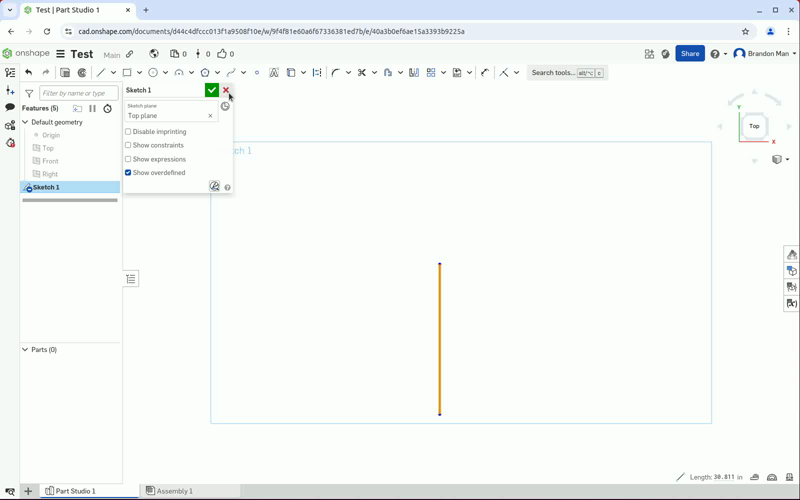
key(shift+h)
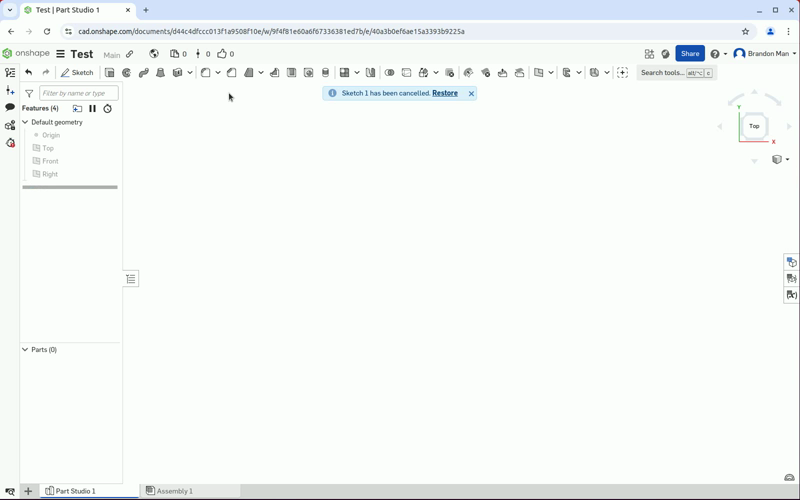
mouse_move(73, 352)
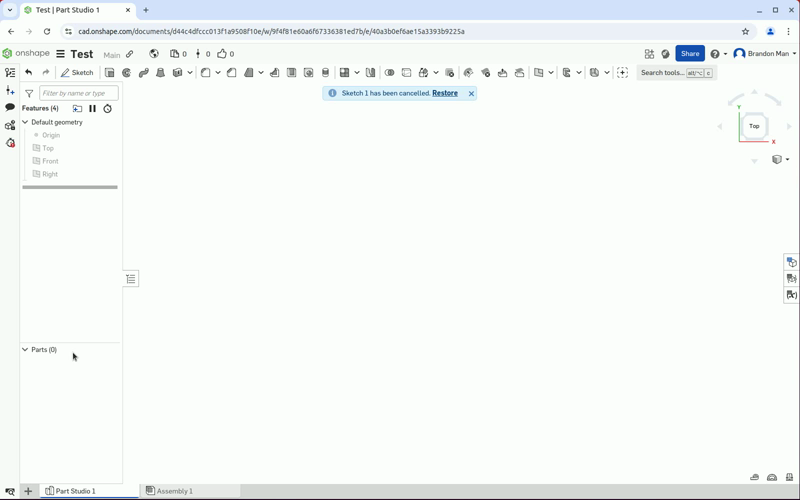
key(y)
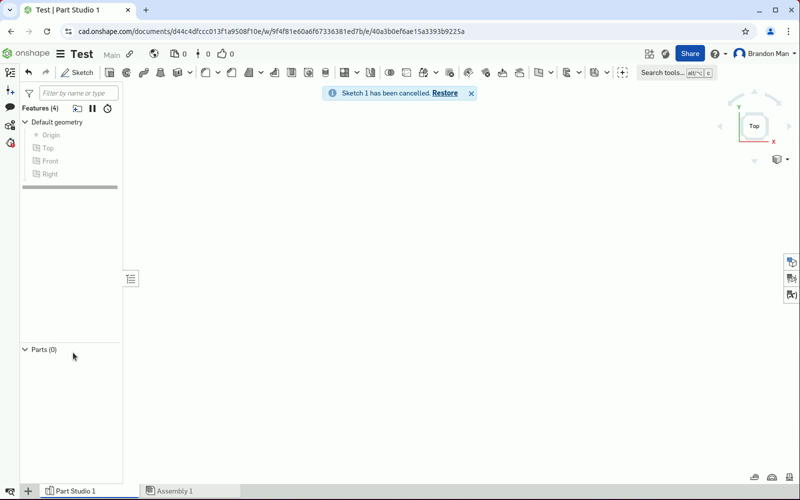
key(shift+p)
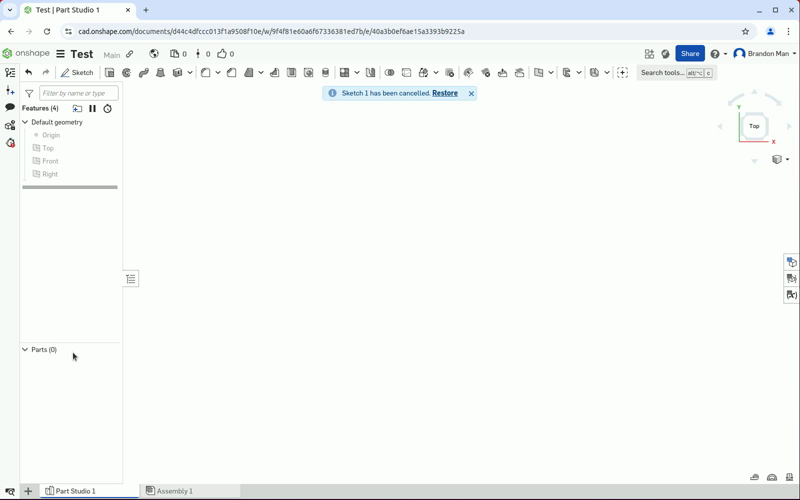
key(space)
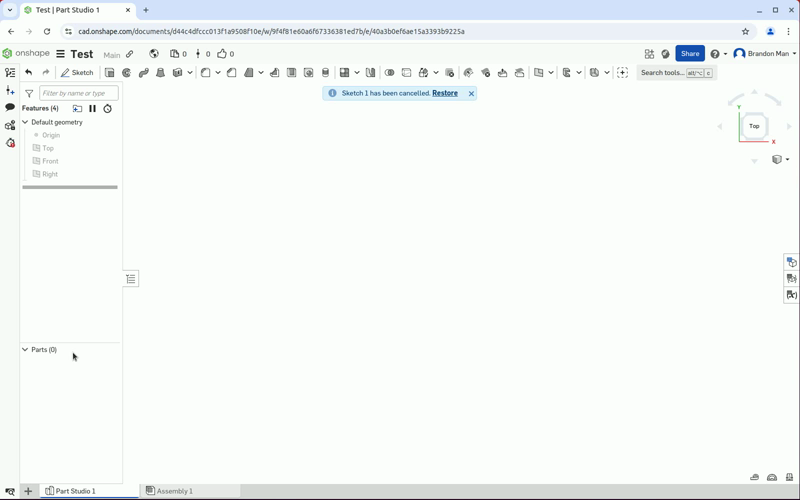
key_down(shift)
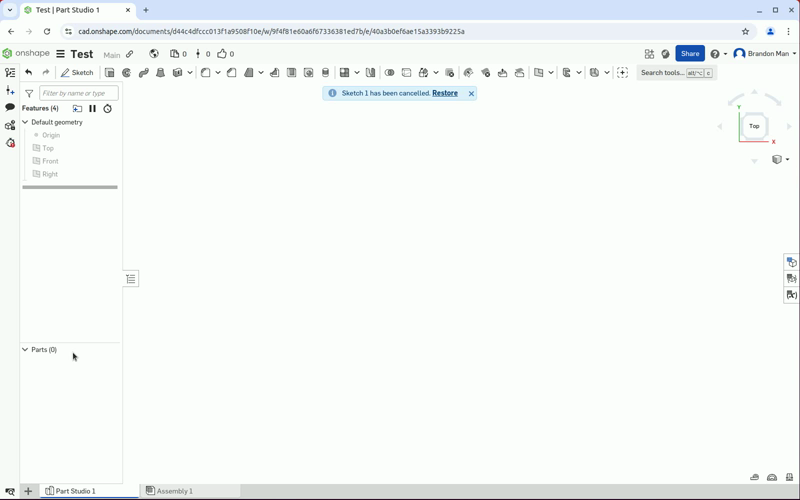
key(up)
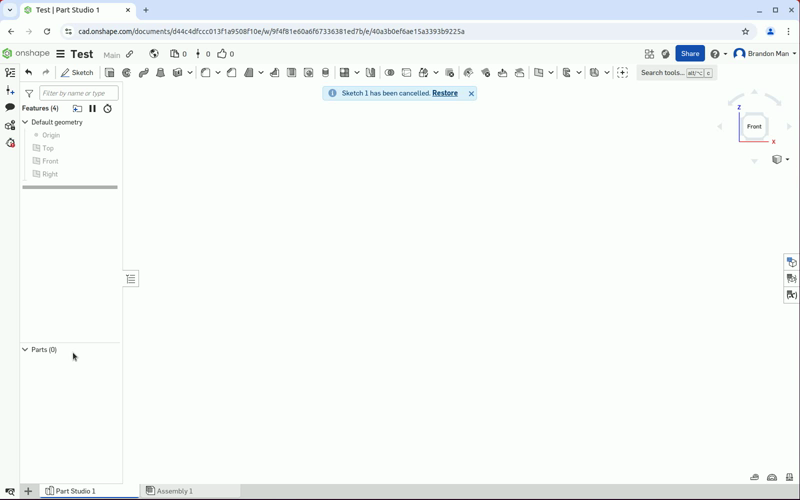
key_up(shift)
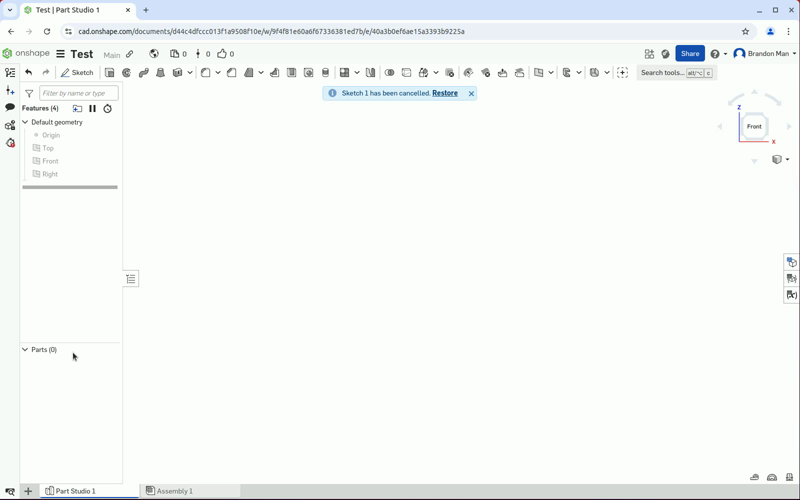
mouse_move(73, 352)
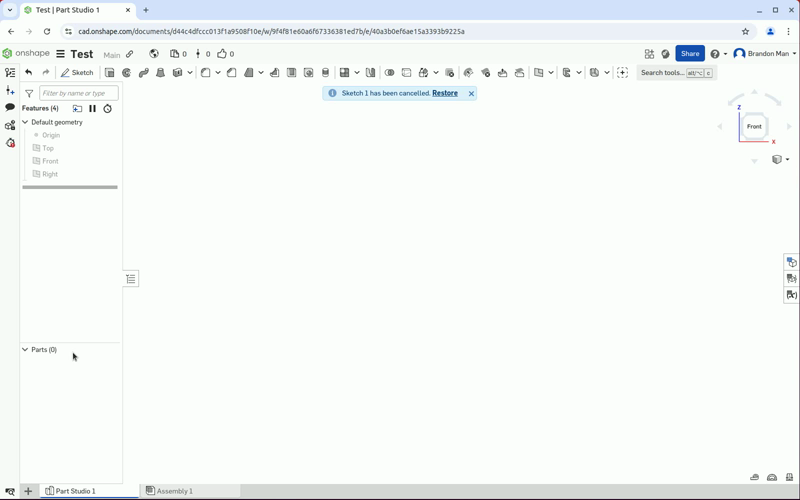
key(shift+y)
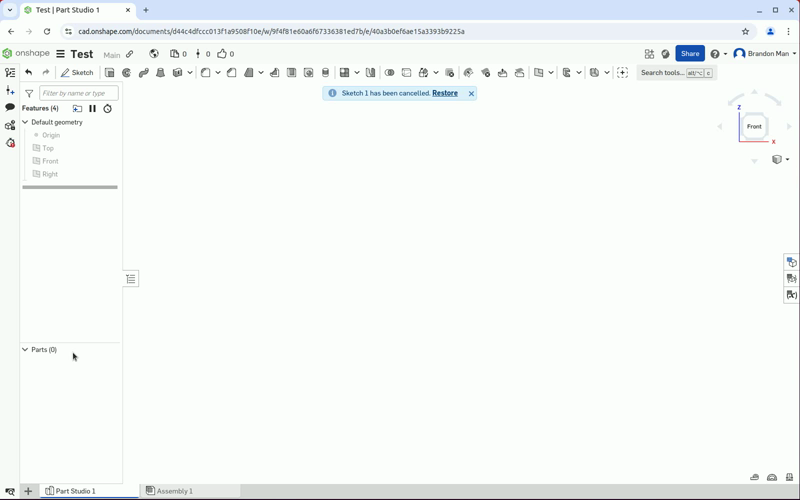
key(shift+s)
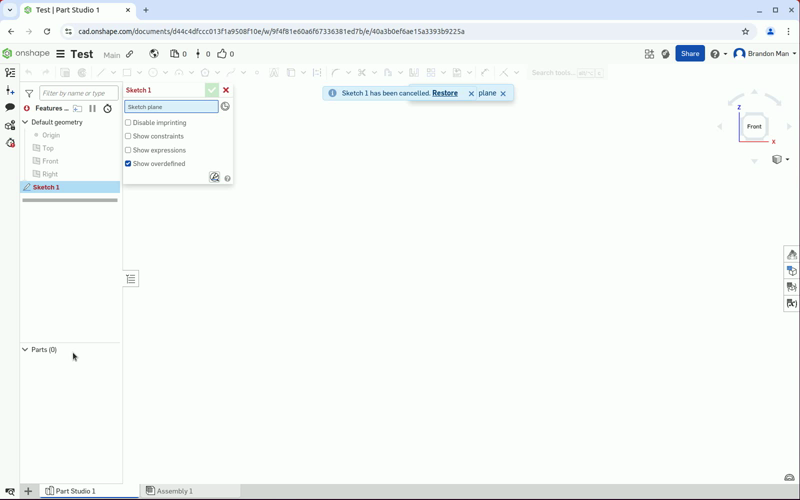
mouse_move(73, 163)
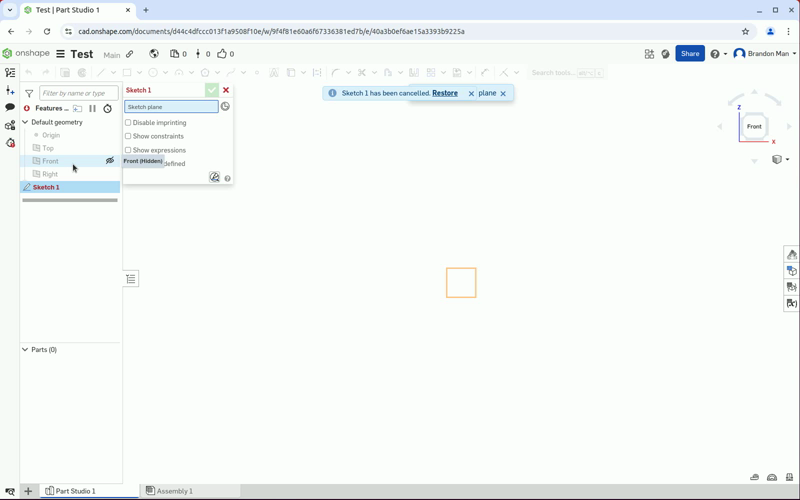
click(73, 163)
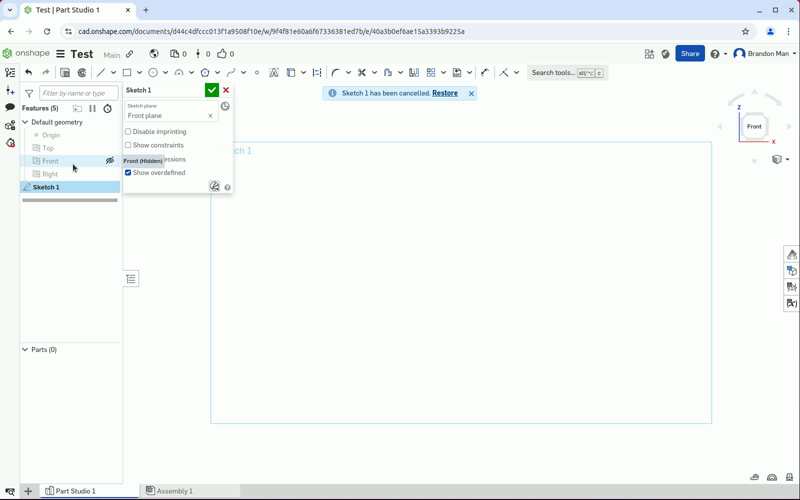
mouse_move(73, 352)
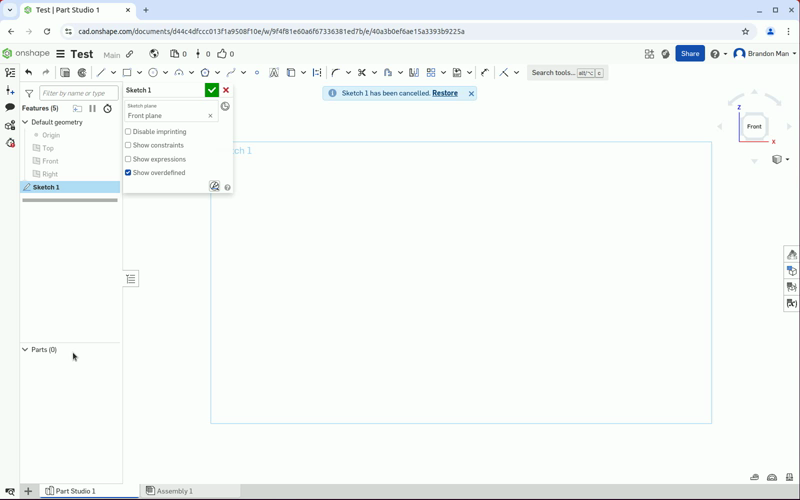
key(y)
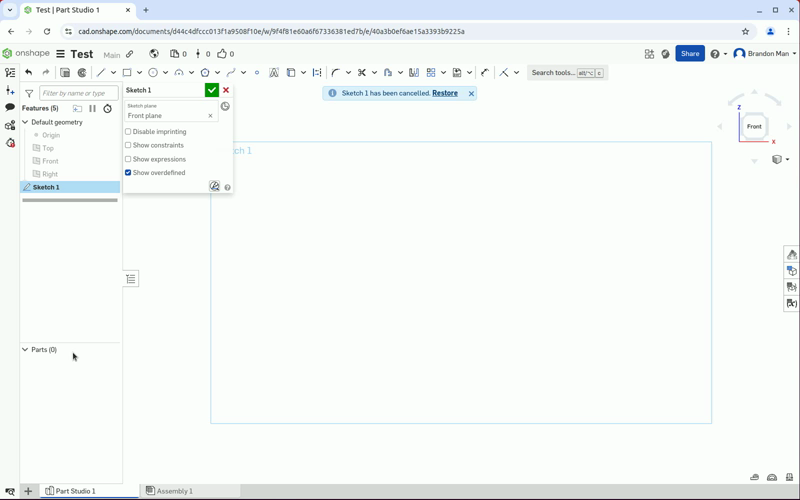
key(l)
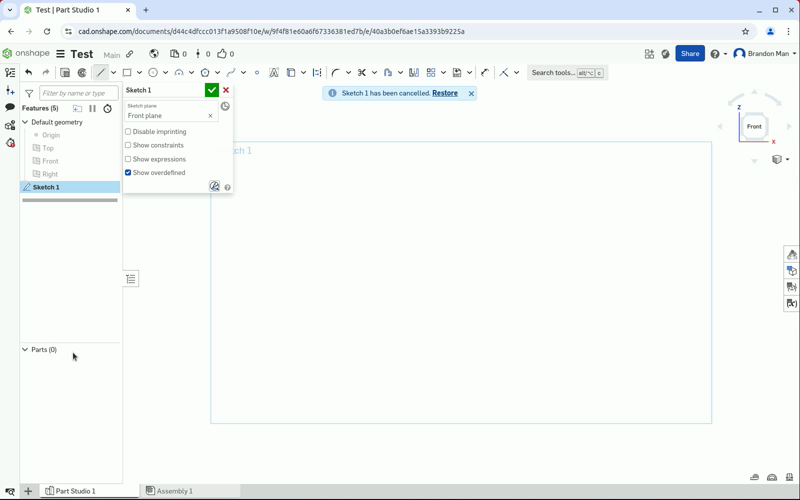
key_down(shift)
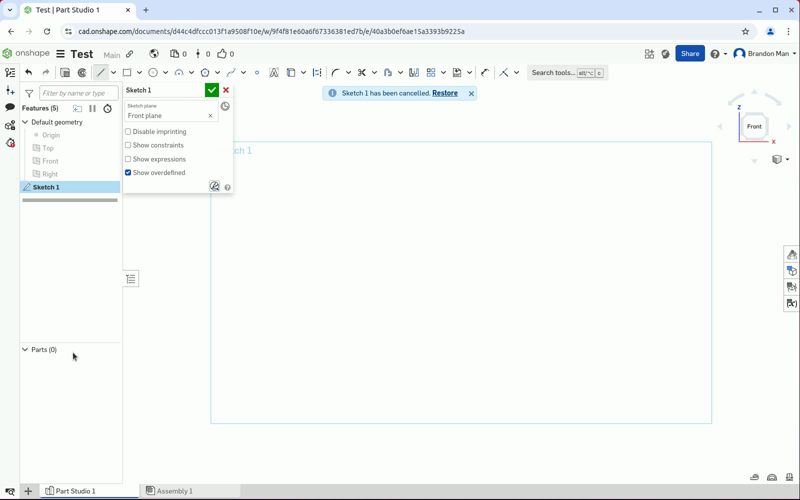
mouse_move(460, 282)
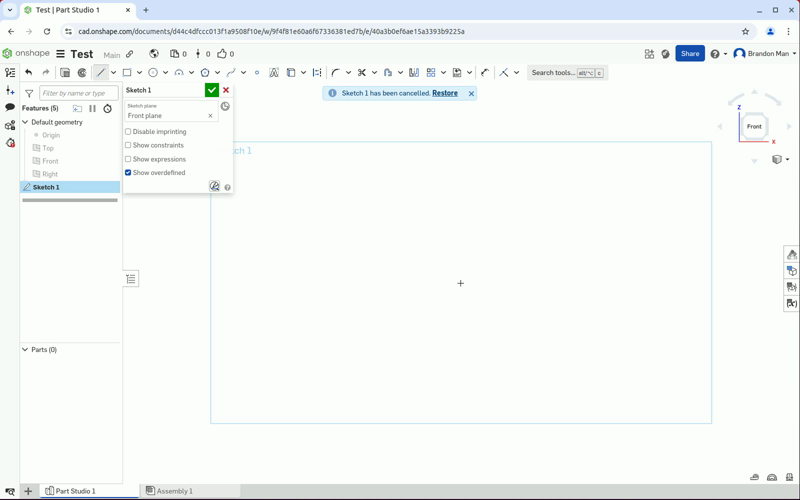
click(460, 282)
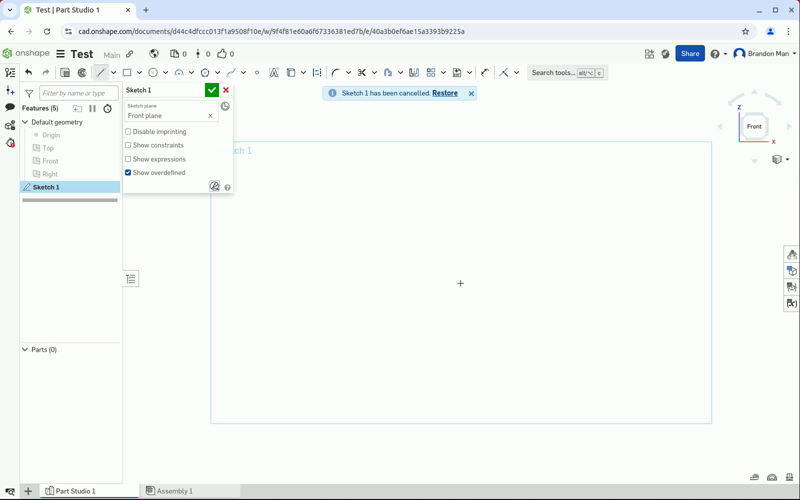
key_up(shift)
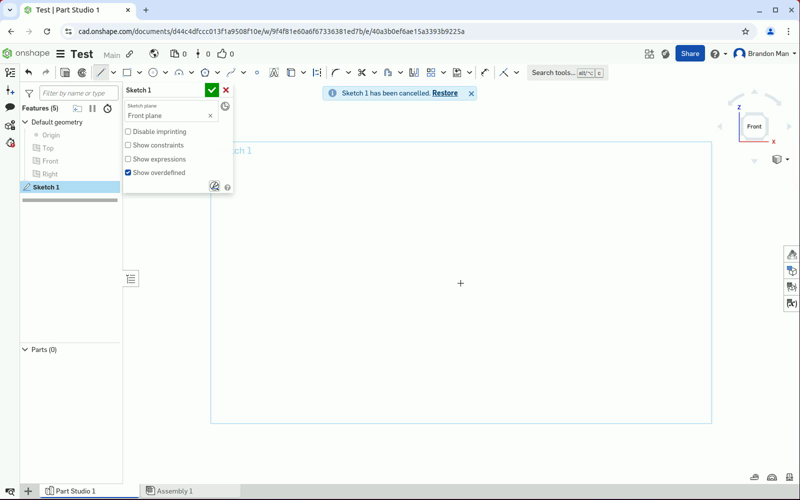
key_down(shift)
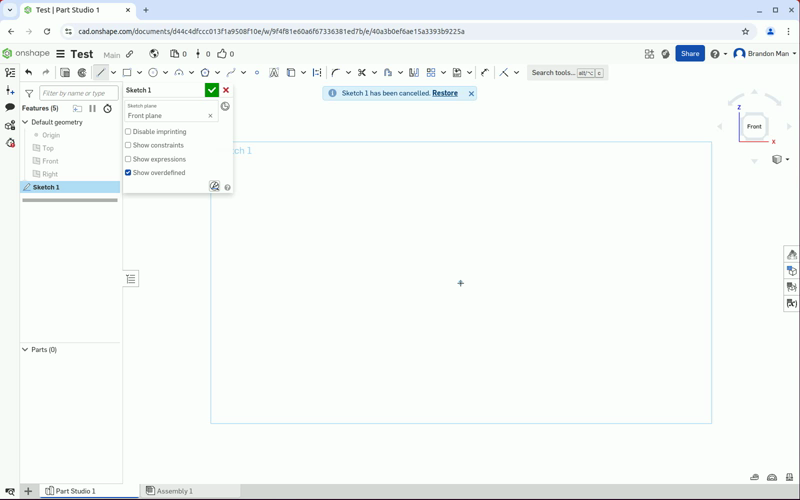
mouse_move(490, 282)
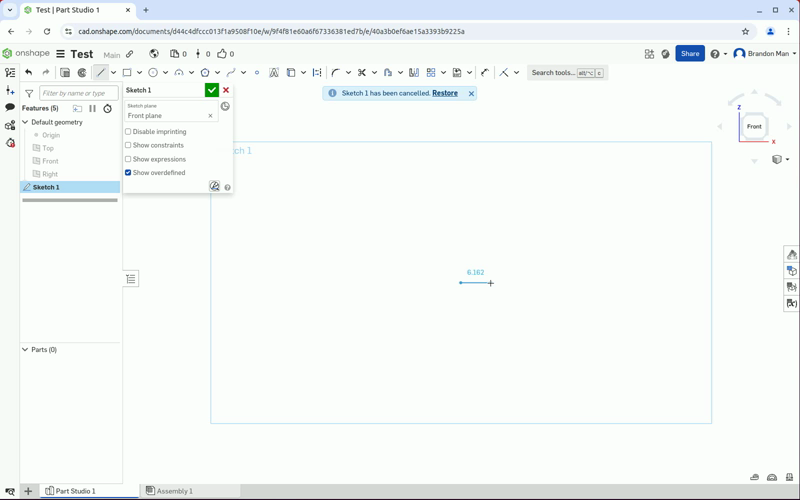
mouse_move(478, 282)
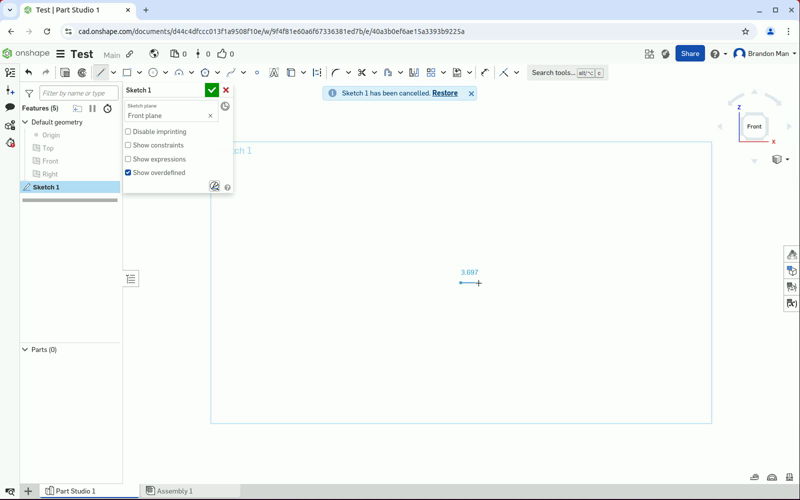
click(478, 282)
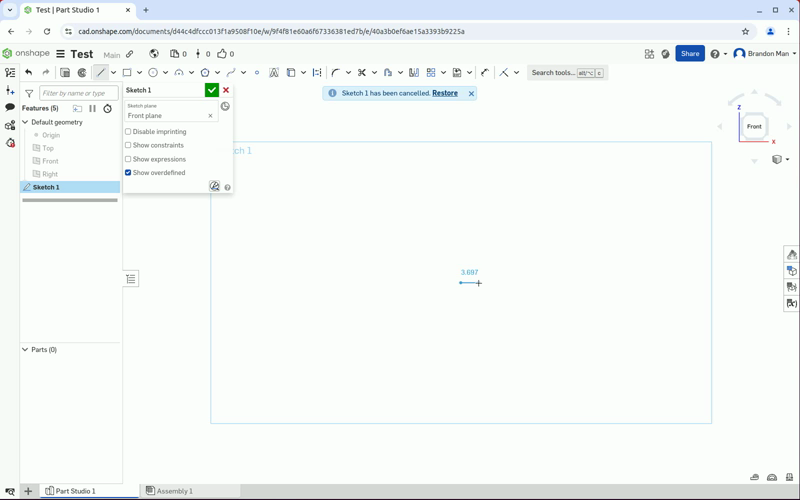
key_up(shift)
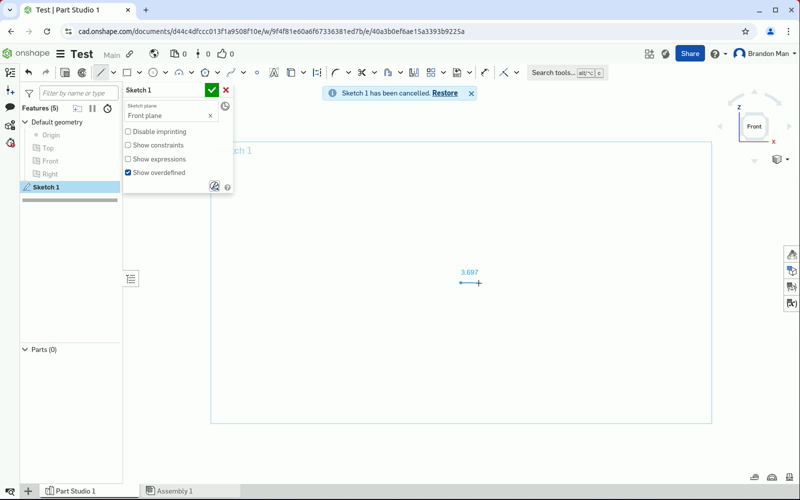
key_down(shift)
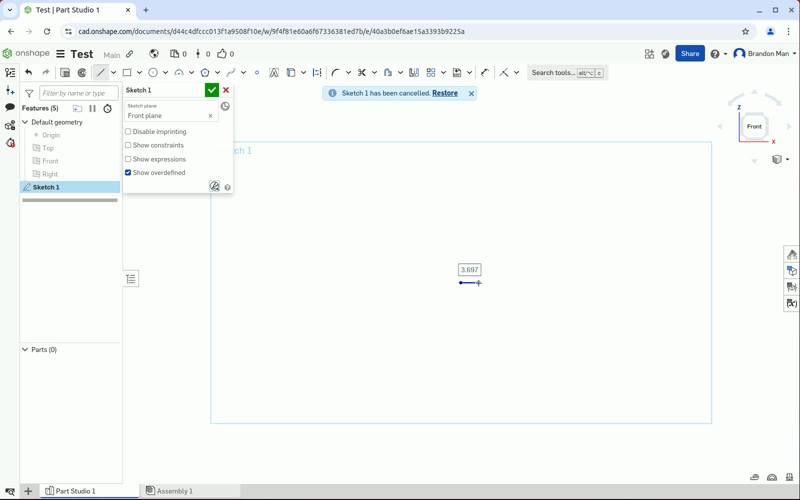
mouse_move(508, 282)
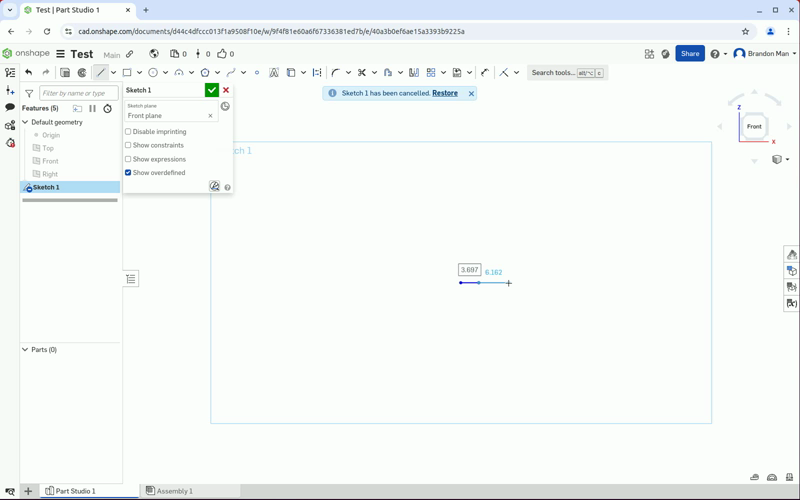
mouse_move(478, 252)
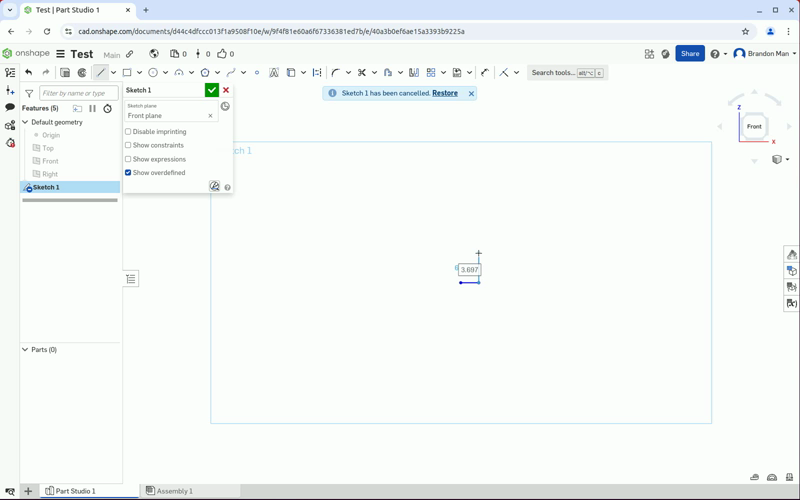
click(478, 252)
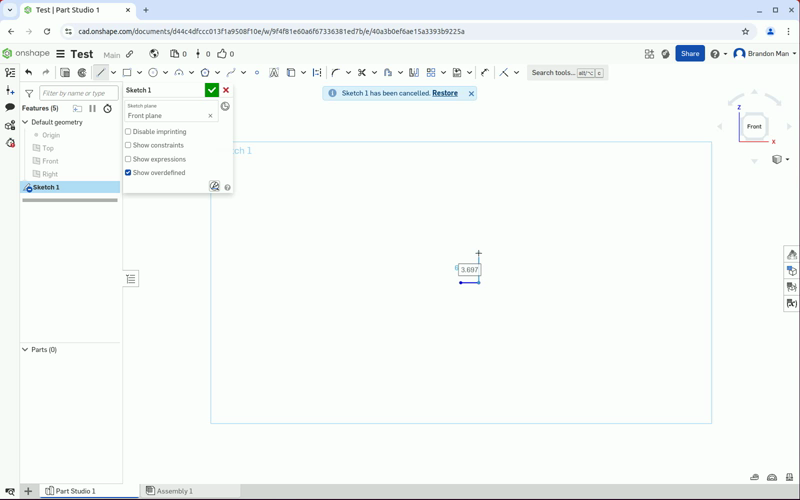
key_up(shift)
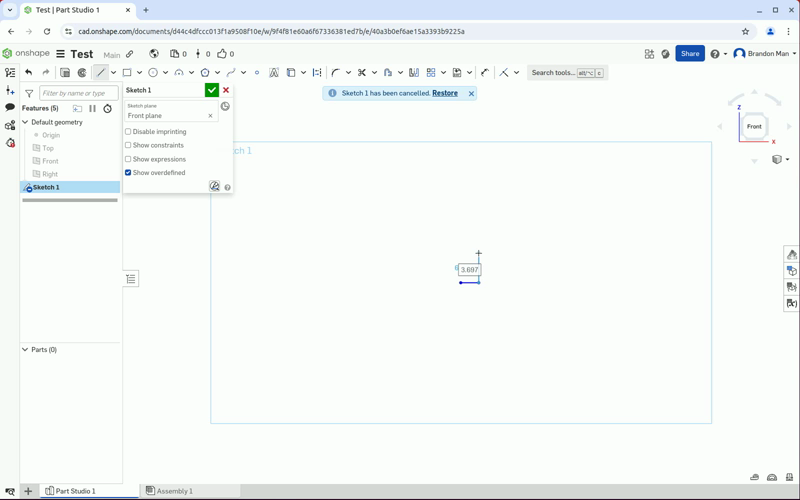
key_down(shift)
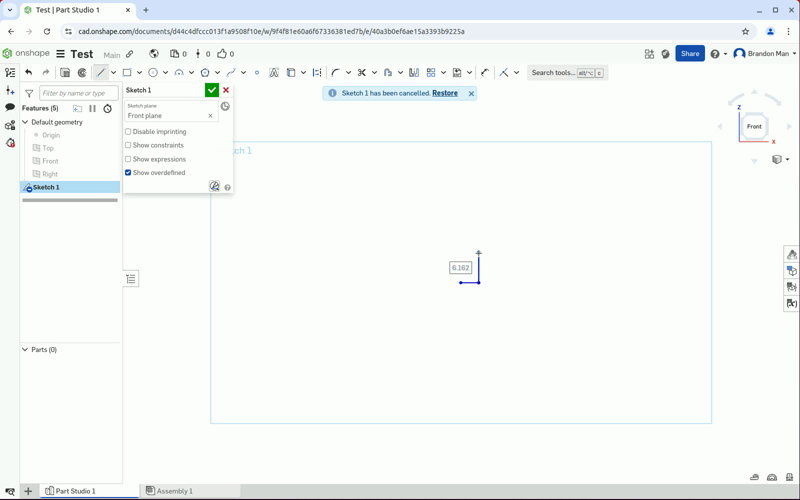
mouse_move(508, 252)
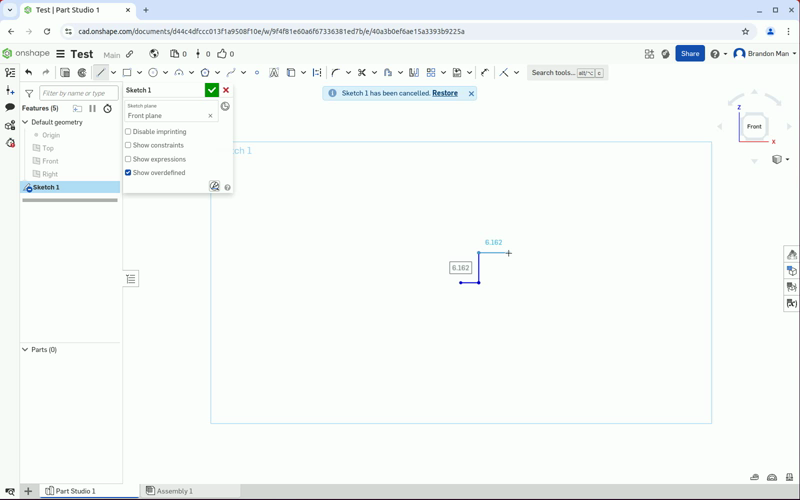
mouse_move(460, 252)
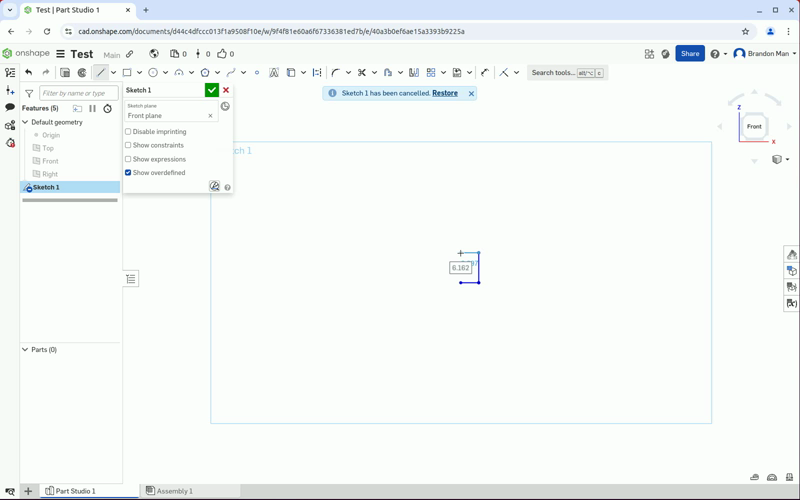
click(460, 252)
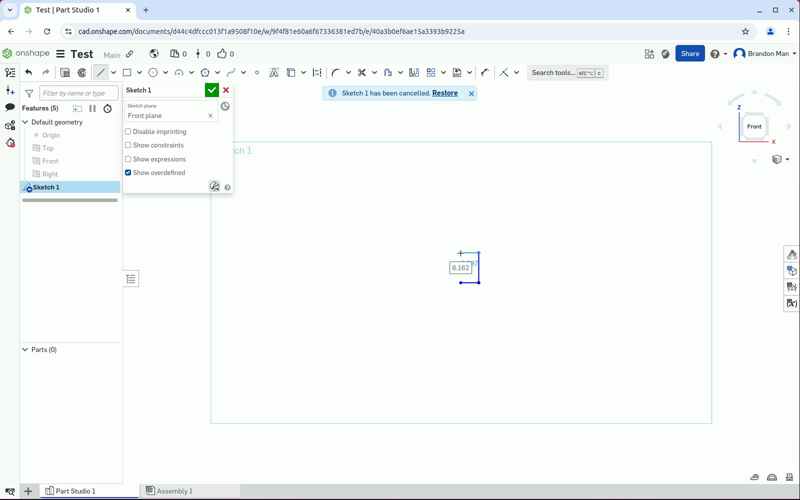
key_up(shift)
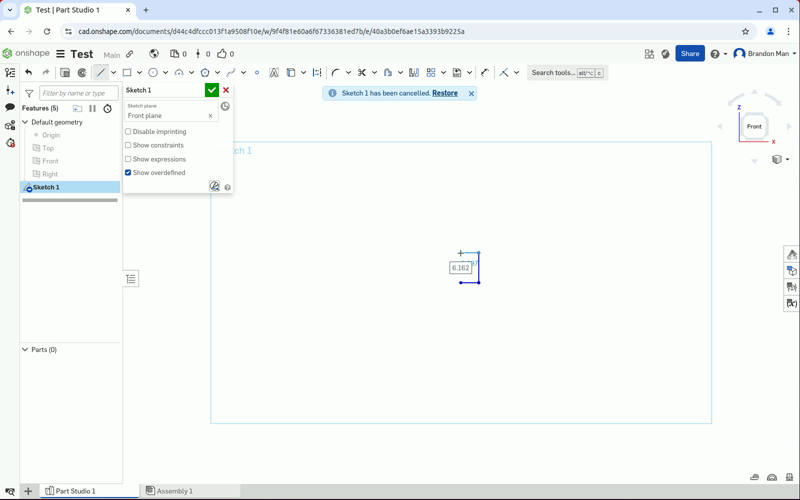
mouse_move(490, 252)
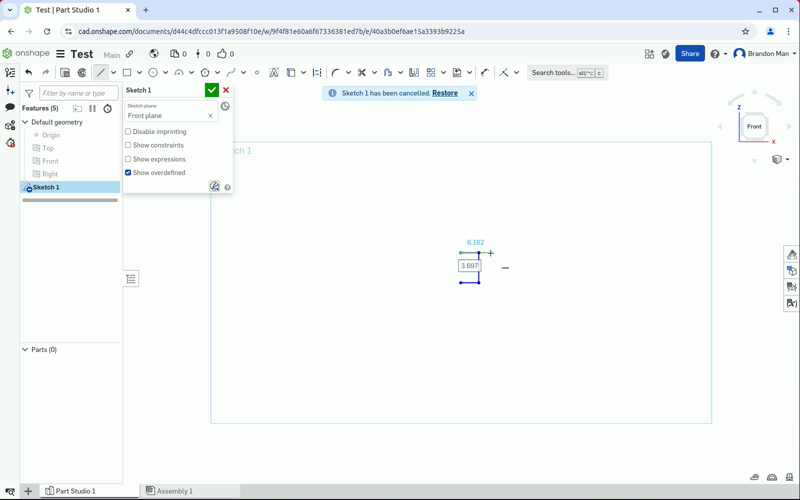
key_down(shift)
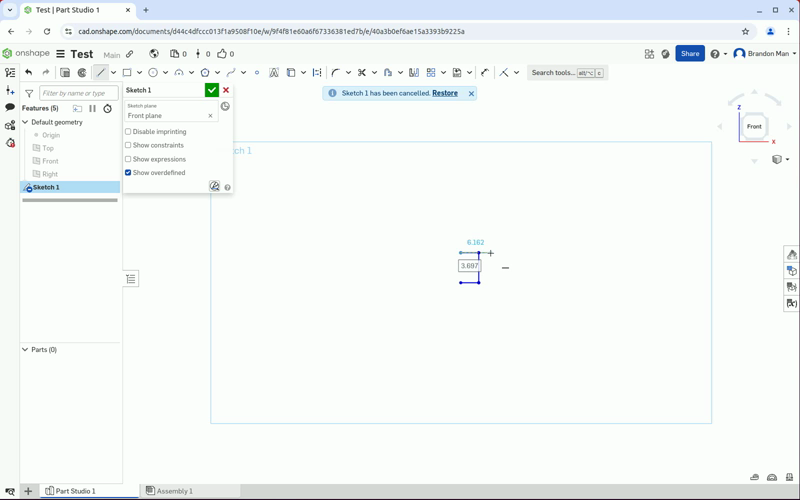
mouse_move(460, 282)
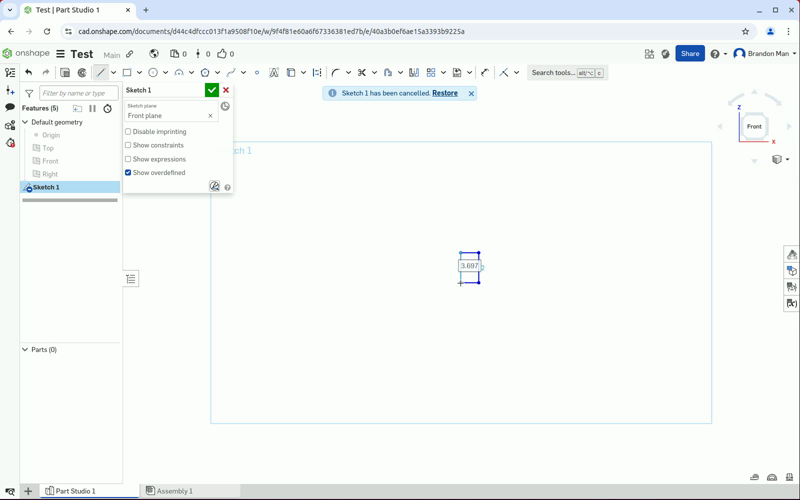
key_up(shift)
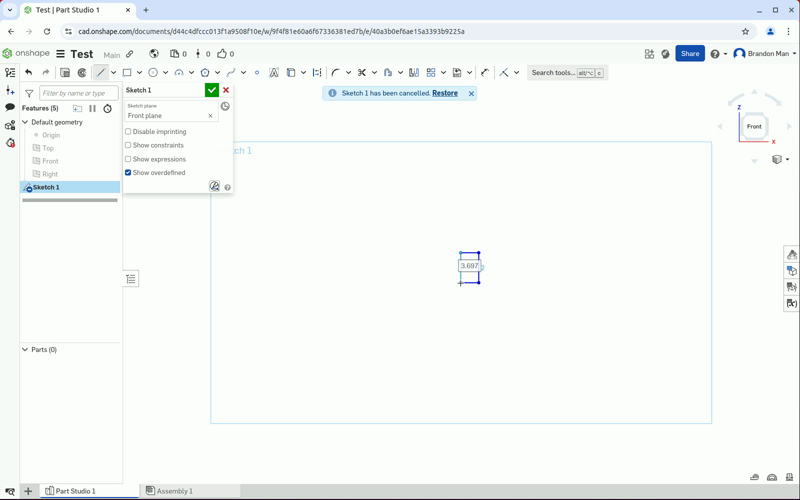
click(460, 282)
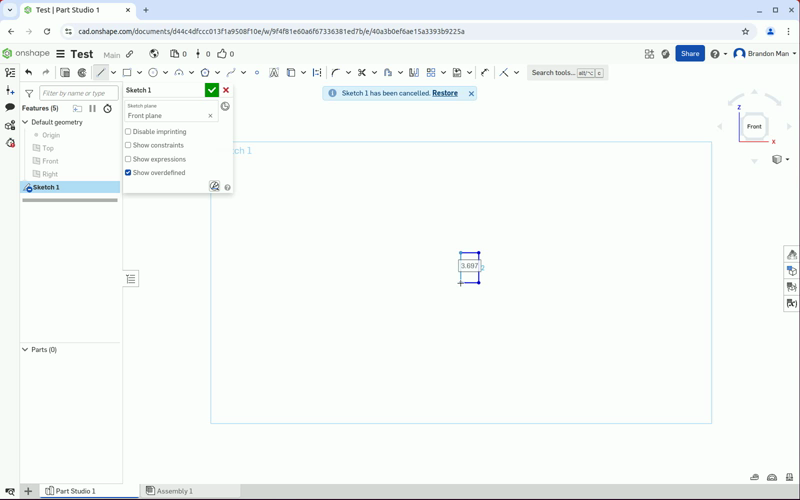
key(esc)
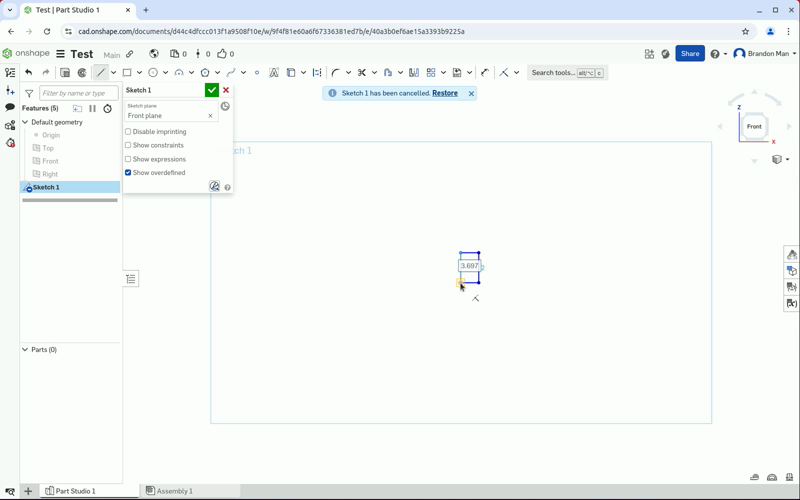
mouse_move(475, 257)
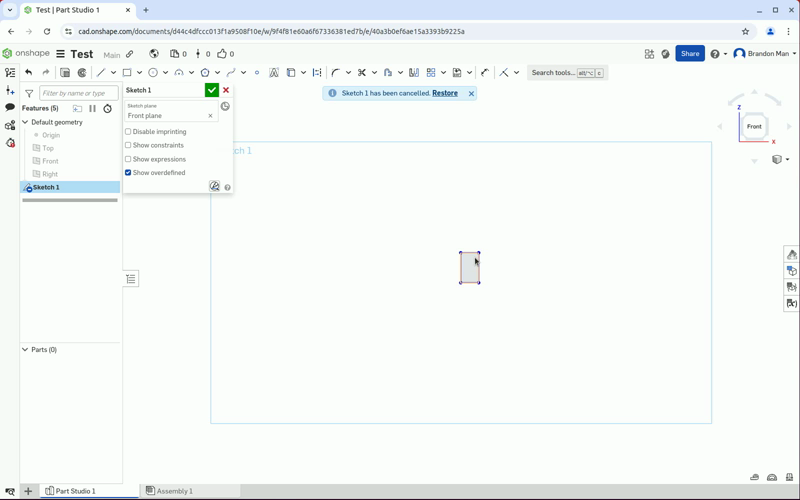
scroll(6)
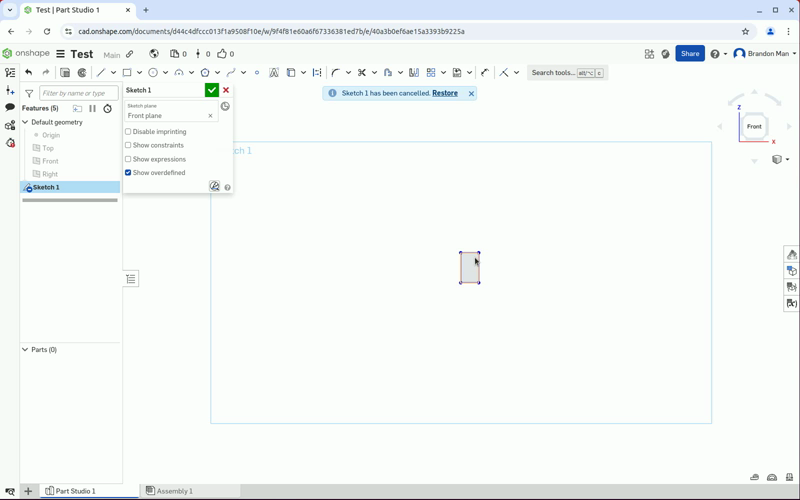
scroll(6)
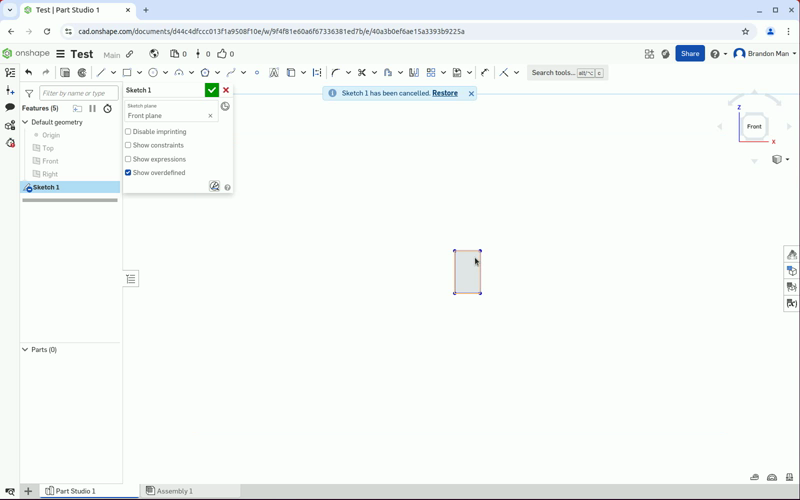
scroll(6)
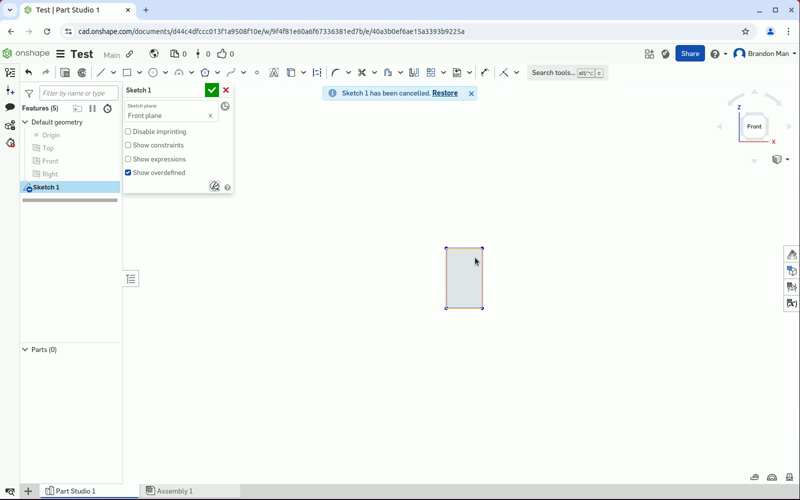
scroll(6)
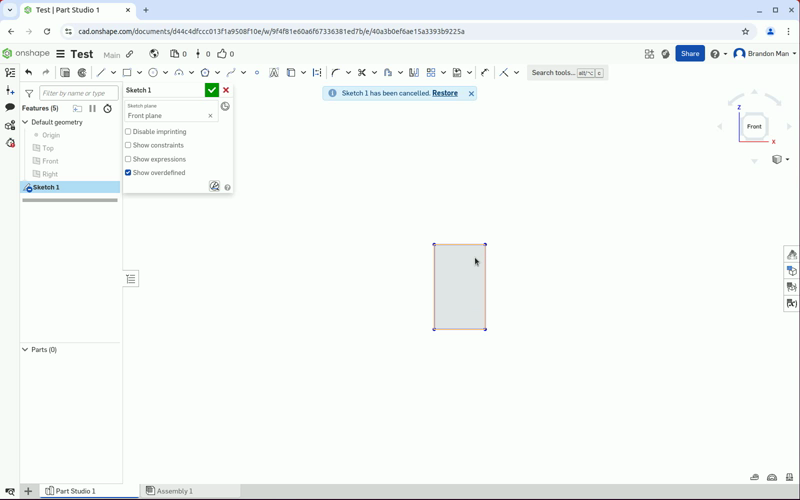
scroll(6)
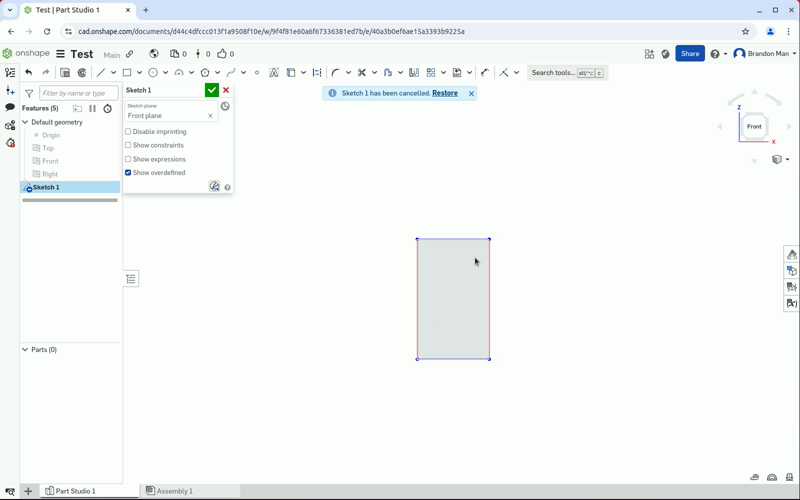
scroll(6)
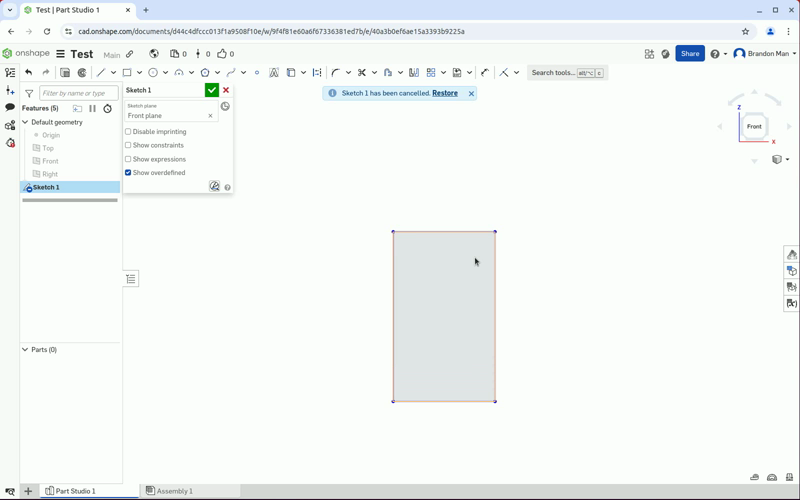
scroll(6)
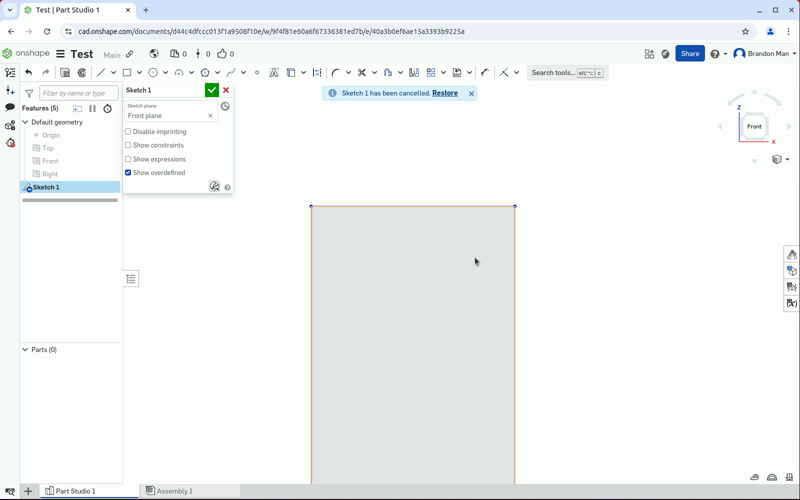
click(475, 257)
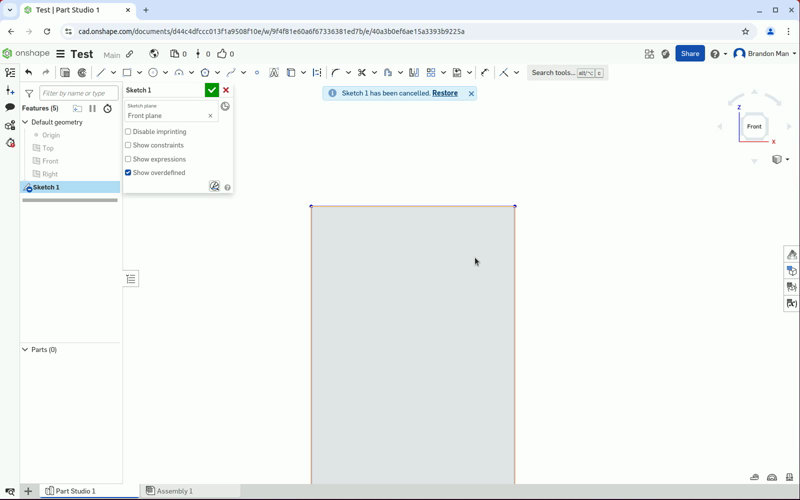
scroll(-6)
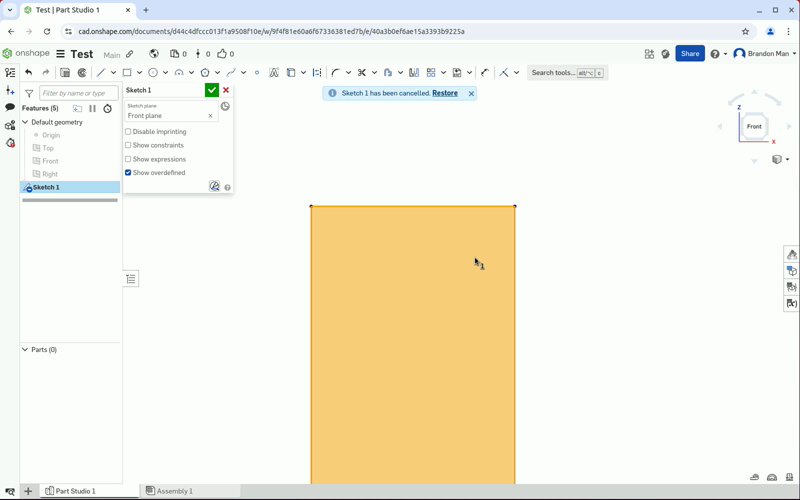
scroll(-6)
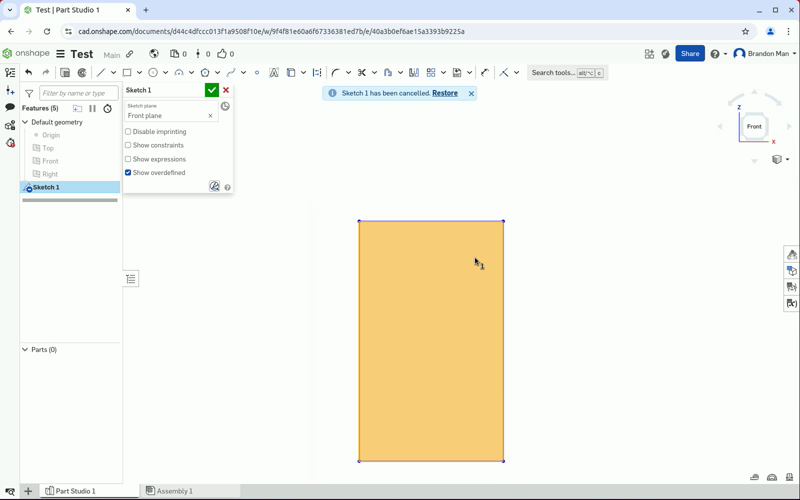
scroll(-6)
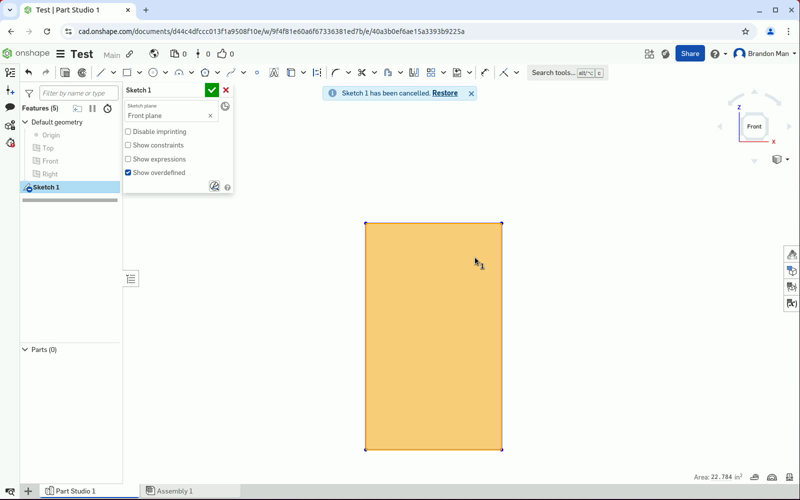
scroll(-6)
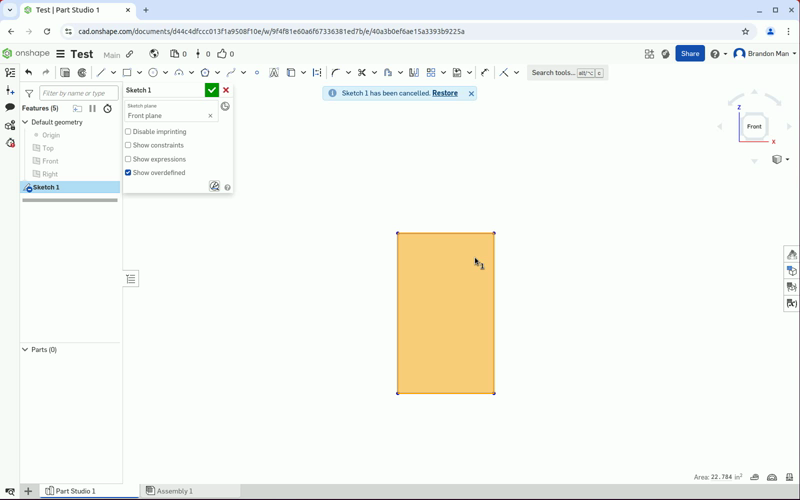
scroll(-6)
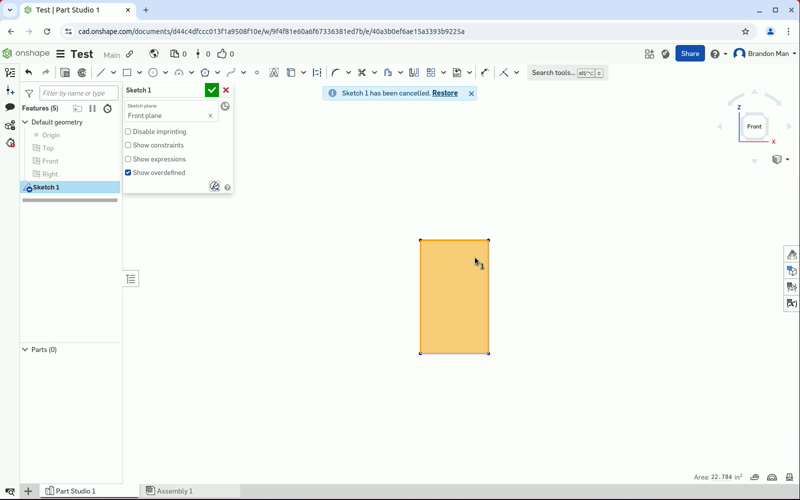
scroll(-6)
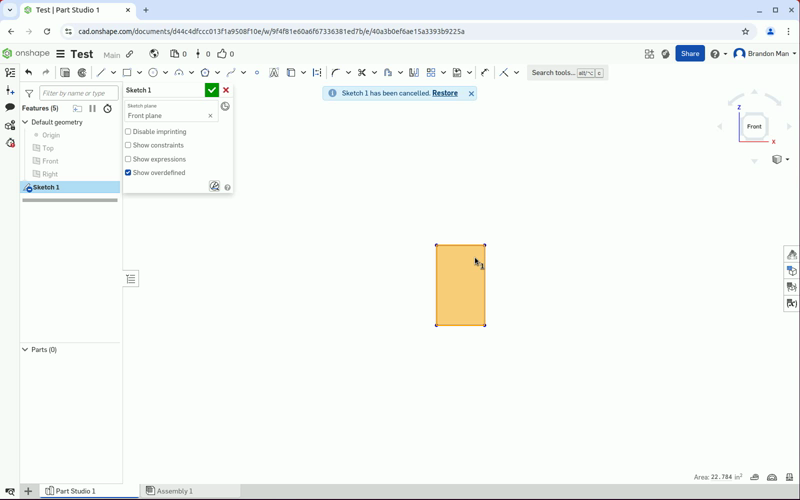
scroll(-6)
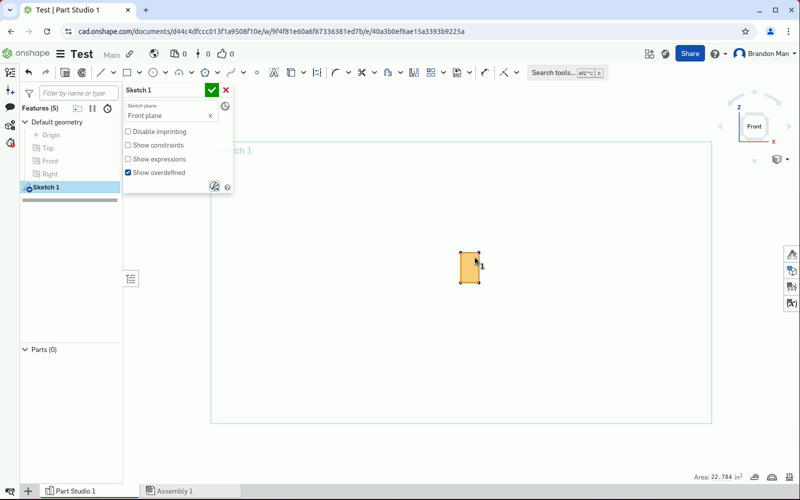
mouse_move(73, 352)
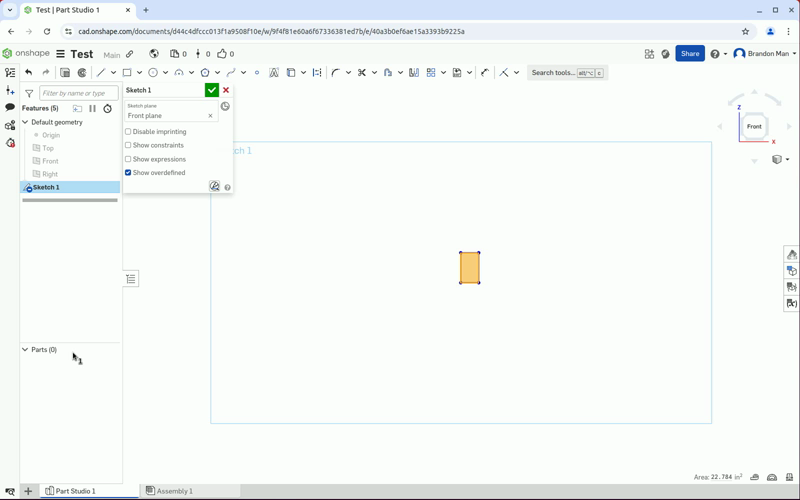
key(shift+y)
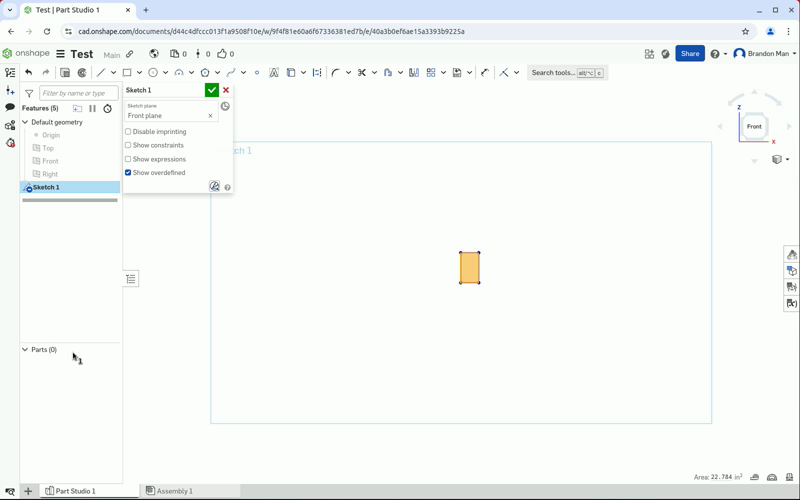
key(shift+e)
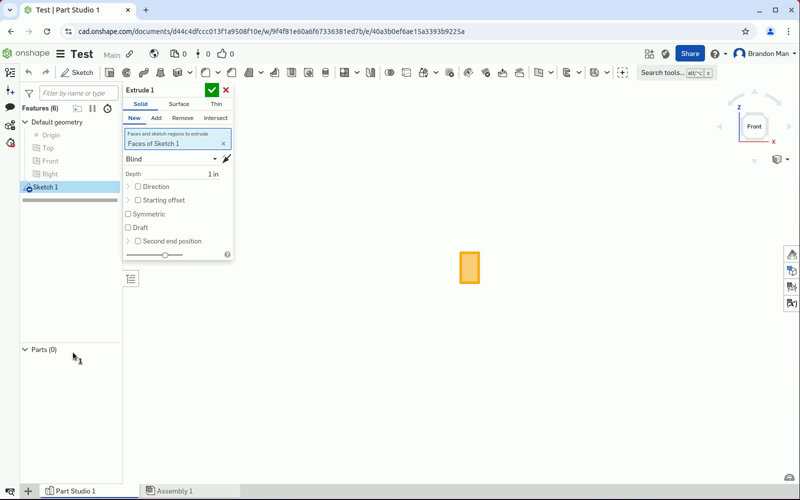
mouse_move(143, 106)
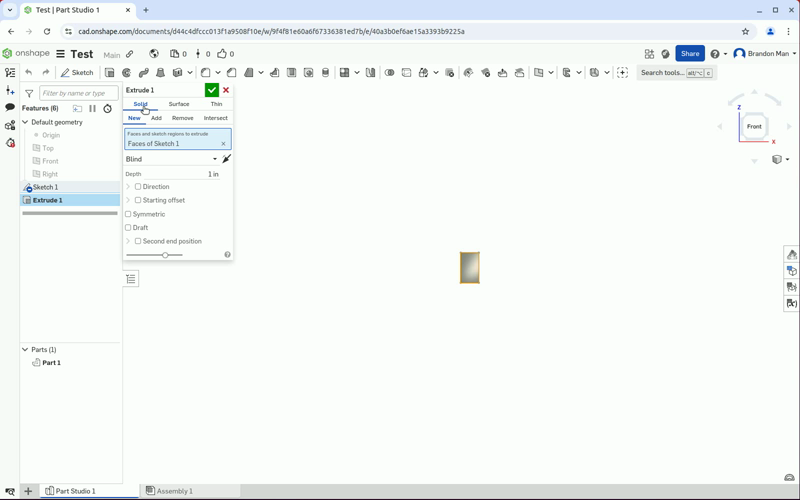
click(143, 106)
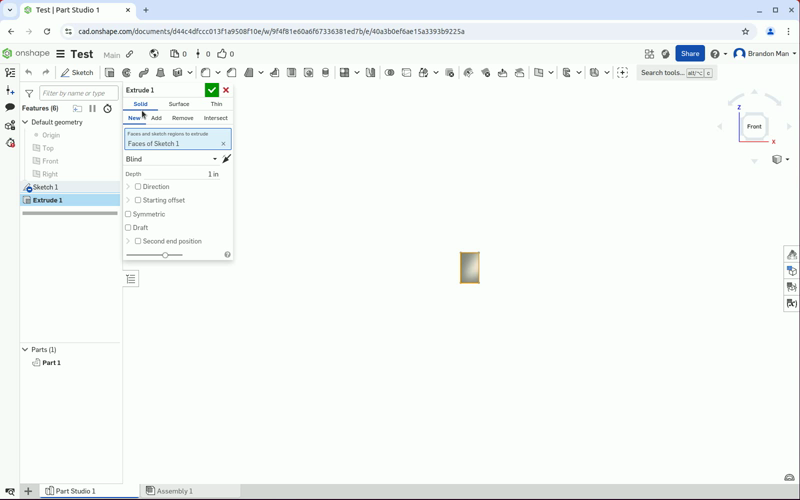
mouse_move(137, 120)
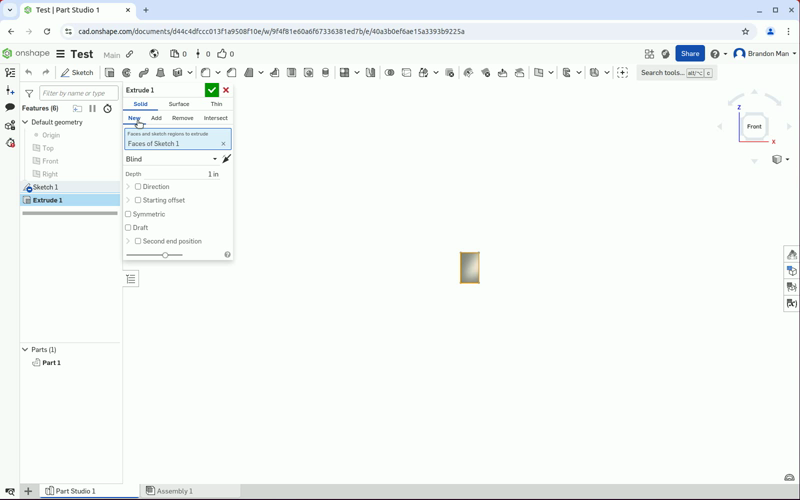
click(137, 120)
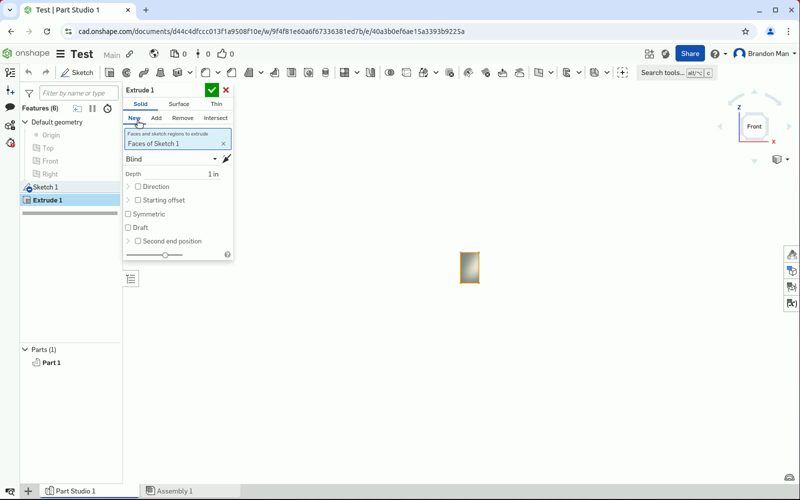
key(tab, 4)
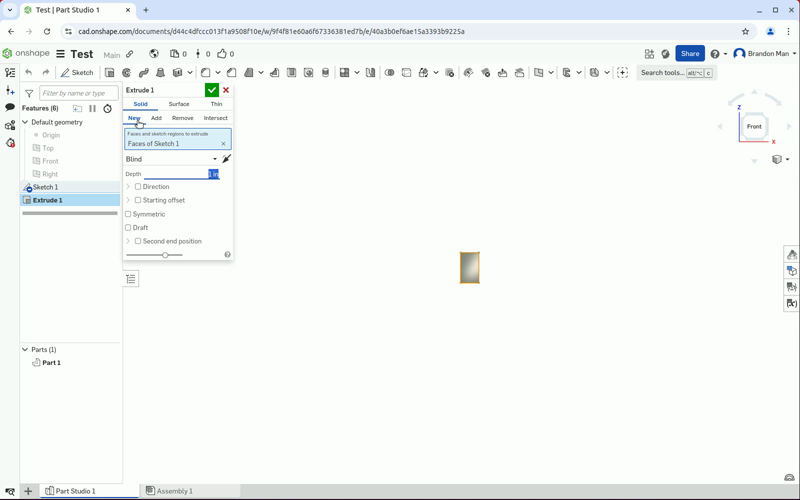
text(-0.241)
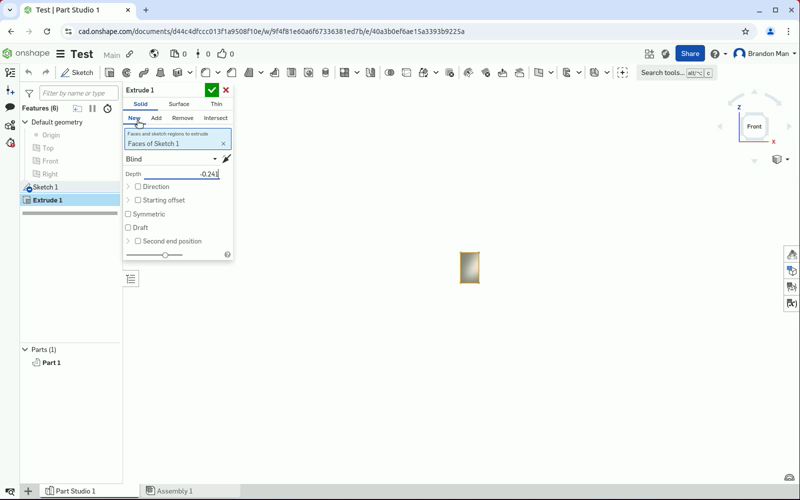
key(enter)
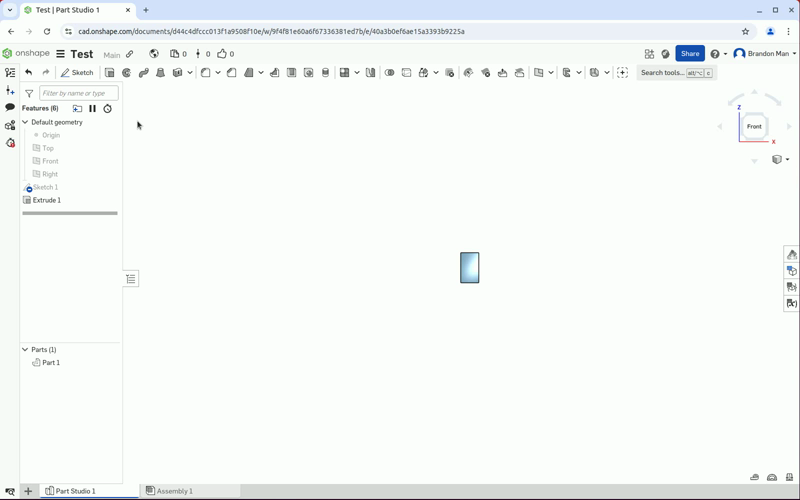
key(shift+h)
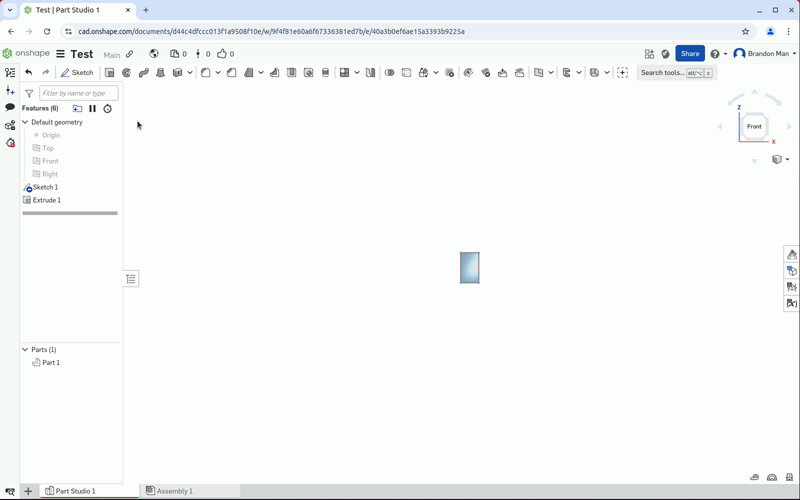
key(shift+h)
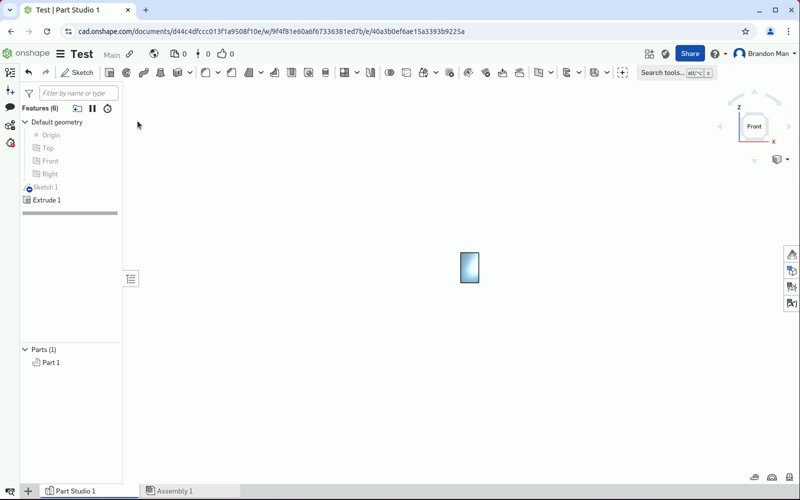
mouse_move(73, 189)
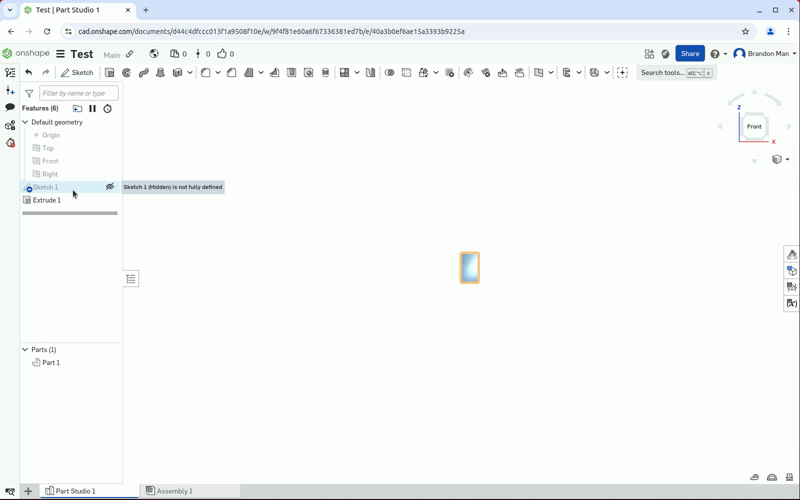
click(73, 189)
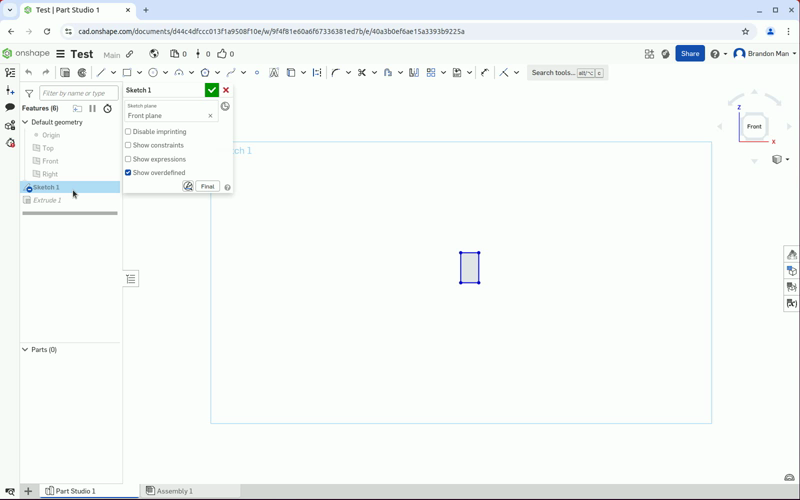
mouse_move(229, 92)
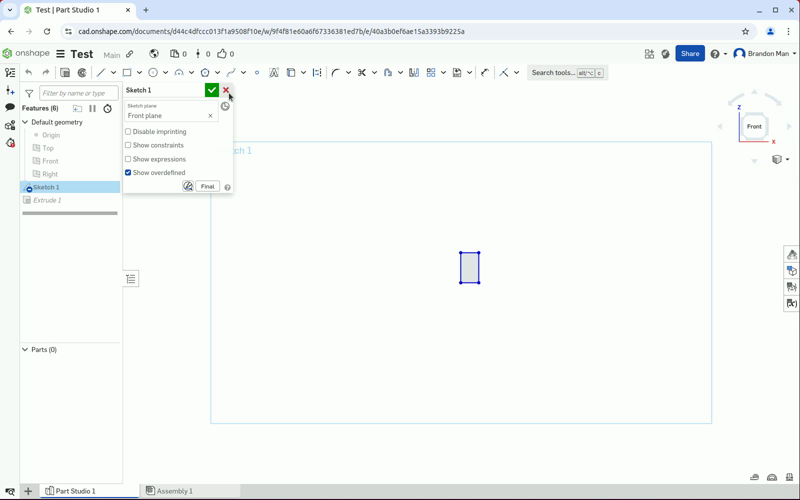
click(229, 92)
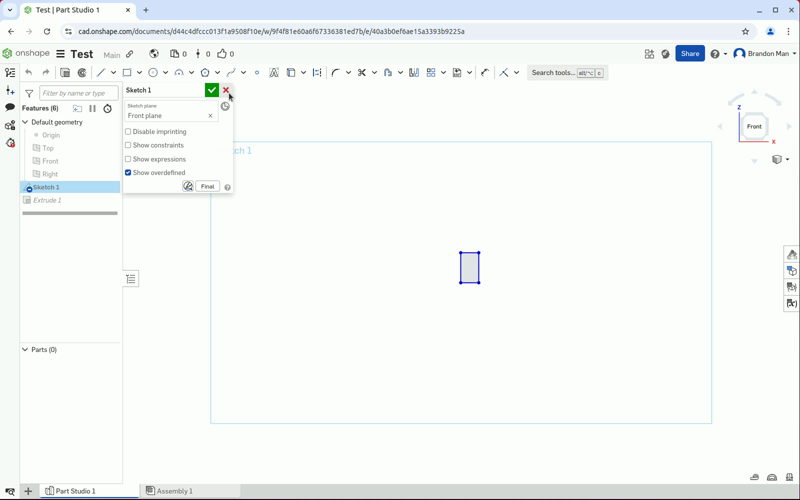
key(shift+s)
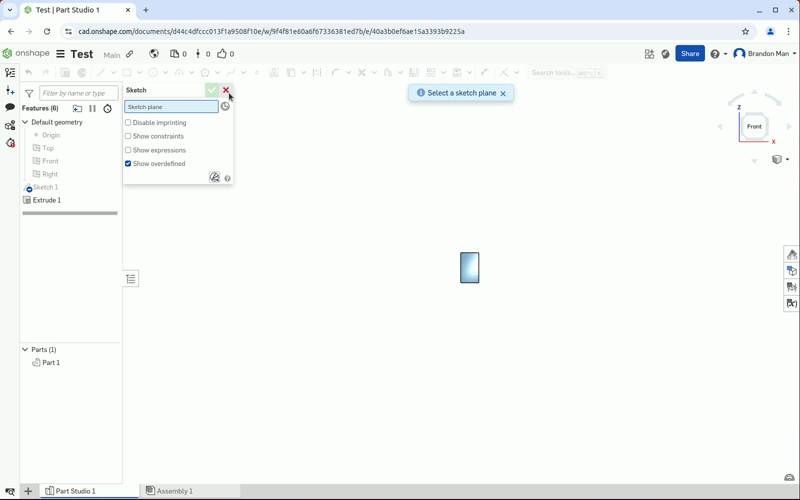
mouse_move(73, 163)
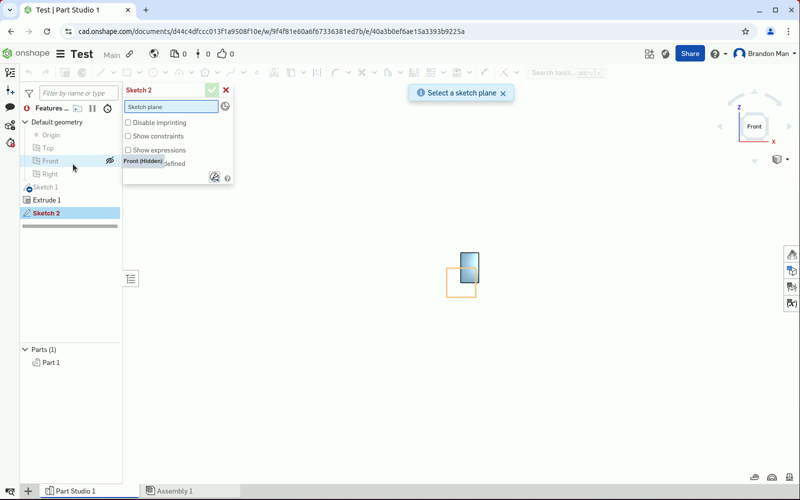
click(73, 163)
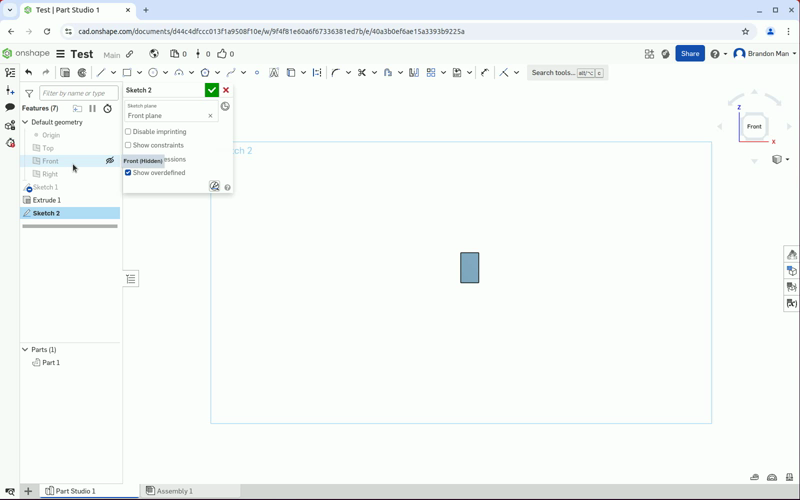
mouse_move(73, 352)
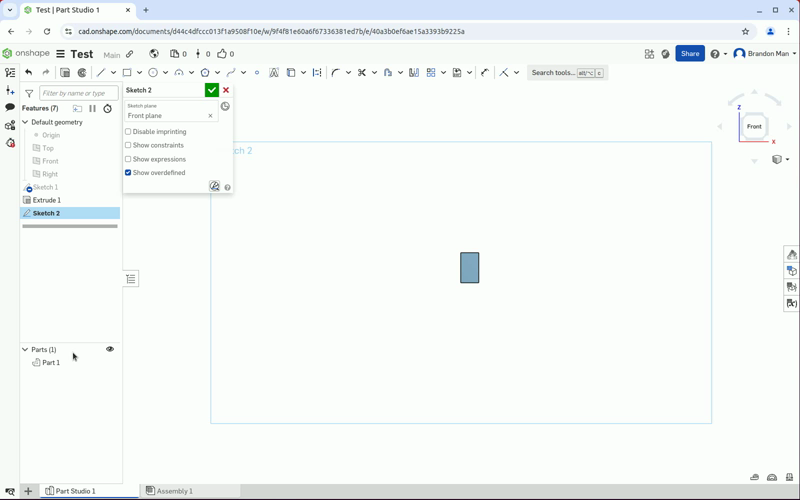
key(y)
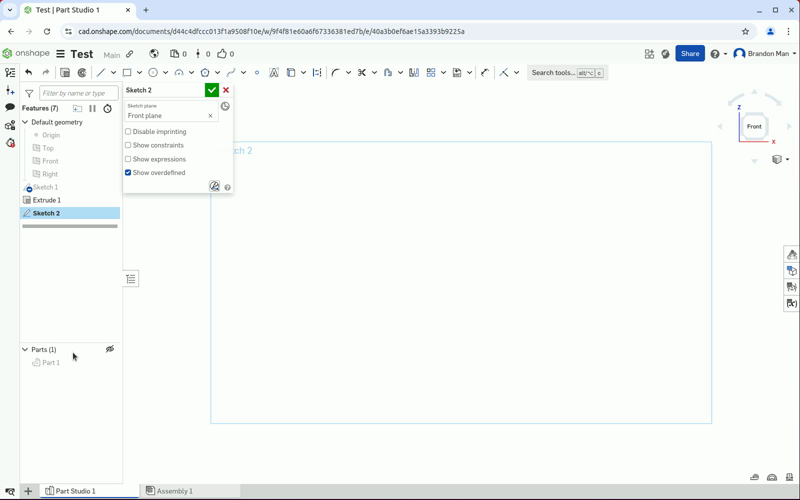
key(l)
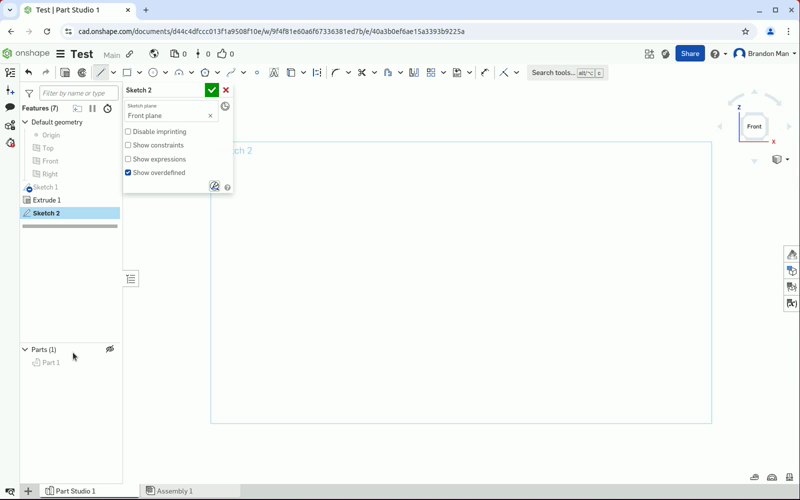
key_down(shift)
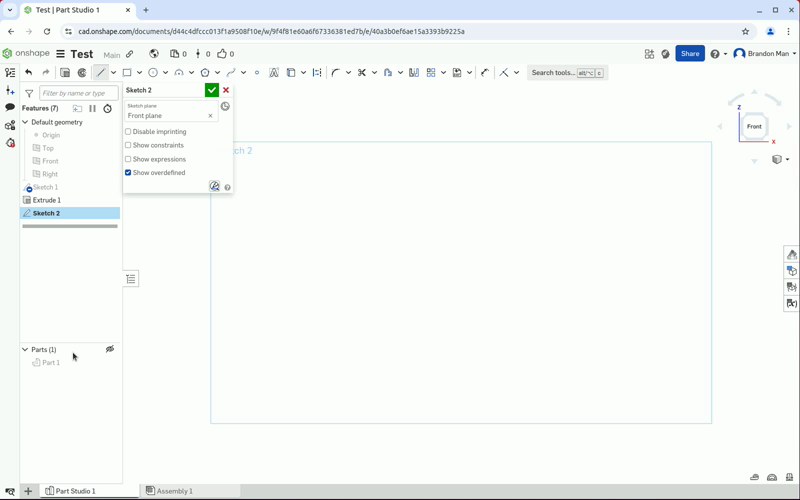
mouse_move(460, 282)
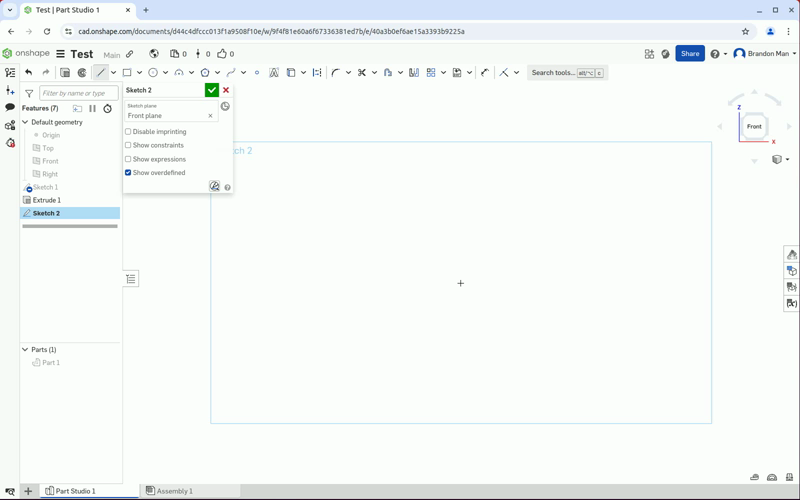
click(460, 282)
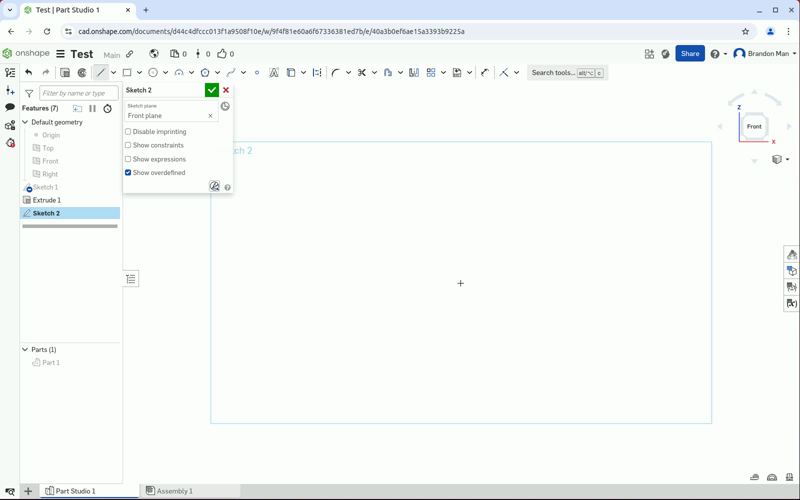
key_up(shift)
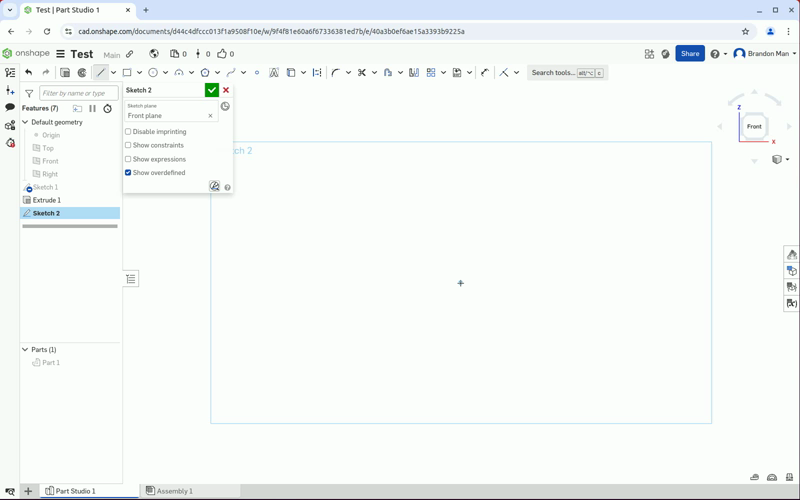
key_down(shift)
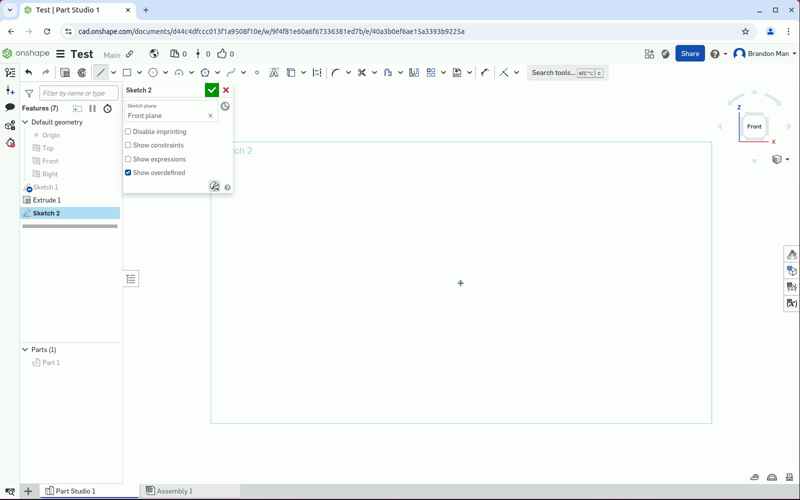
mouse_move(490, 282)
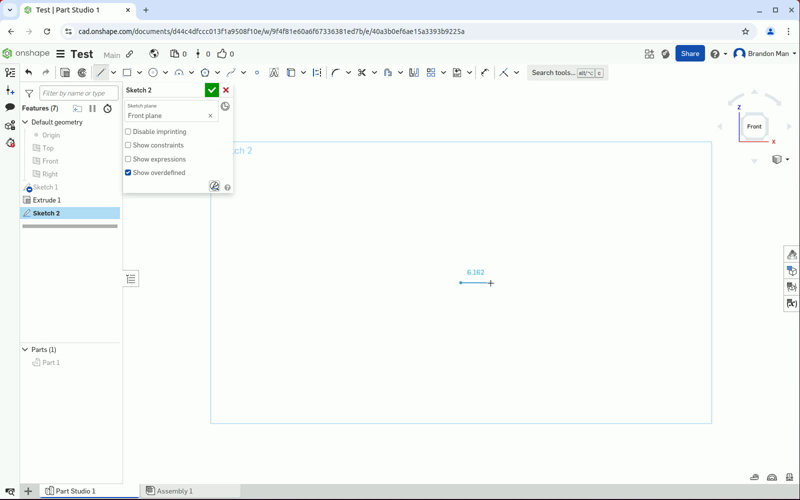
mouse_move(478, 282)
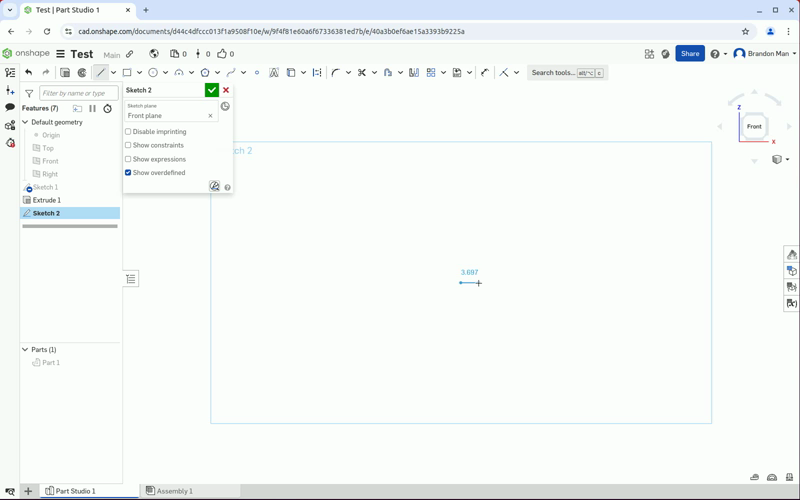
click(478, 282)
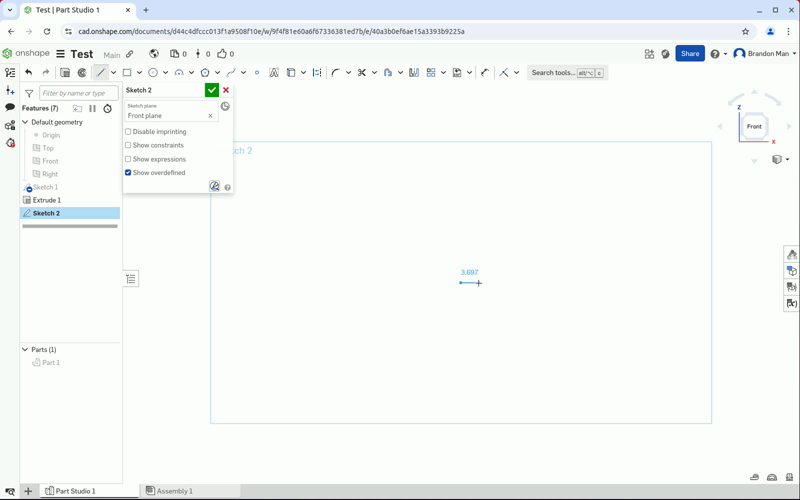
key_up(shift)
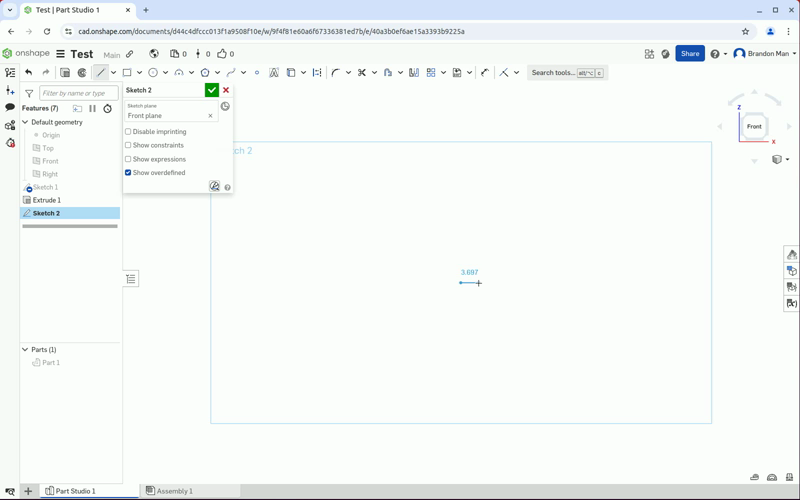
key_down(shift)
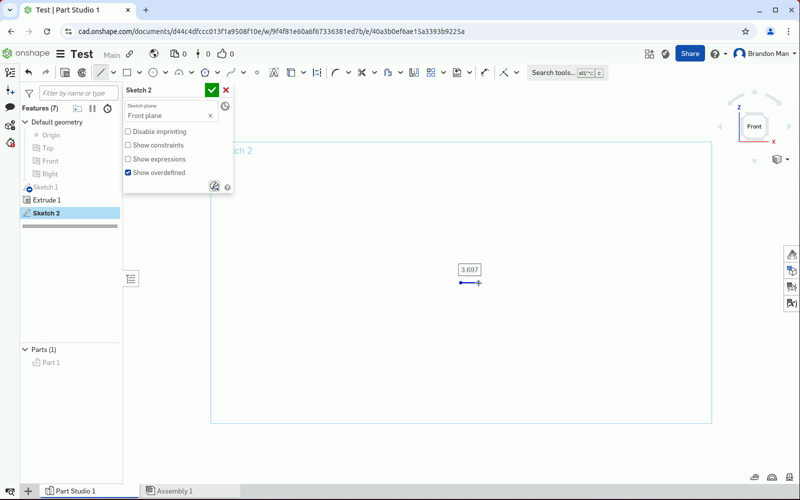
mouse_move(508, 282)
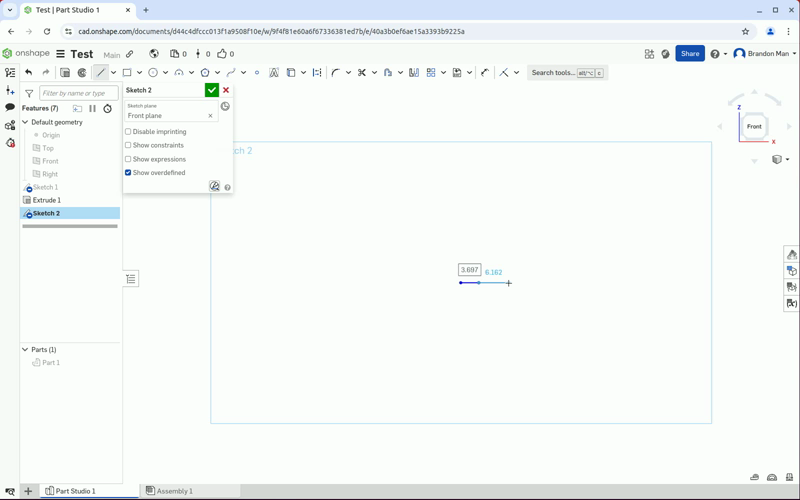
mouse_move(478, 252)
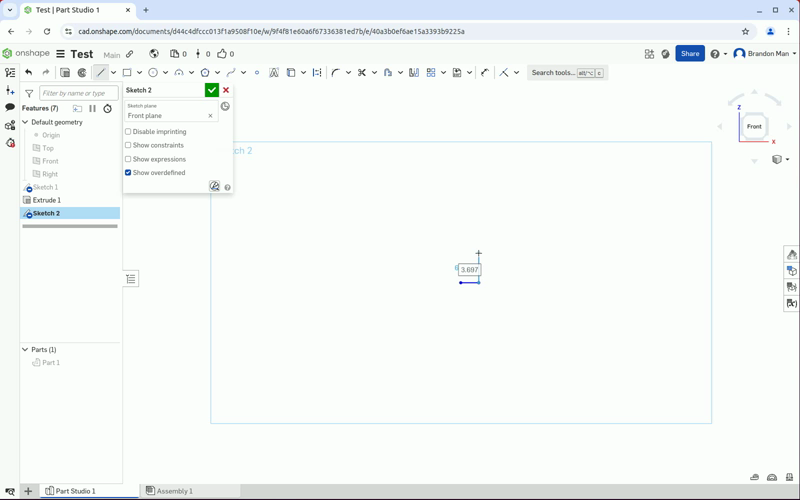
click(478, 252)
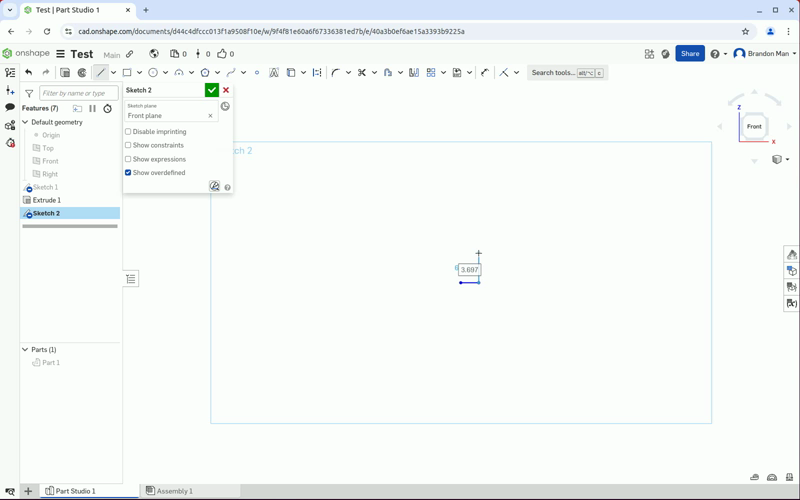
key_up(shift)
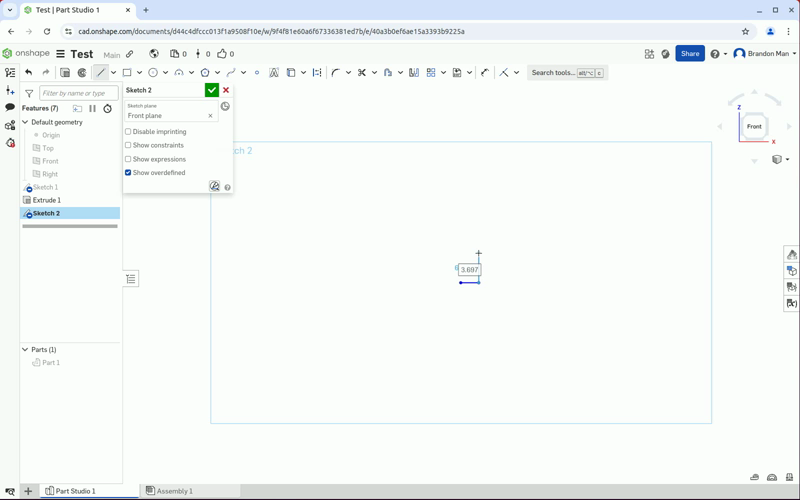
key_down(shift)
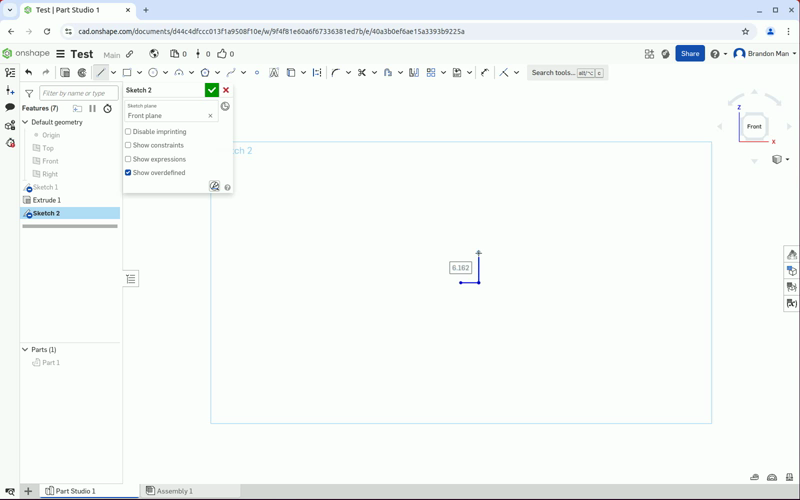
mouse_move(508, 252)
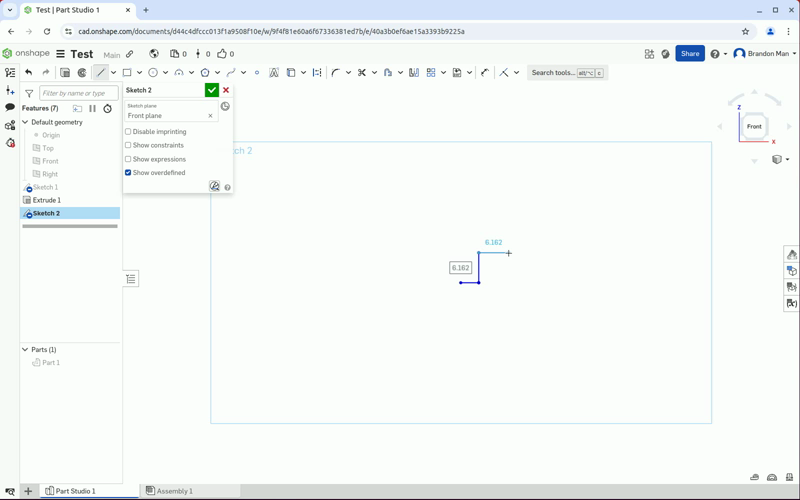
mouse_move(460, 252)
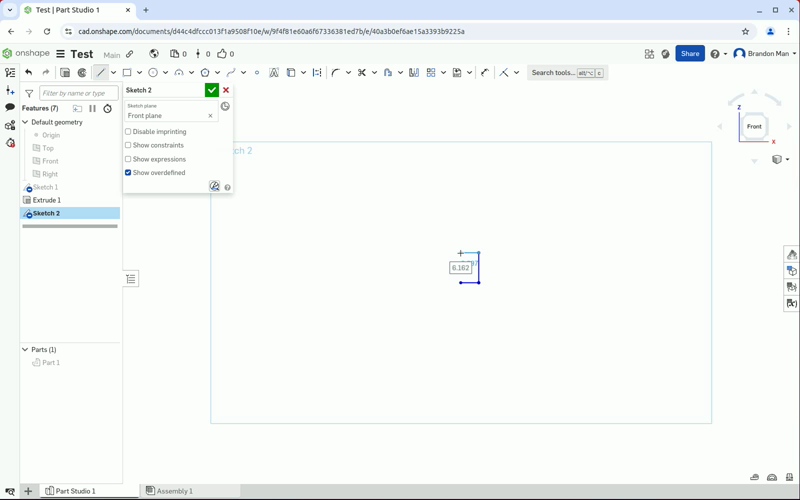
click(460, 252)
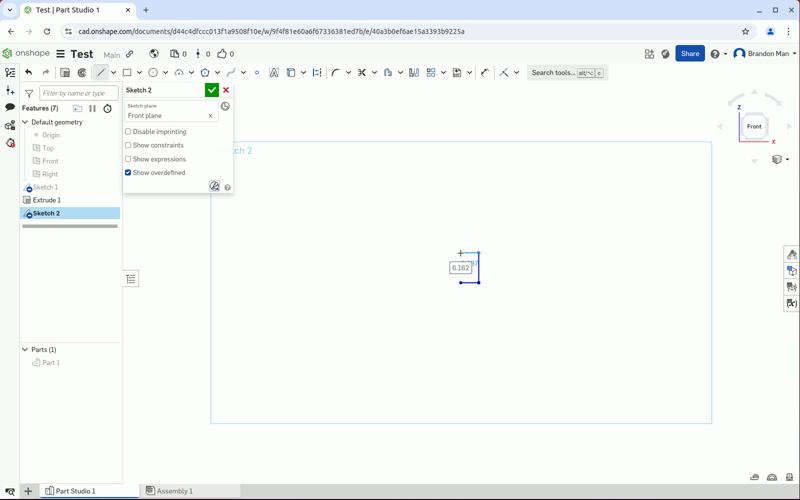
key_up(shift)
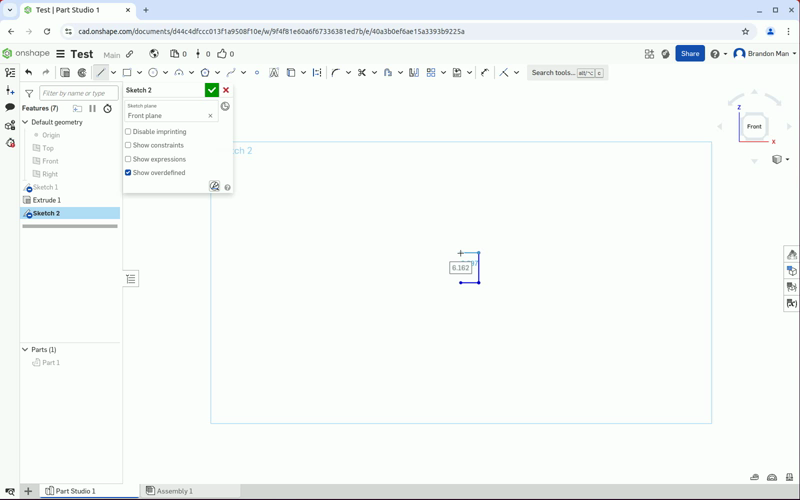
mouse_move(490, 252)
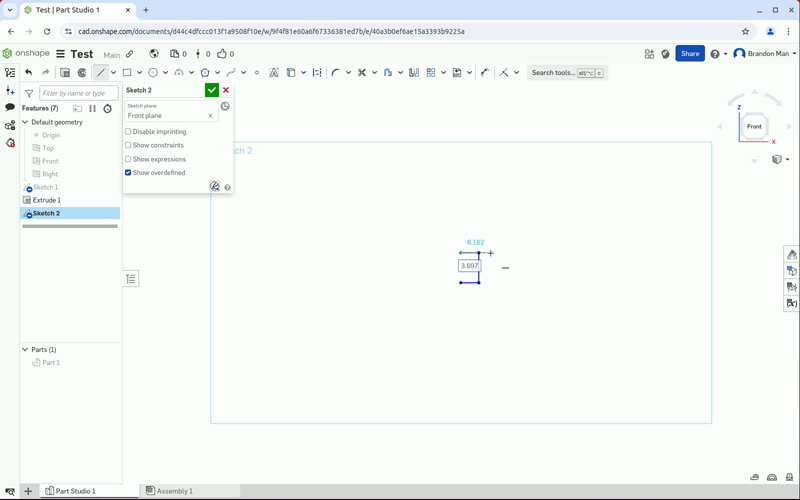
key_down(shift)
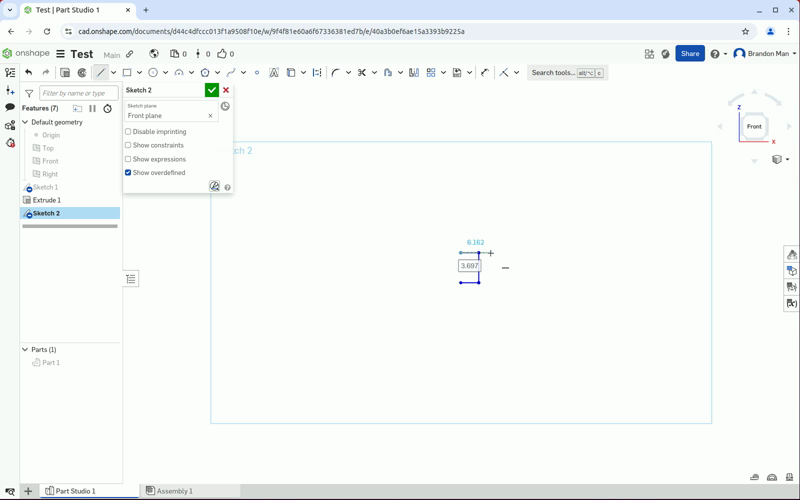
mouse_move(460, 282)
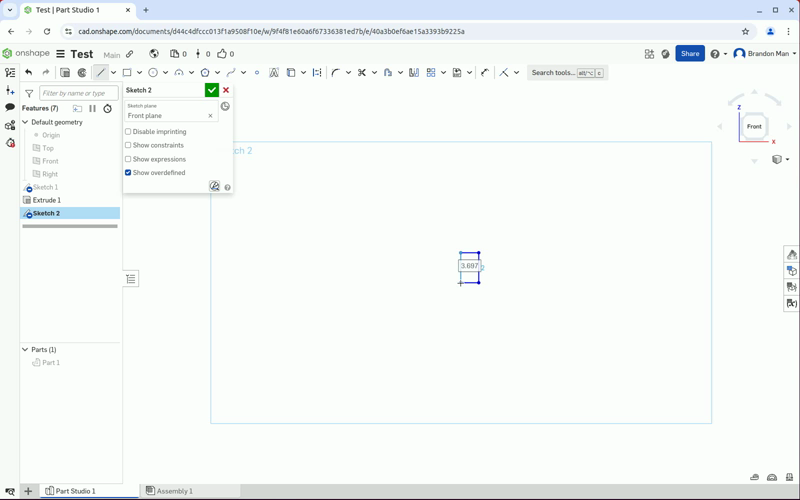
key_up(shift)
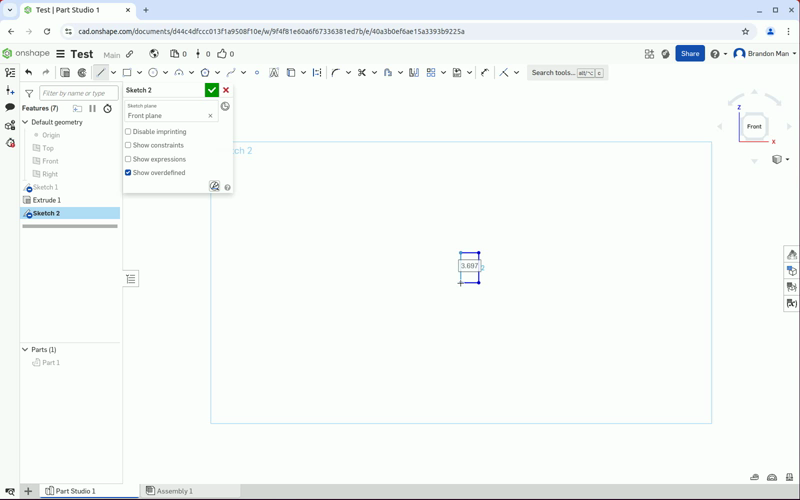
click(460, 282)
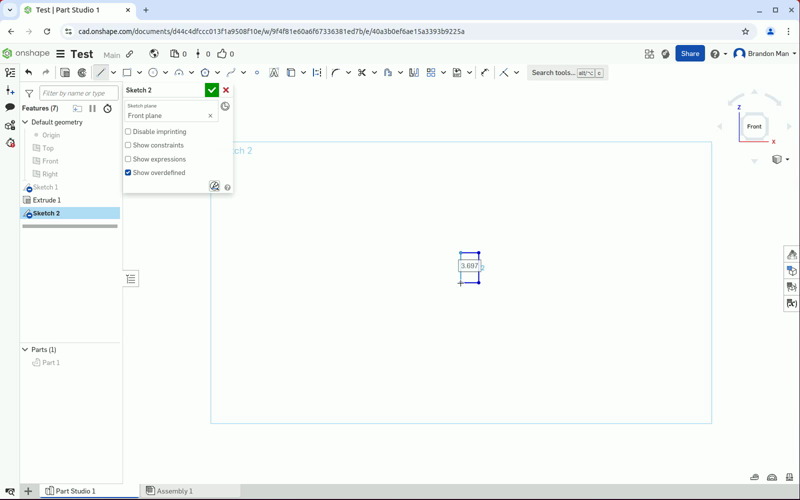
key(esc)
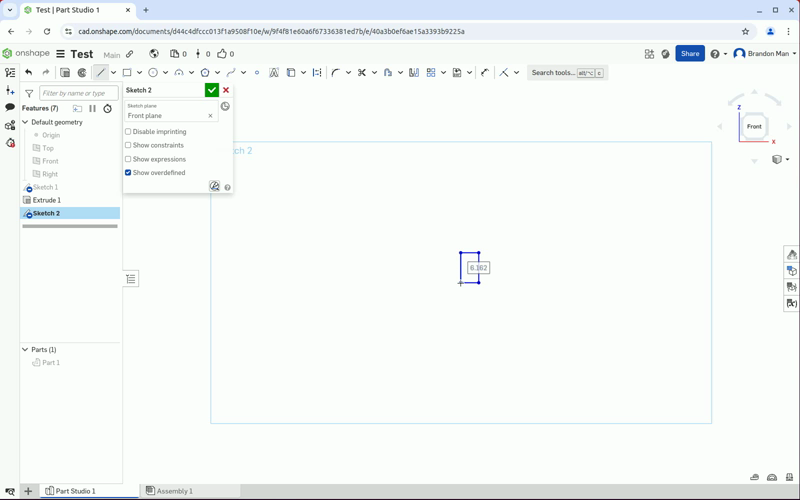
mouse_move(477, 277)
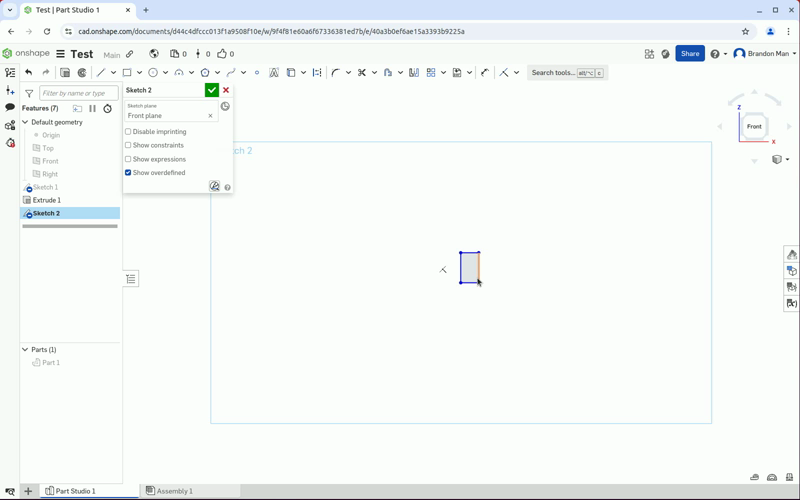
scroll(6)
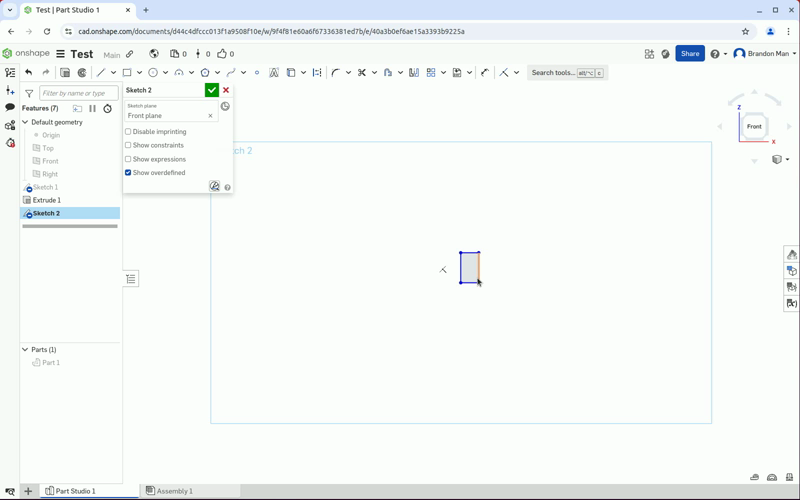
scroll(6)
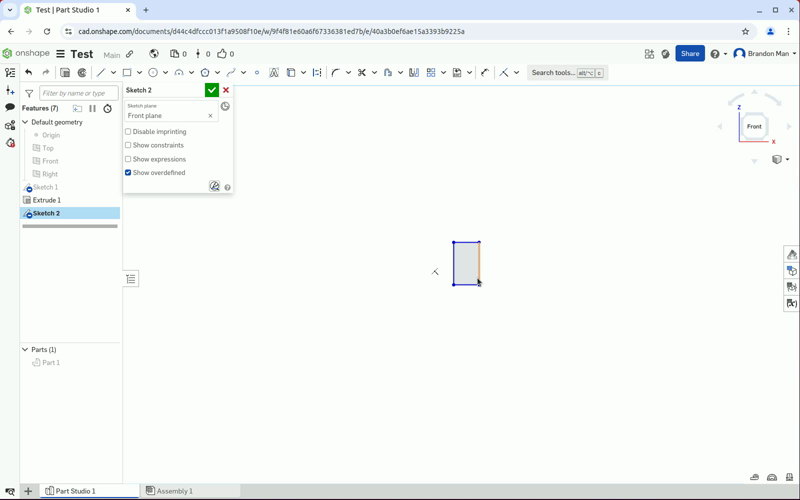
scroll(6)
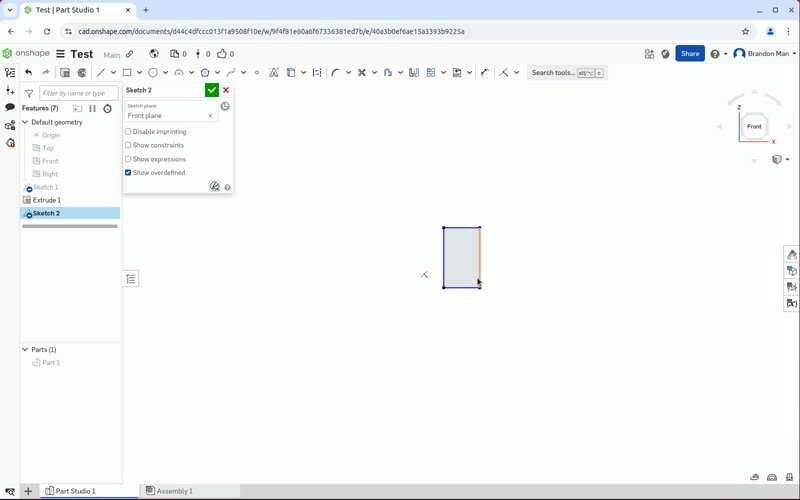
scroll(6)
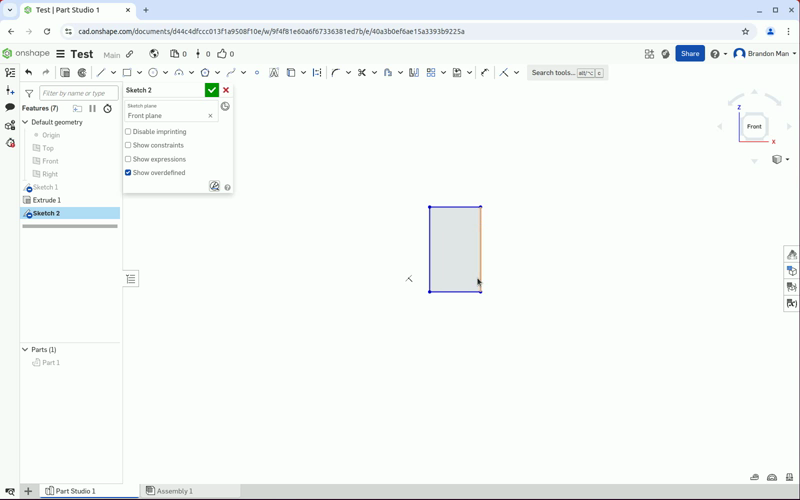
scroll(6)
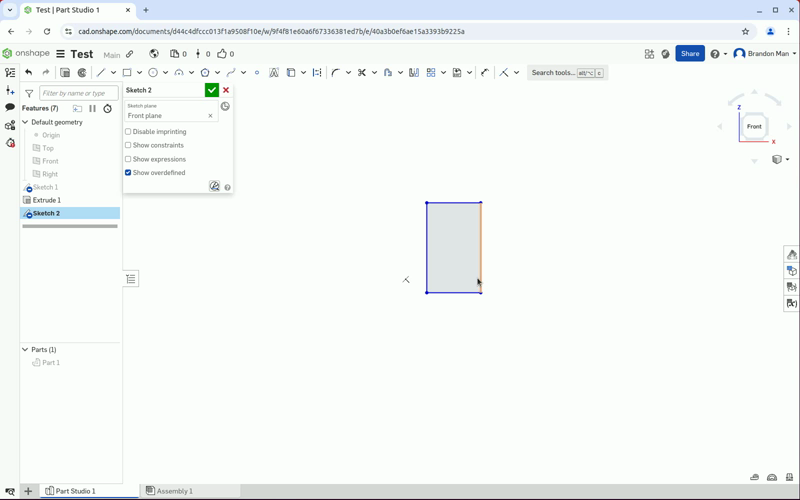
scroll(6)
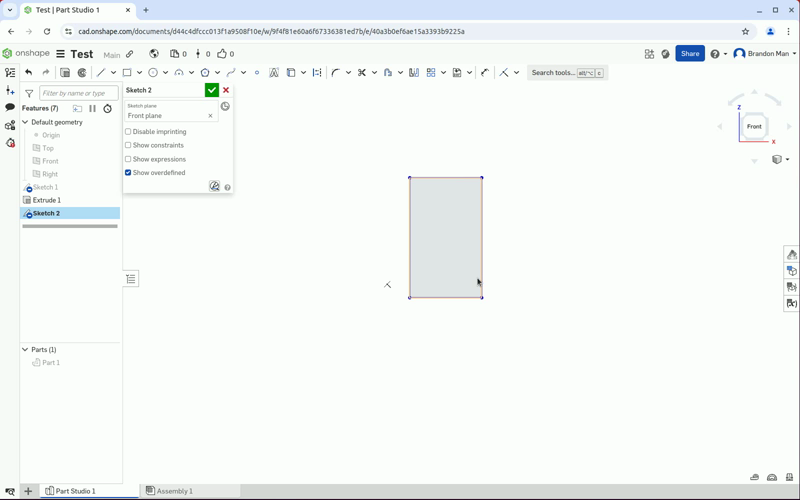
scroll(6)
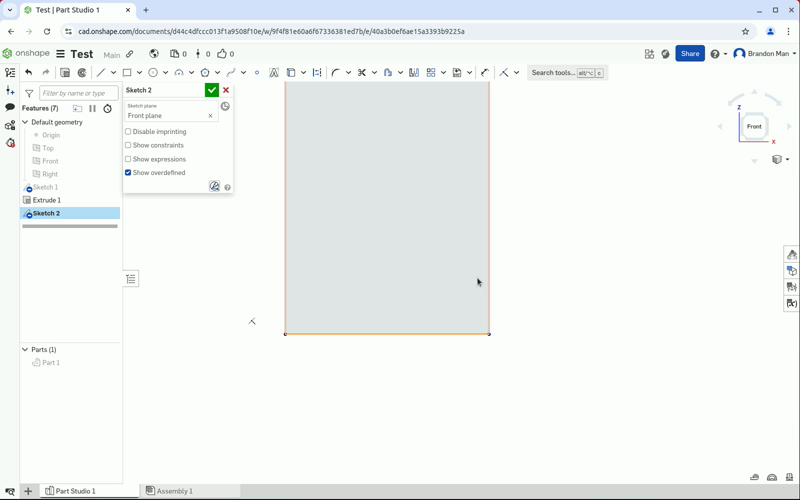
click(477, 277)
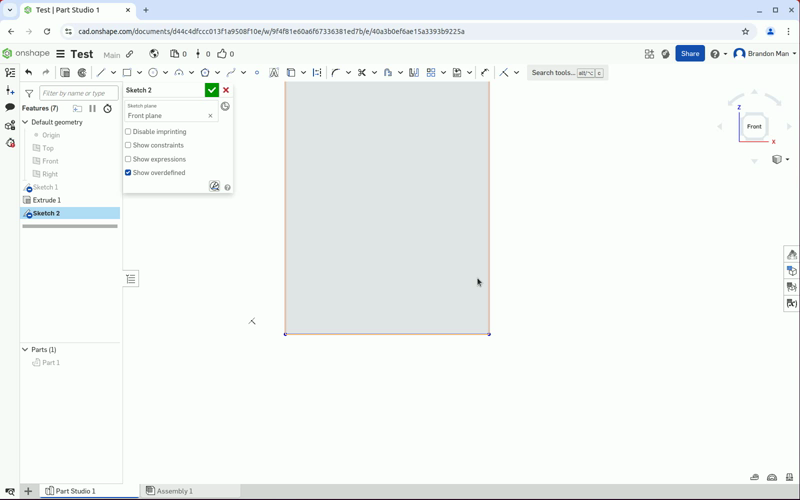
scroll(-6)
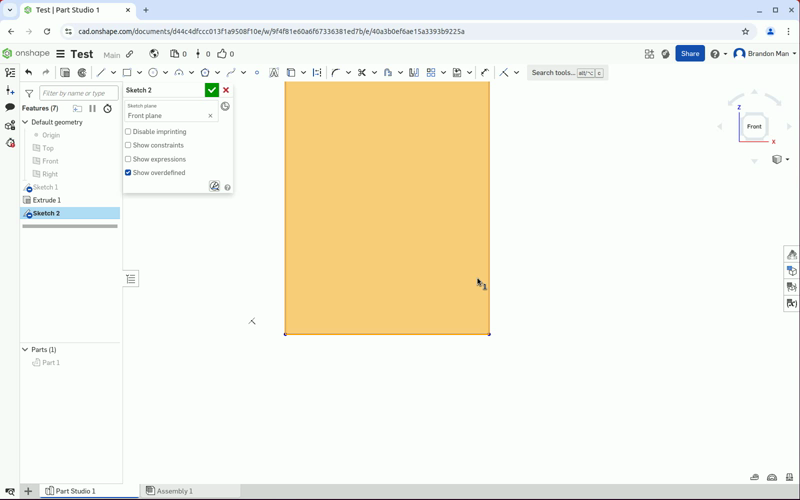
scroll(-6)
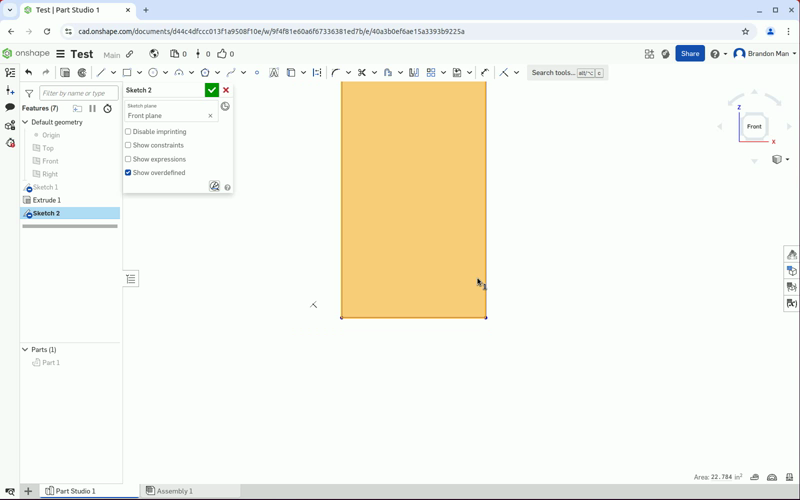
scroll(-6)
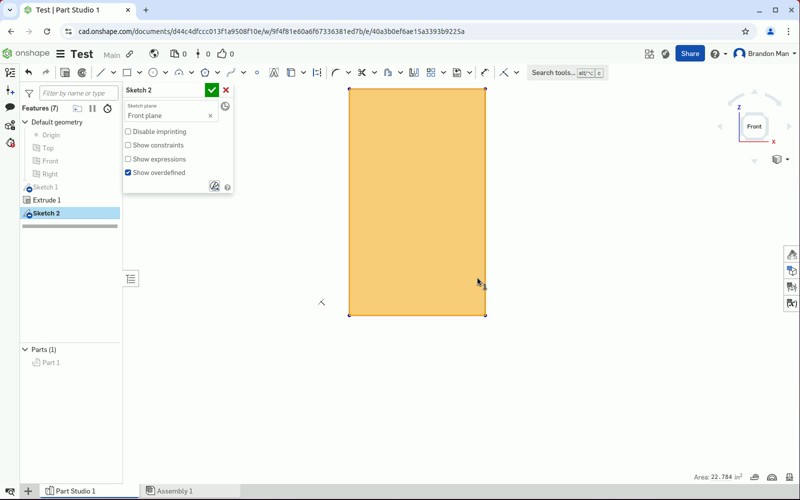
scroll(-6)
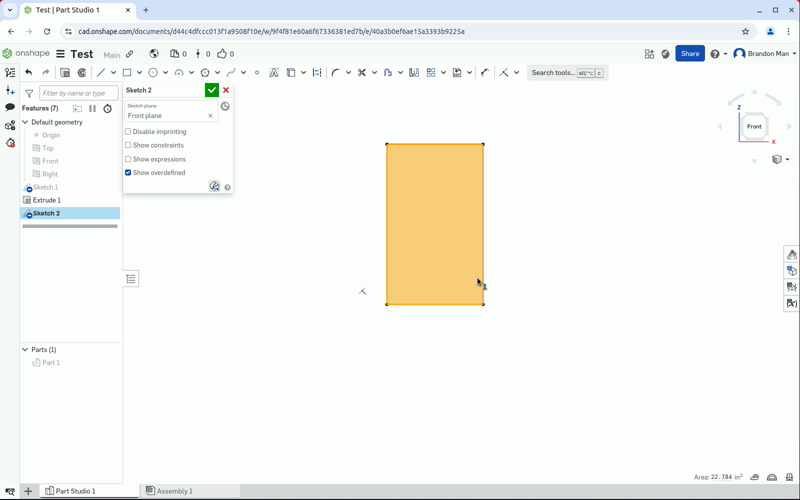
scroll(-6)
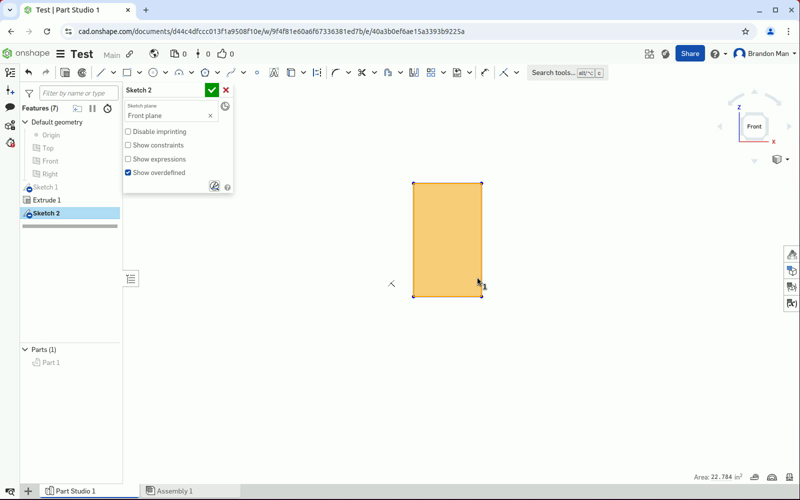
scroll(-6)
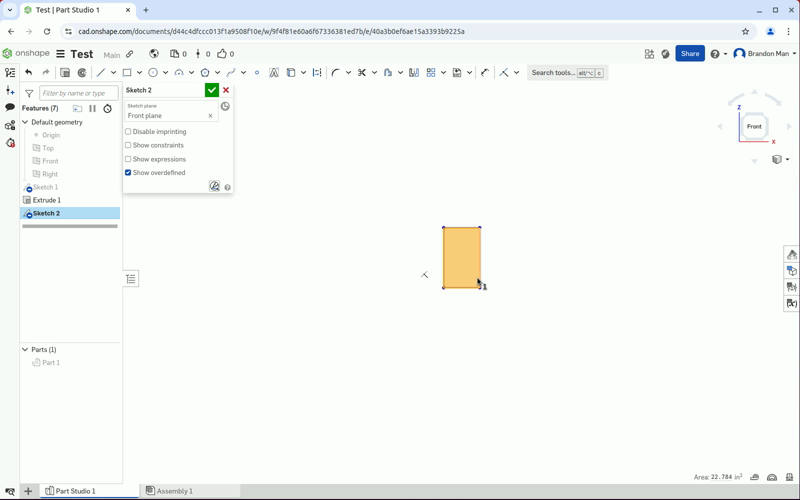
scroll(-6)
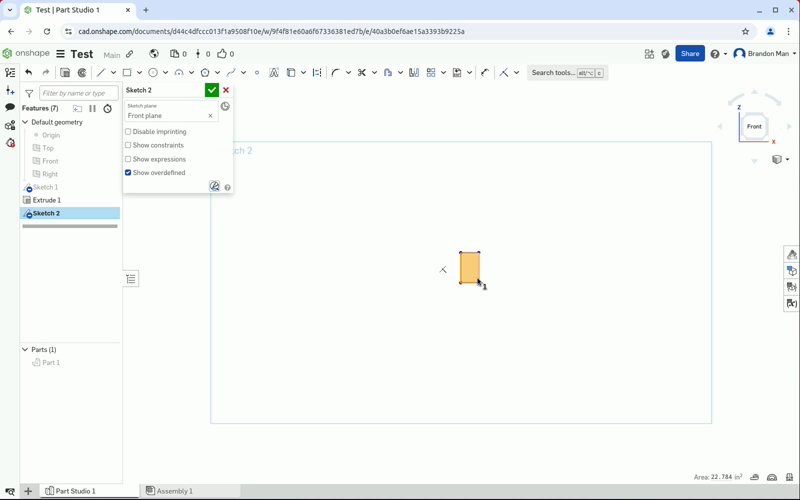
mouse_move(73, 352)
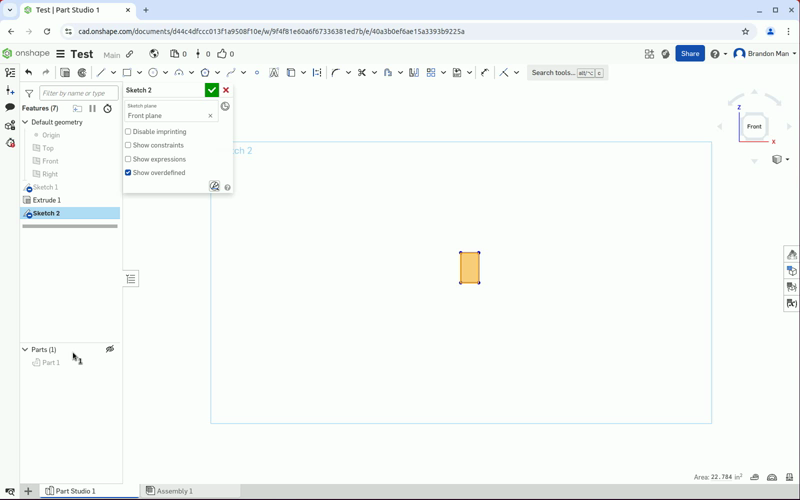
key(shift+y)
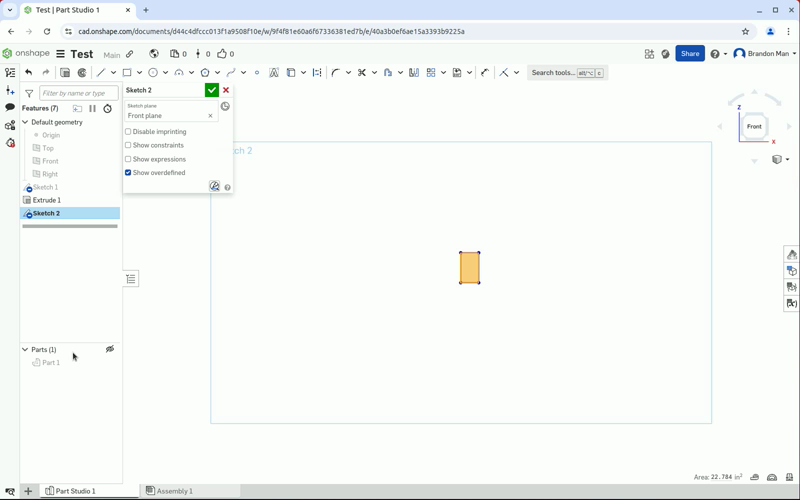
key(shift+e)
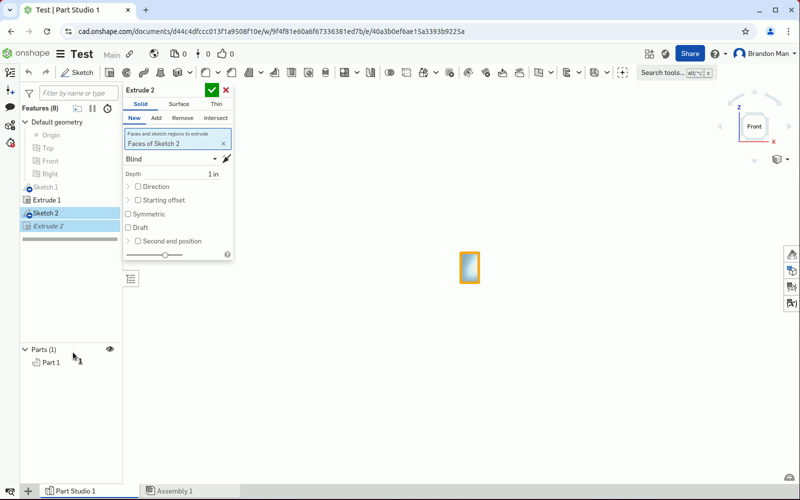
mouse_move(143, 106)
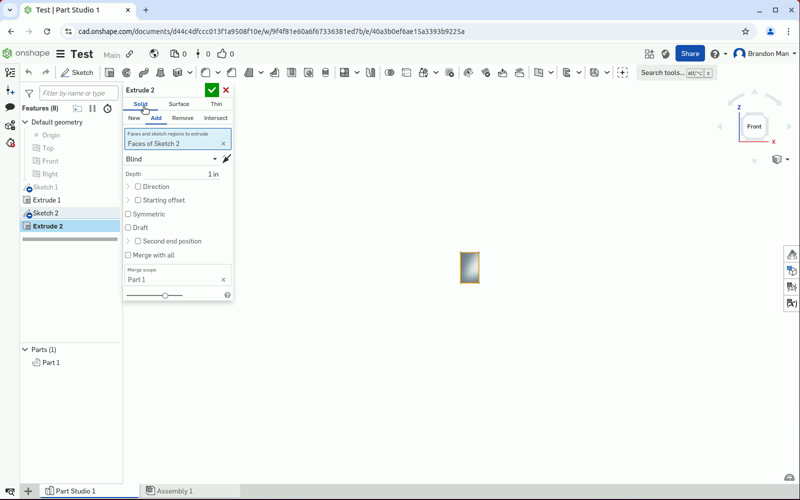
click(143, 106)
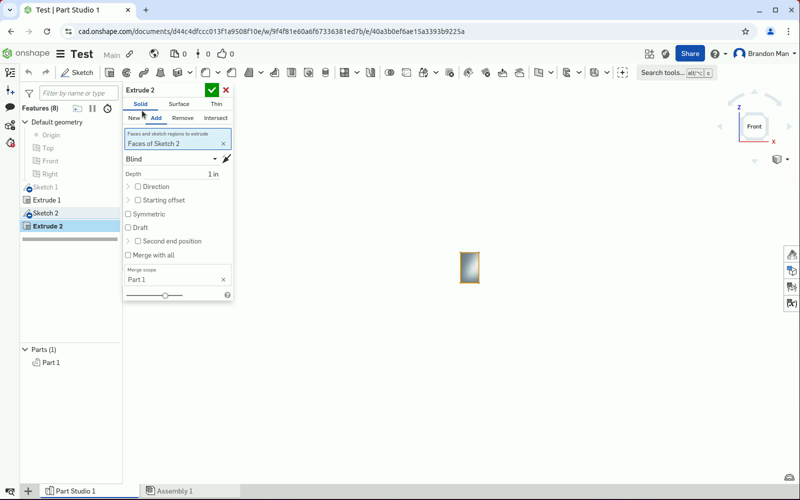
mouse_move(137, 120)
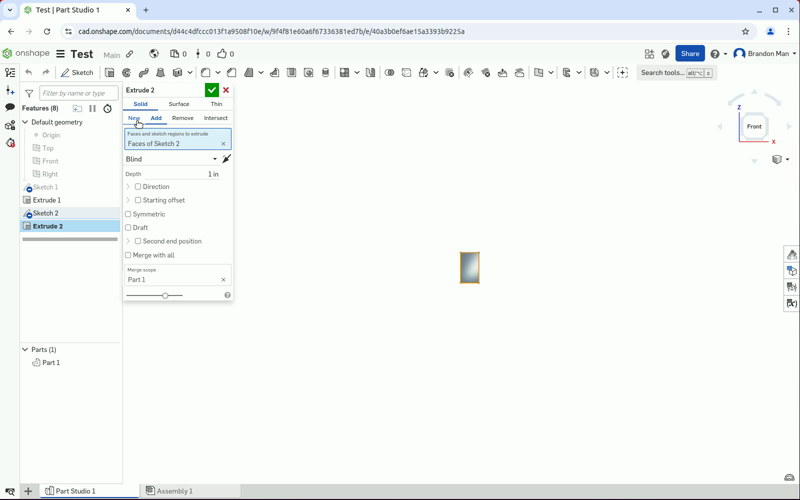
click(137, 120)
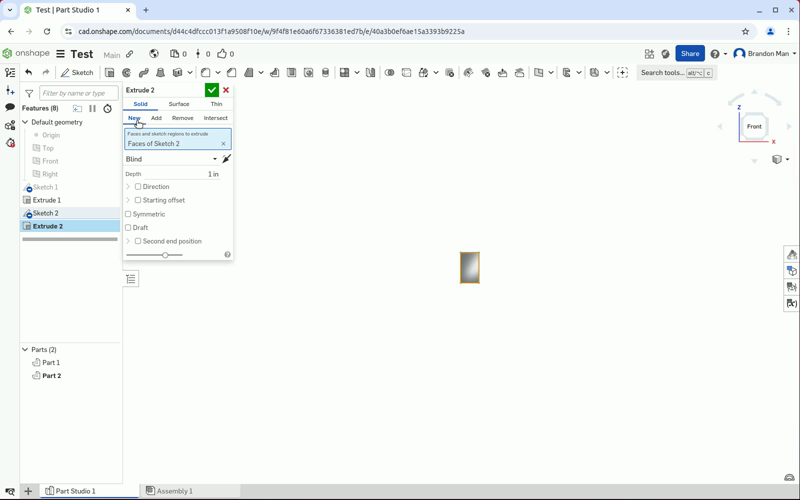
key(tab, 4)
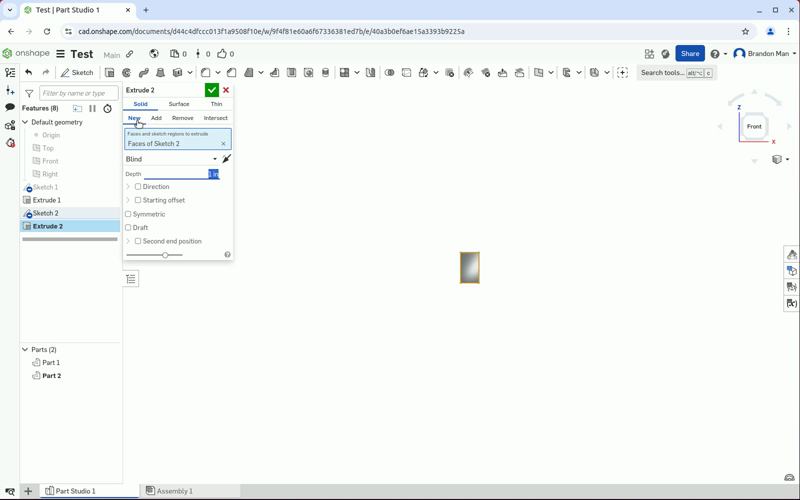
text(-0.241)
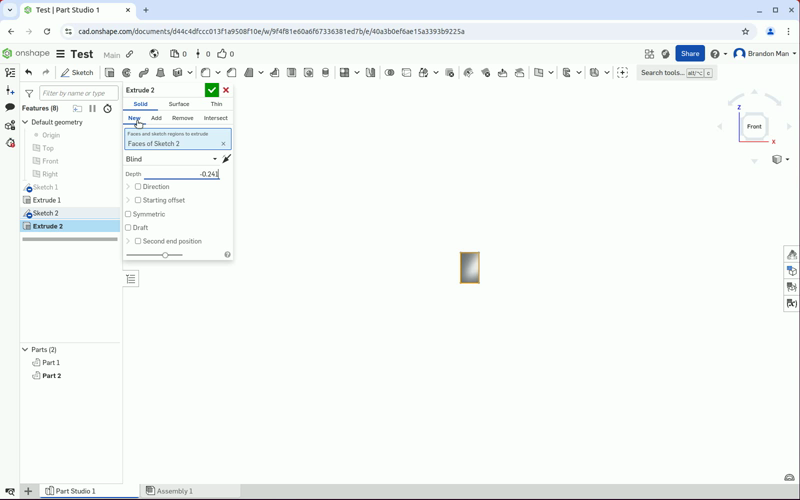
key(enter)
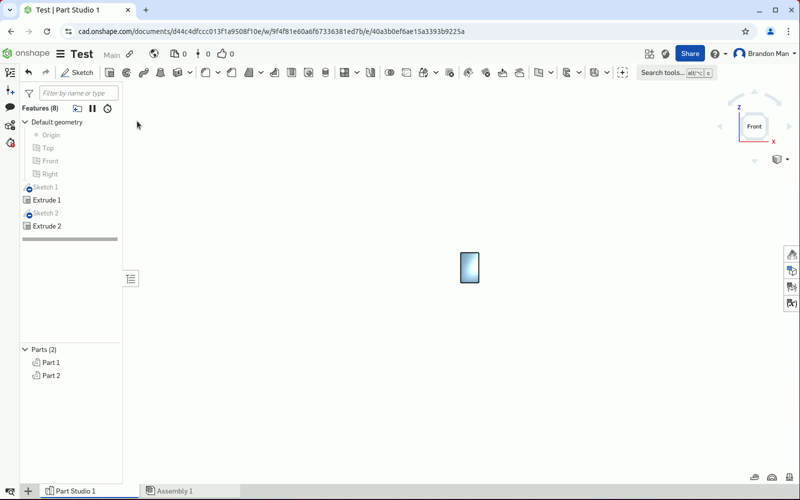
key(shift+h)
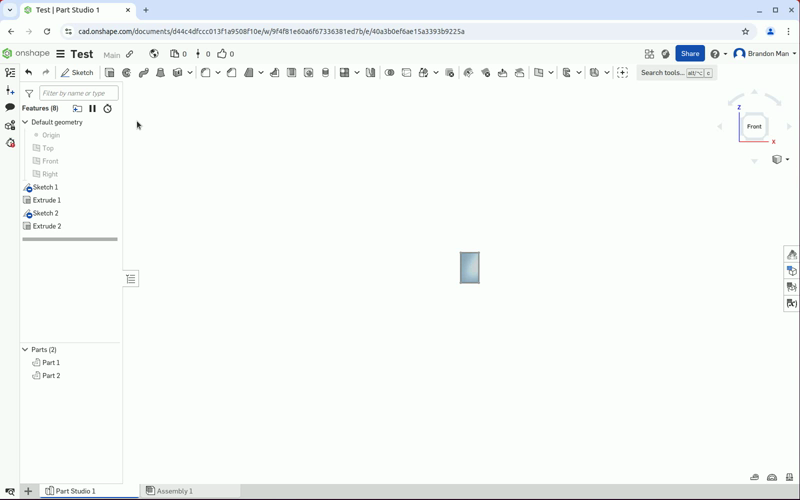
key(shift+h)
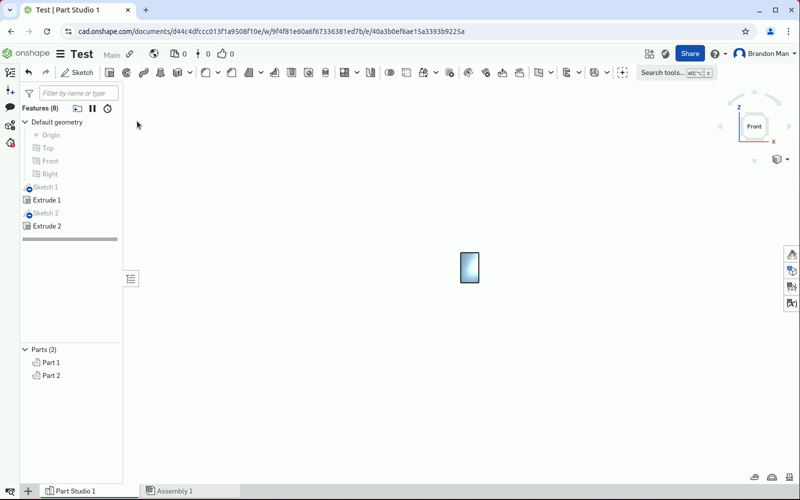
mouse_move(73, 189)
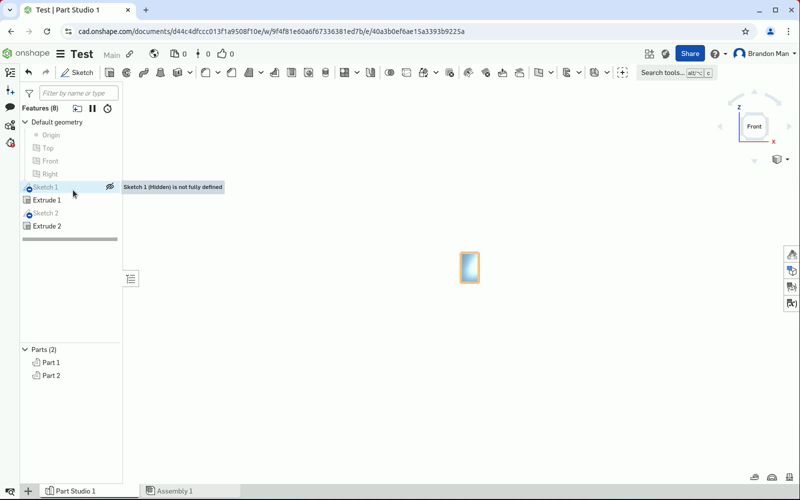
click(73, 189)
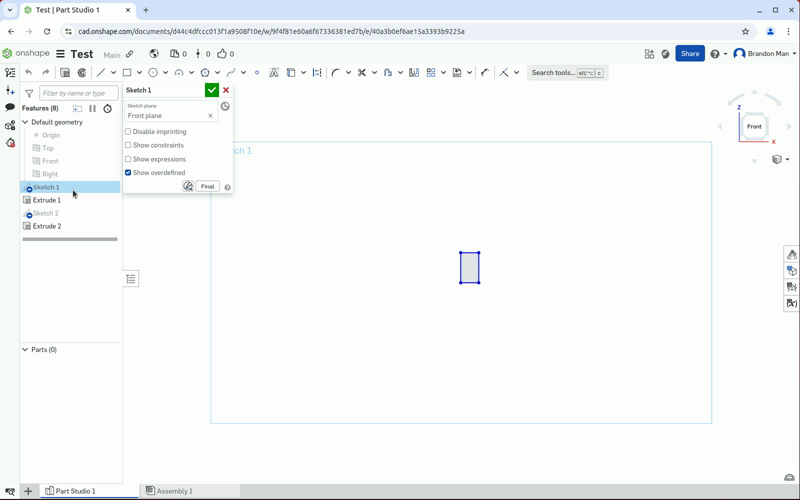
mouse_move(229, 92)
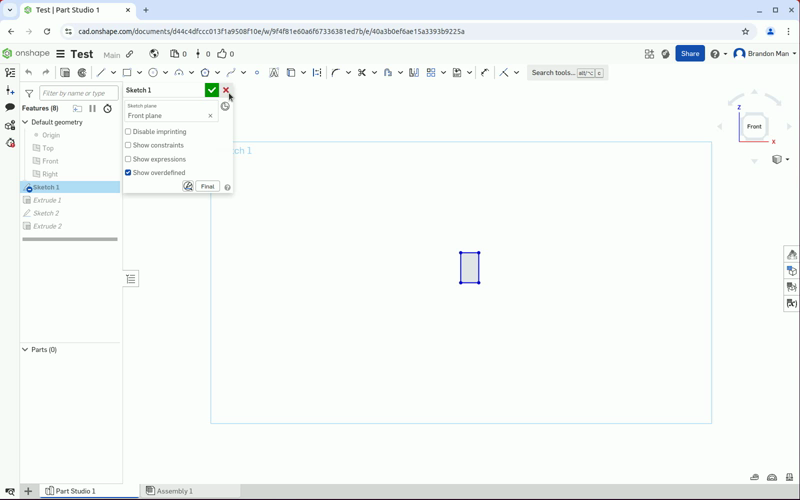
click(229, 92)
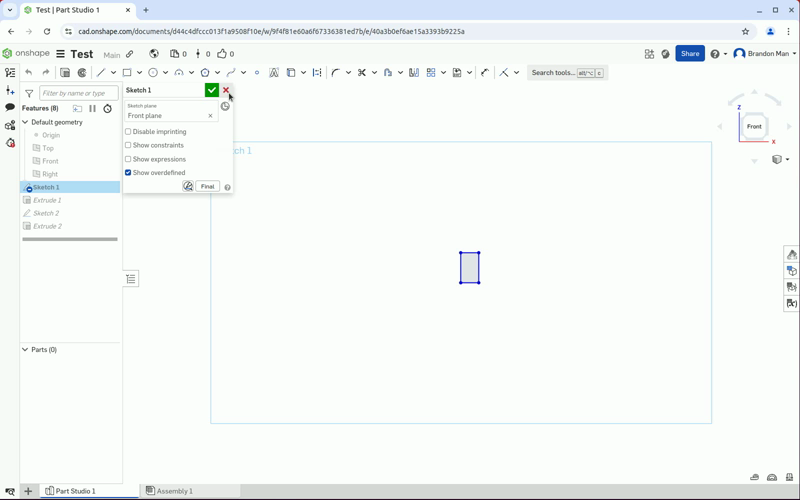
key(shift+s)
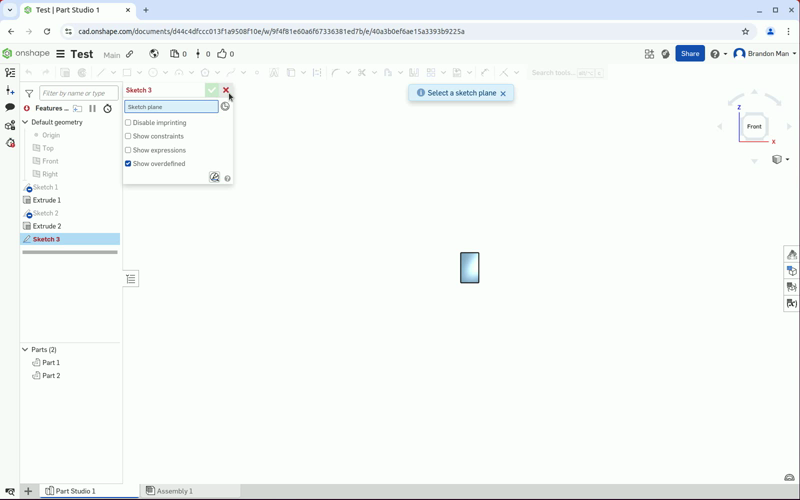
mouse_move(73, 163)
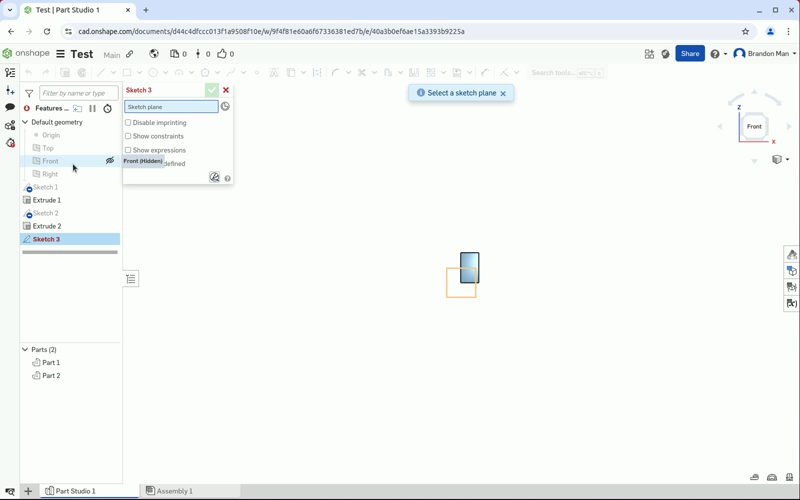
click(73, 163)
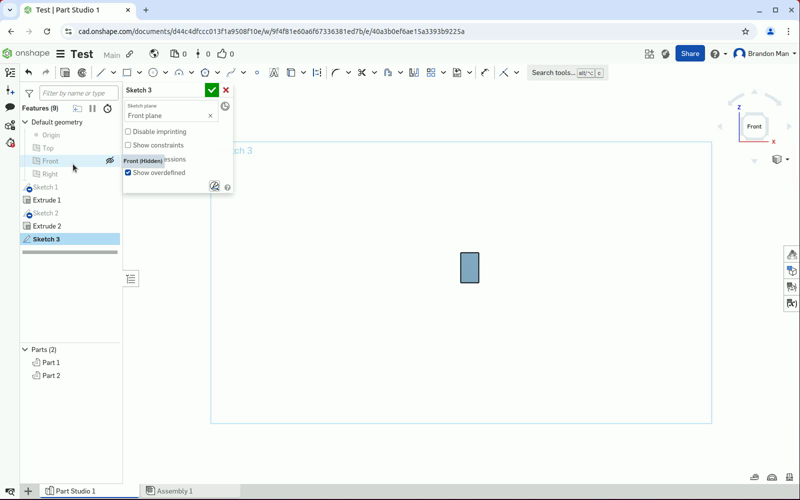
mouse_move(73, 352)
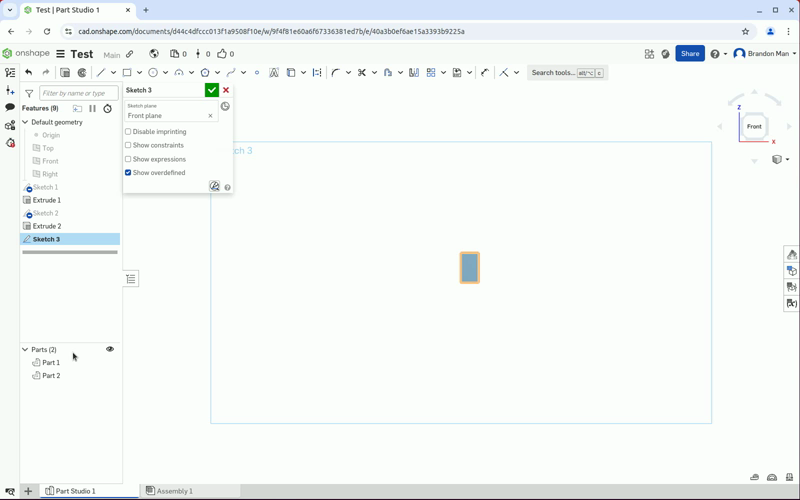
key(y)
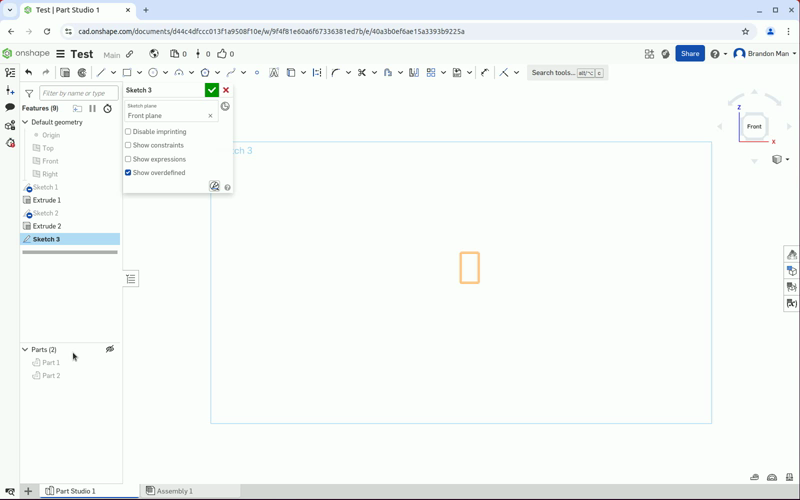
key(l)
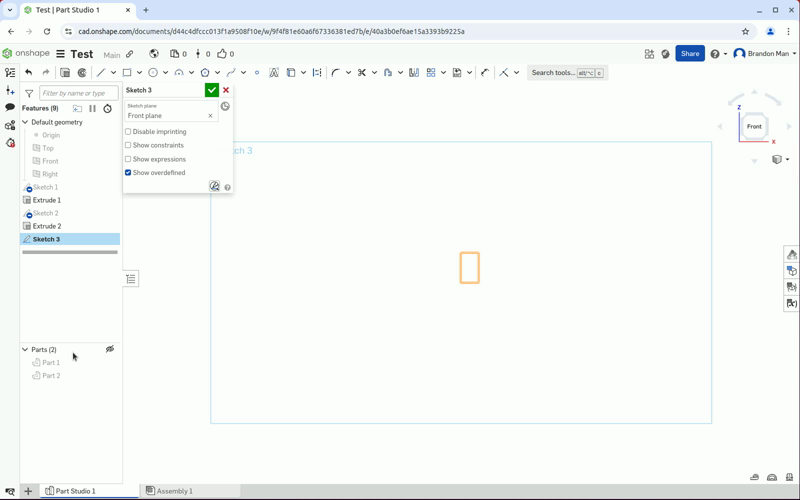
key_down(shift)
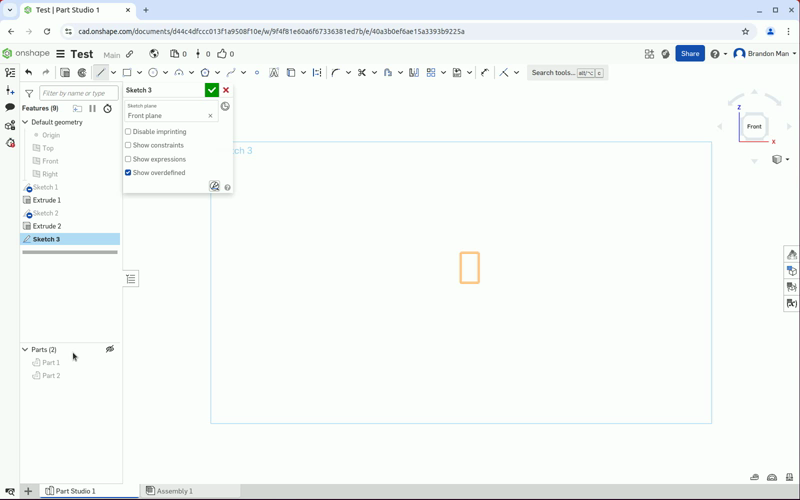
mouse_move(481, 282)
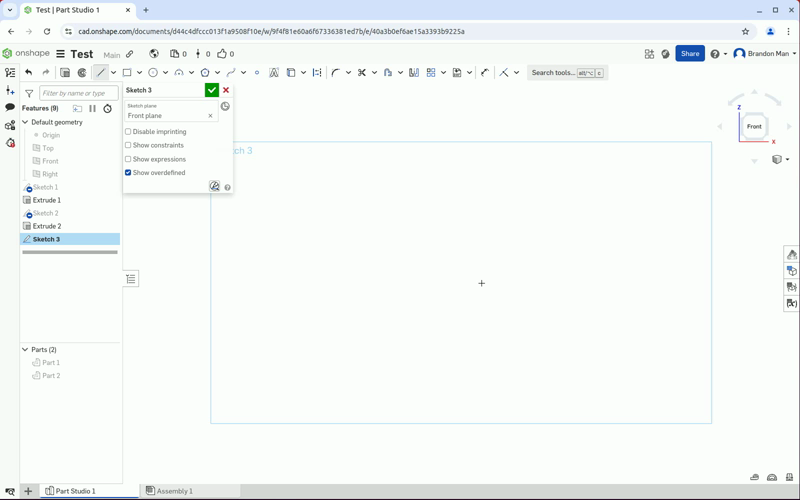
click(481, 282)
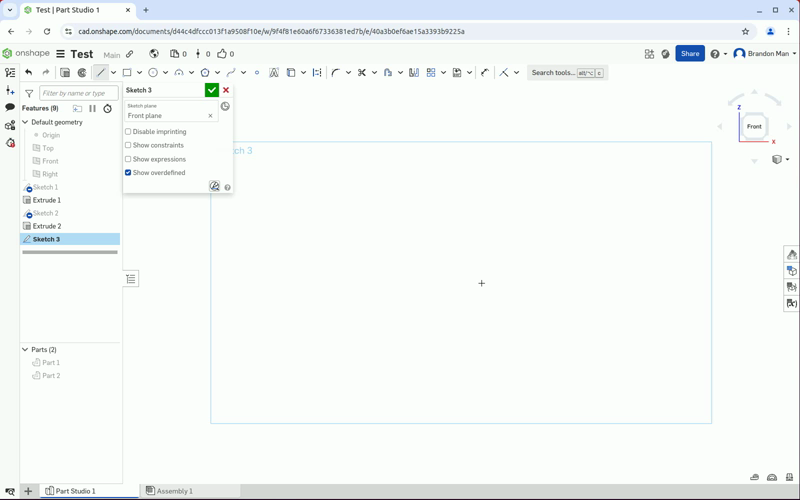
key_up(shift)
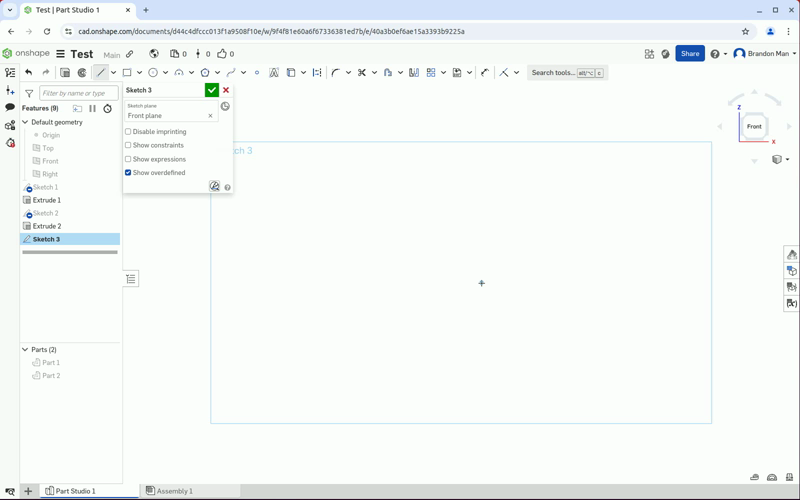
key_down(shift)
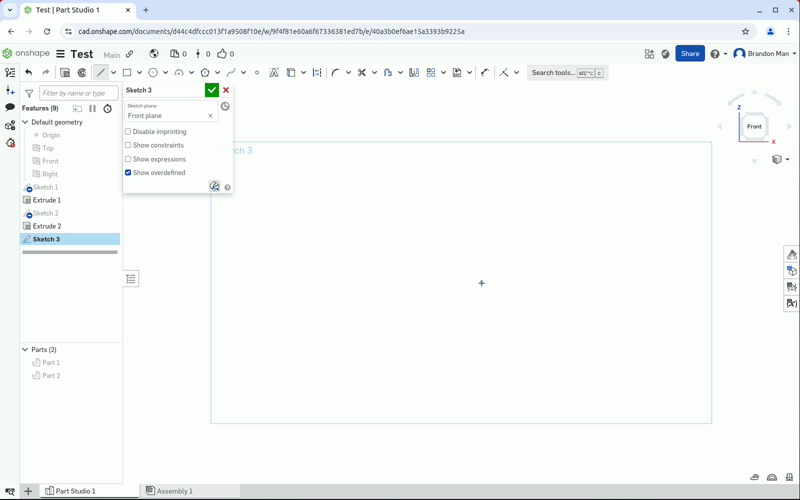
mouse_move(511, 282)
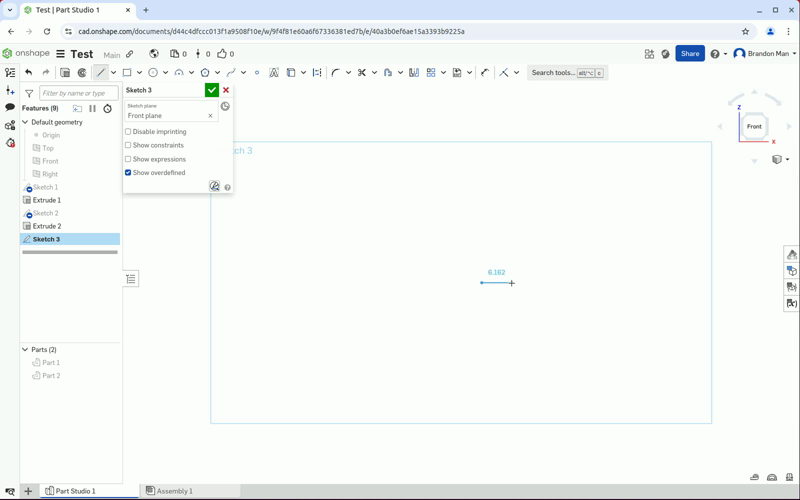
mouse_move(496, 282)
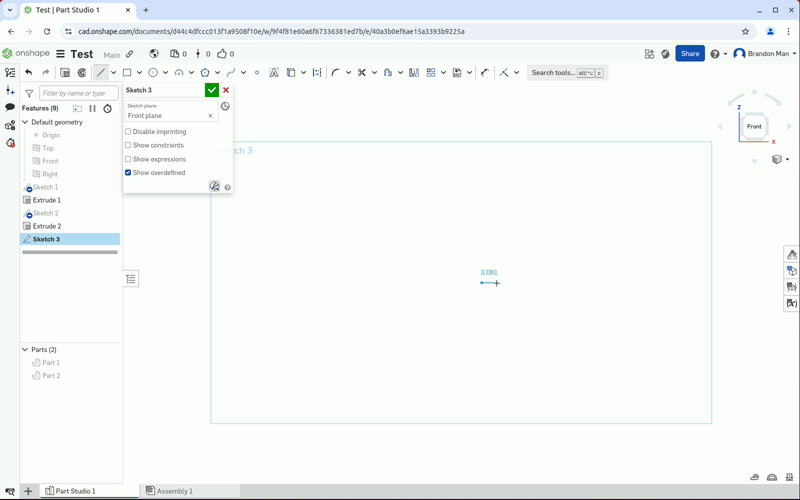
click(496, 282)
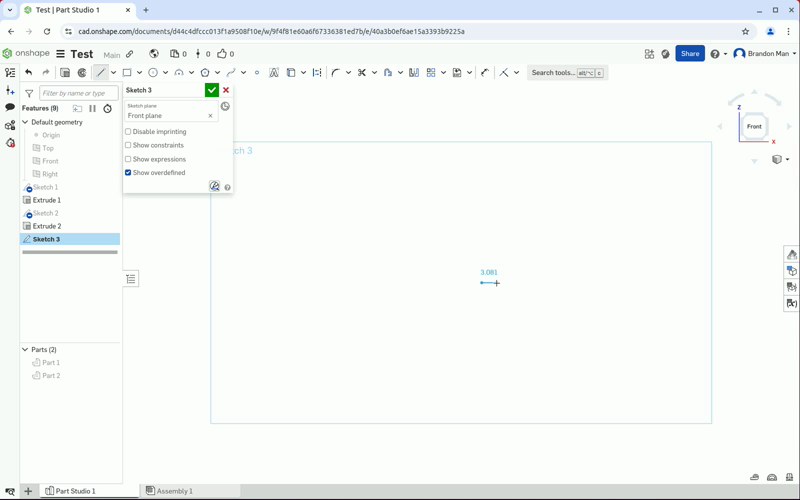
key_up(shift)
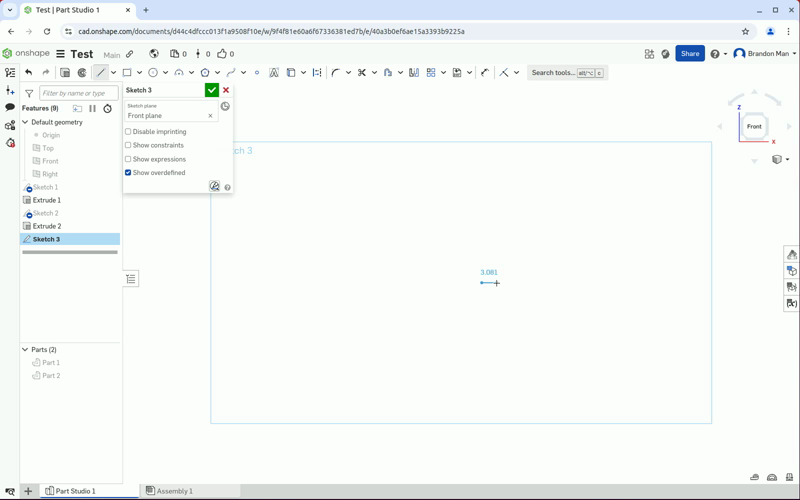
key_down(shift)
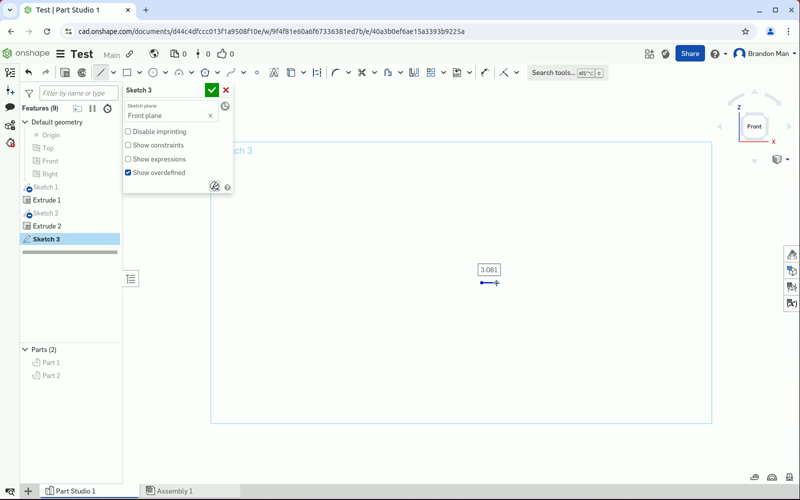
mouse_move(526, 282)
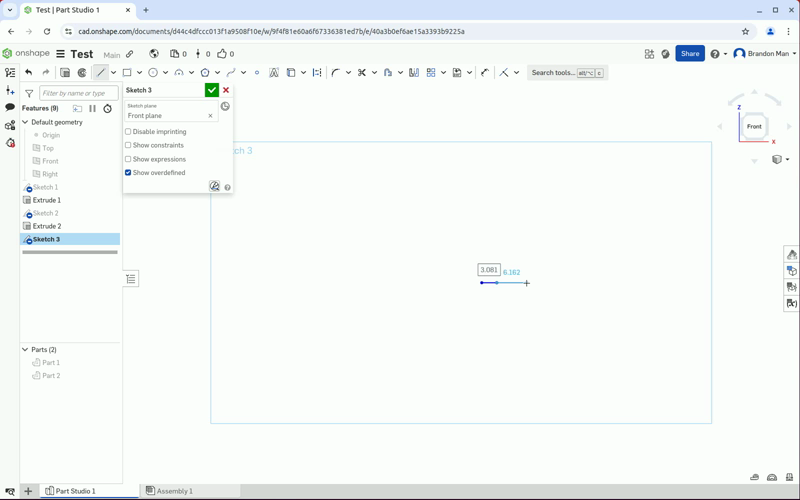
mouse_move(496, 252)
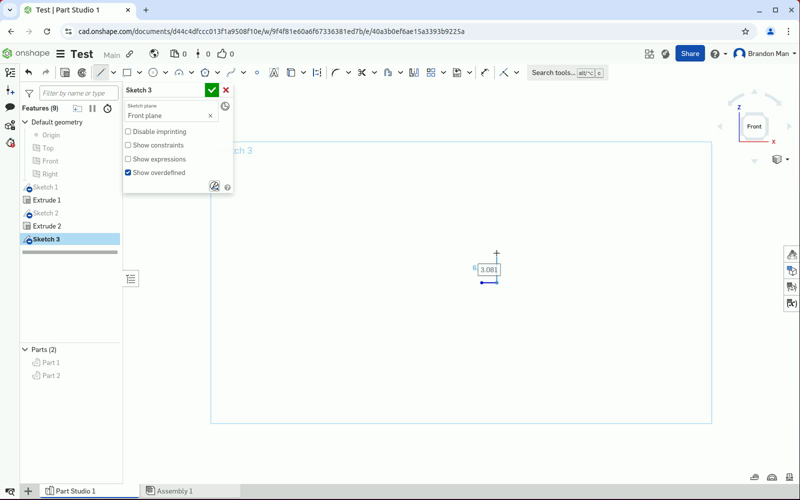
click(496, 252)
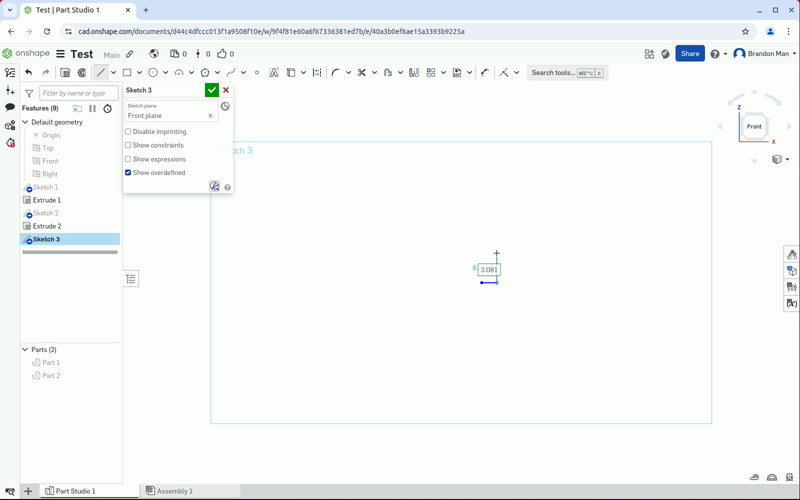
key_up(shift)
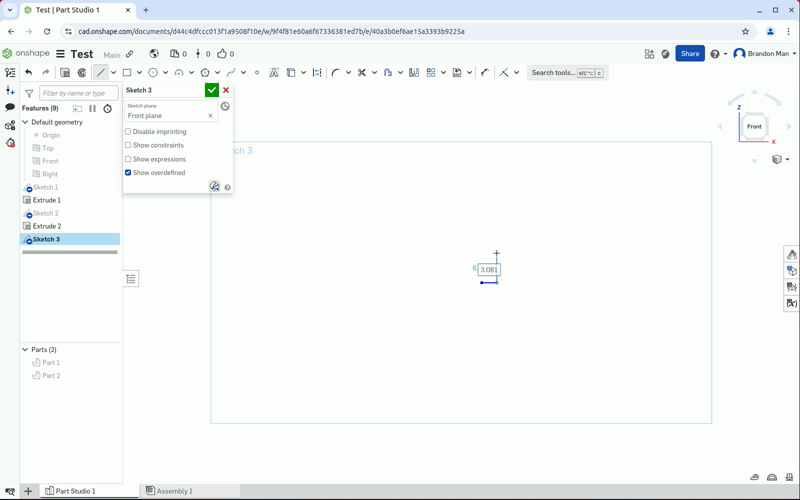
key_down(shift)
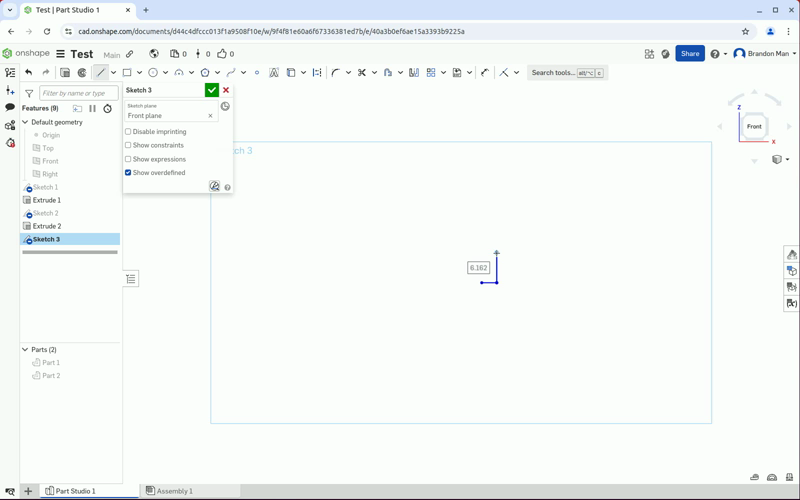
mouse_move(526, 252)
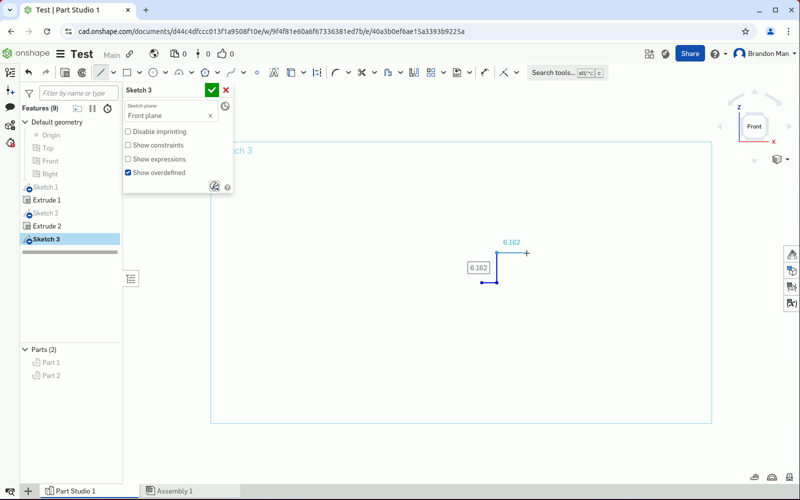
mouse_move(481, 252)
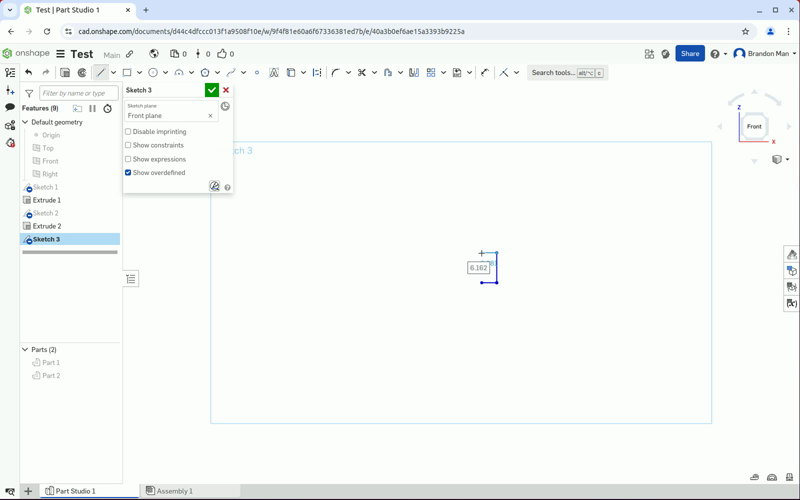
click(481, 252)
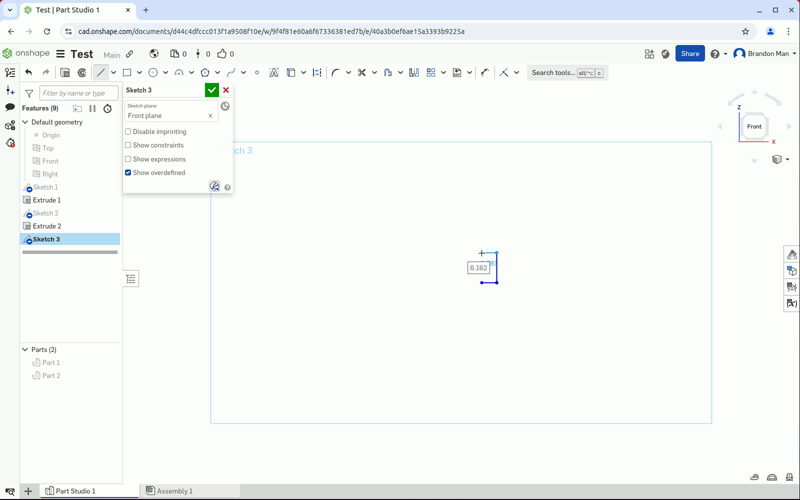
key_up(shift)
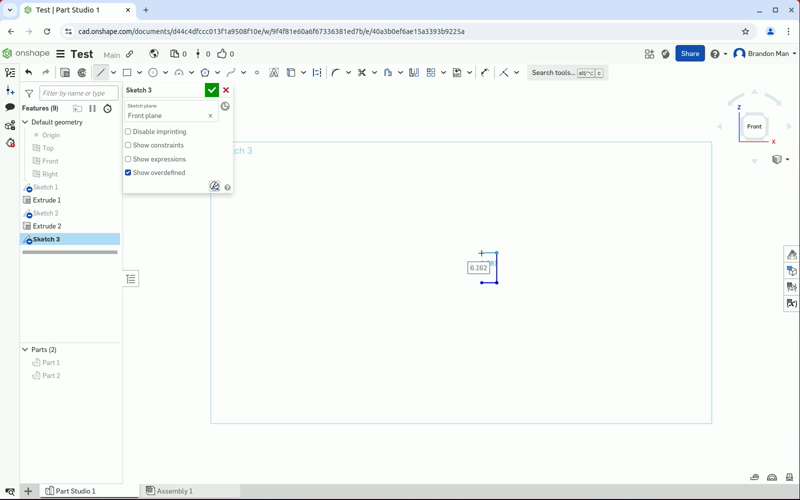
mouse_move(511, 252)
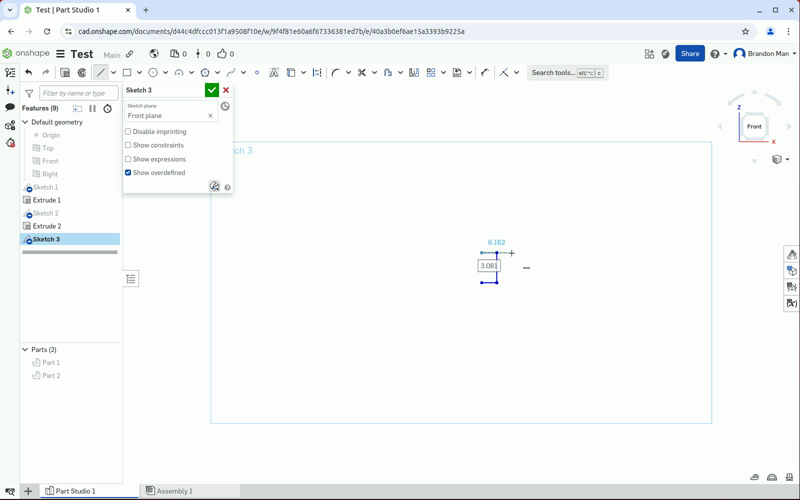
key_down(shift)
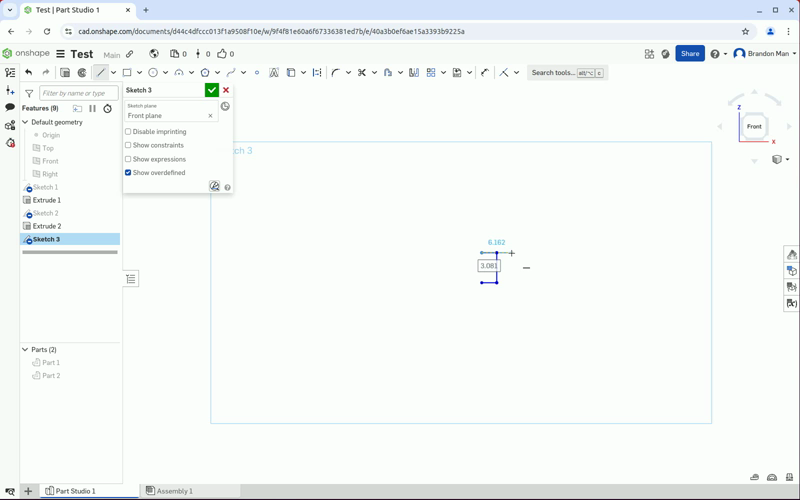
mouse_move(481, 282)
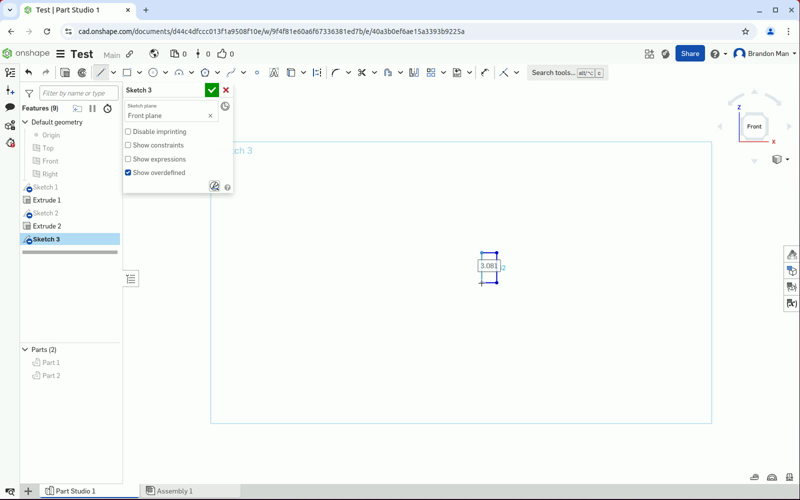
key_up(shift)
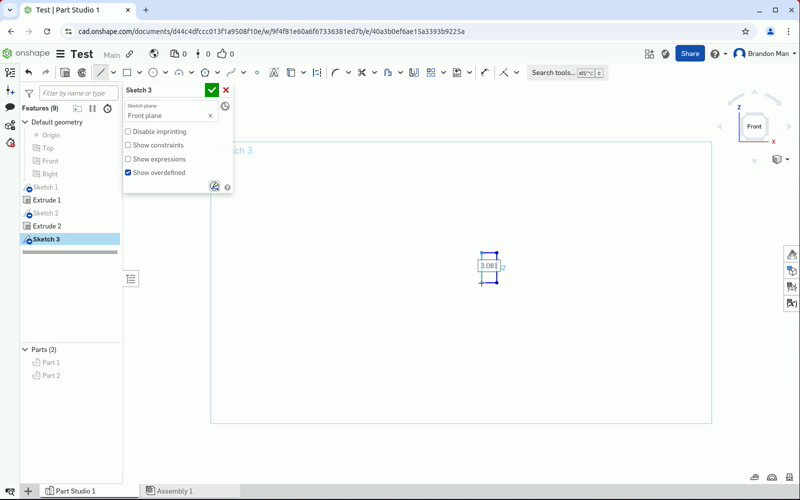
click(481, 282)
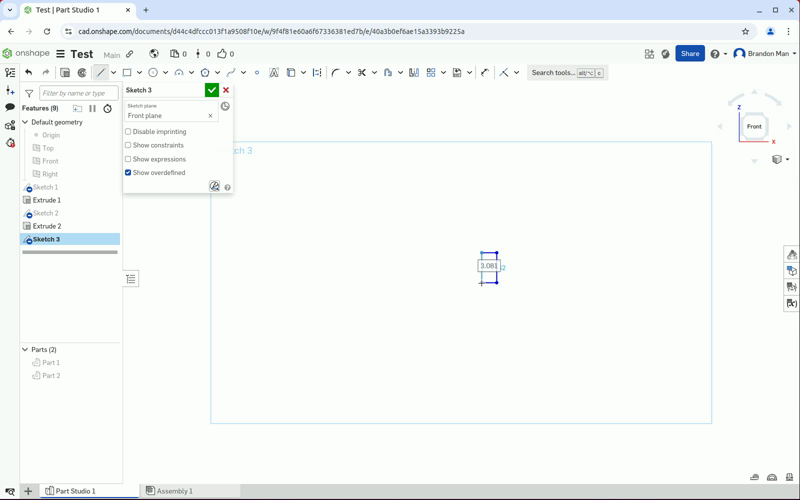
key(esc)
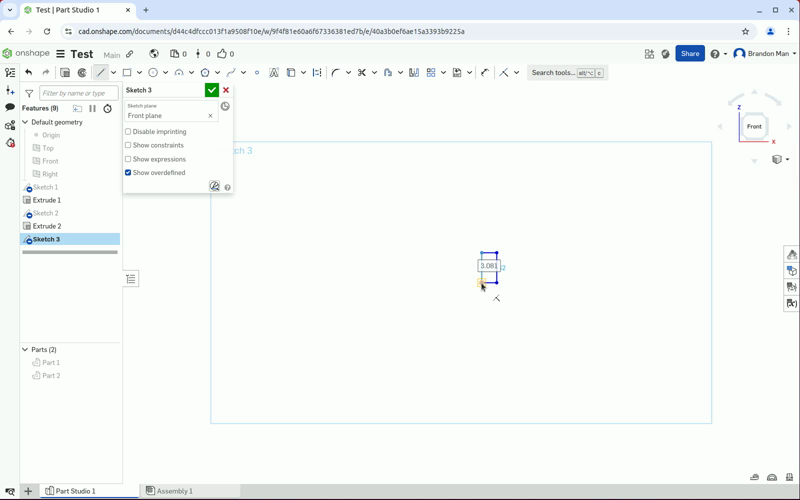
mouse_move(486, 257)
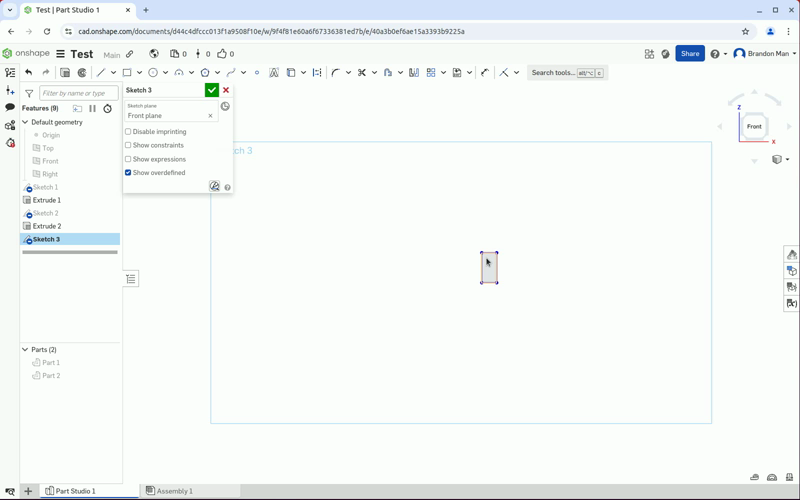
scroll(6)
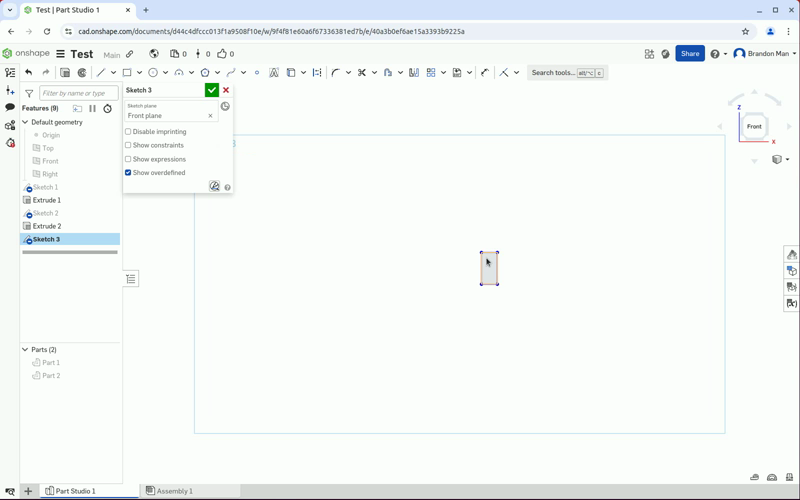
scroll(6)
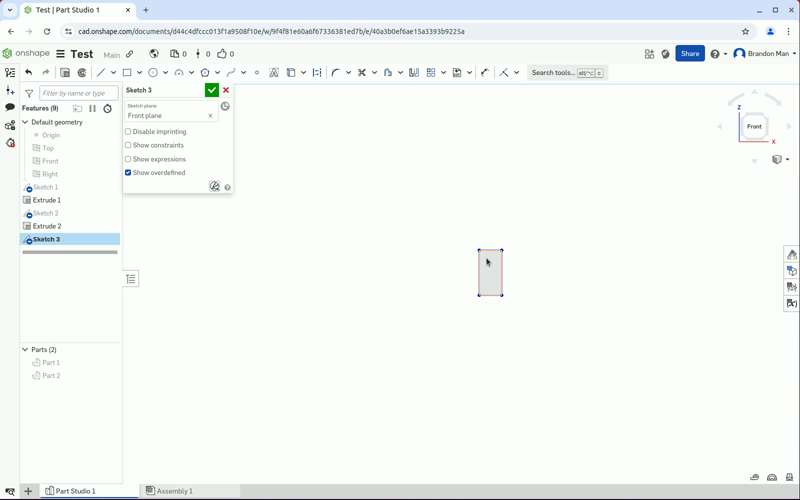
scroll(6)
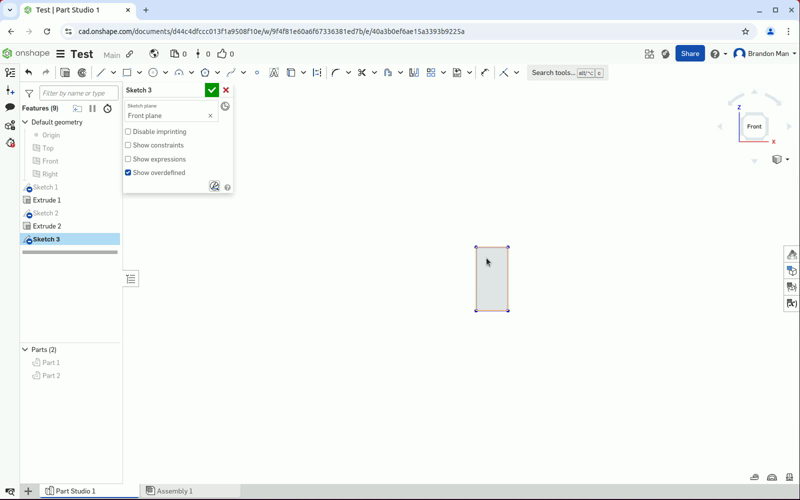
scroll(6)
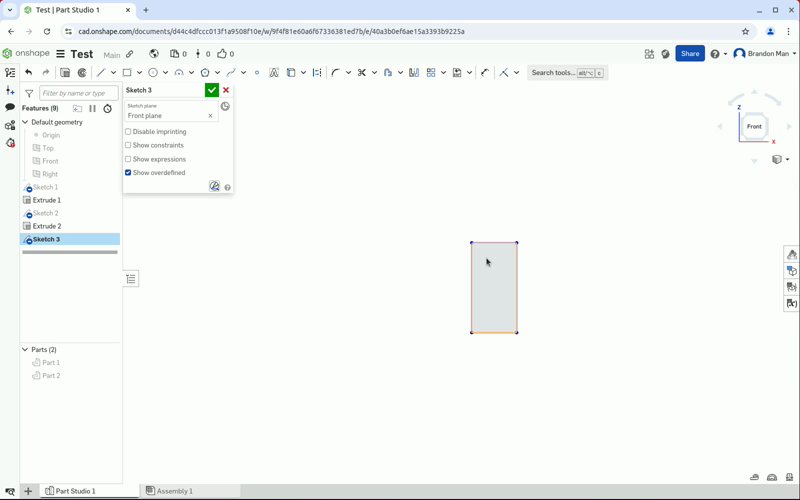
scroll(6)
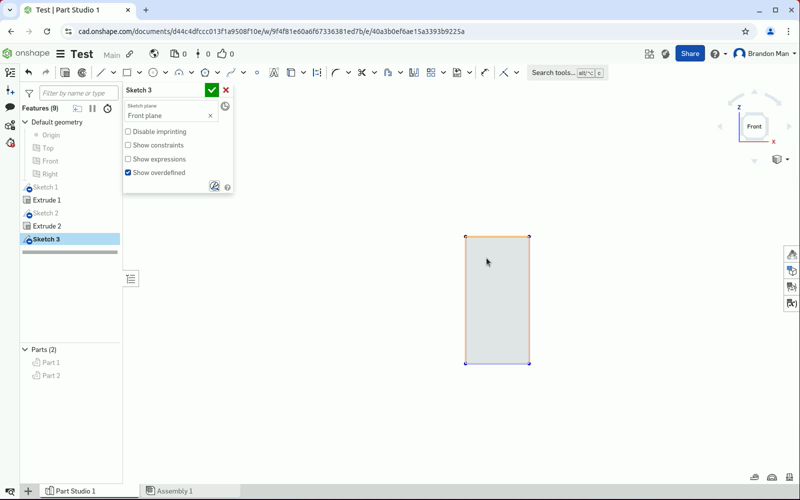
scroll(6)
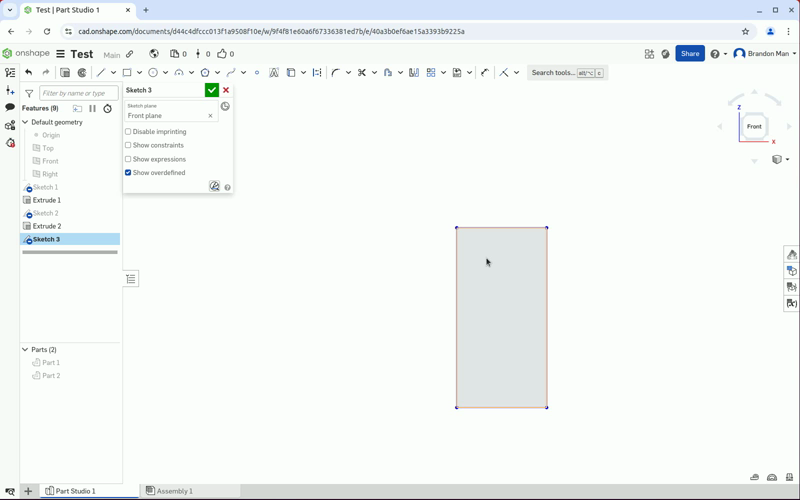
scroll(6)
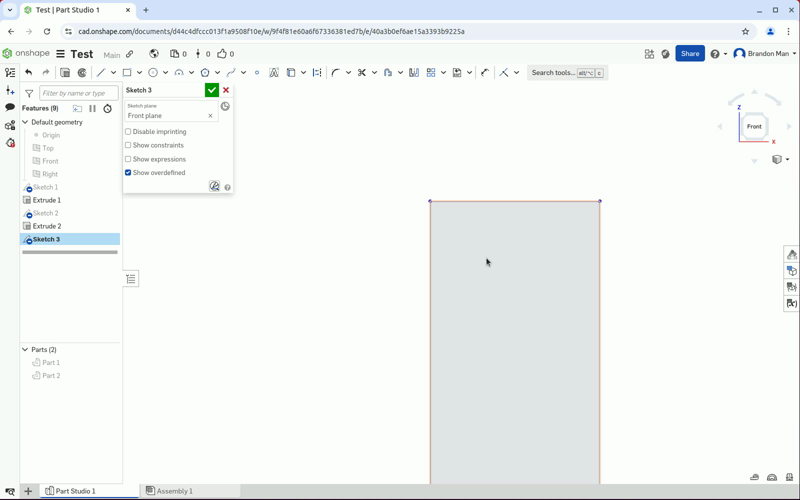
click(486, 257)
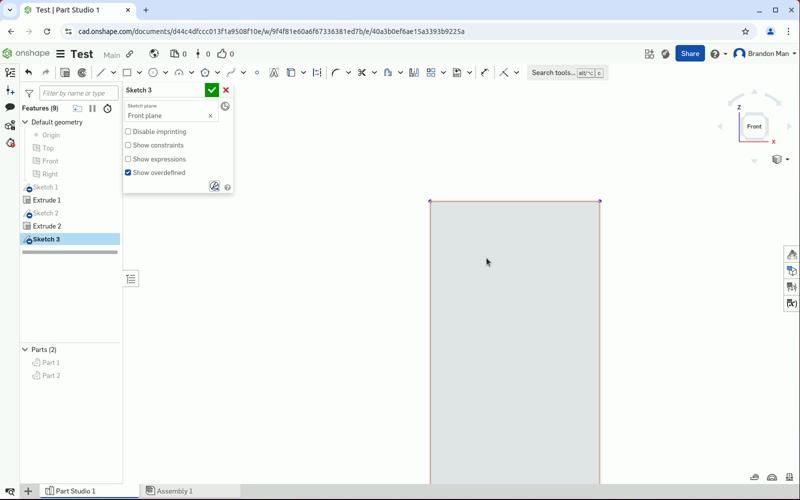
scroll(-6)
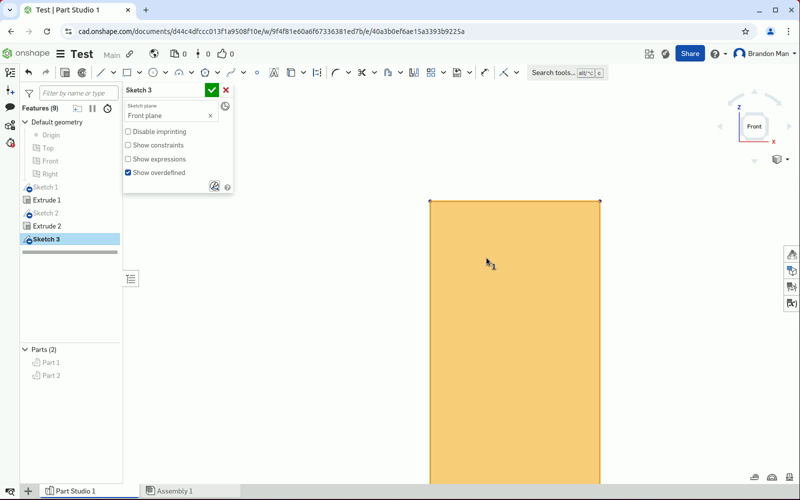
scroll(-6)
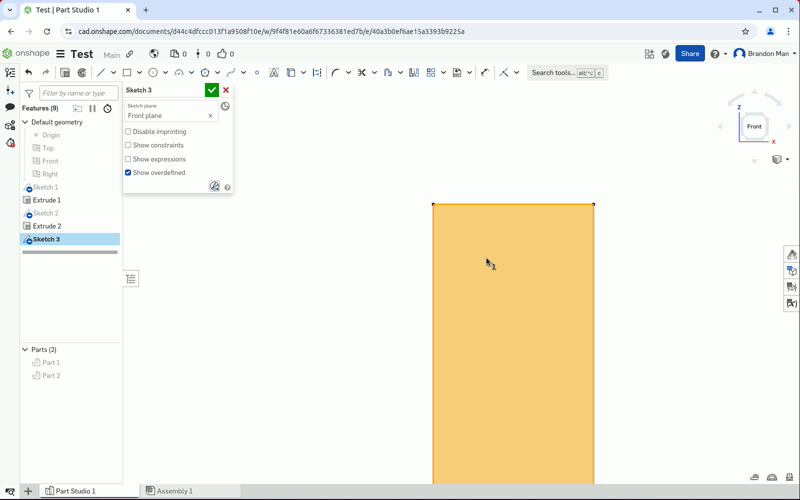
scroll(-6)
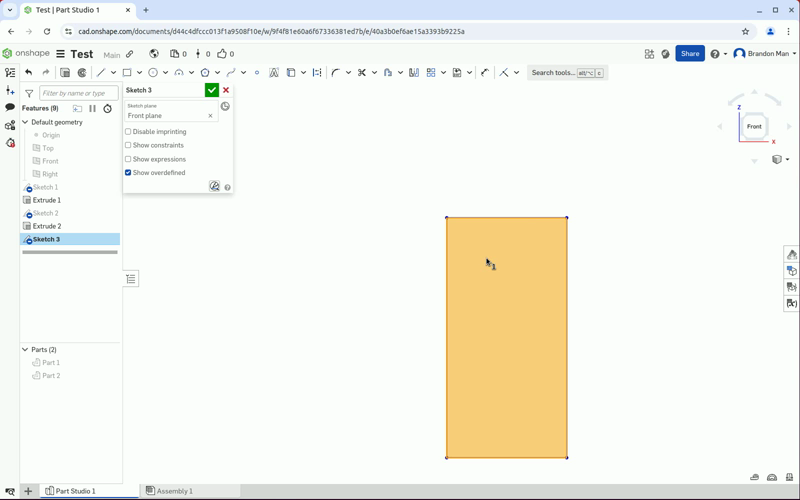
scroll(-6)
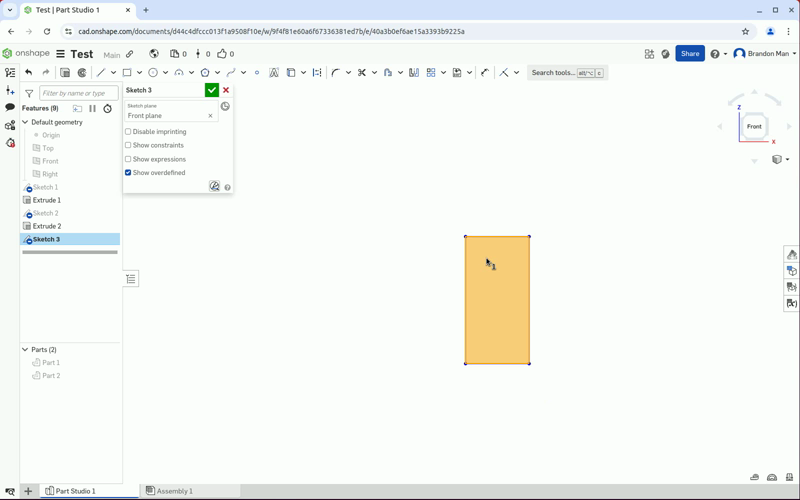
scroll(-6)
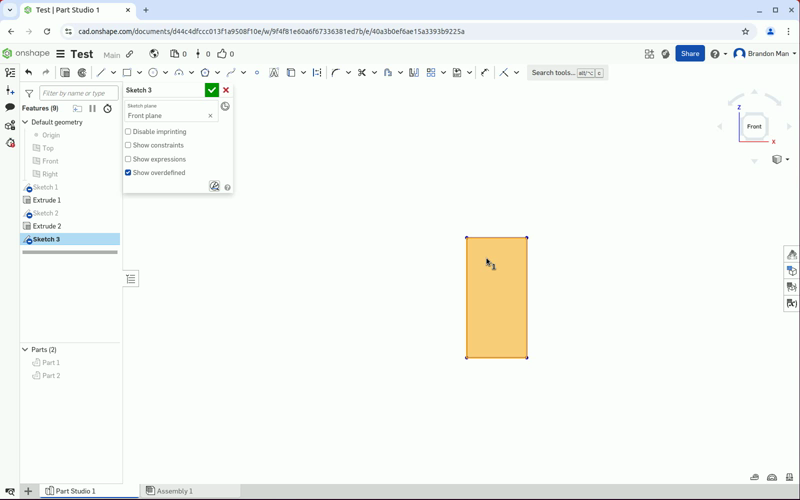
scroll(-6)
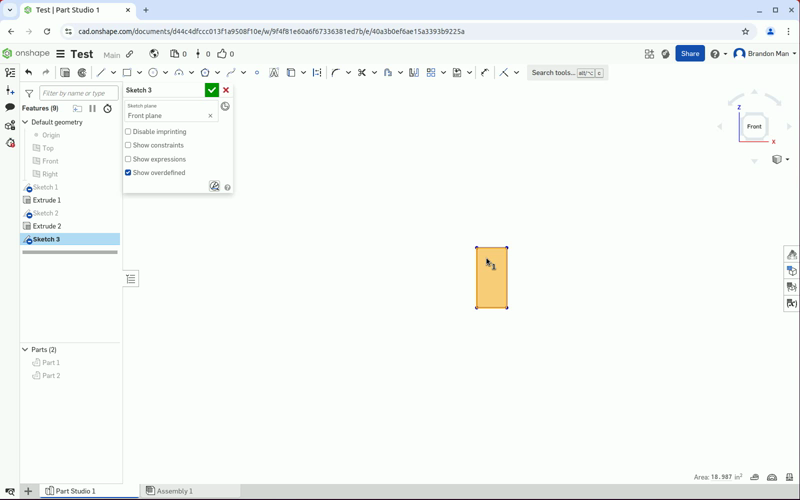
scroll(-6)
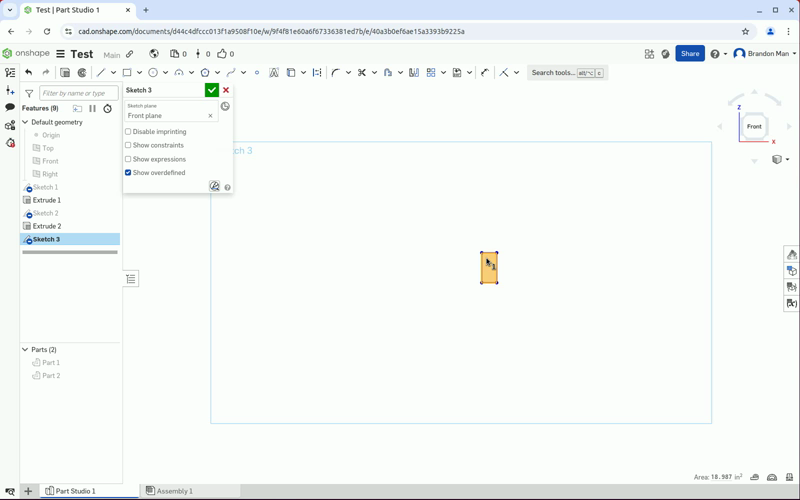
mouse_move(73, 352)
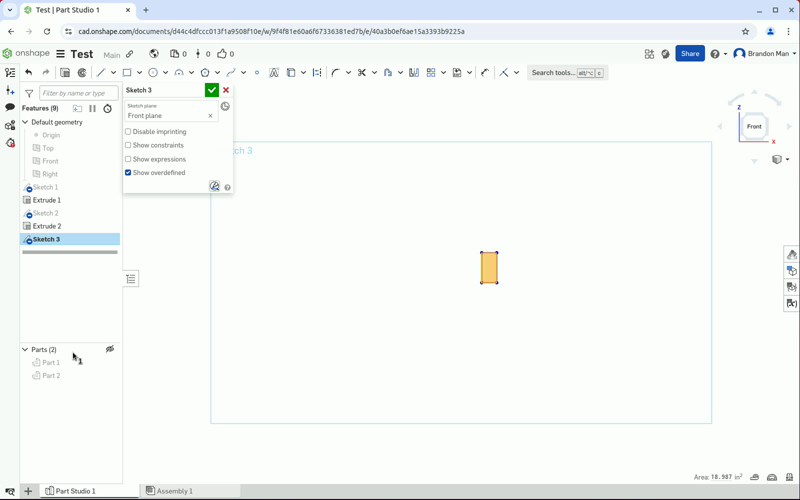
key(shift+y)
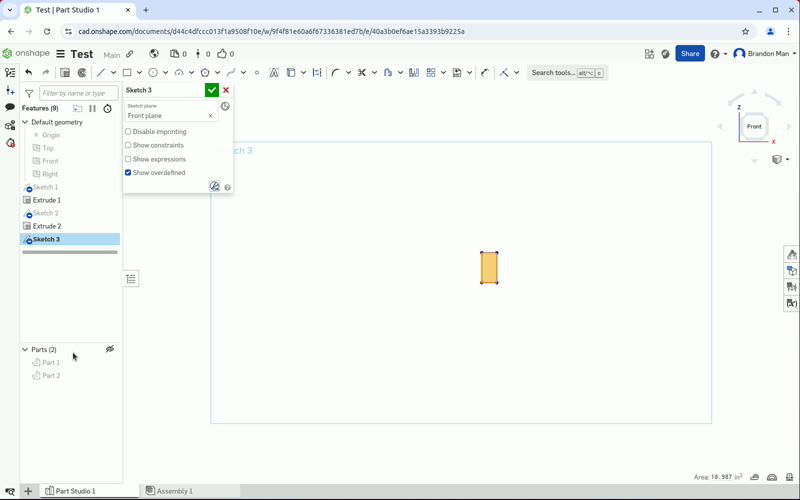
key(shift+e)
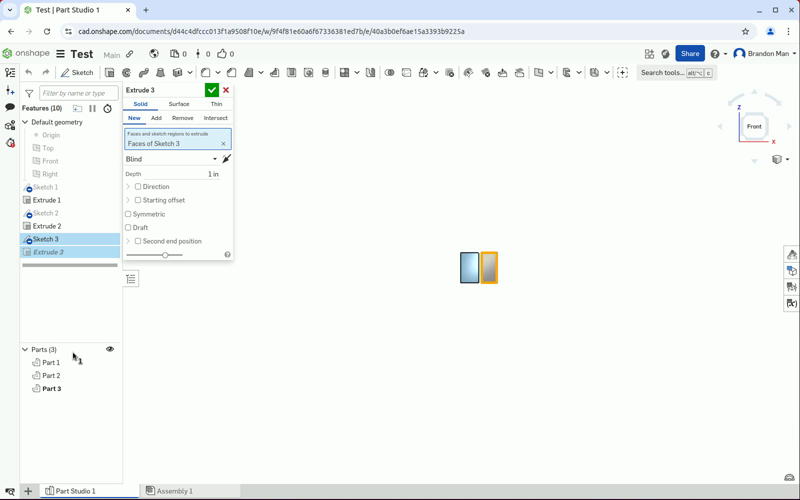
mouse_move(143, 106)
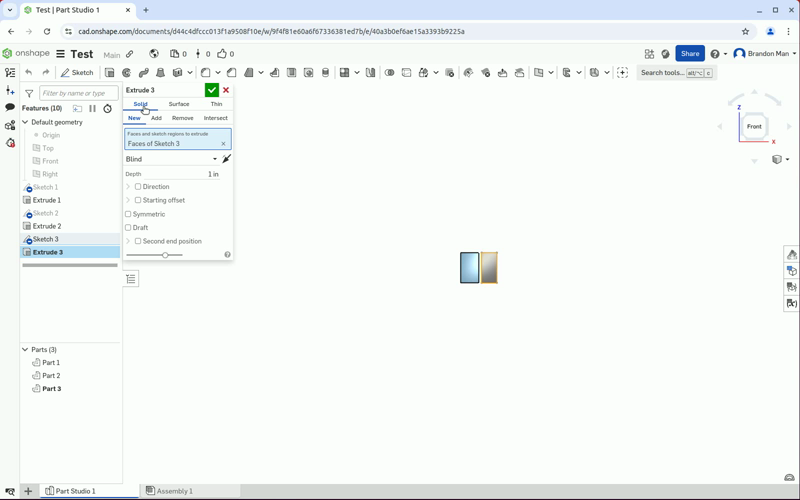
click(143, 106)
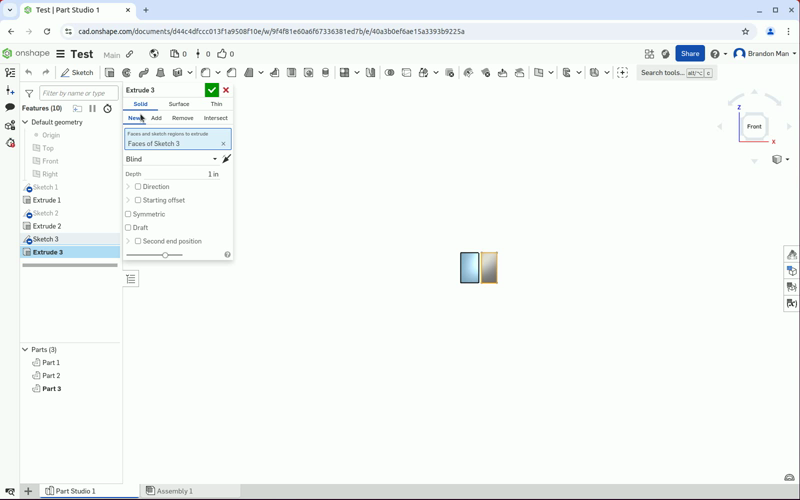
mouse_move(137, 120)
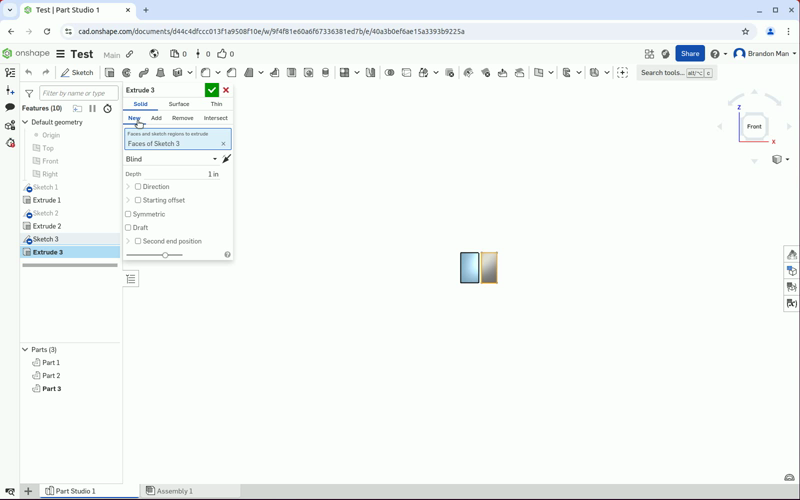
click(137, 120)
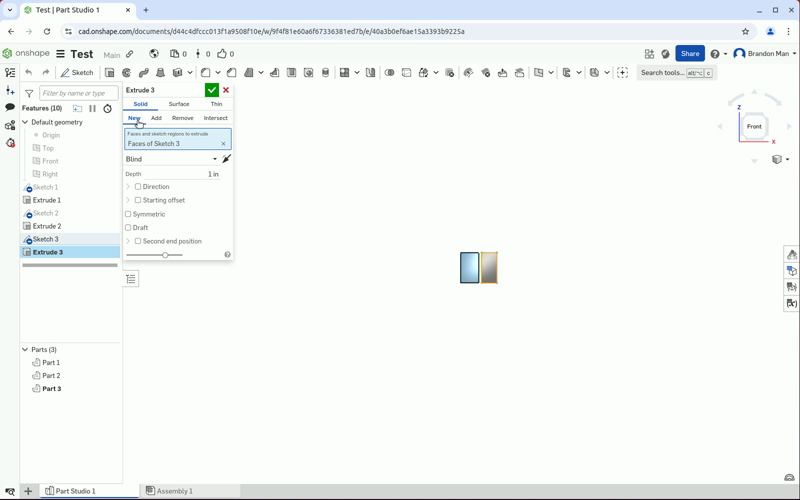
key(tab, 4)
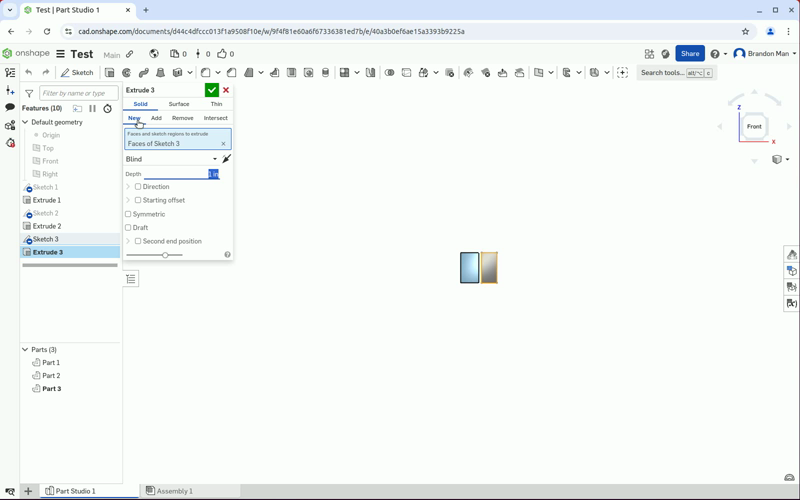
text(-0.241)
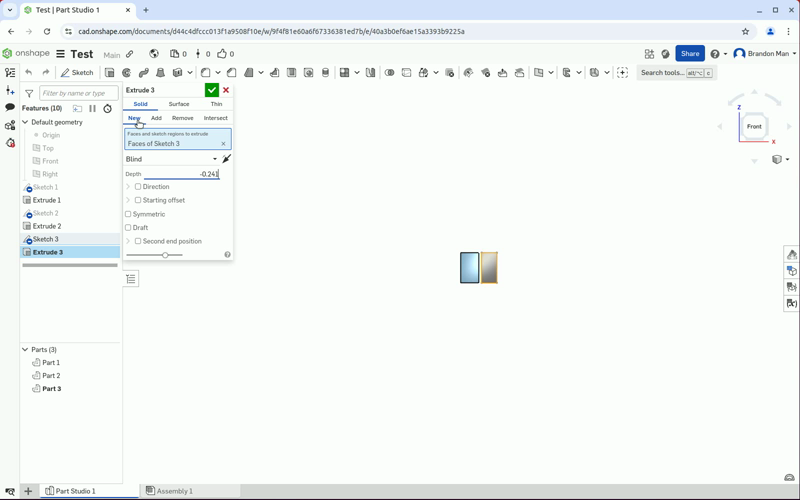
key(enter)
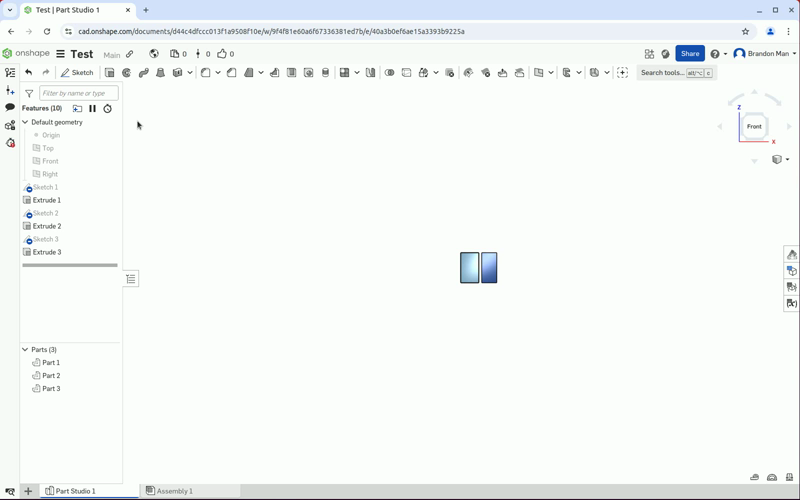
key(shift+h)
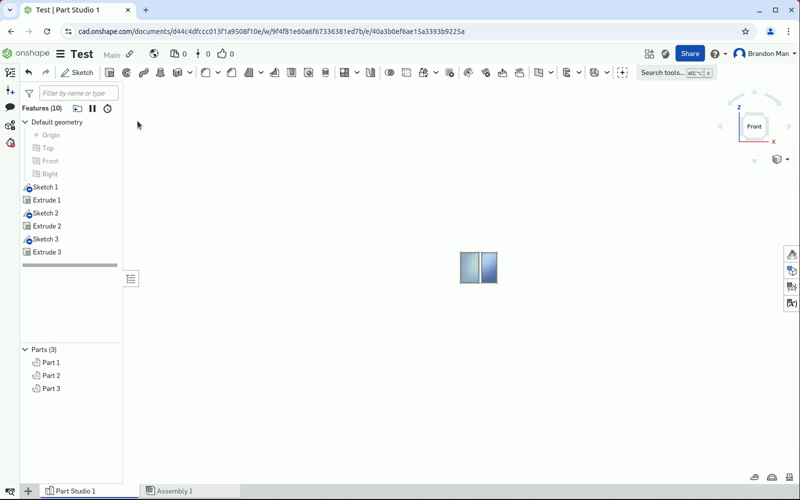
key(shift+h)
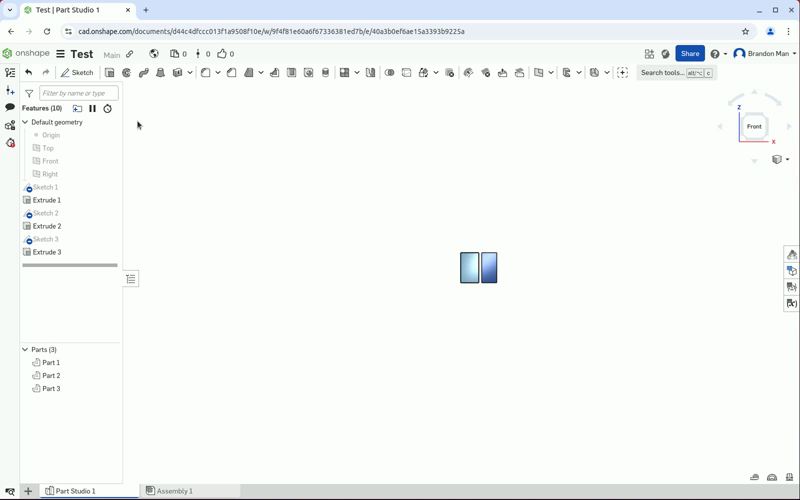
mouse_move(73, 189)
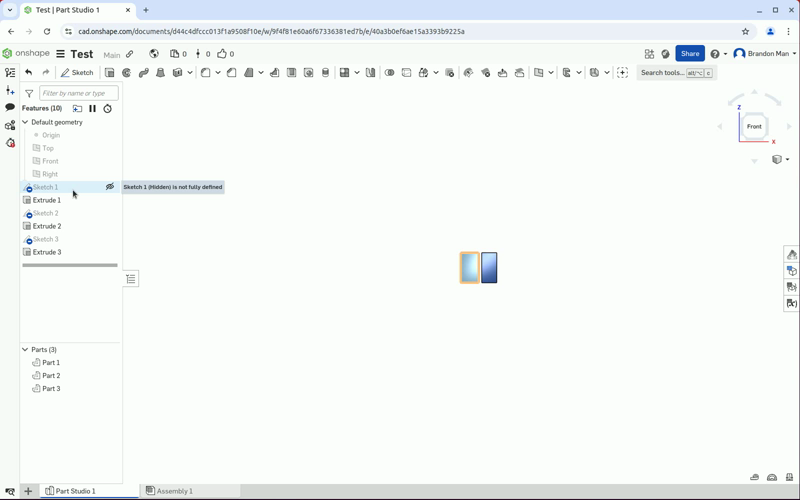
click(73, 189)
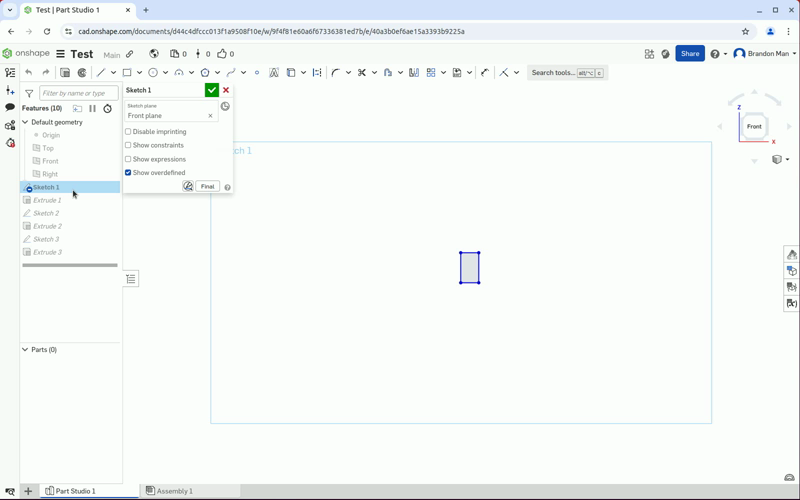
mouse_move(229, 92)
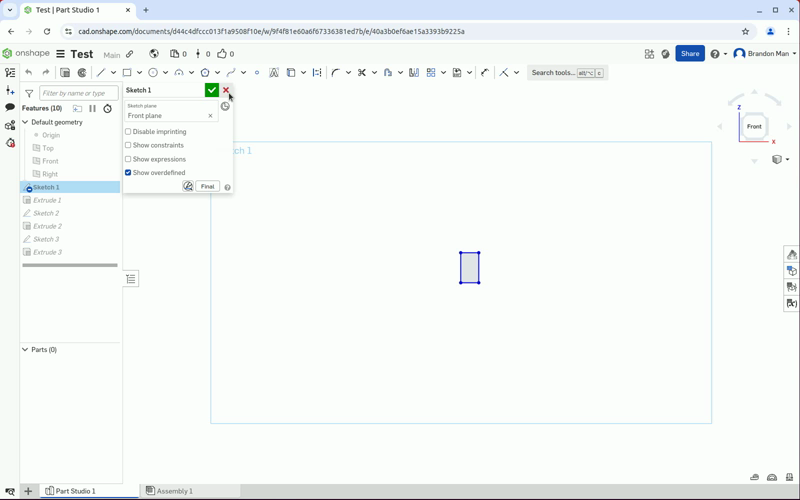
click(229, 92)
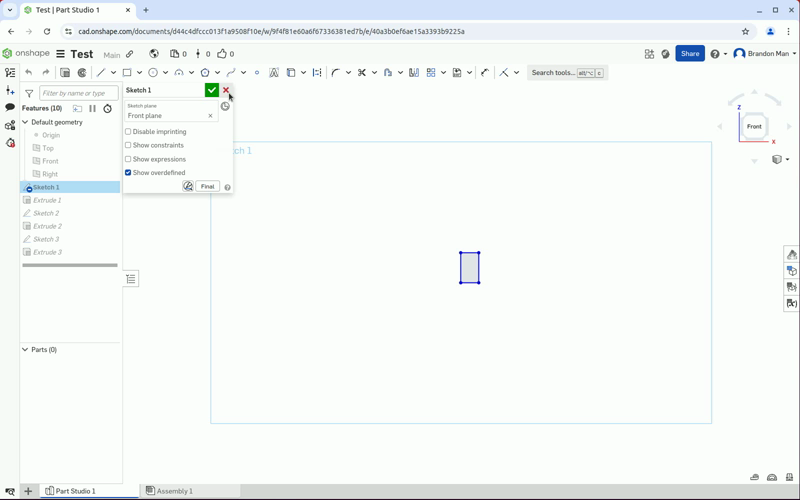
key(shift+s)
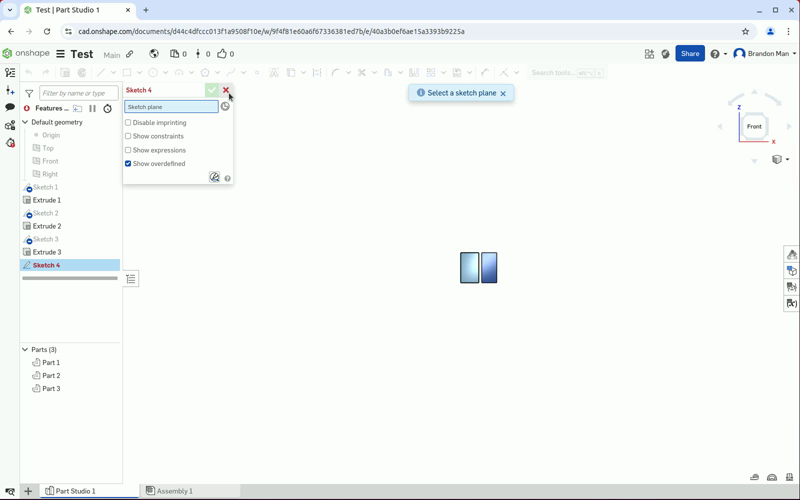
mouse_move(73, 163)
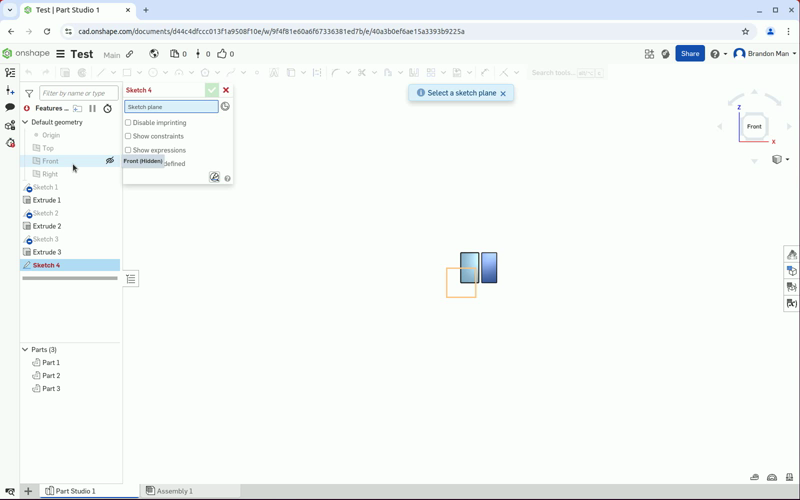
click(73, 163)
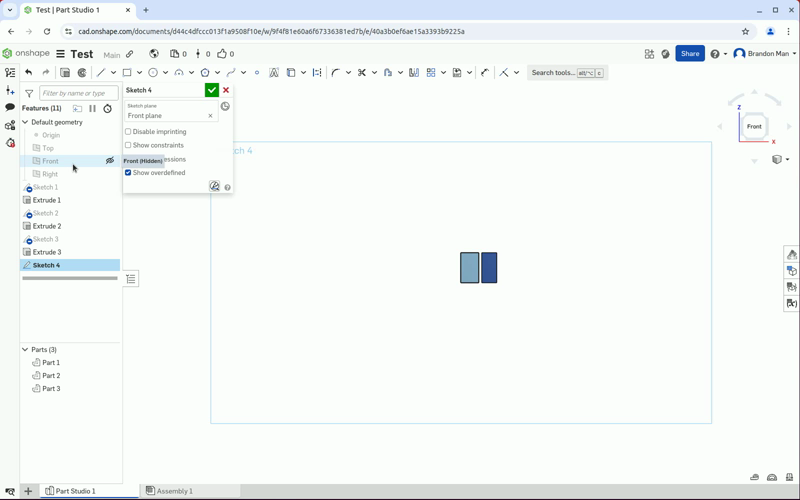
mouse_move(73, 352)
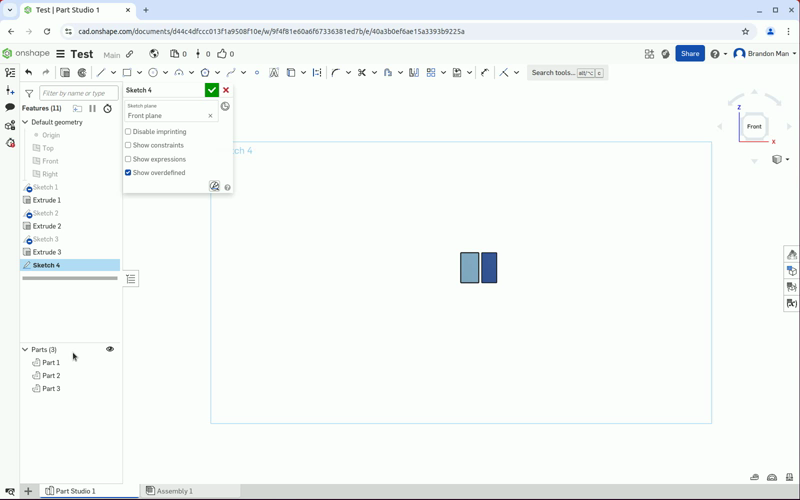
key(y)
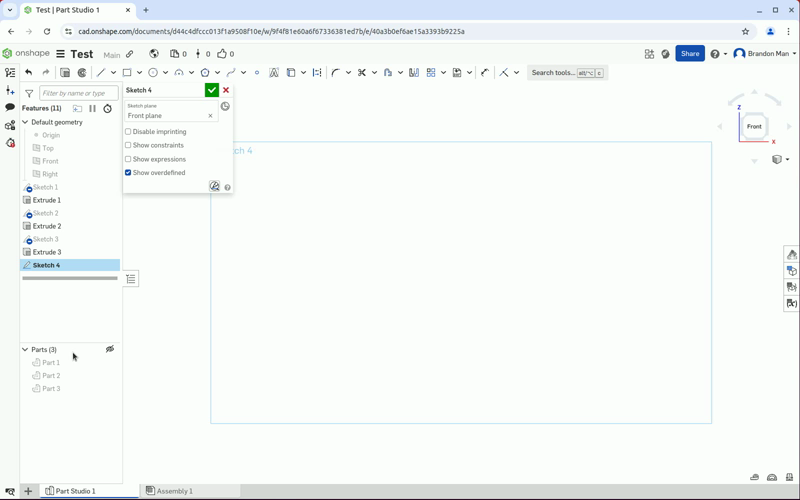
key(l)
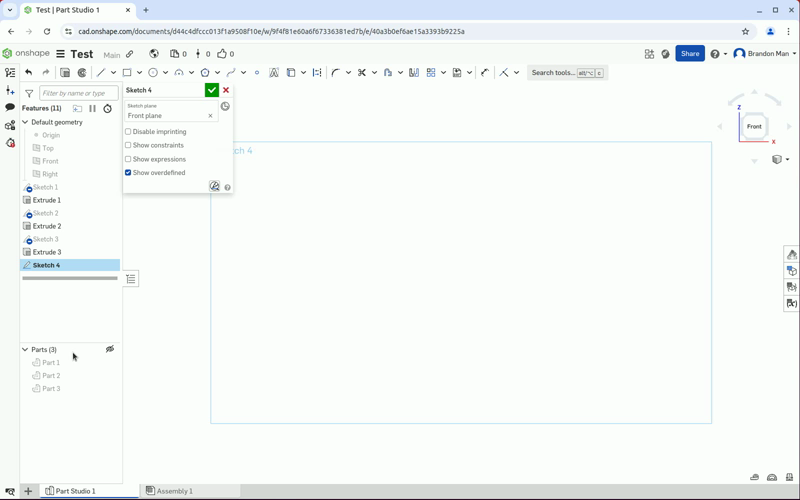
key_down(shift)
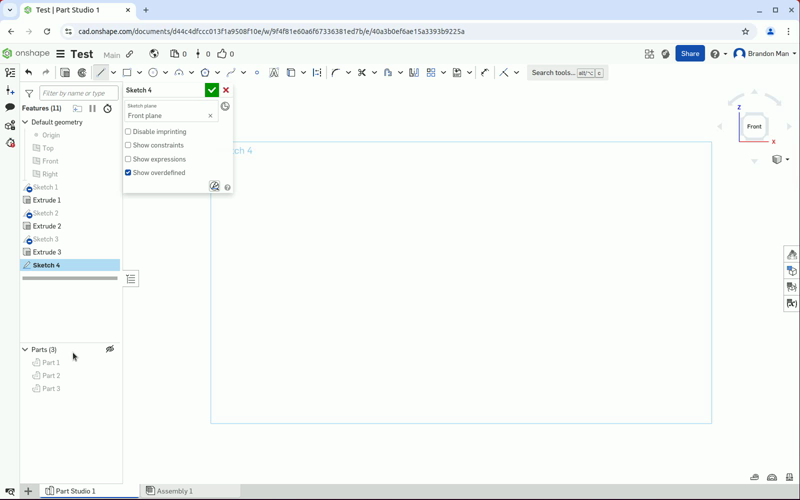
mouse_move(500, 282)
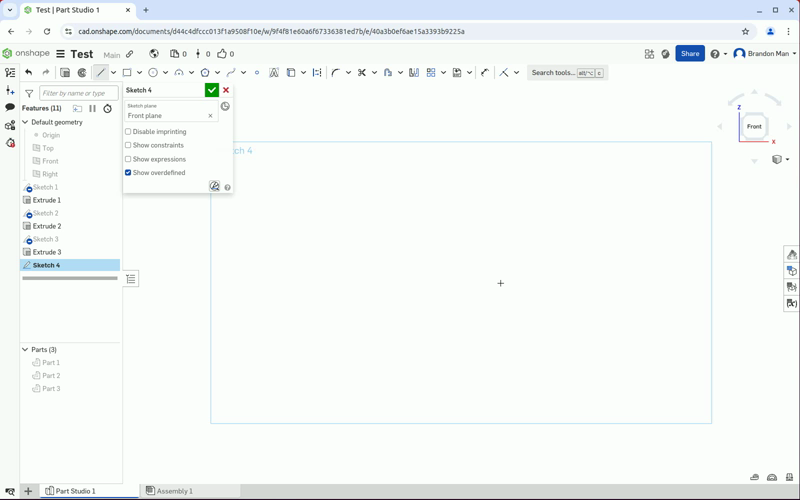
click(500, 282)
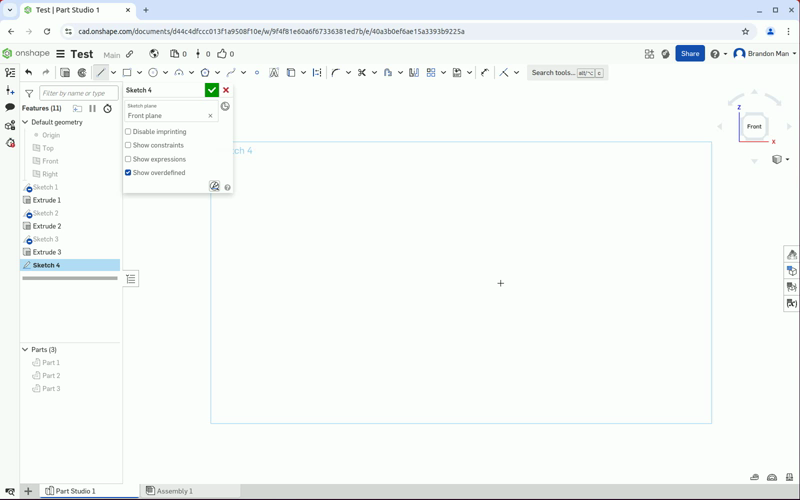
key_up(shift)
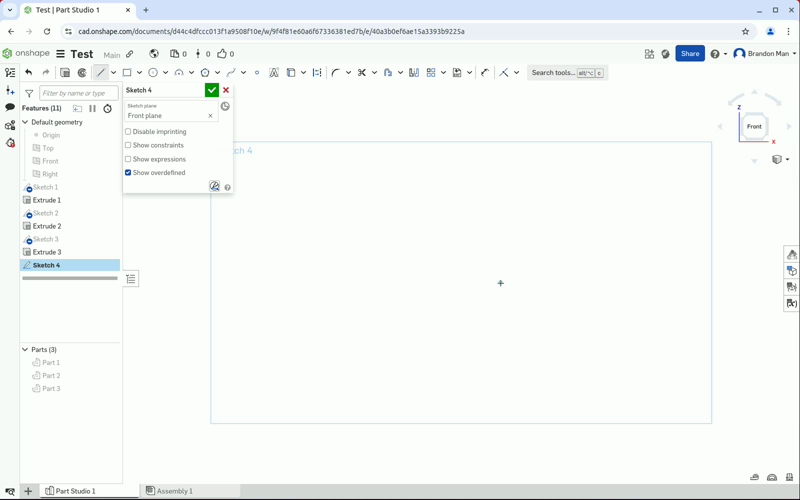
key_down(shift)
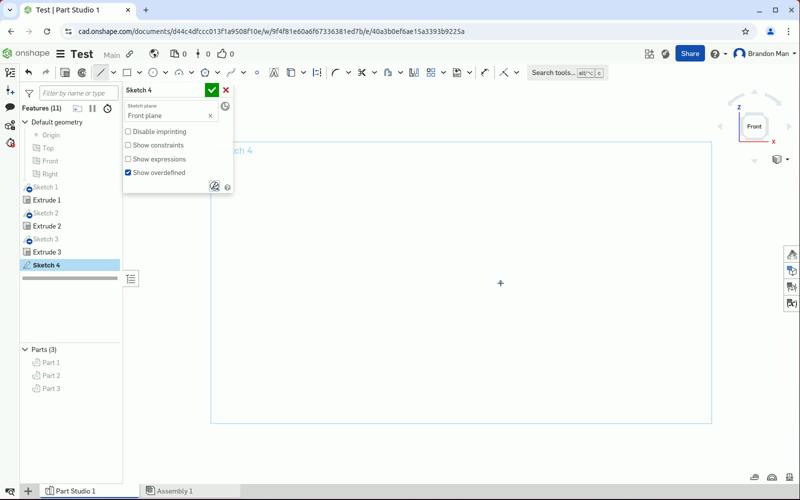
mouse_move(530, 282)
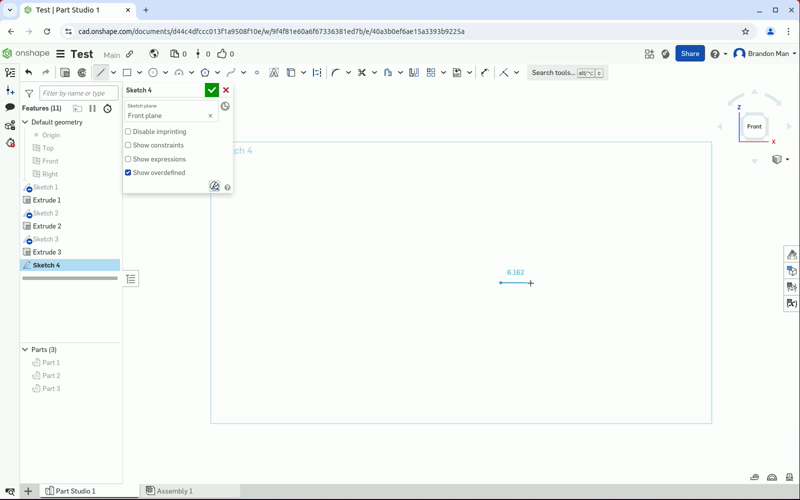
mouse_move(508, 282)
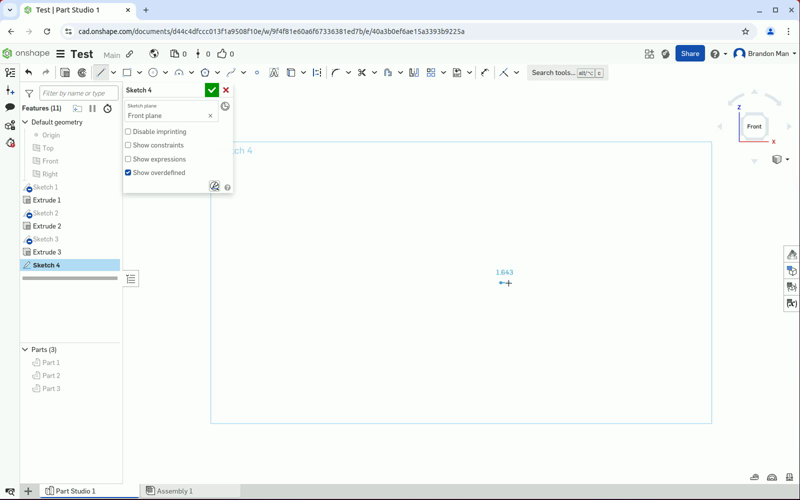
click(508, 282)
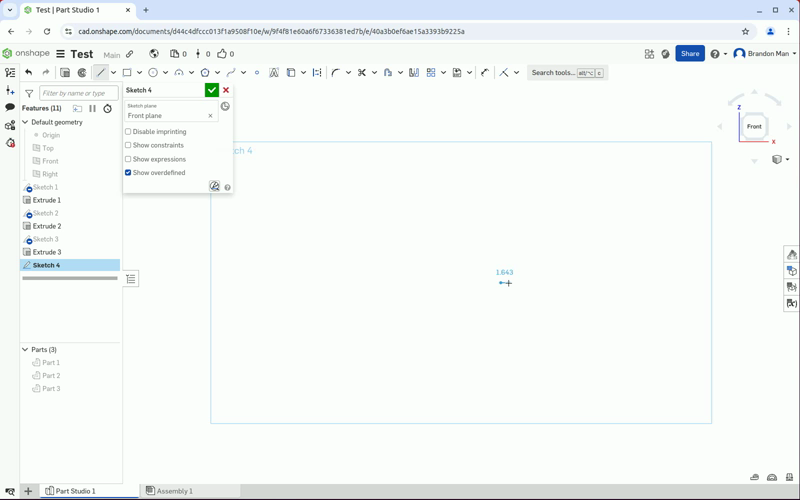
key_up(shift)
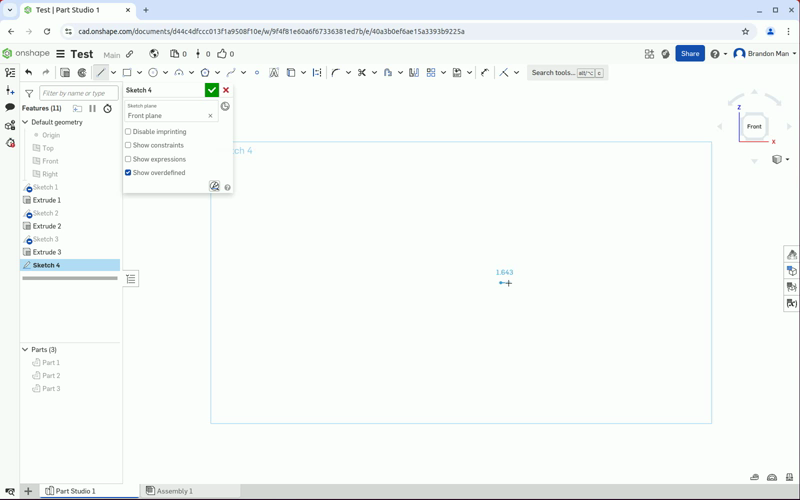
key_down(shift)
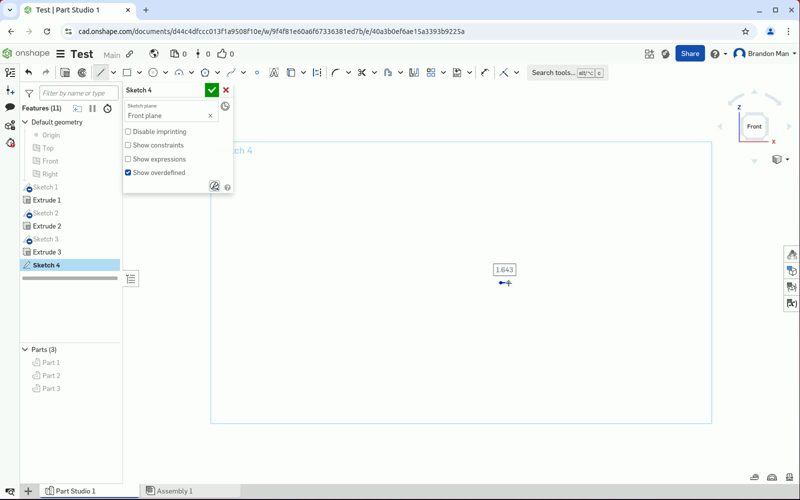
mouse_move(538, 282)
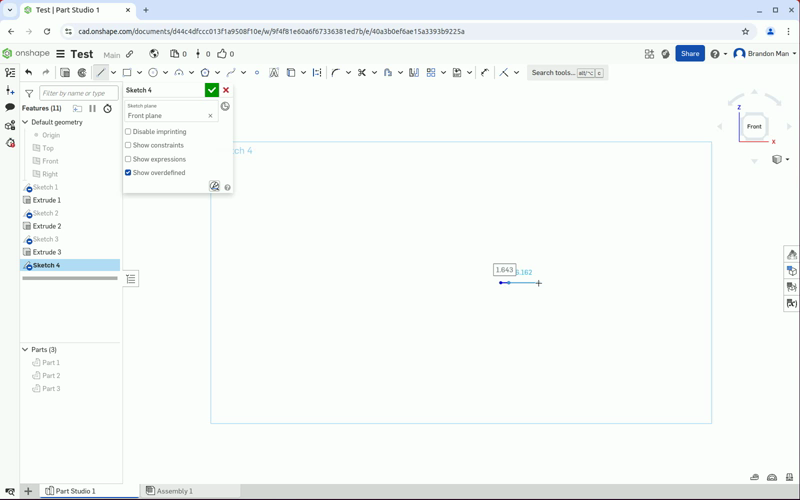
mouse_move(508, 252)
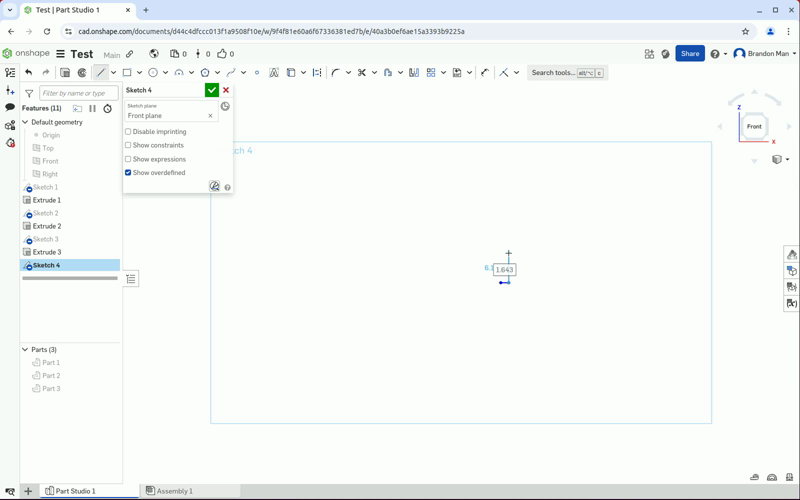
click(508, 252)
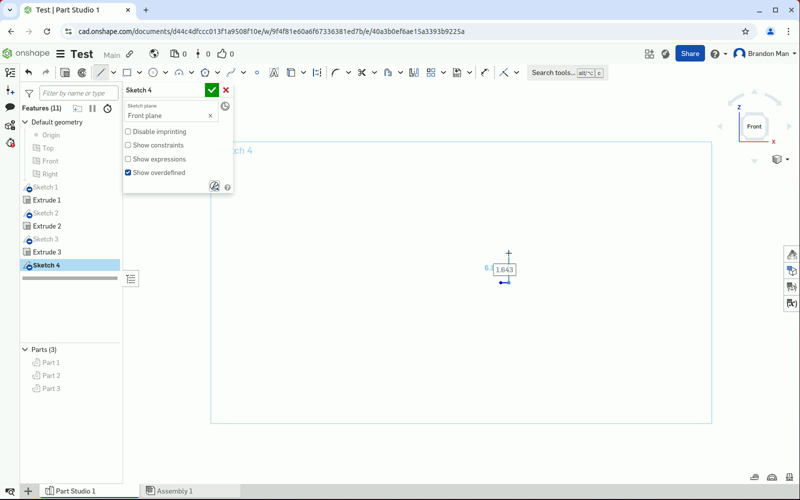
key_up(shift)
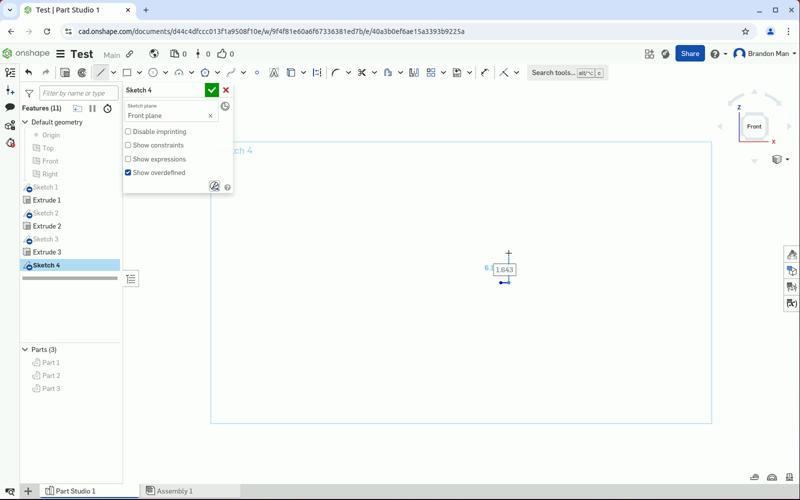
key_down(shift)
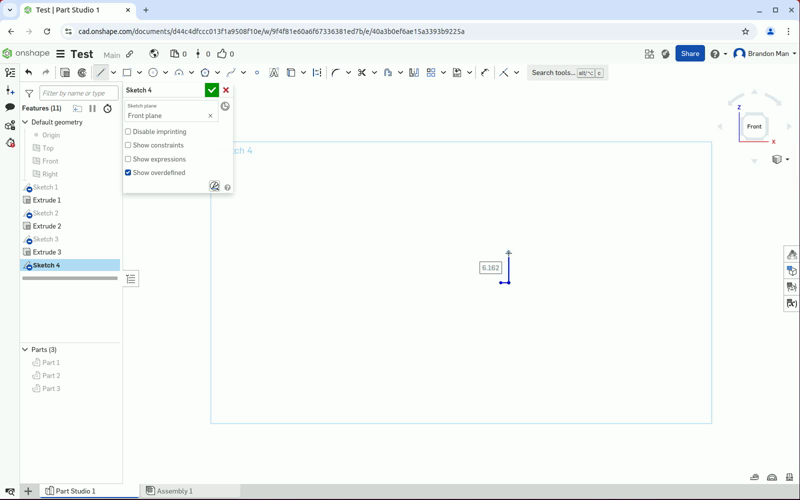
mouse_move(538, 252)
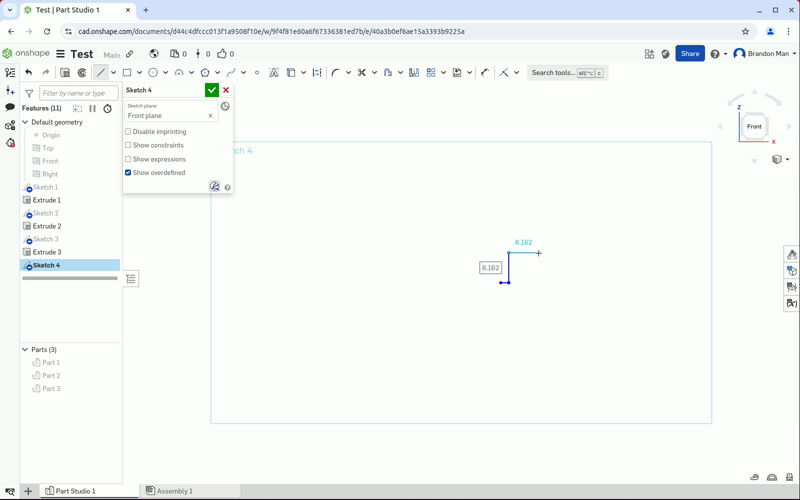
mouse_move(508, 250)
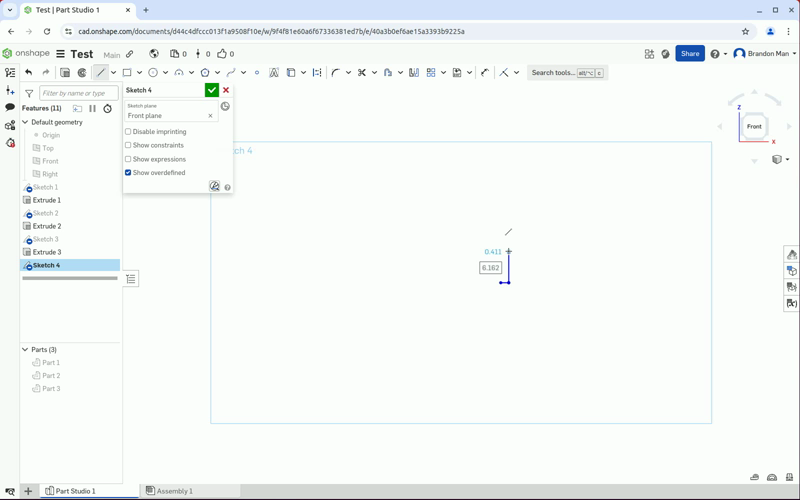
scroll(6)
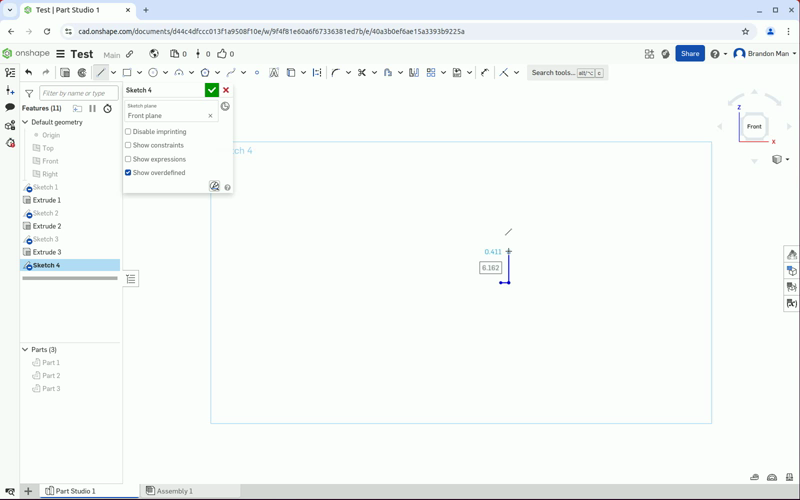
scroll(6)
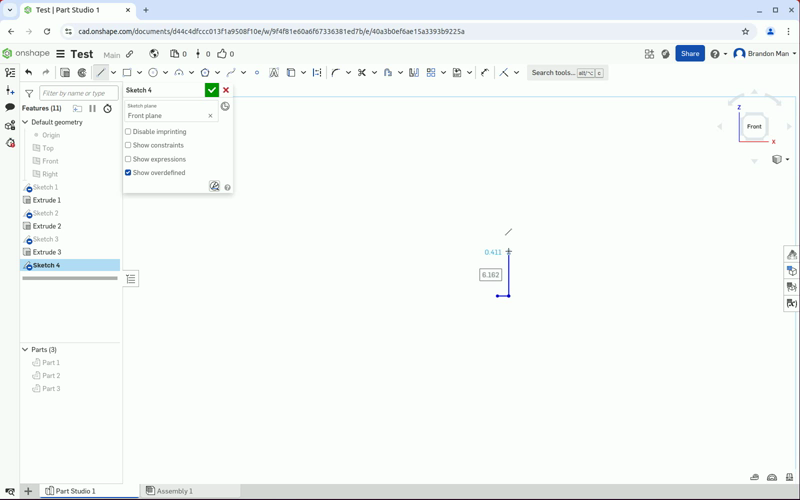
scroll(6)
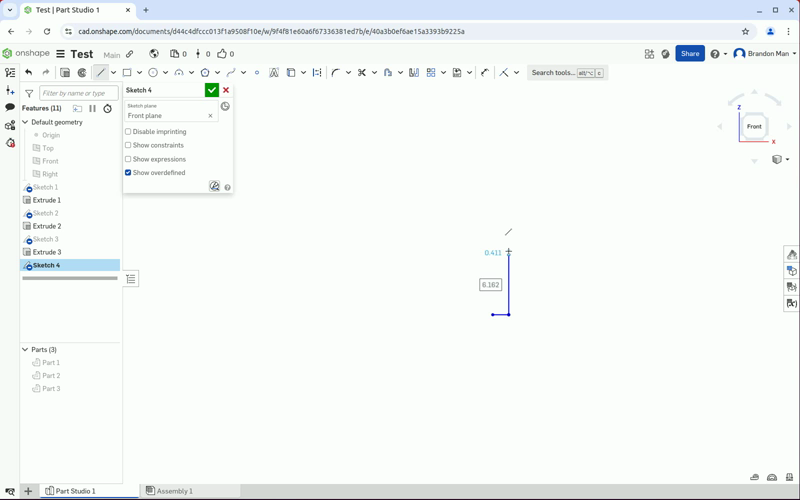
scroll(6)
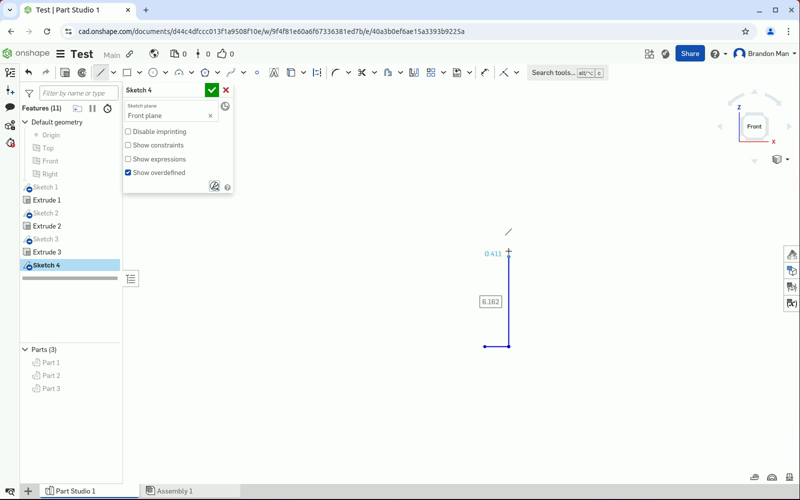
scroll(6)
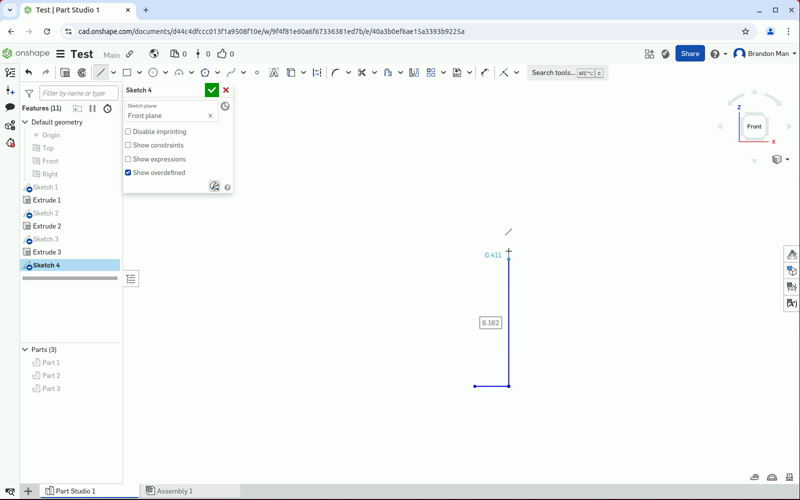
scroll(6)
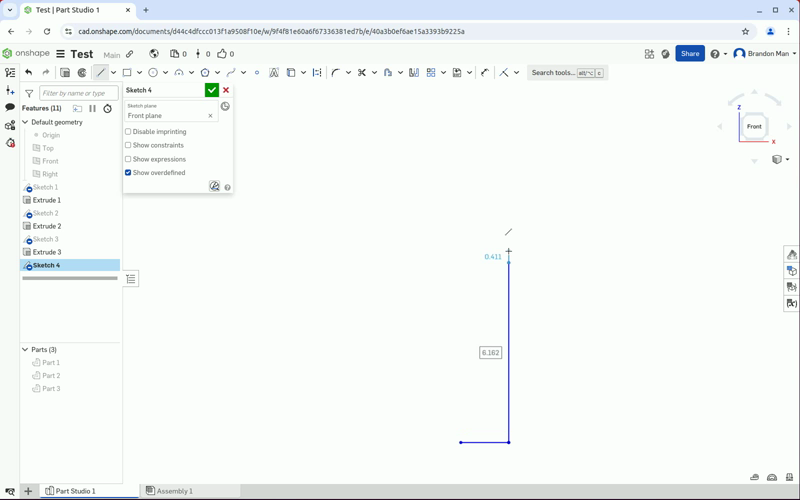
scroll(6)
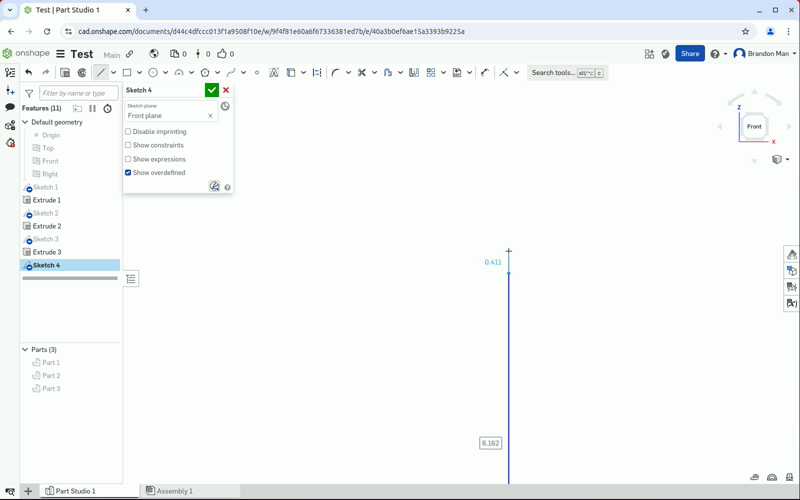
click(508, 250)
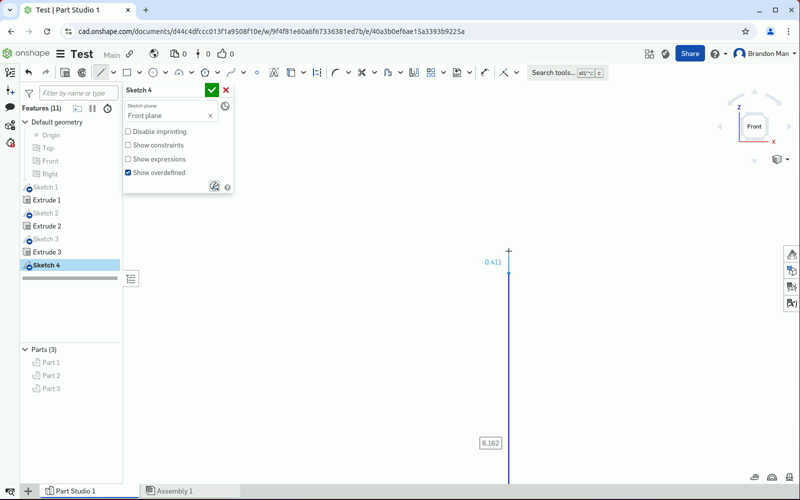
scroll(-6)
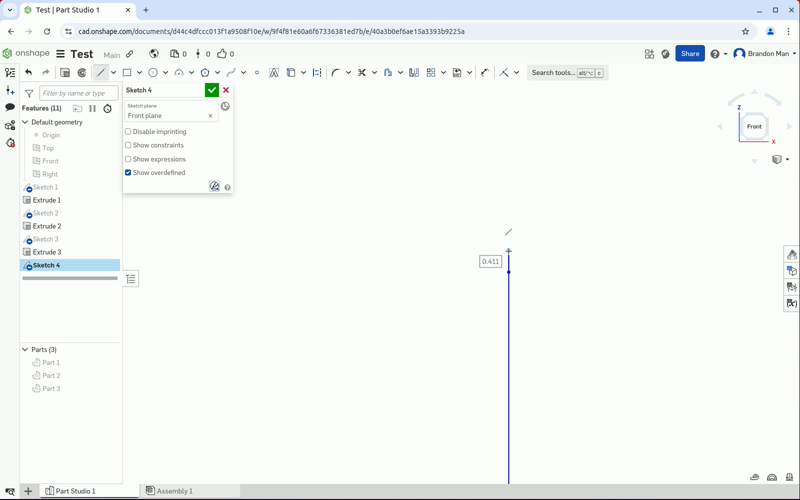
scroll(-6)
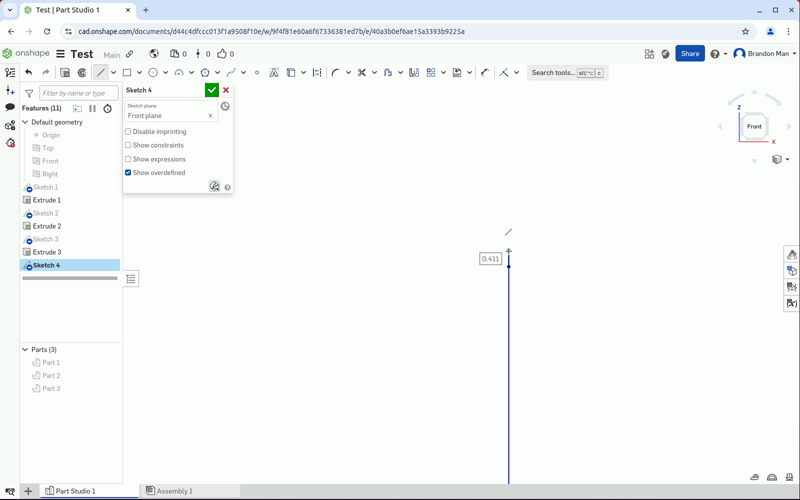
scroll(-6)
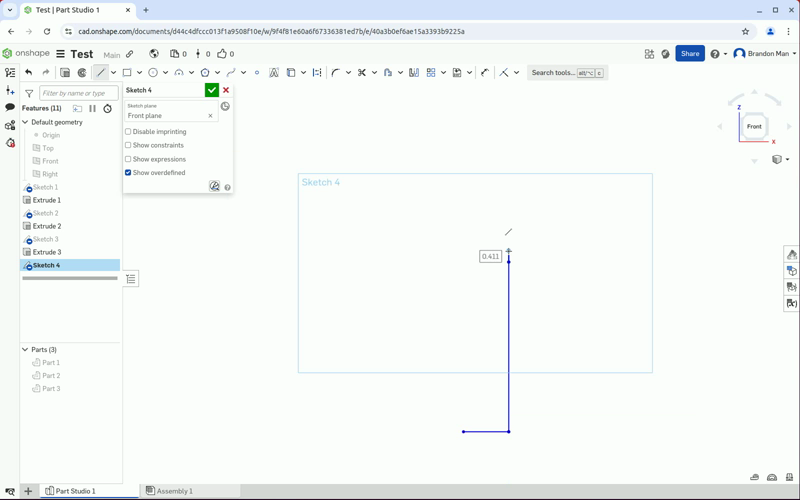
scroll(-6)
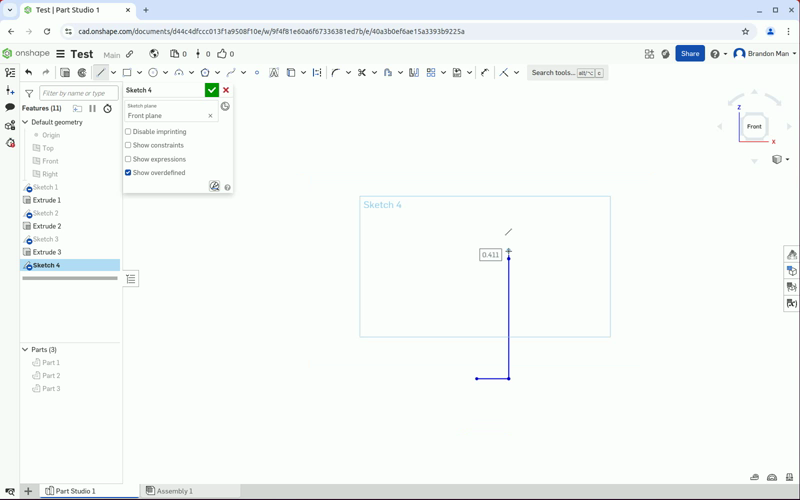
scroll(-6)
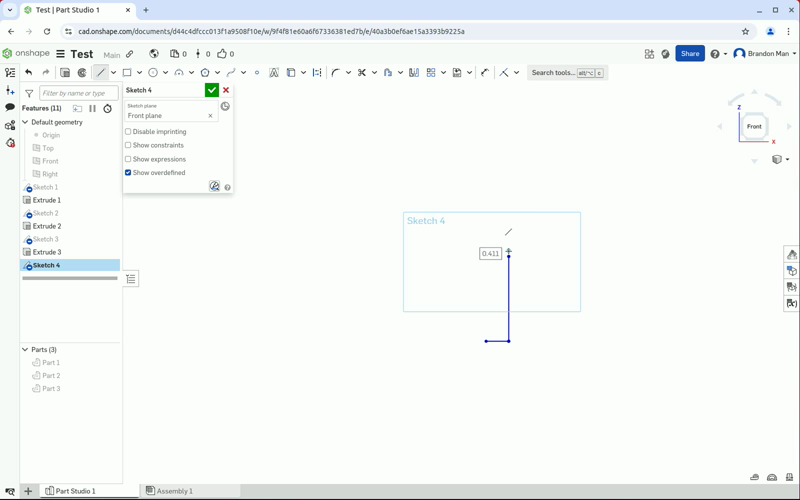
scroll(-6)
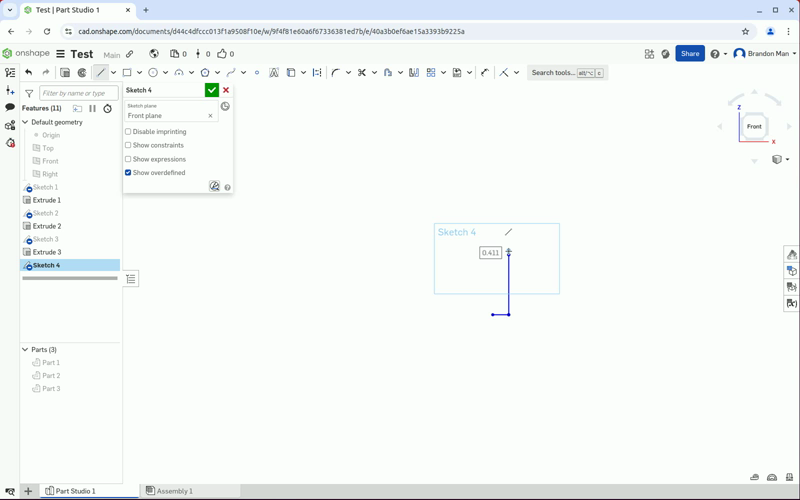
scroll(-6)
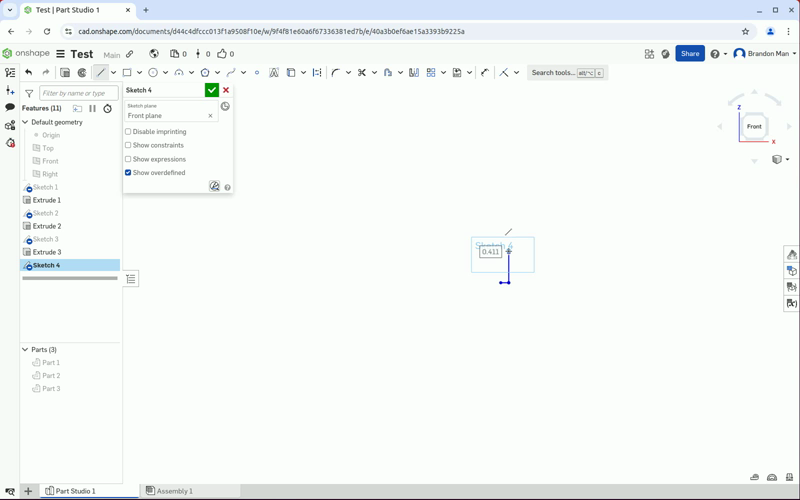
key_up(shift)
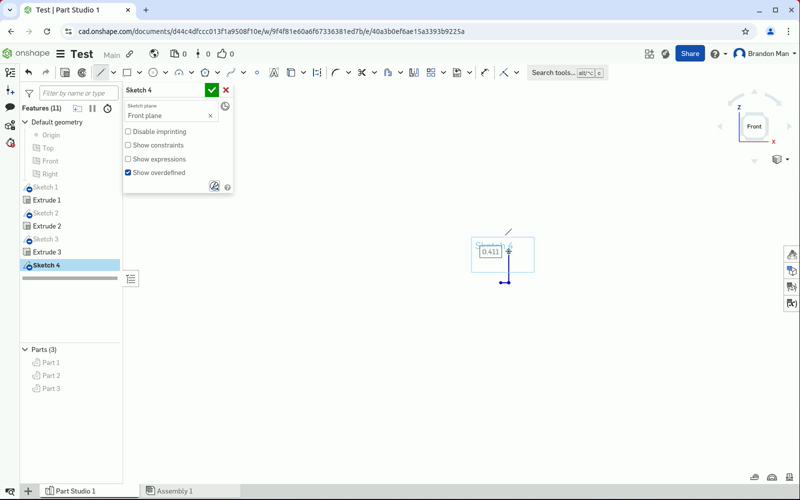
key_down(shift)
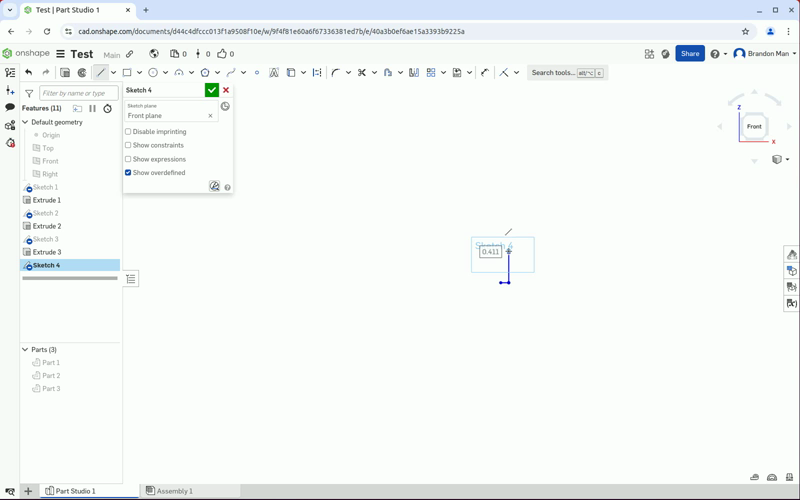
mouse_move(538, 250)
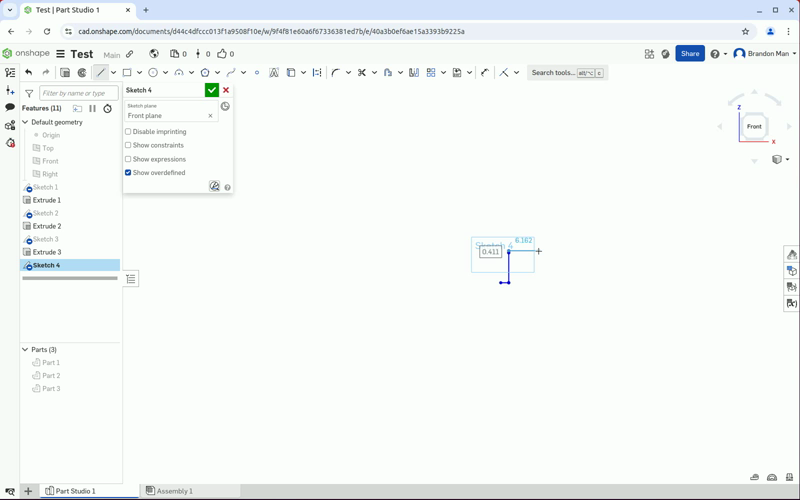
mouse_move(500, 250)
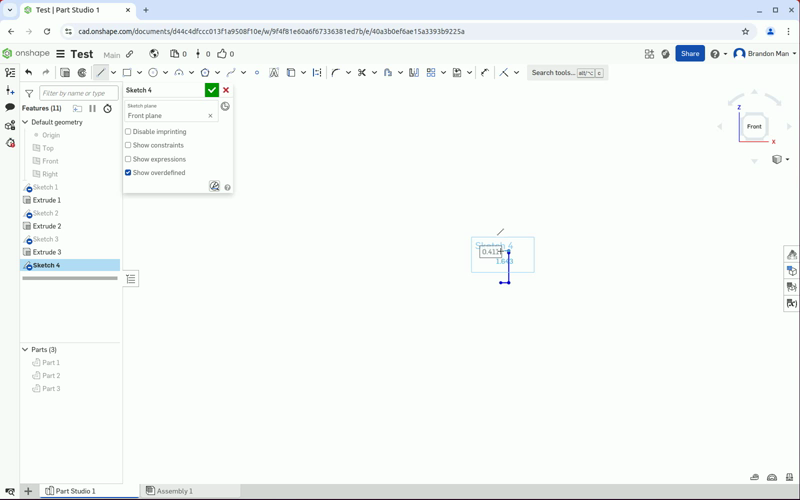
click(500, 250)
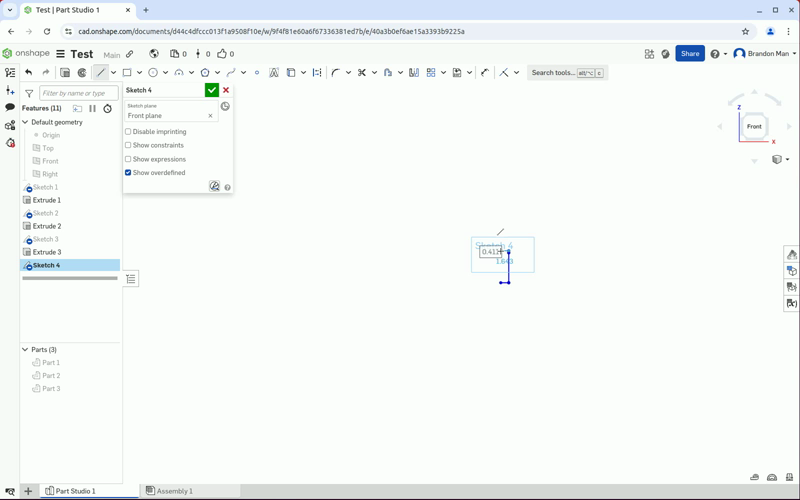
key_up(shift)
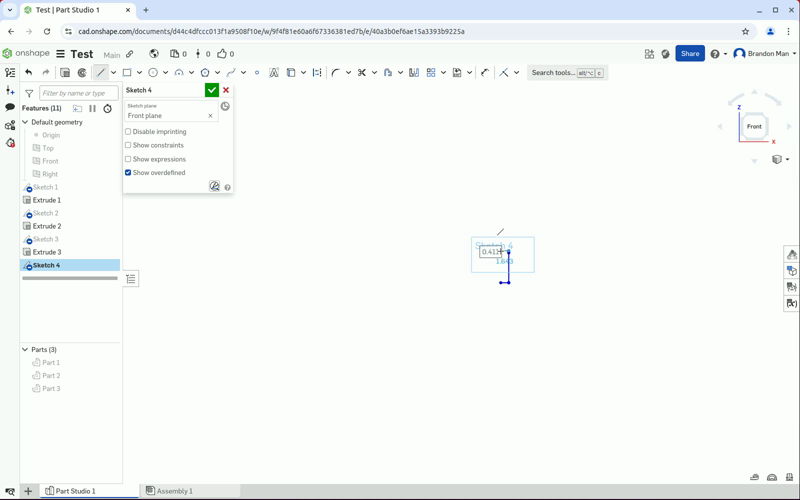
key_down(shift)
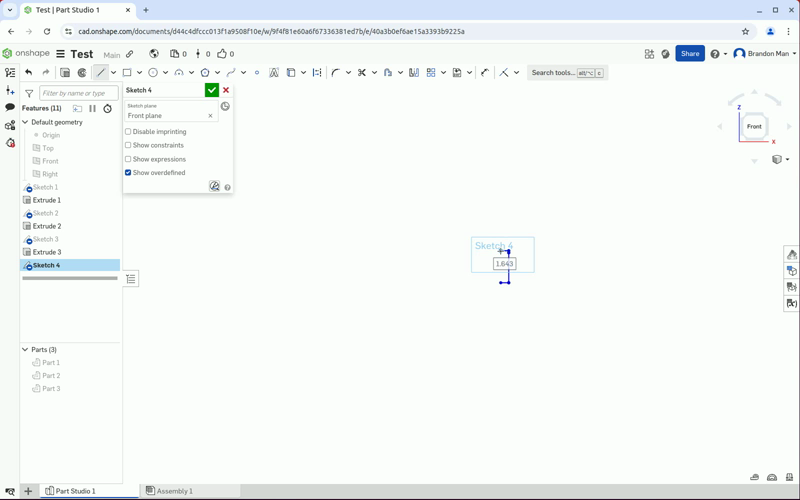
mouse_move(530, 250)
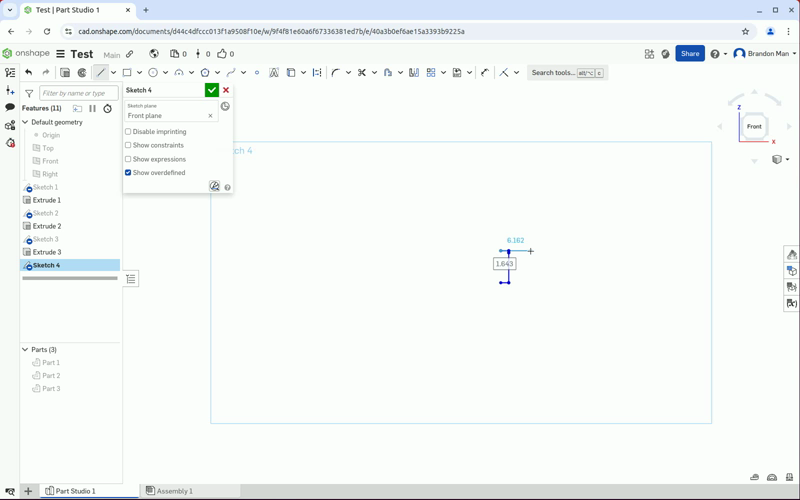
mouse_move(500, 252)
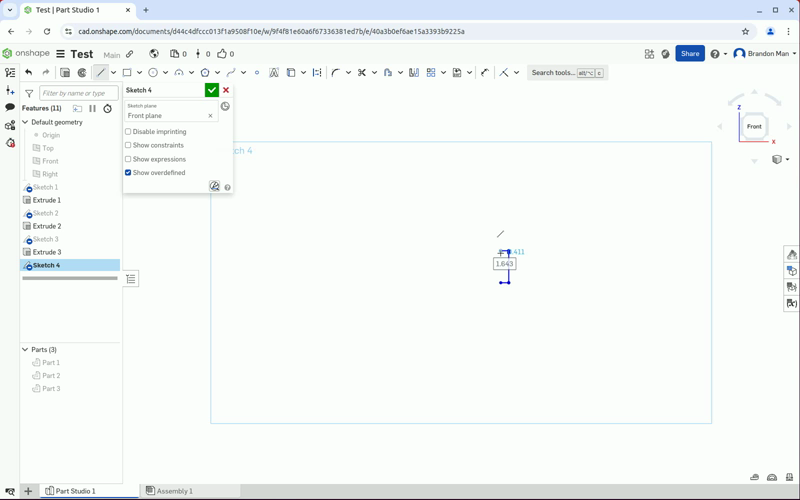
scroll(6)
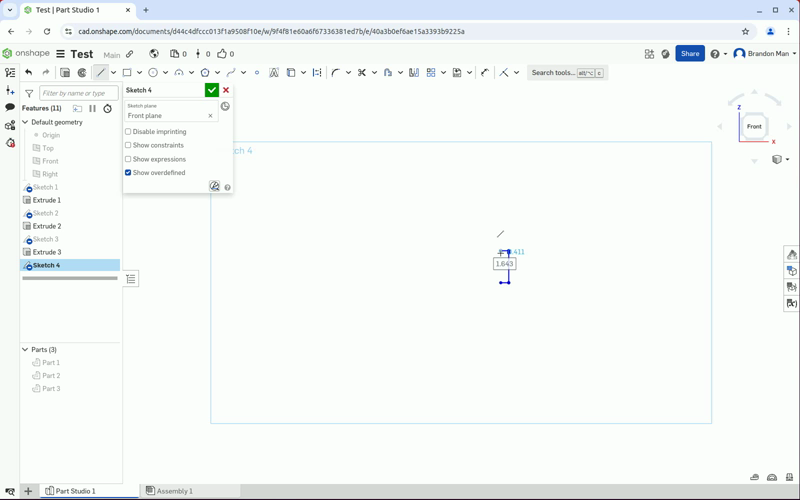
scroll(6)
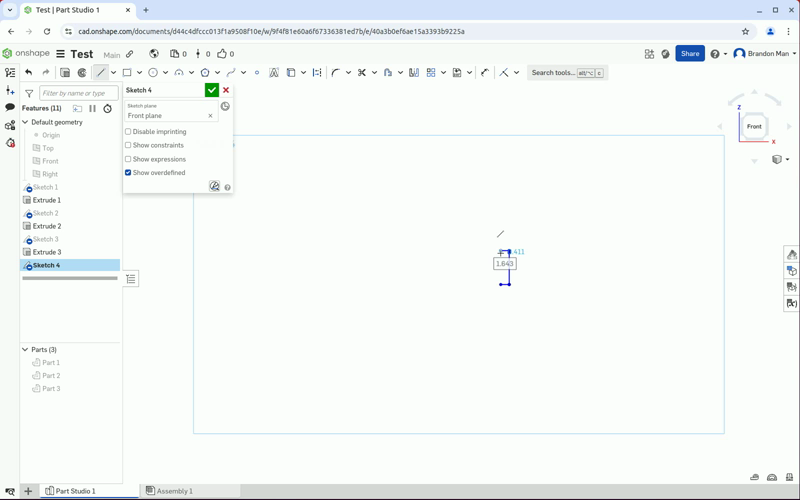
scroll(6)
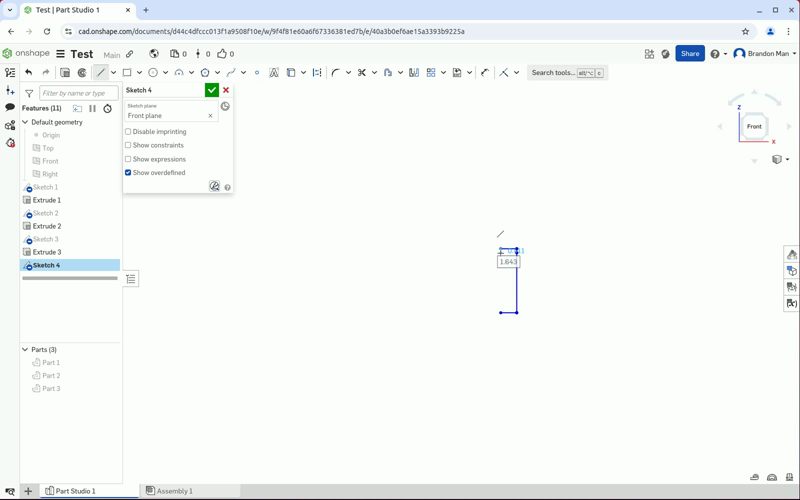
scroll(6)
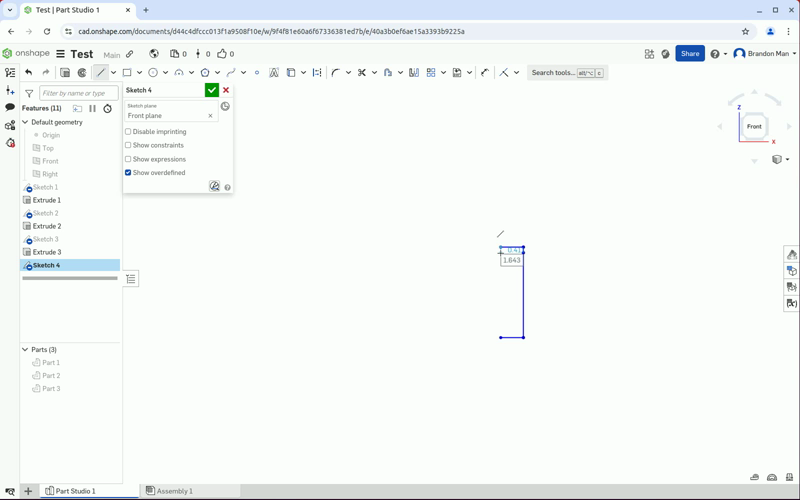
scroll(6)
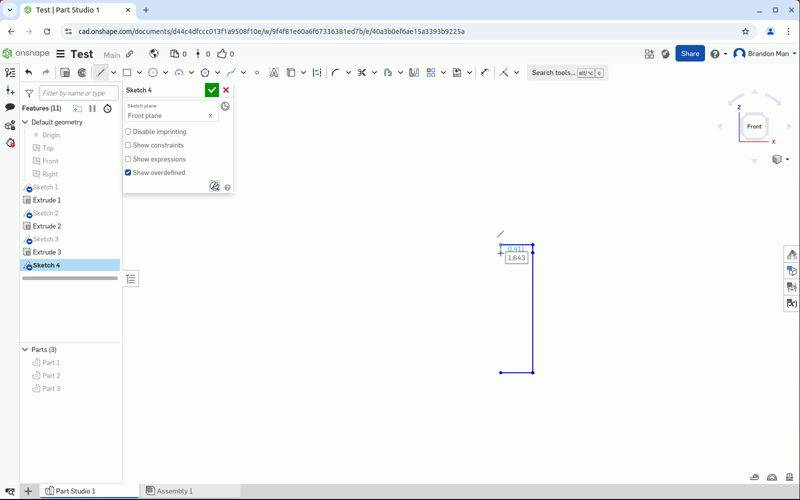
scroll(6)
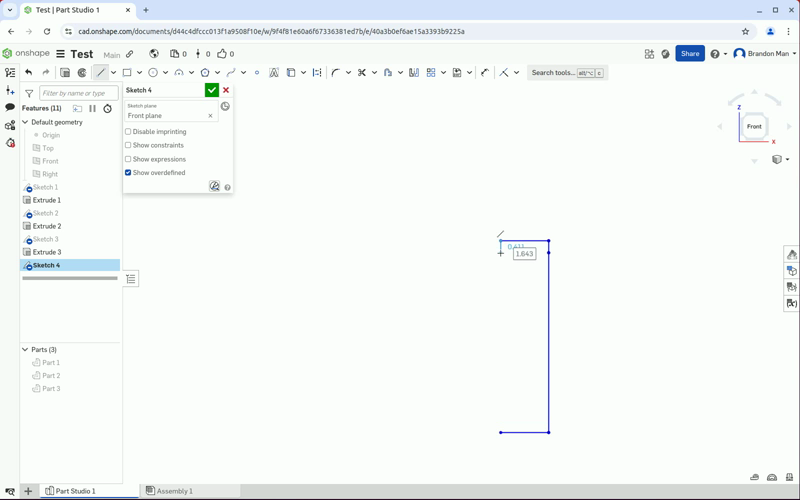
scroll(6)
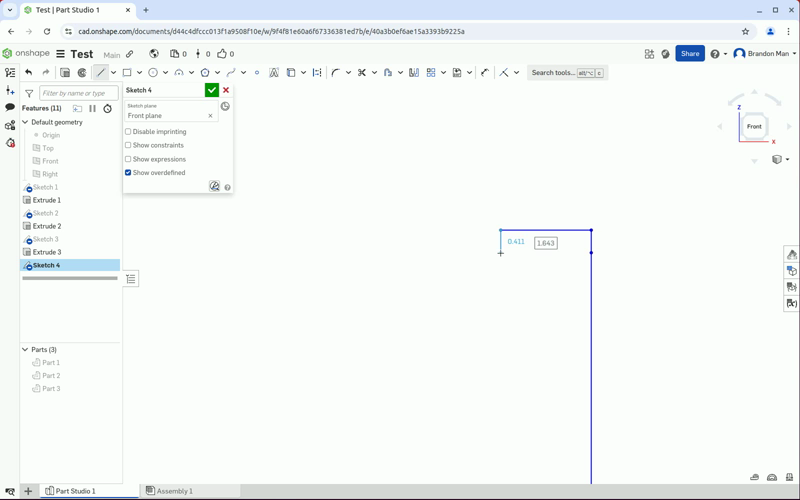
click(500, 252)
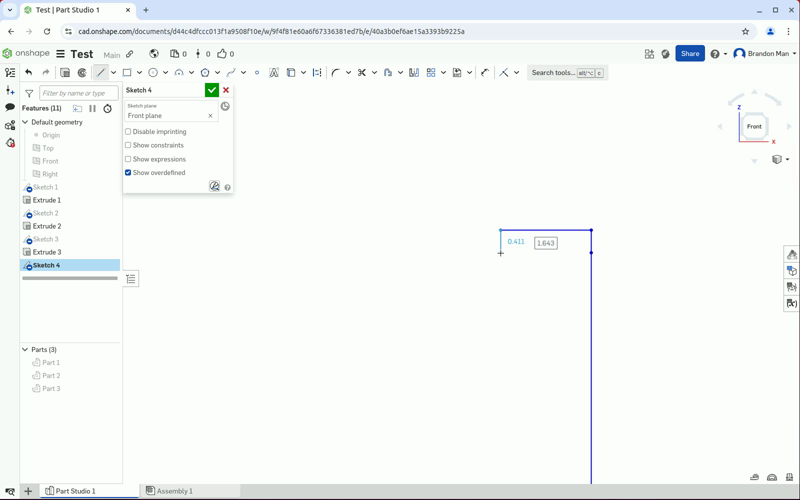
scroll(-6)
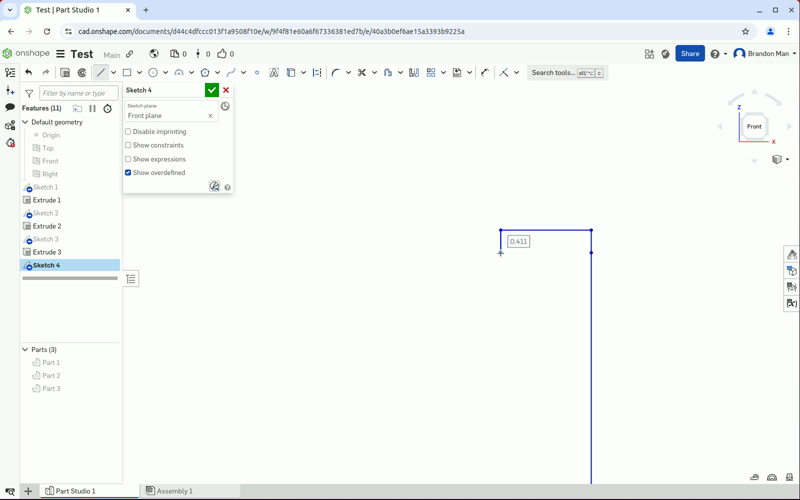
scroll(-6)
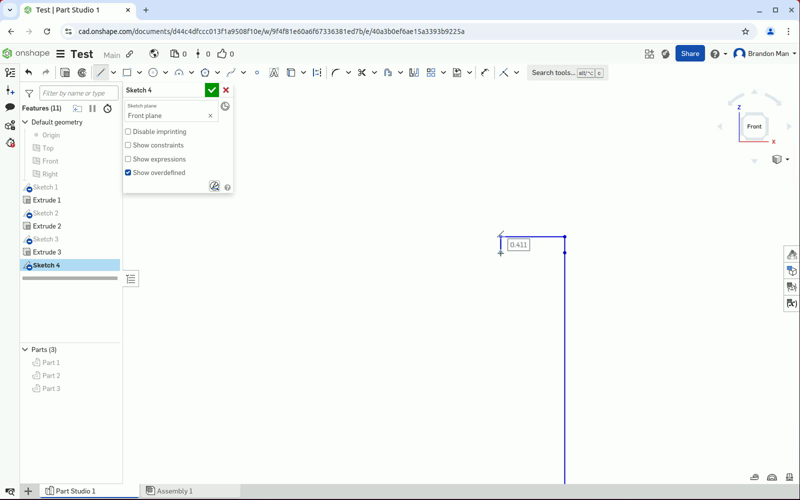
scroll(-6)
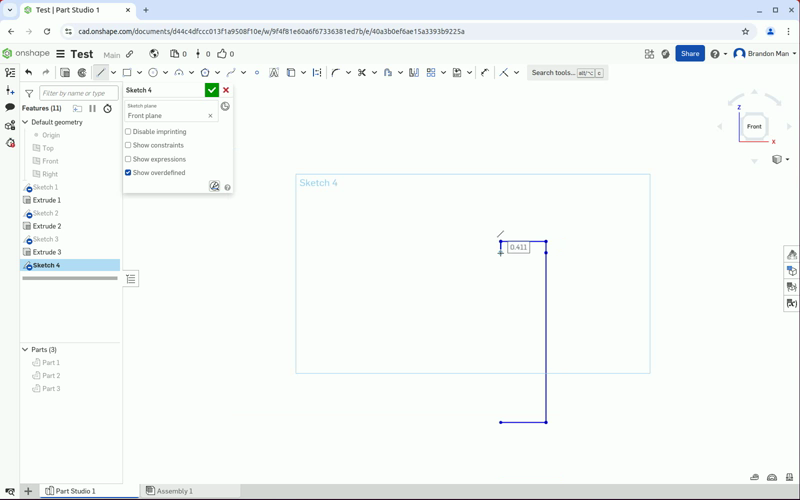
scroll(-6)
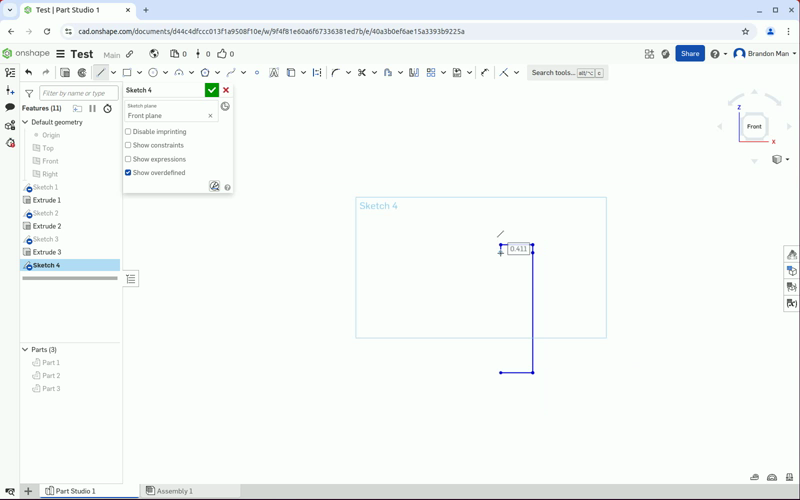
scroll(-6)
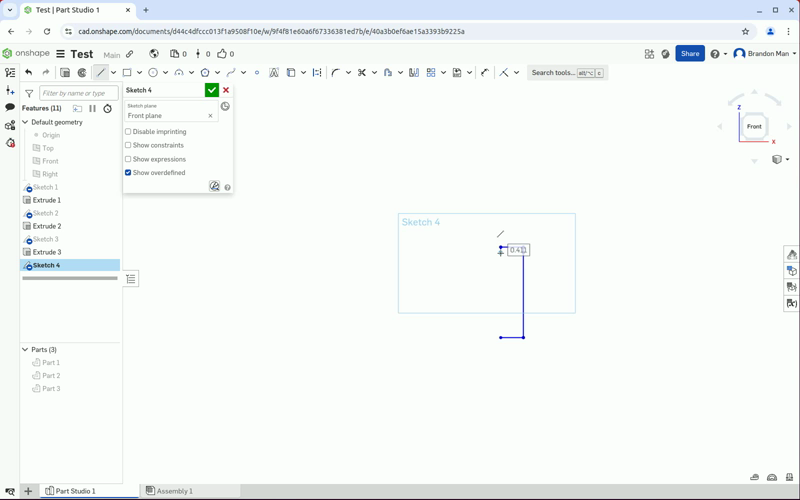
scroll(-6)
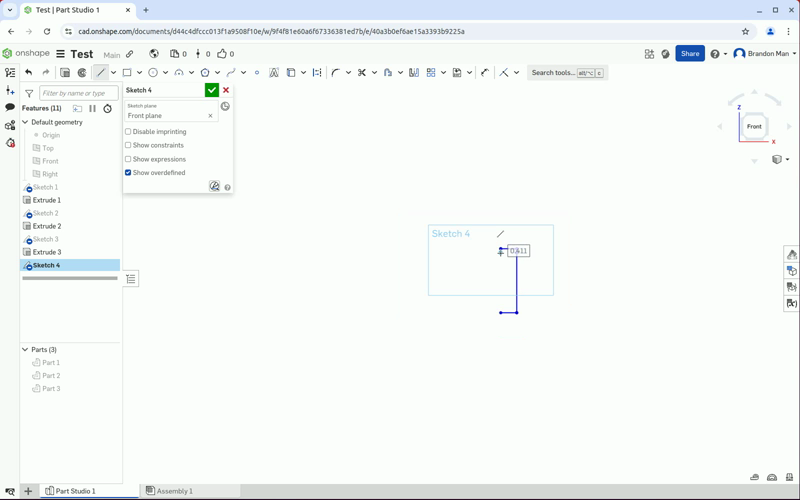
scroll(-6)
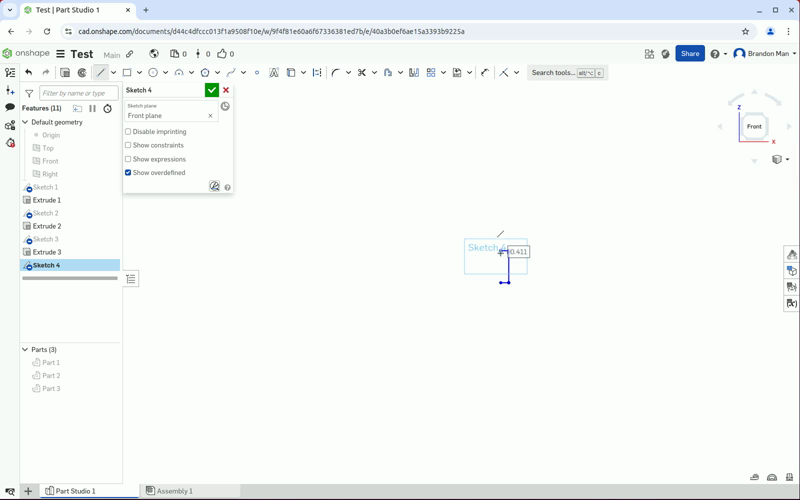
key_up(shift)
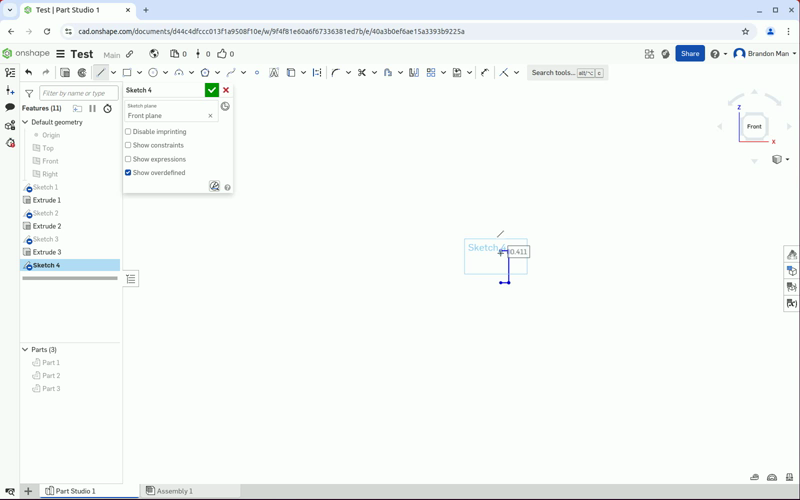
mouse_move(530, 252)
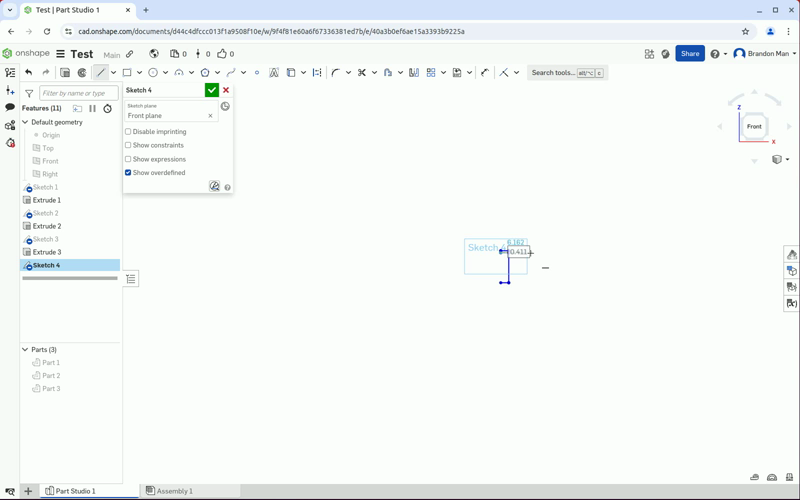
key_down(shift)
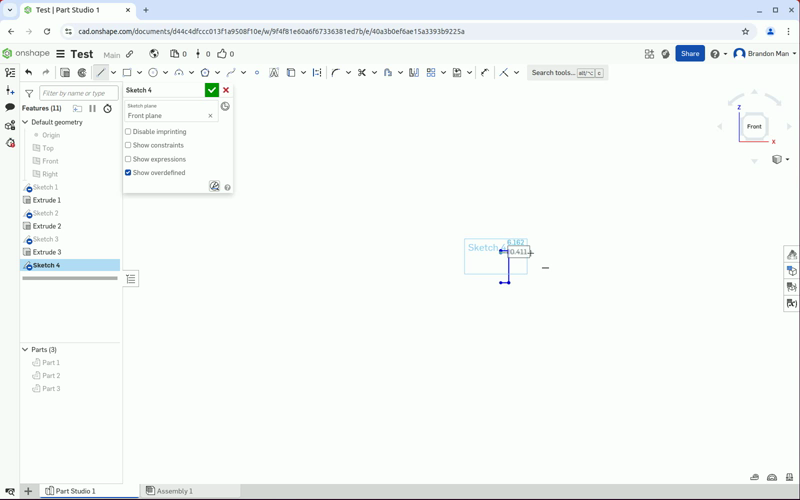
mouse_move(500, 282)
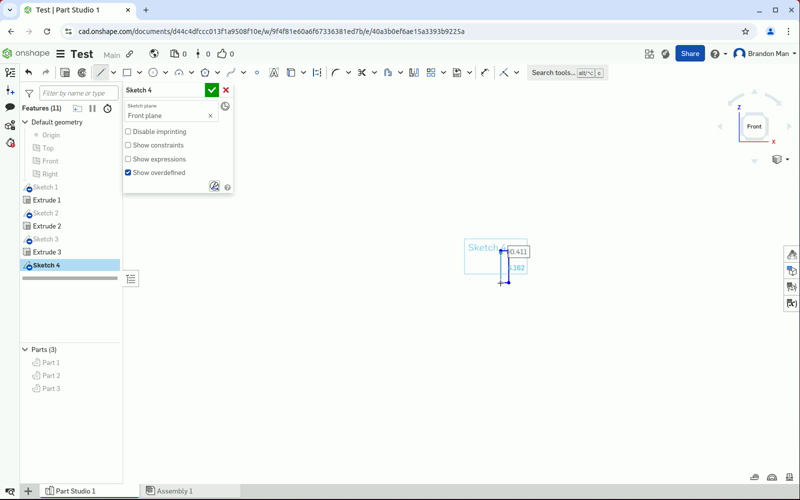
key_up(shift)
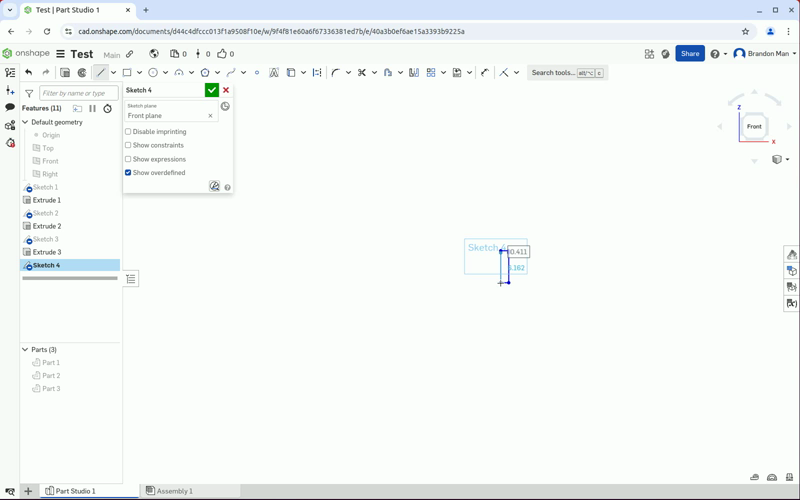
click(500, 282)
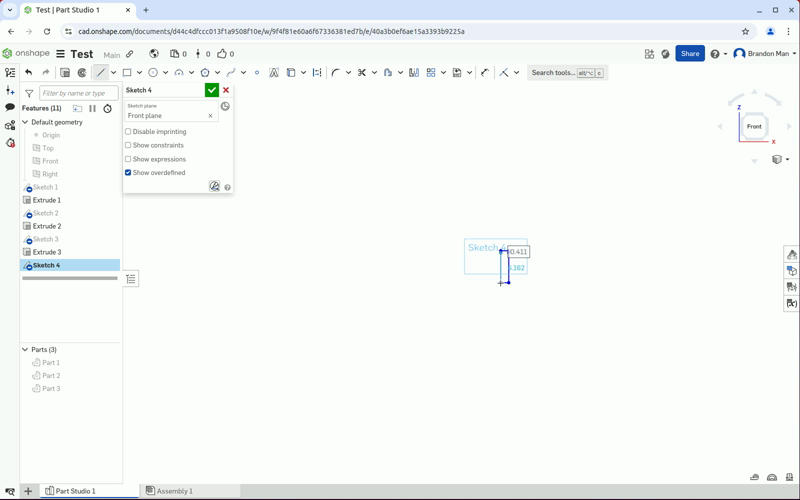
key(esc)
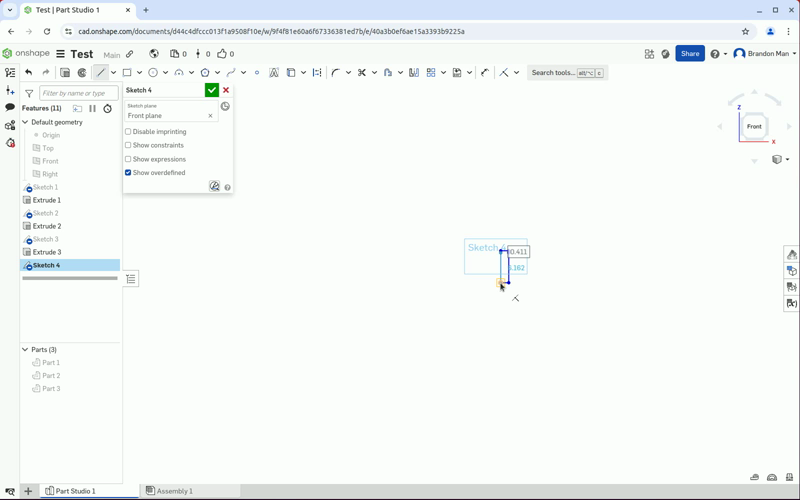
mouse_move(503, 276)
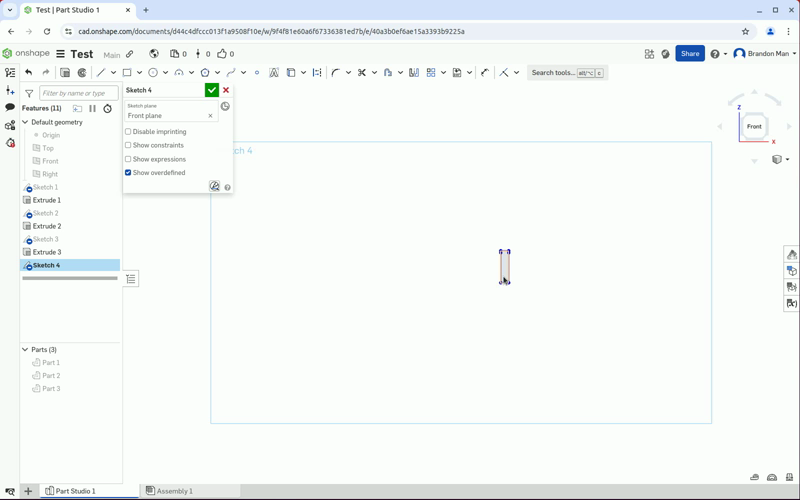
scroll(6)
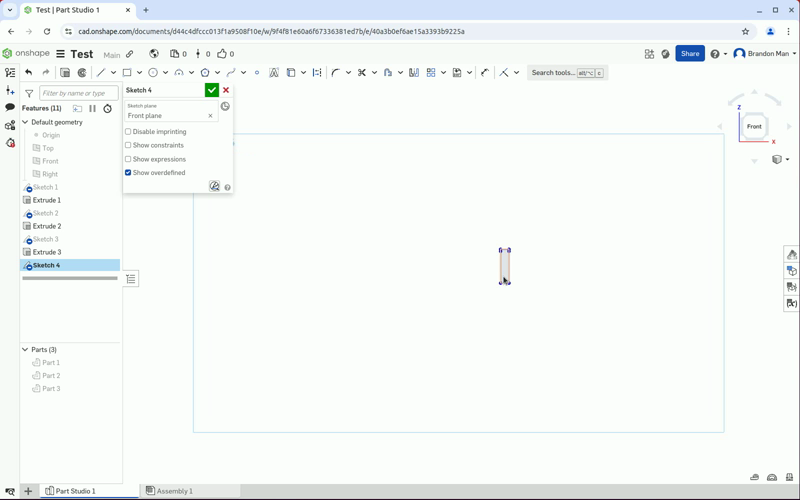
scroll(6)
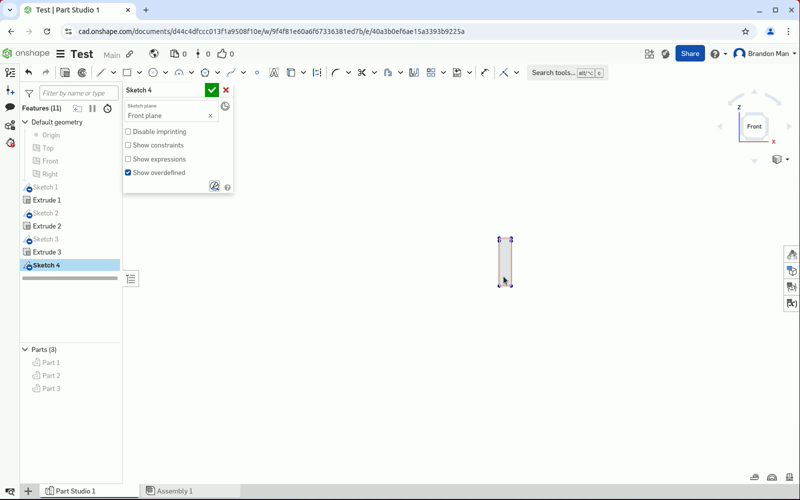
scroll(6)
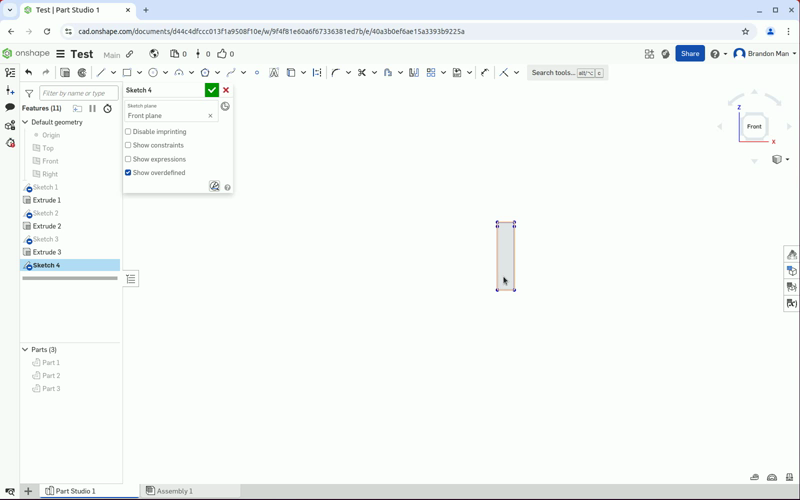
scroll(6)
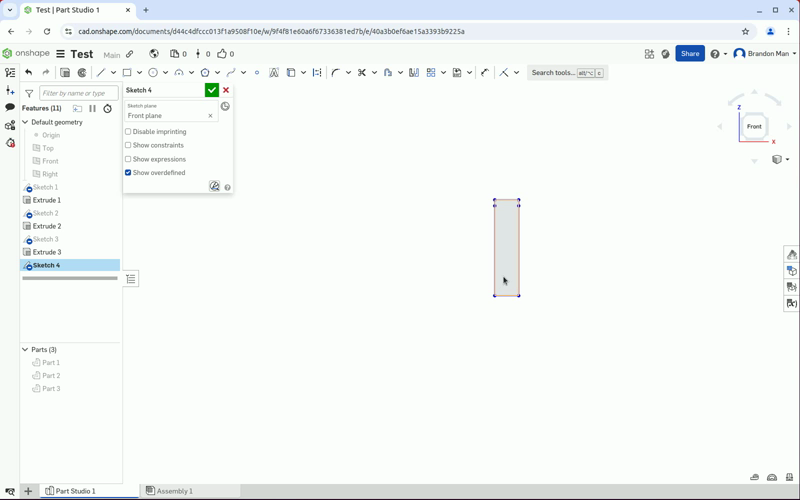
scroll(6)
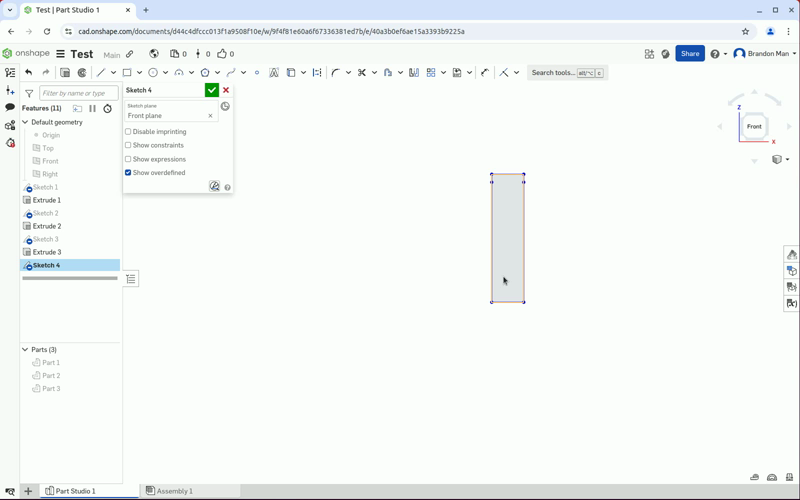
scroll(6)
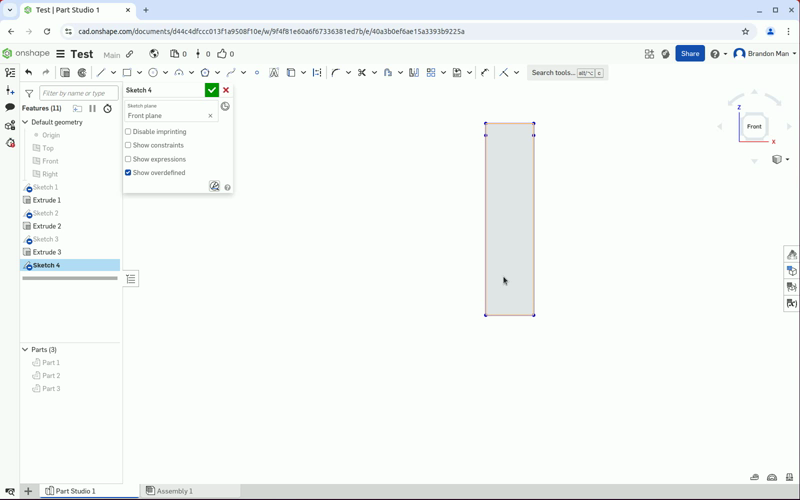
scroll(6)
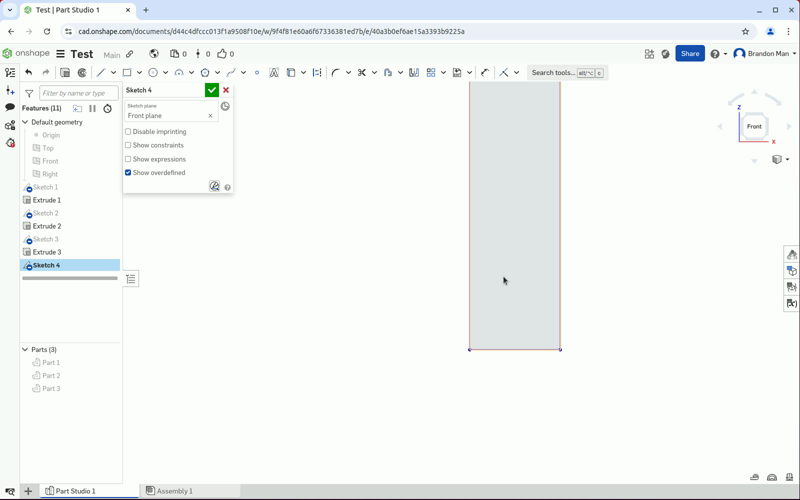
click(503, 276)
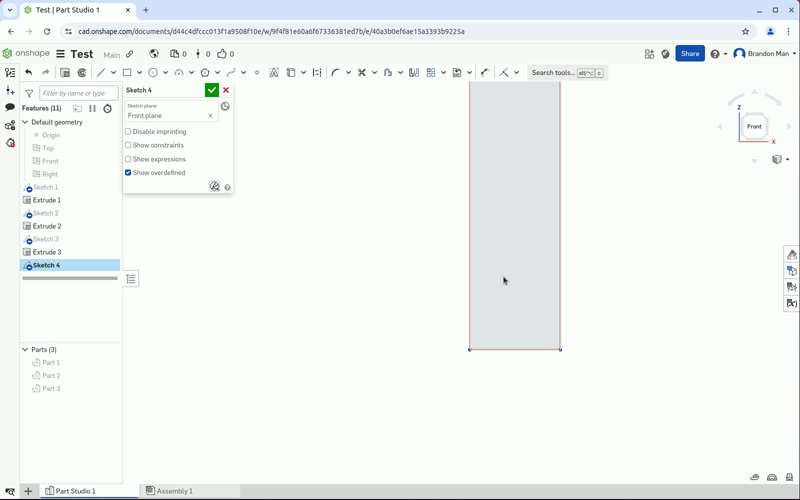
scroll(-6)
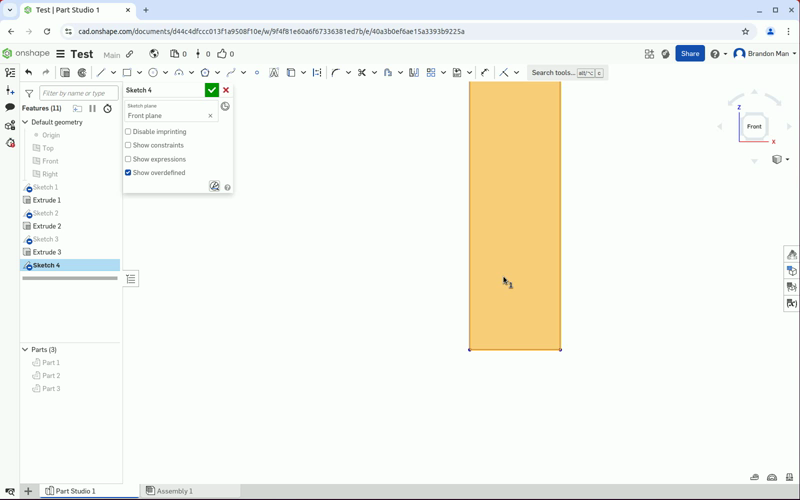
scroll(-6)
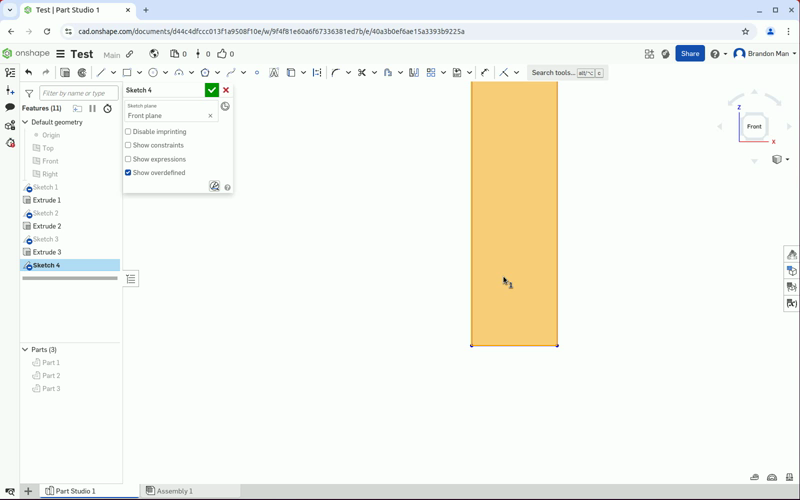
scroll(-6)
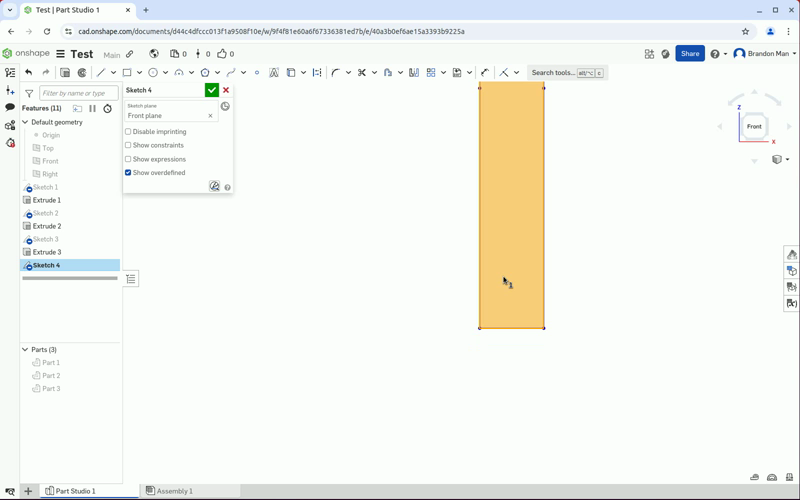
scroll(-6)
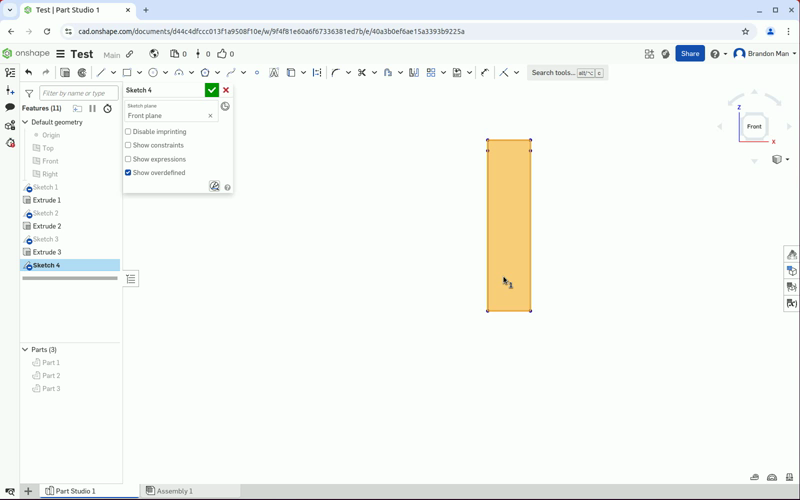
scroll(-6)
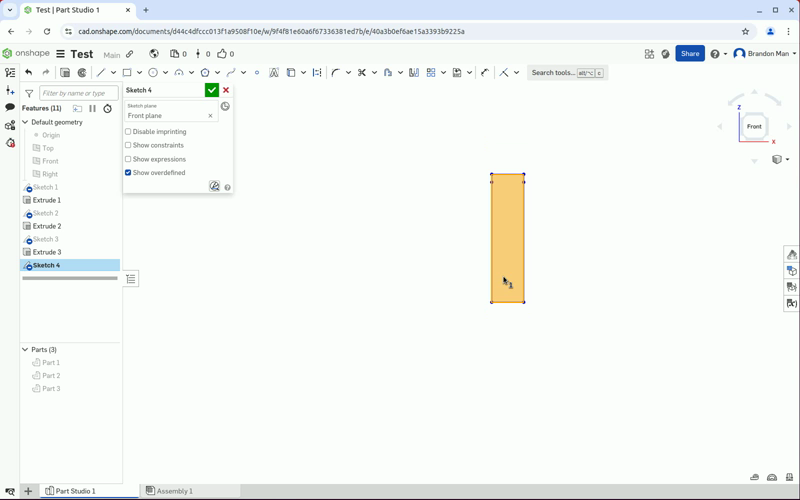
scroll(-6)
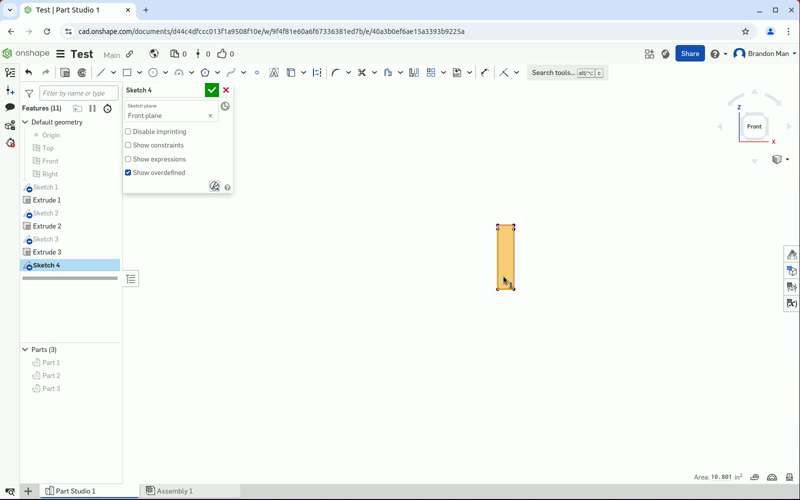
scroll(-6)
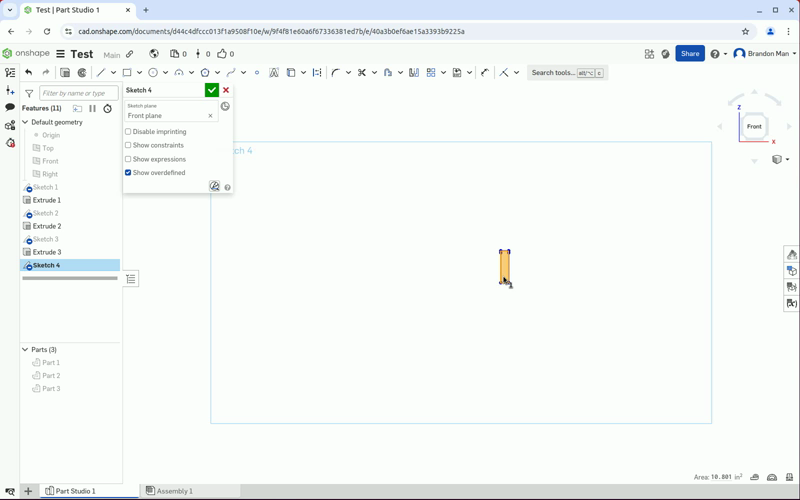
mouse_move(73, 352)
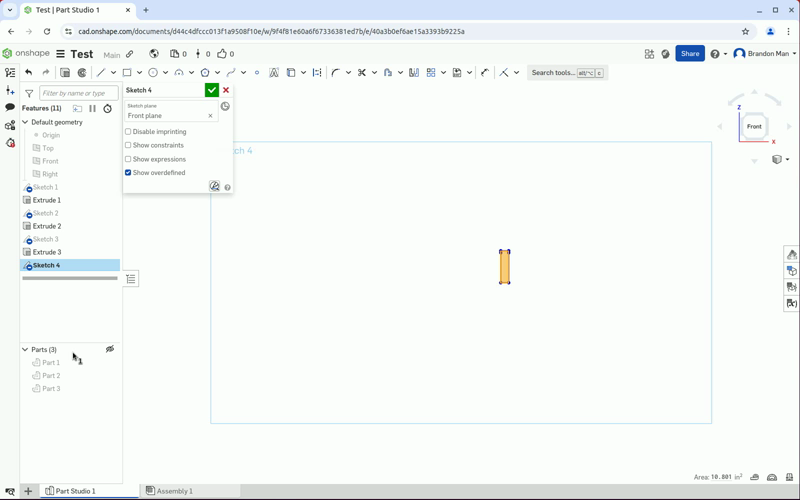
key(shift+y)
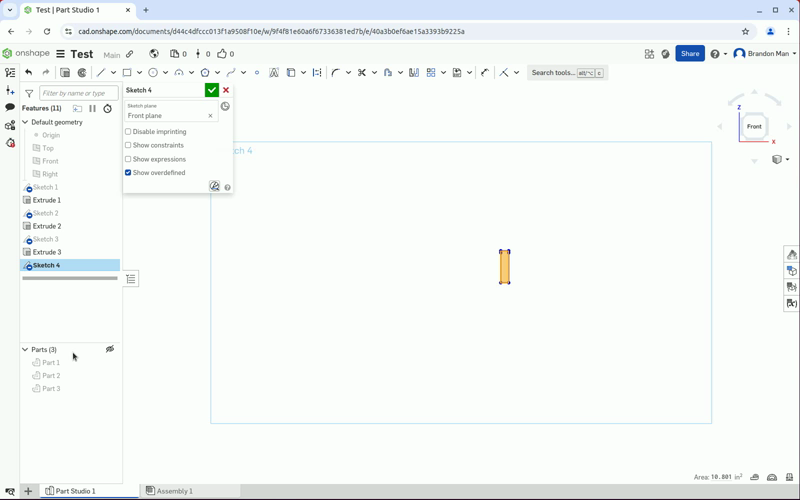
key(shift+e)
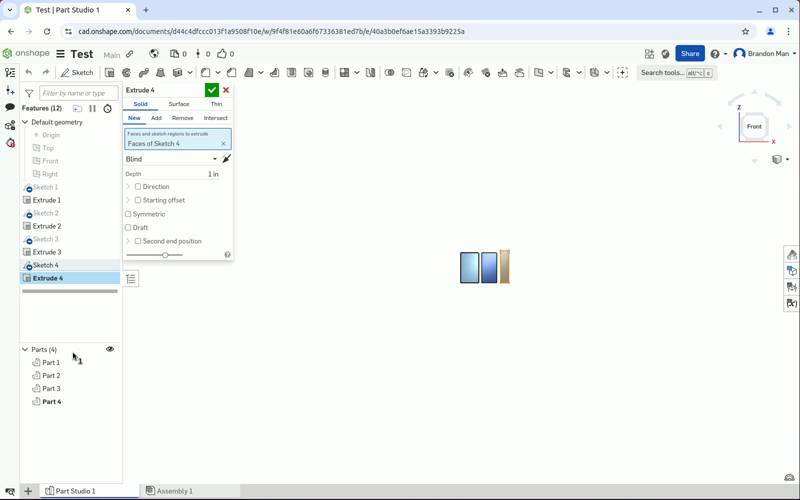
mouse_move(143, 106)
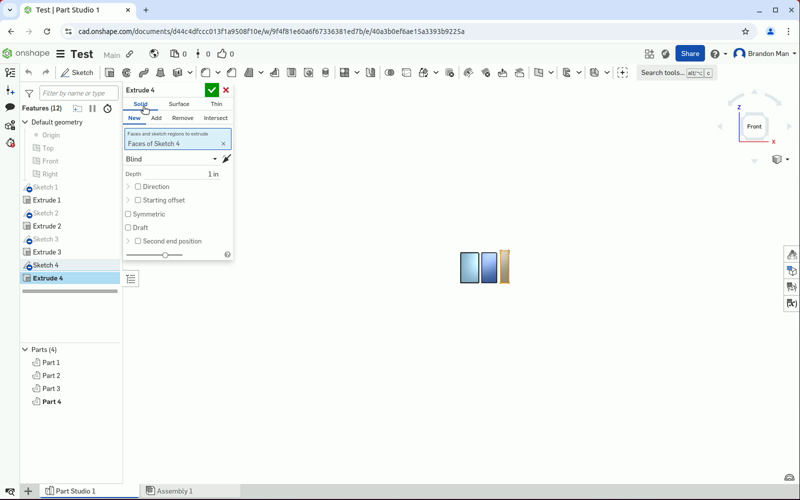
click(143, 106)
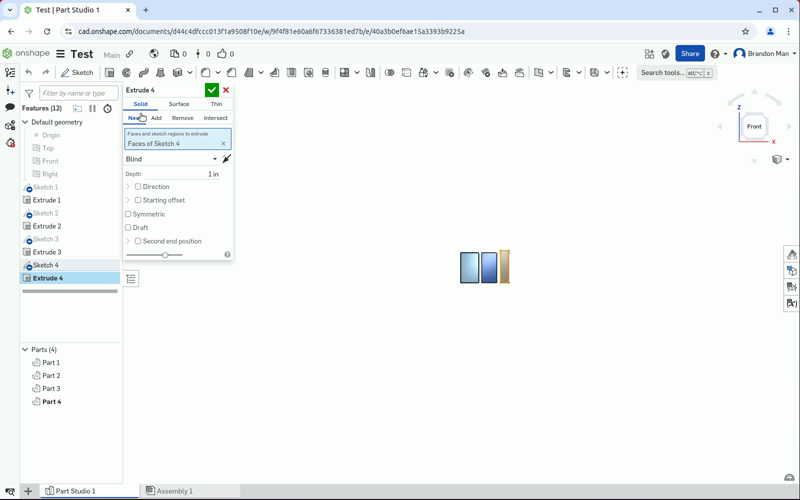
mouse_move(137, 120)
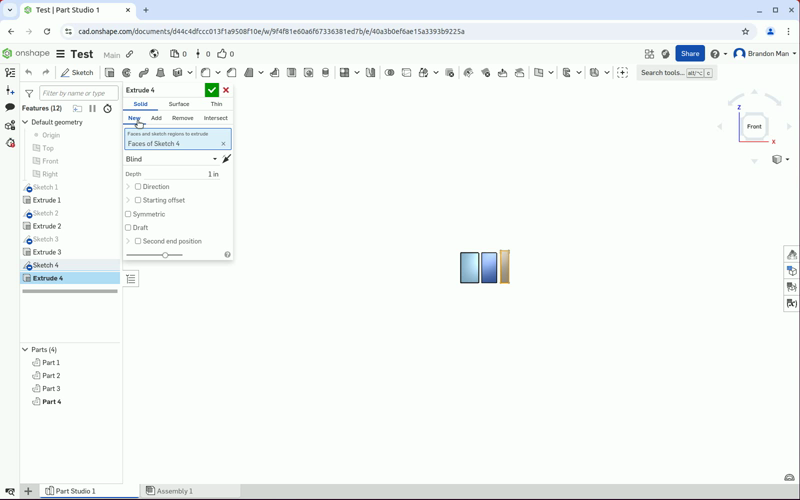
click(137, 120)
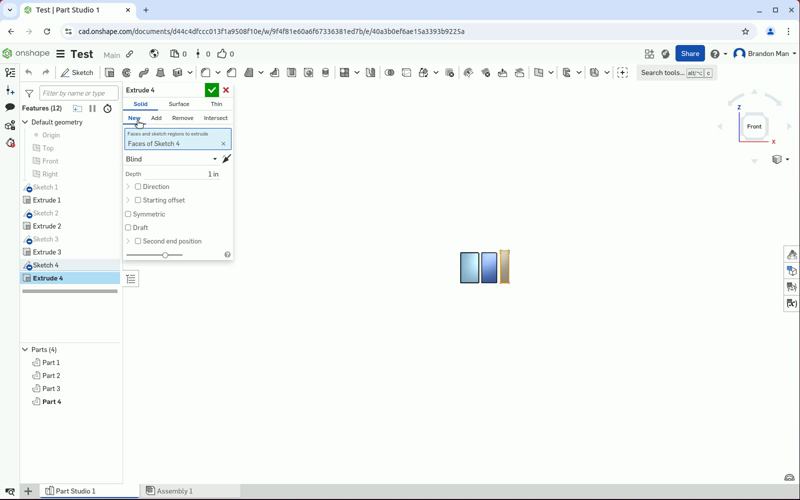
key(tab, 4)
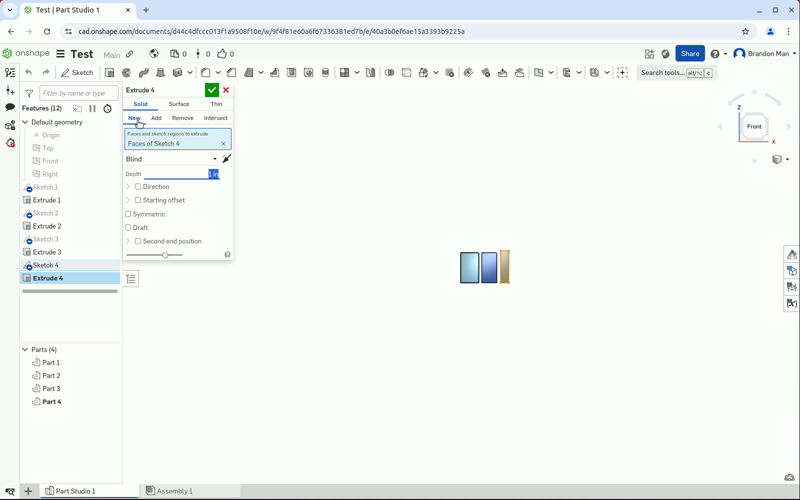
text(-0.241)
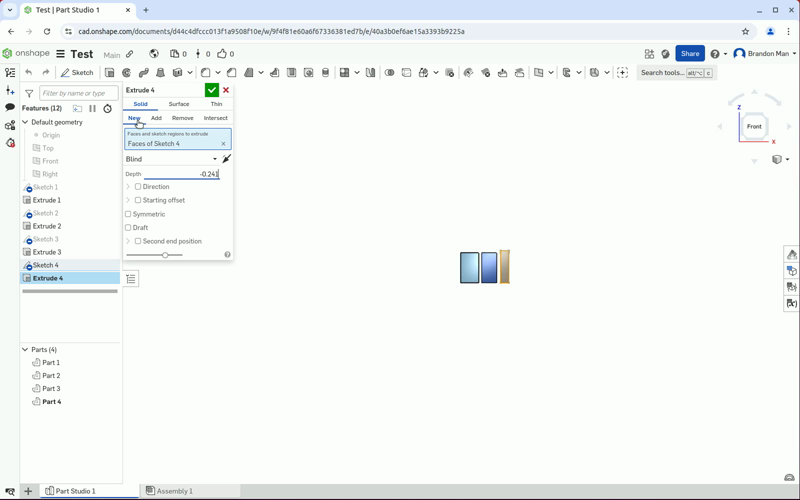
key(enter)
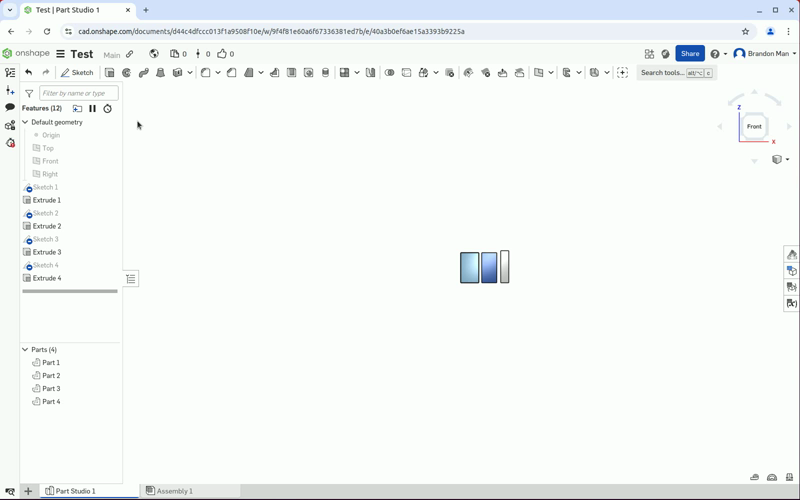
key(shift+h)
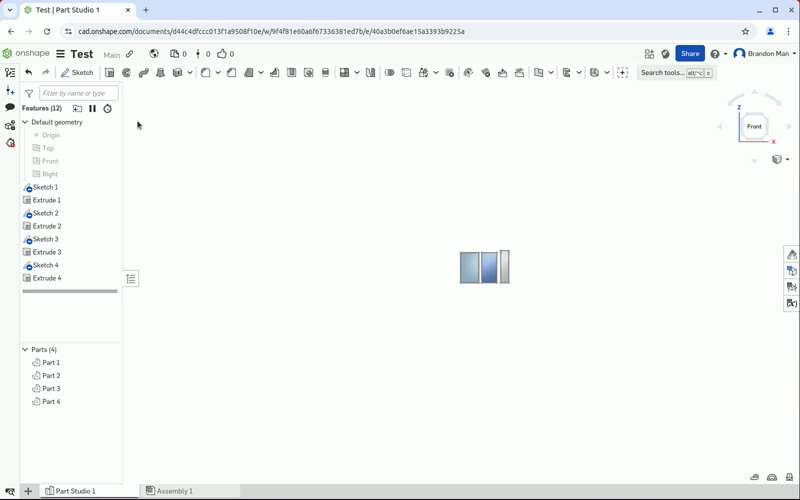
key(shift+h)
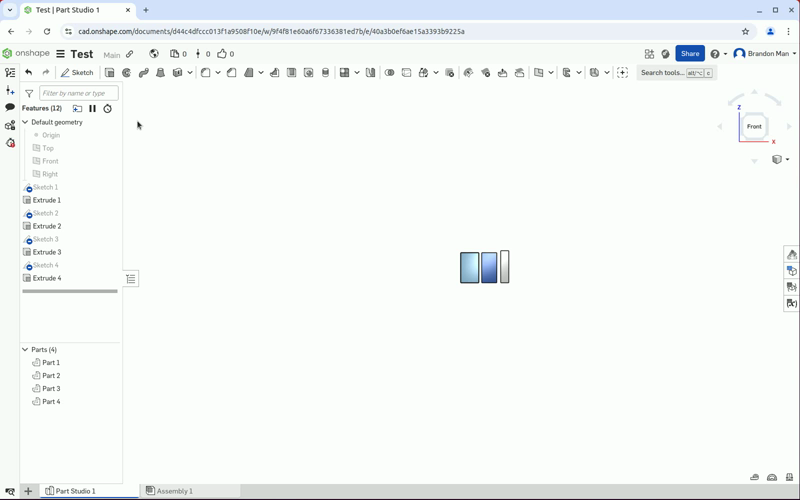
mouse_move(73, 189)
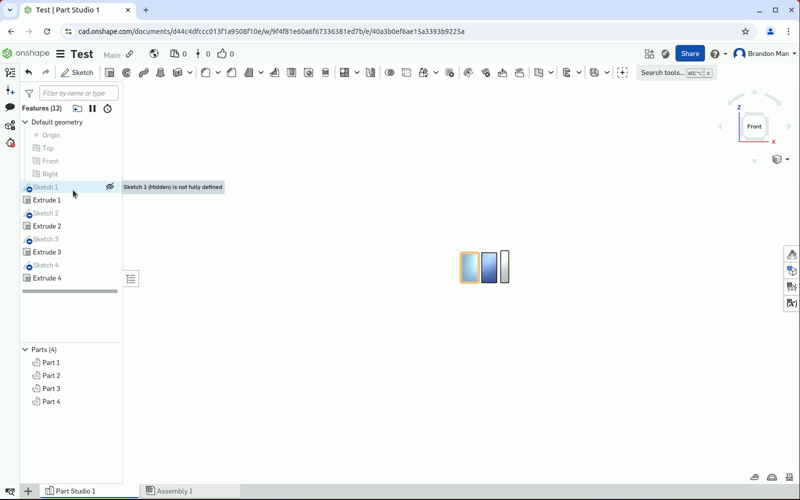
click(73, 189)
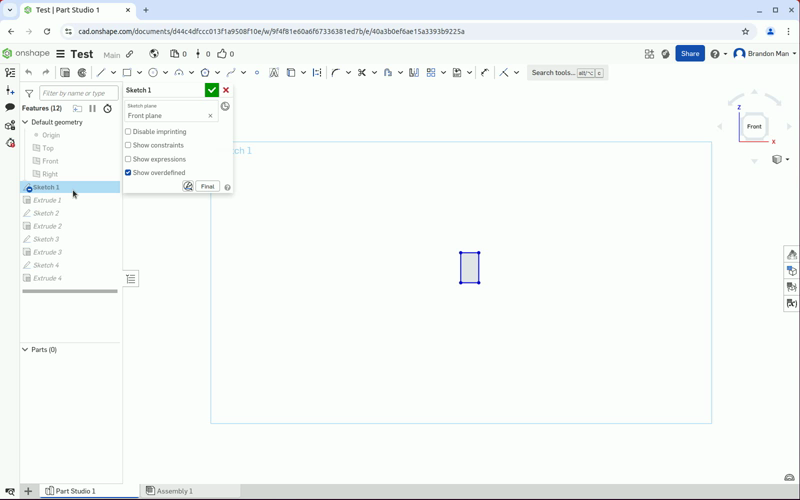
mouse_move(229, 92)
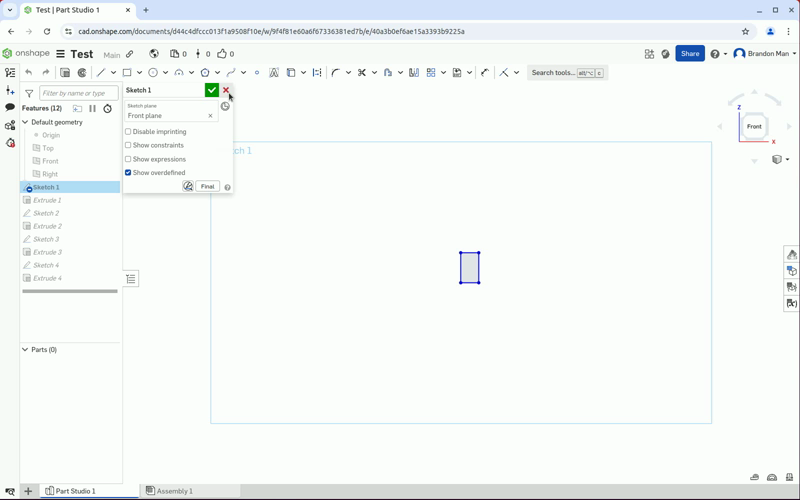
click(229, 92)
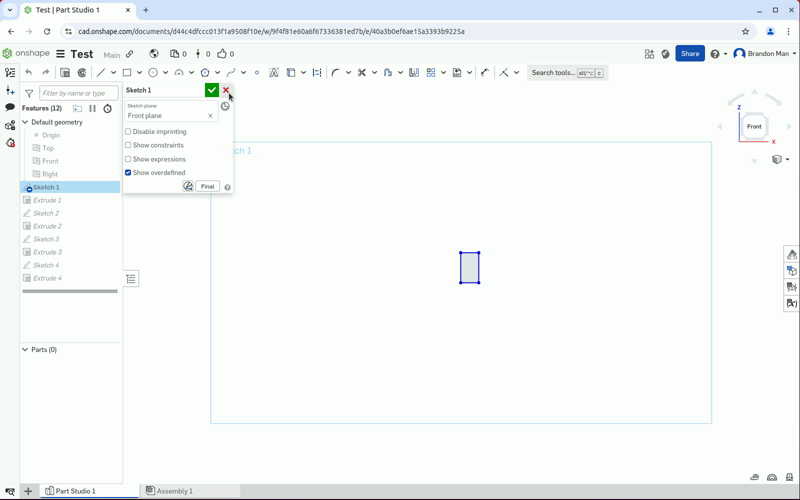
key(shift+s)
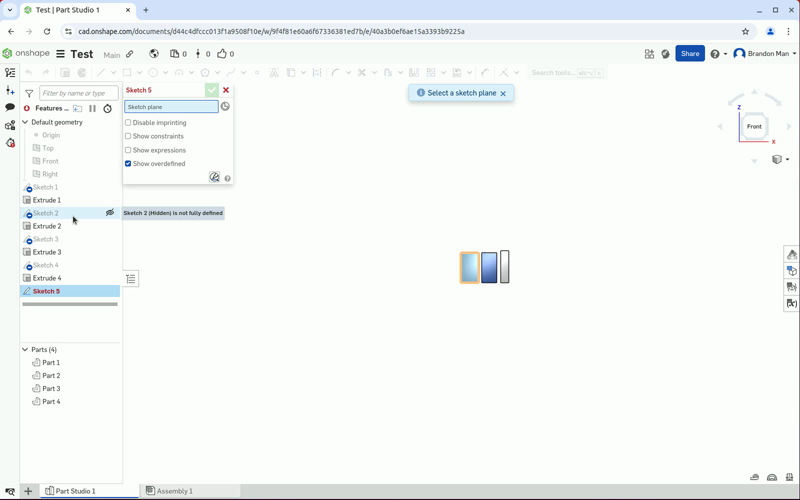
scroll(3)
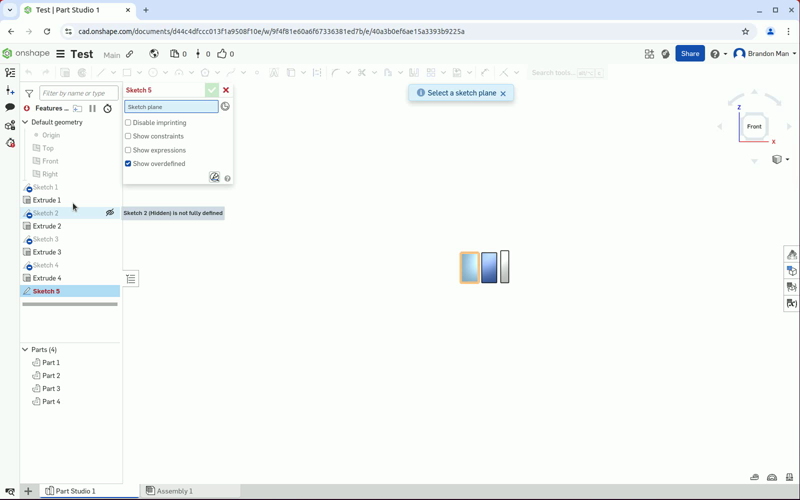
mouse_move(73, 163)
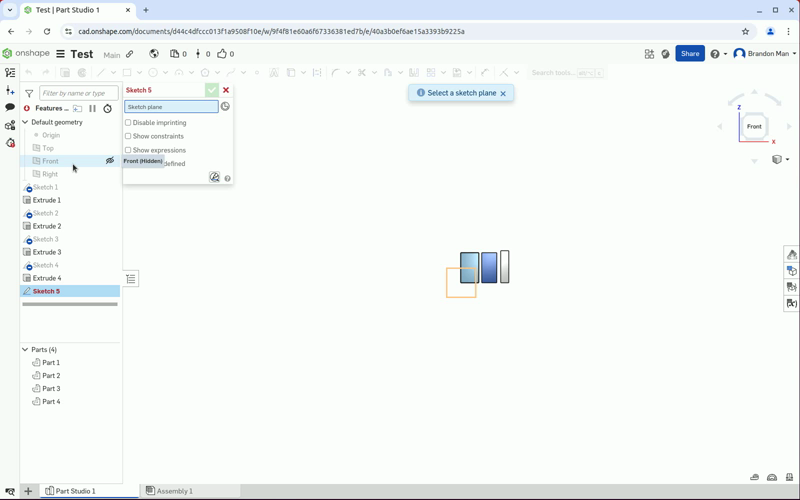
click(73, 163)
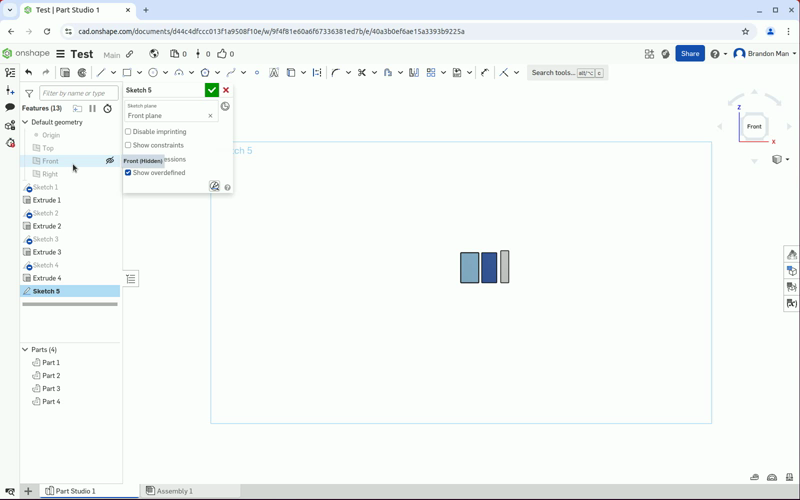
mouse_move(73, 352)
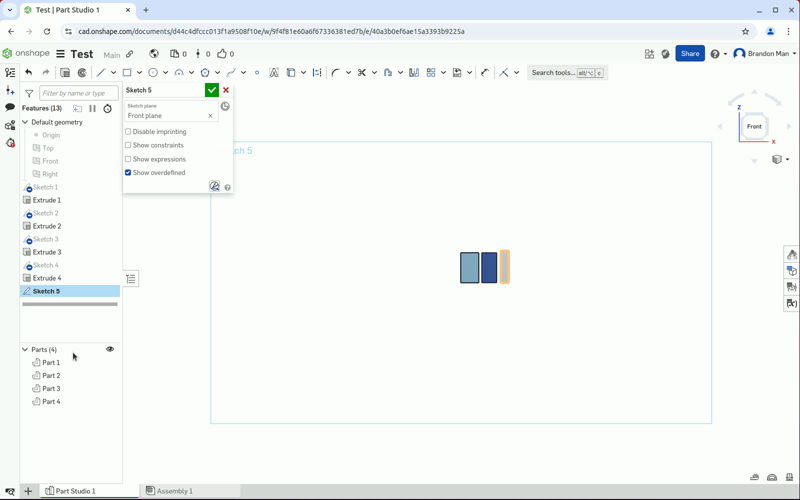
key(y)
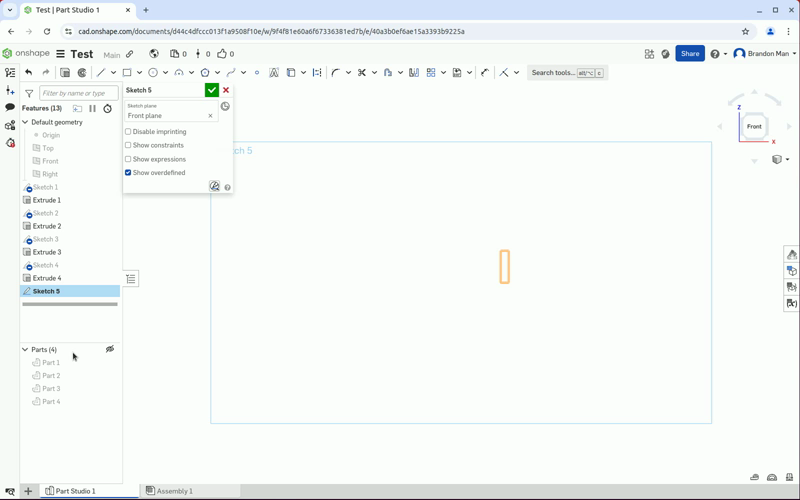
key(l)
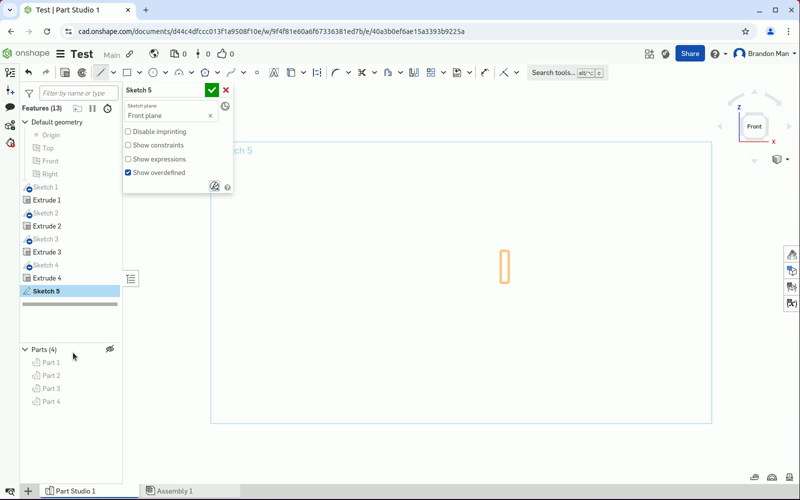
key_down(shift)
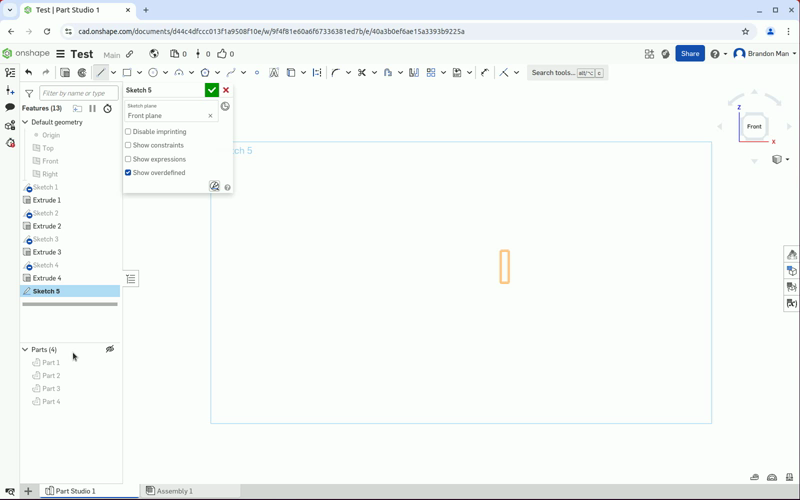
mouse_move(512, 282)
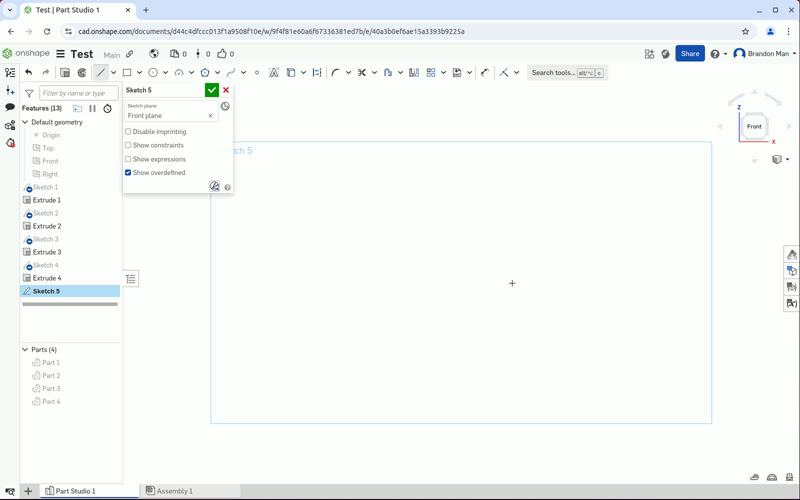
click(512, 282)
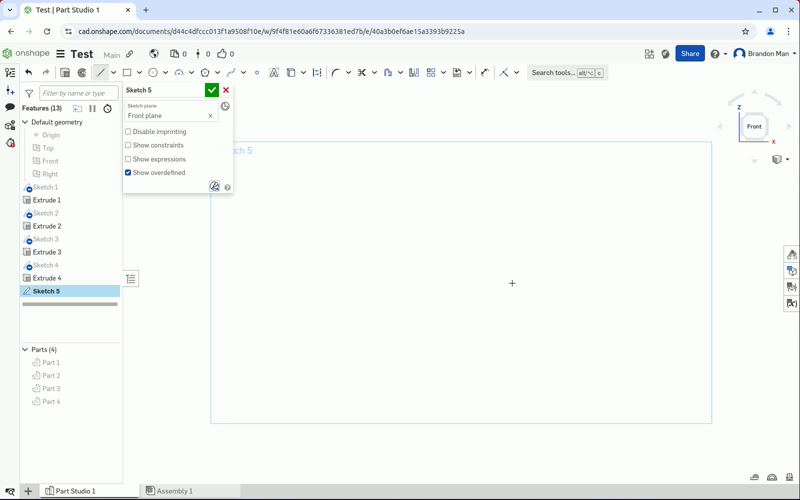
key_up(shift)
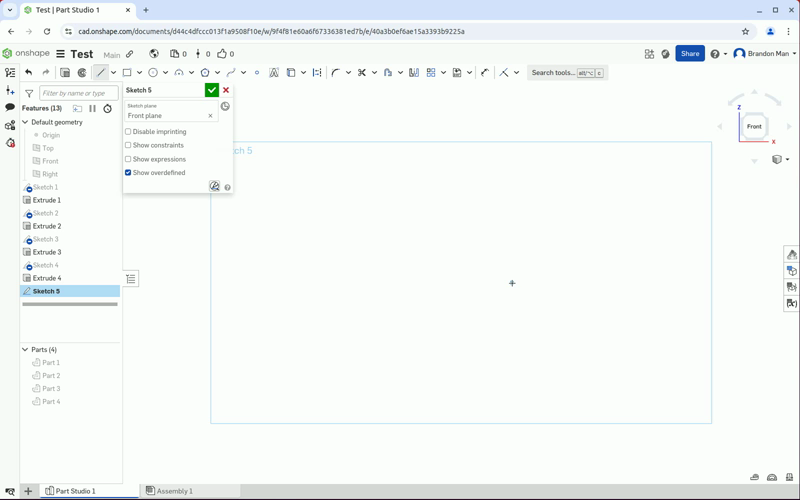
key_down(shift)
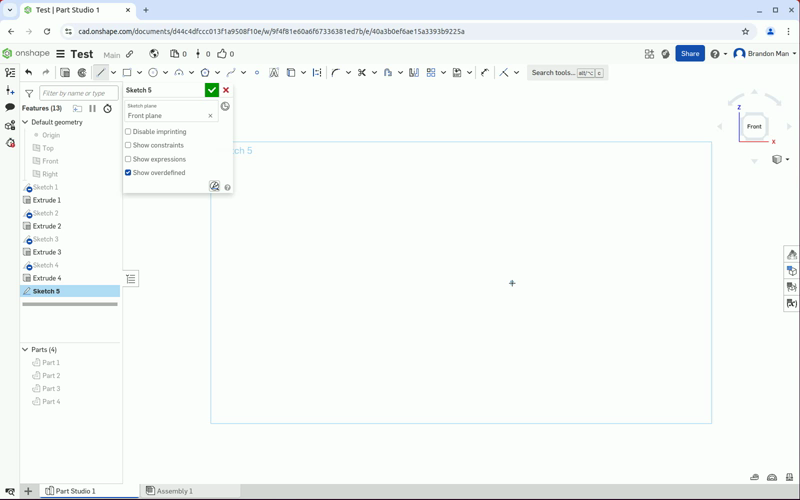
mouse_move(542, 282)
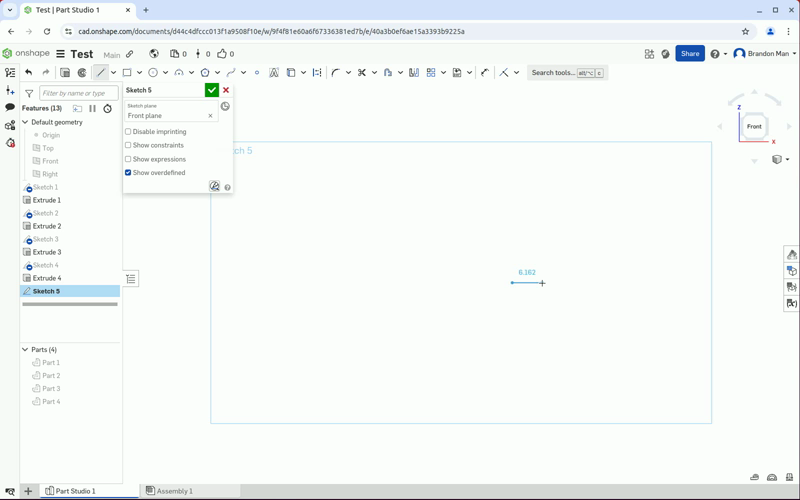
mouse_move(550, 282)
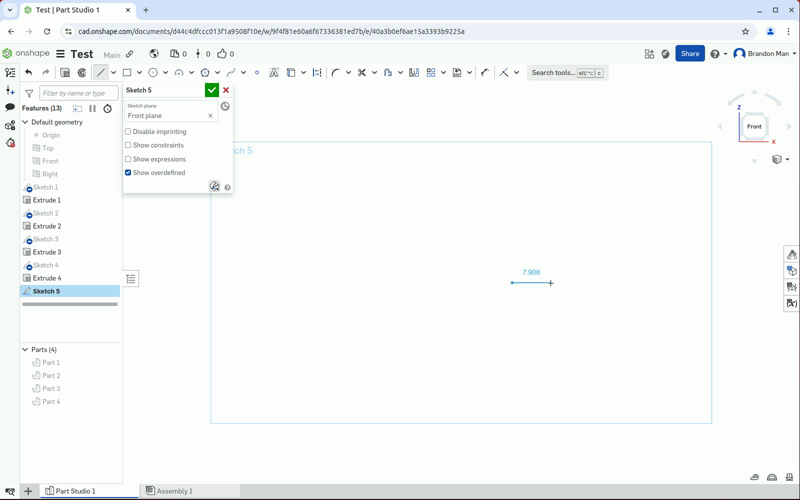
click(550, 282)
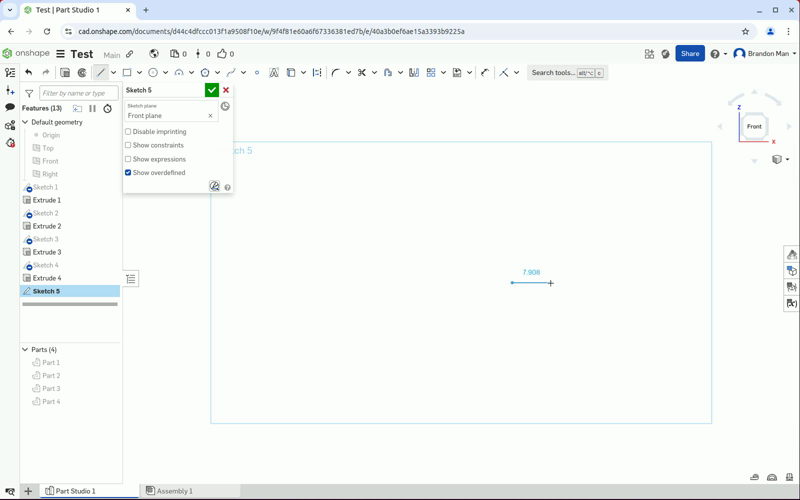
key_up(shift)
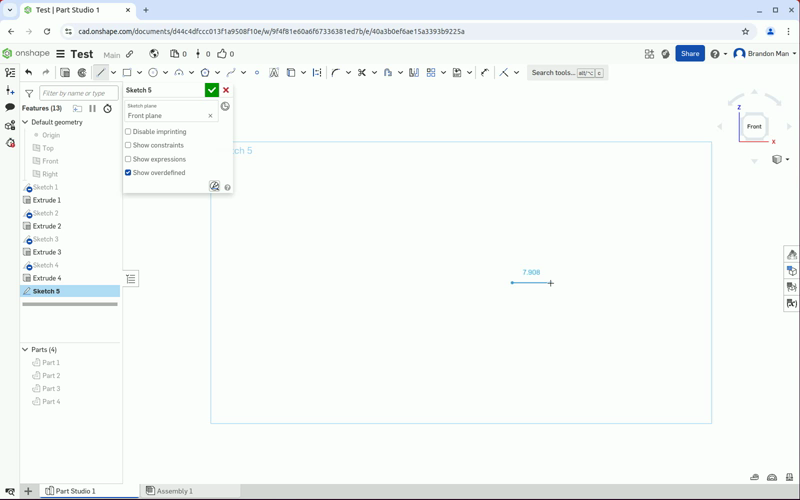
key_down(shift)
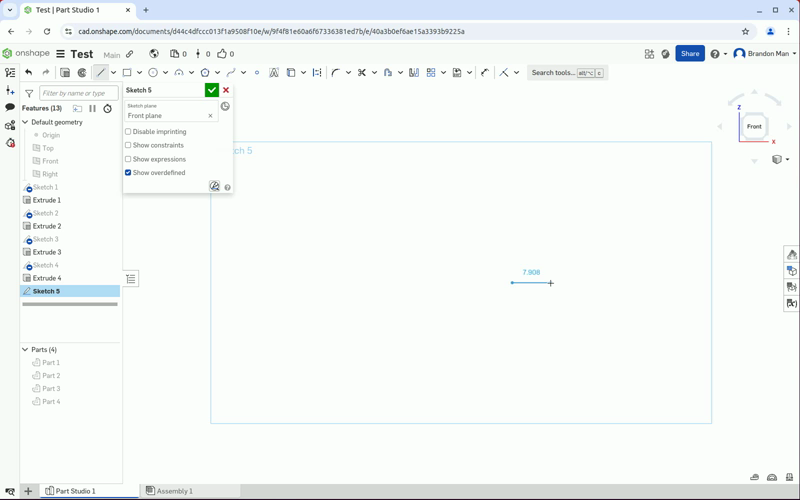
mouse_move(580, 282)
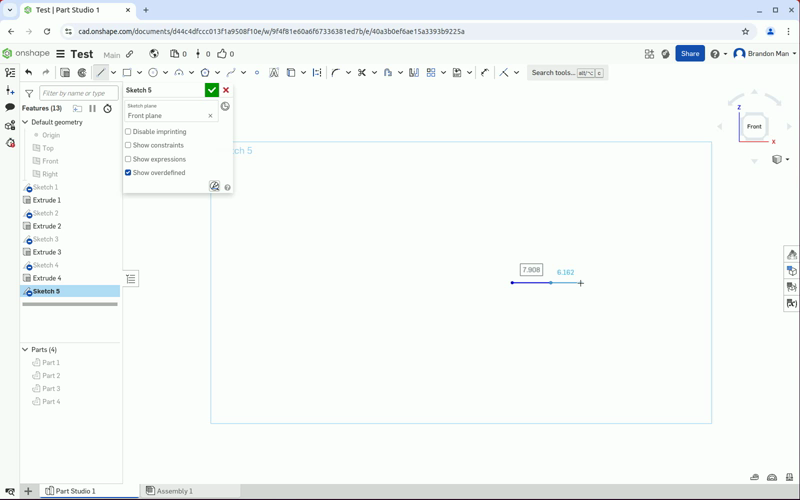
mouse_move(550, 253)
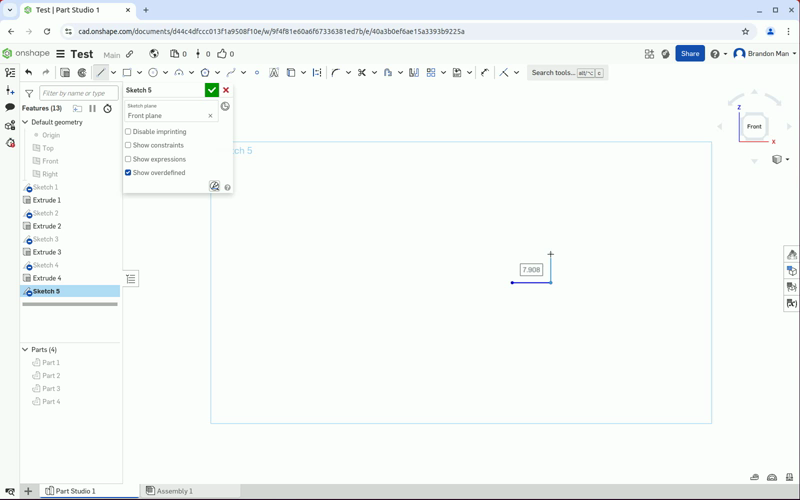
click(550, 253)
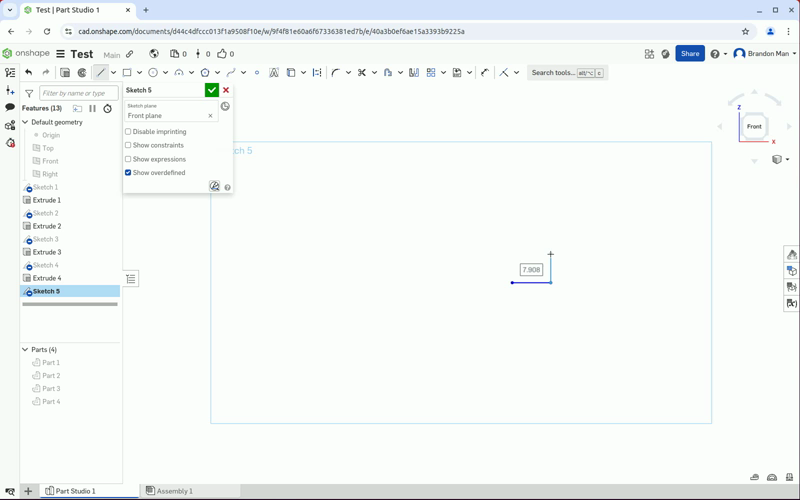
key_up(shift)
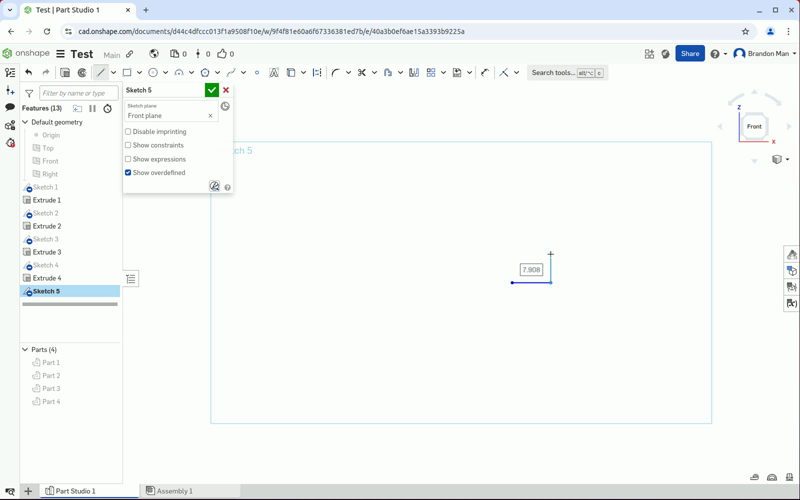
key_down(shift)
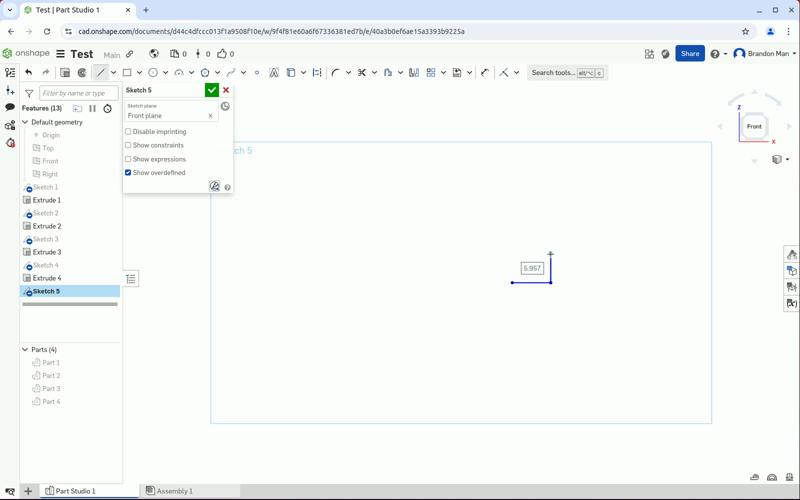
mouse_move(580, 253)
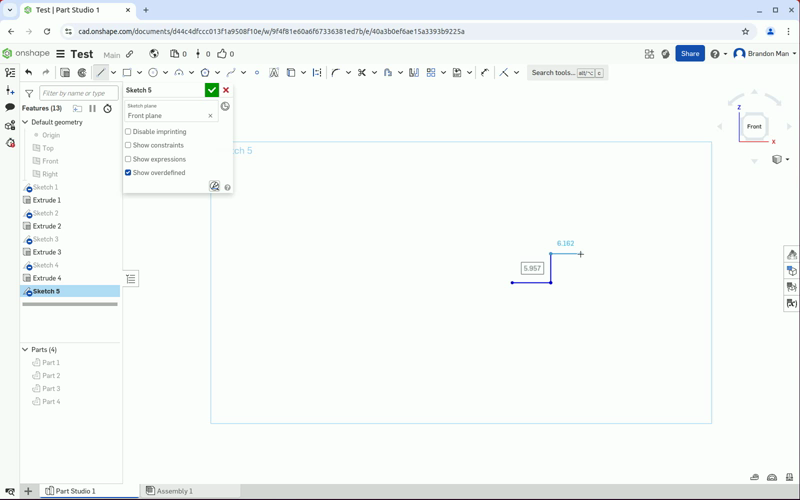
mouse_move(550, 251)
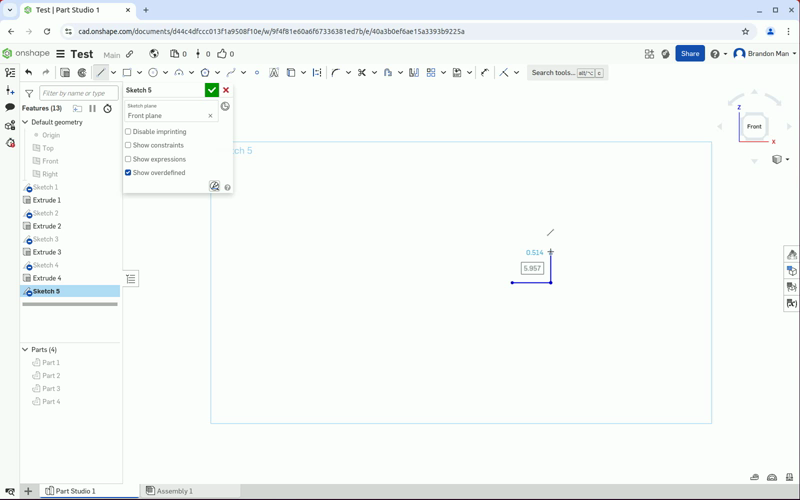
scroll(6)
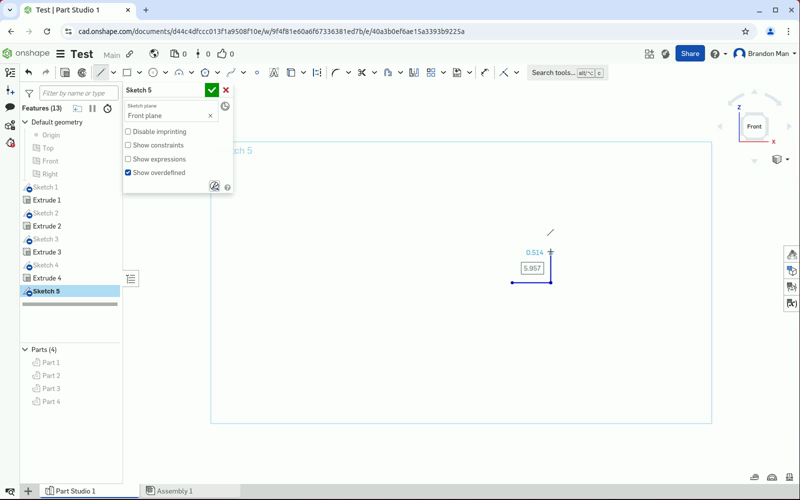
scroll(6)
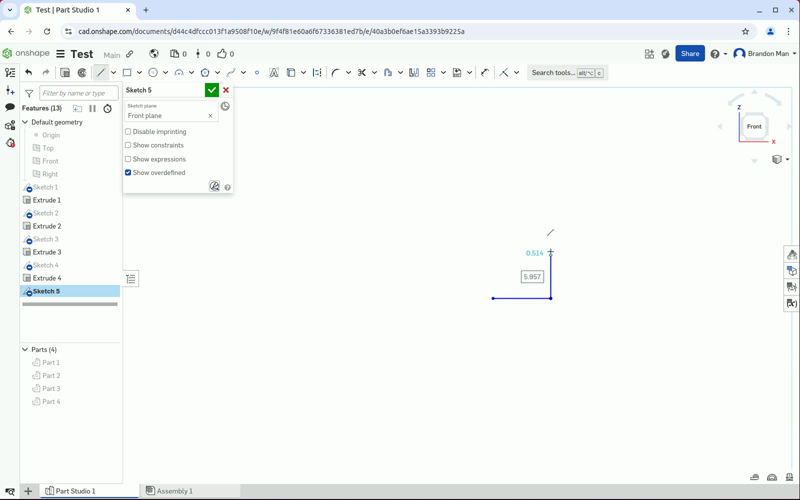
scroll(6)
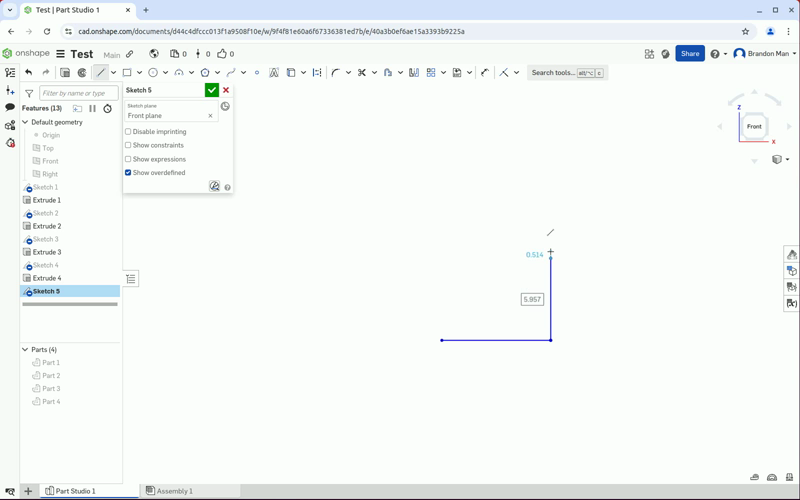
scroll(6)
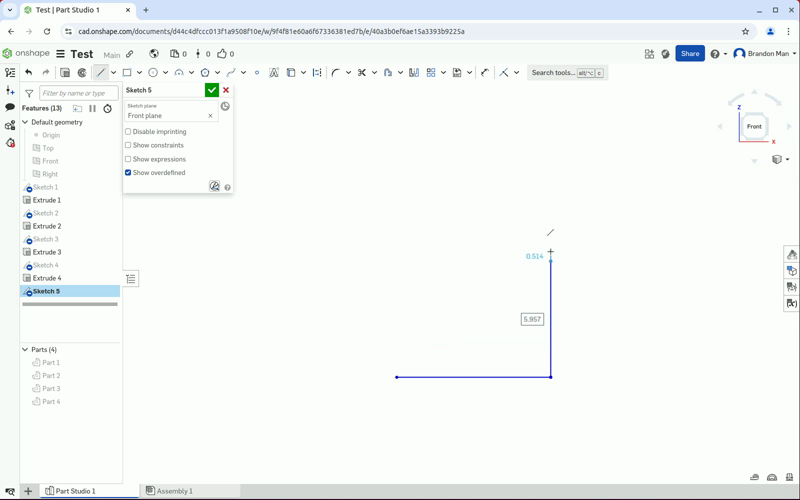
scroll(6)
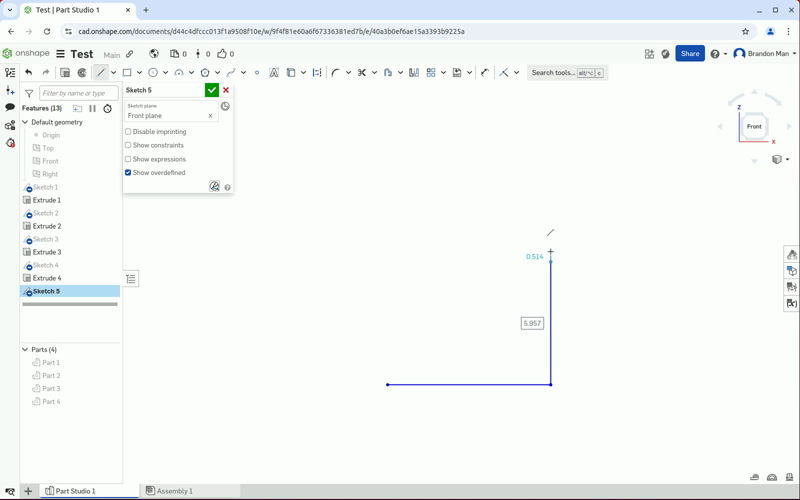
scroll(6)
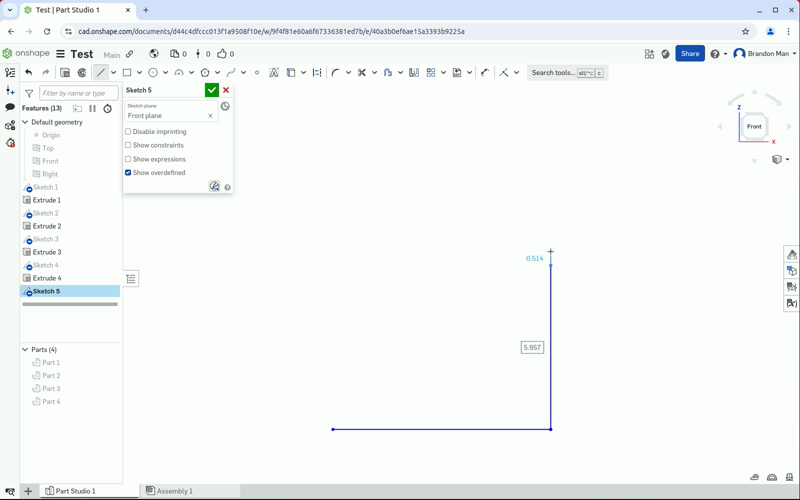
scroll(6)
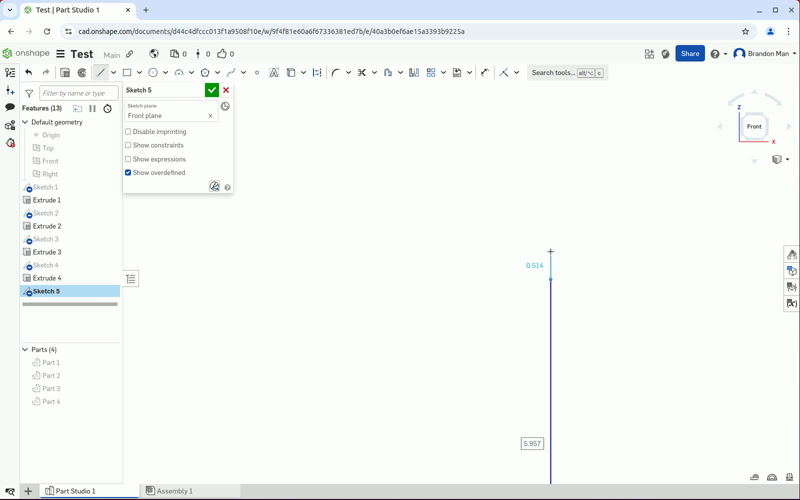
click(550, 251)
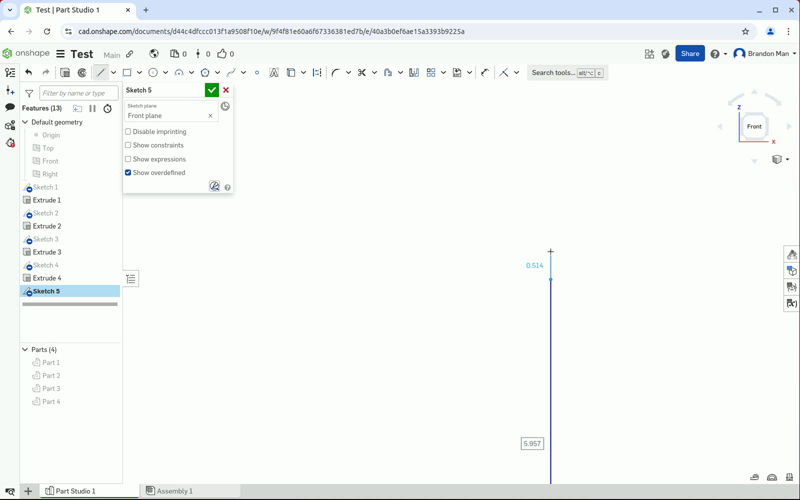
scroll(-6)
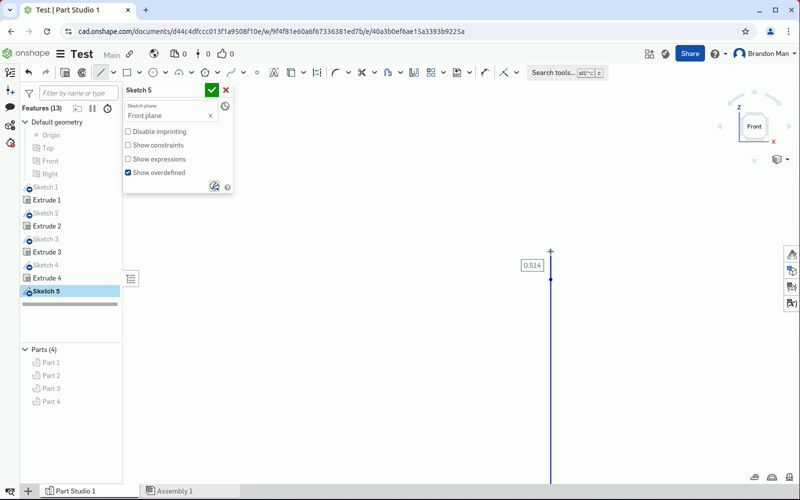
scroll(-6)
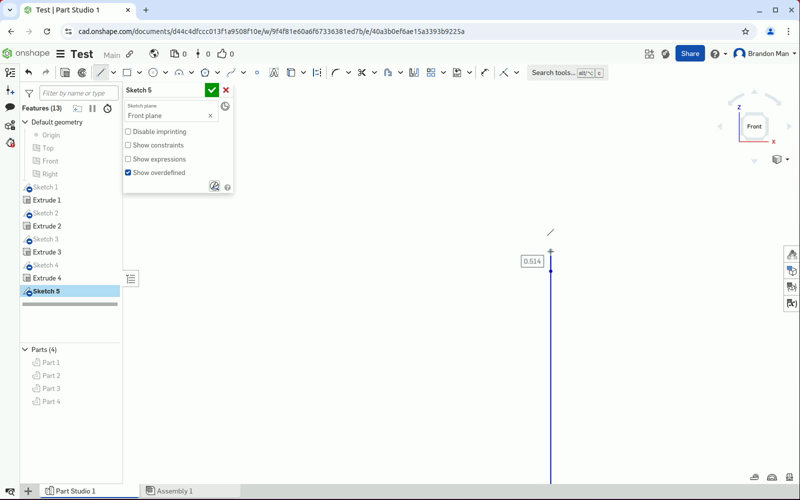
scroll(-6)
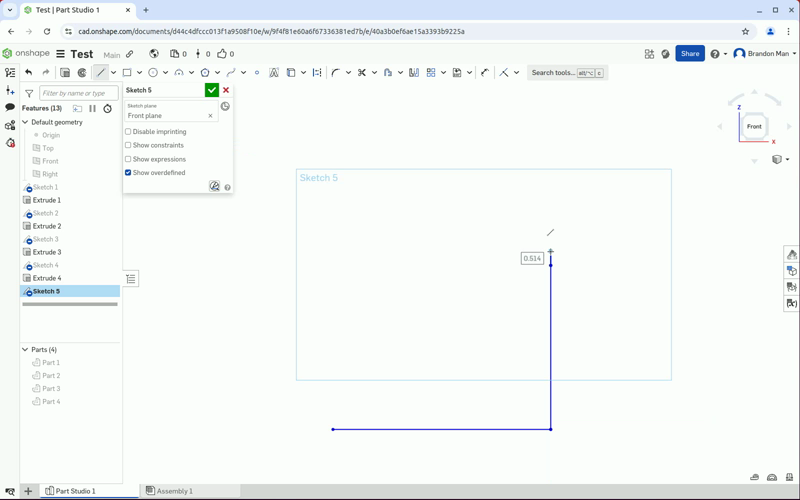
scroll(-6)
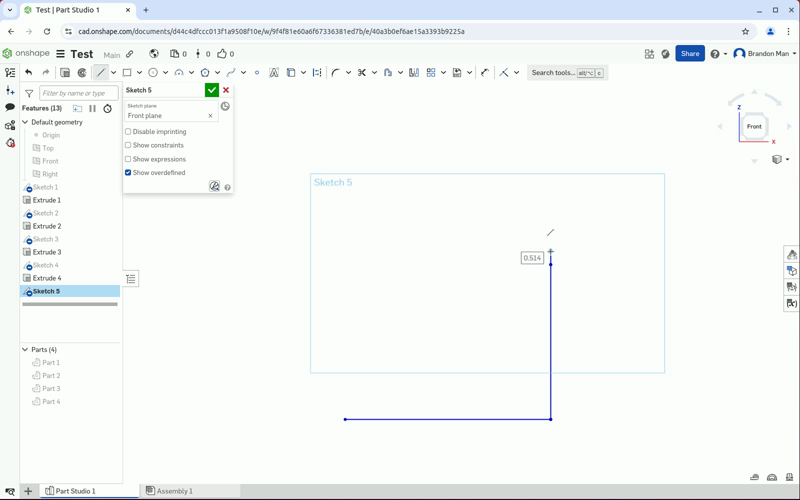
scroll(-6)
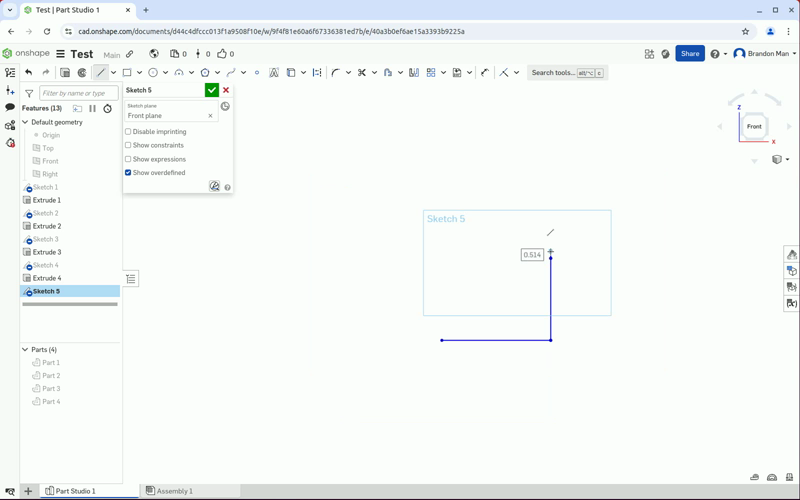
scroll(-6)
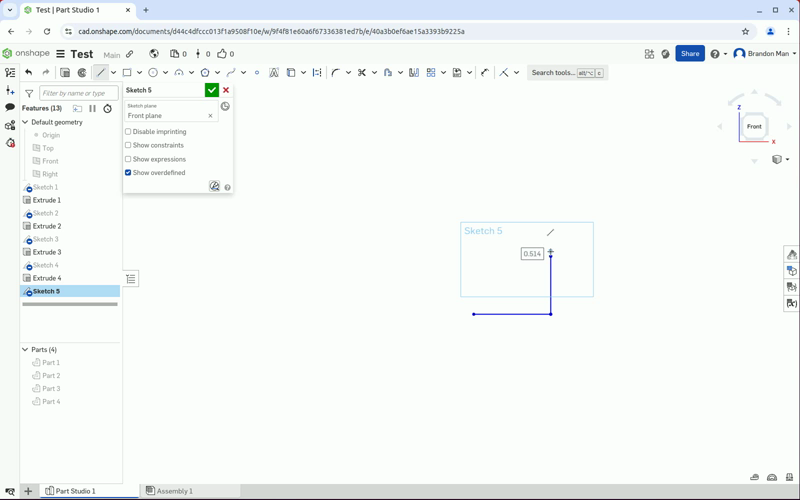
scroll(-6)
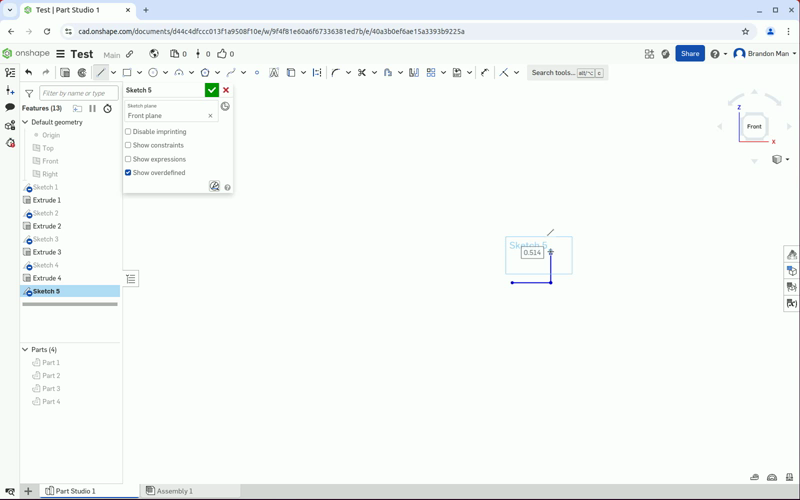
key_up(shift)
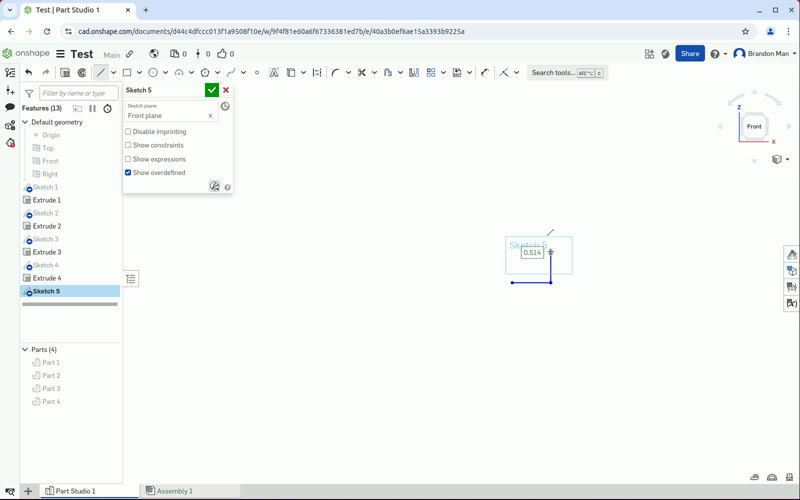
key_down(shift)
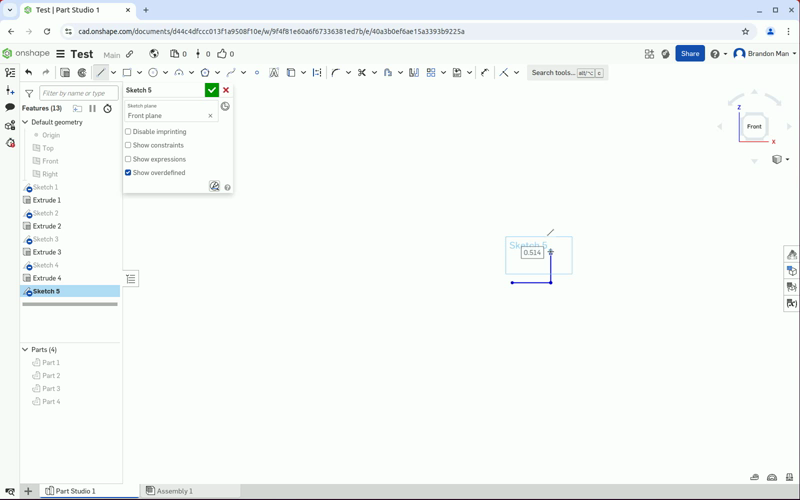
mouse_move(580, 251)
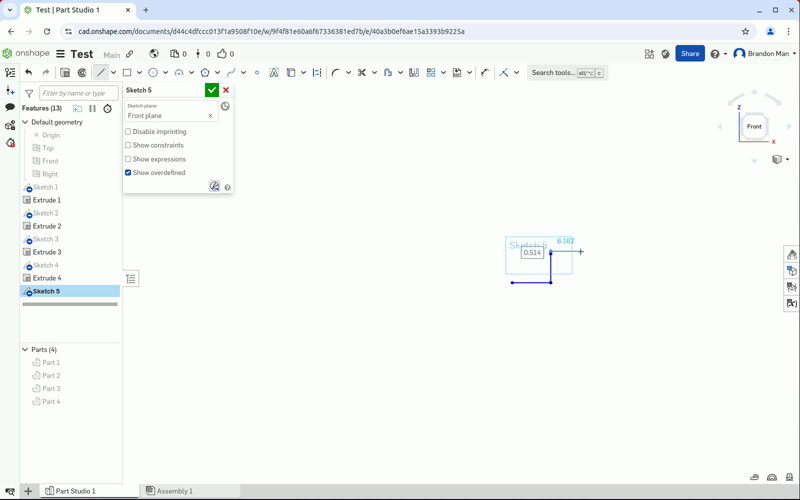
mouse_move(512, 251)
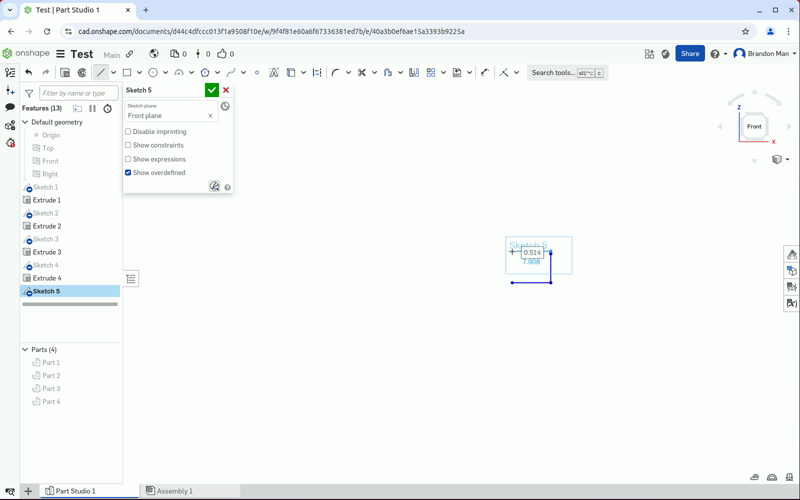
click(512, 251)
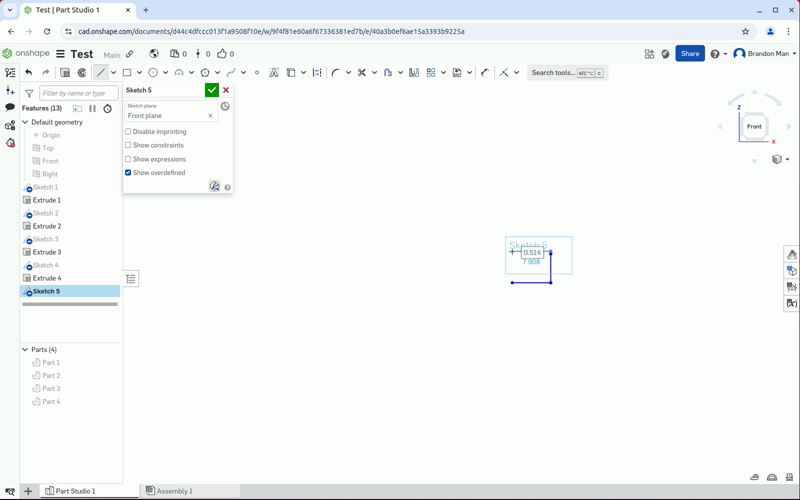
key_up(shift)
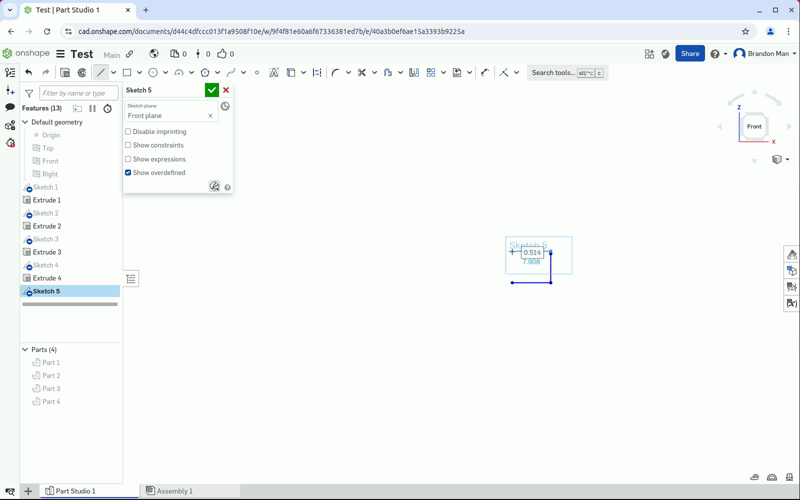
mouse_move(542, 251)
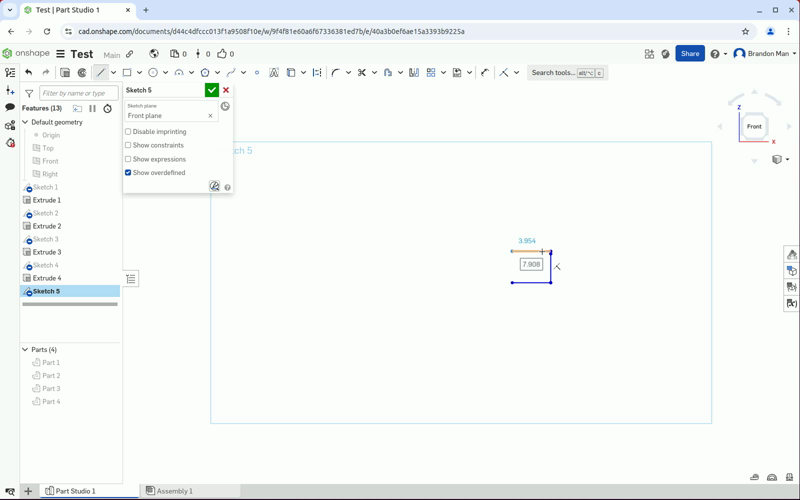
key_down(shift)
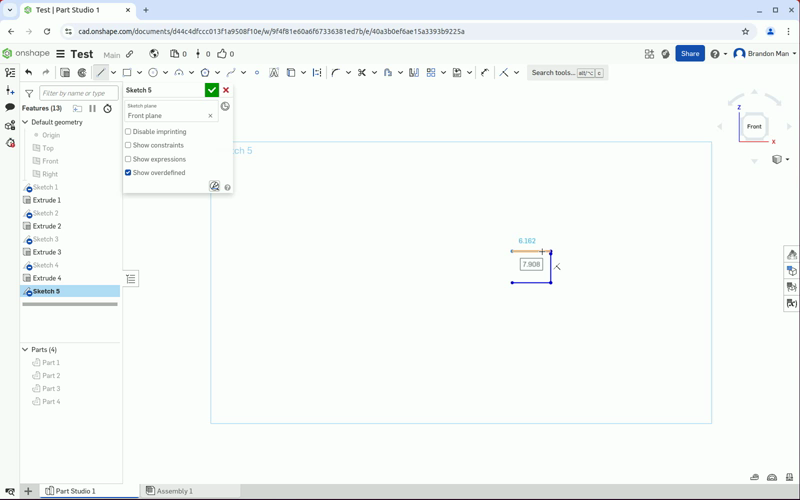
mouse_move(512, 282)
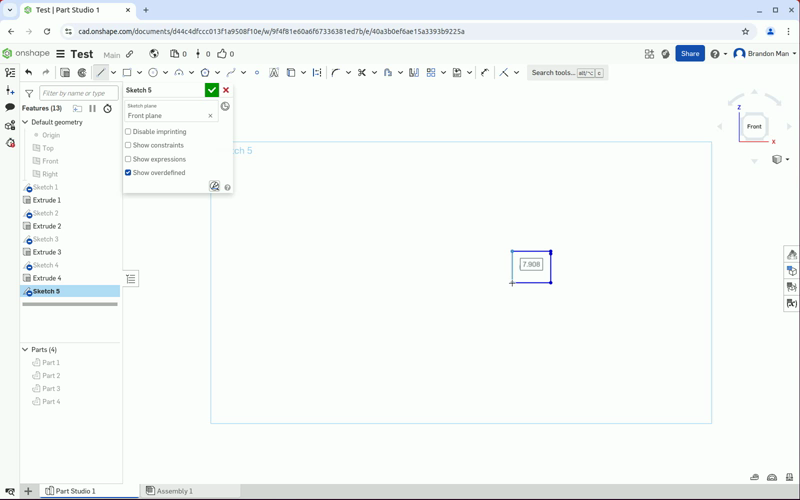
key_up(shift)
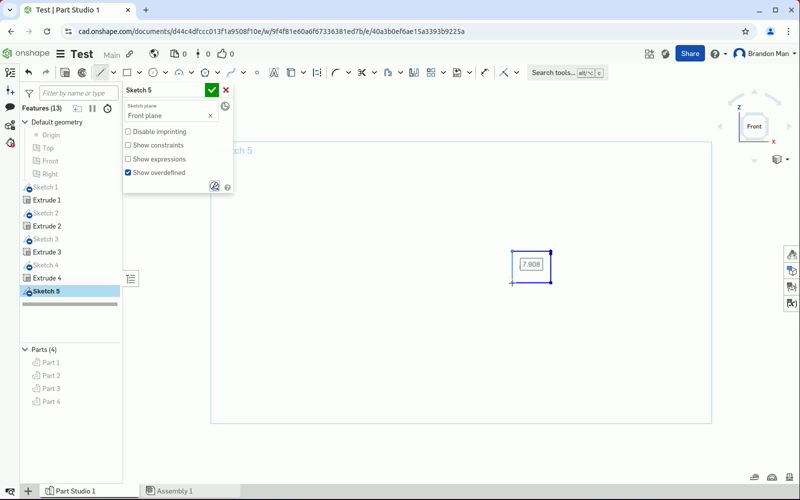
click(512, 282)
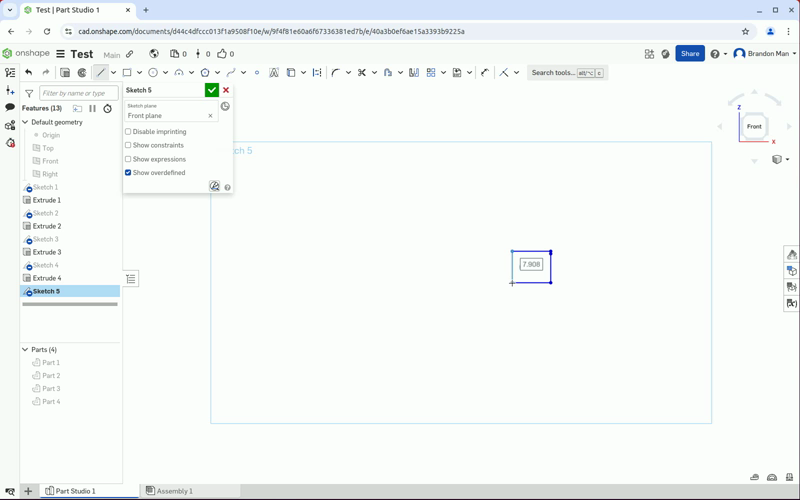
key(esc)
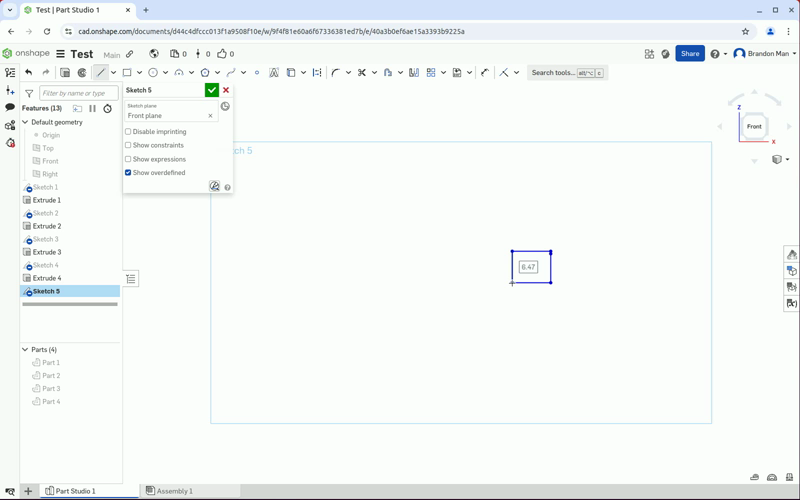
mouse_move(521, 277)
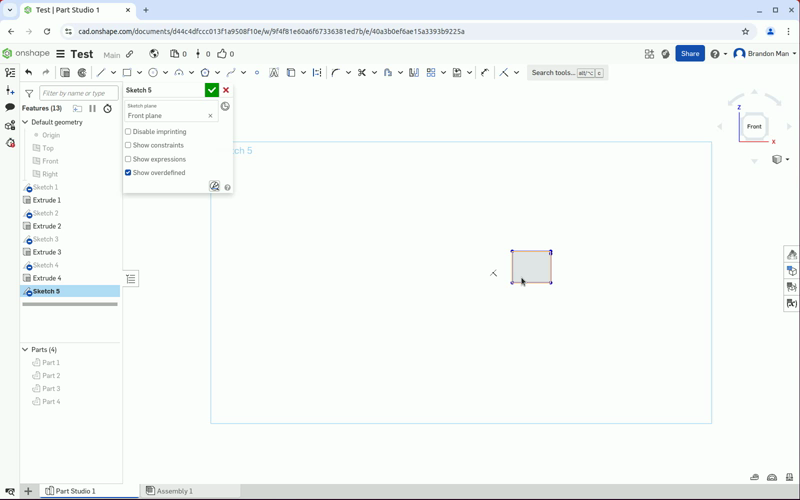
scroll(6)
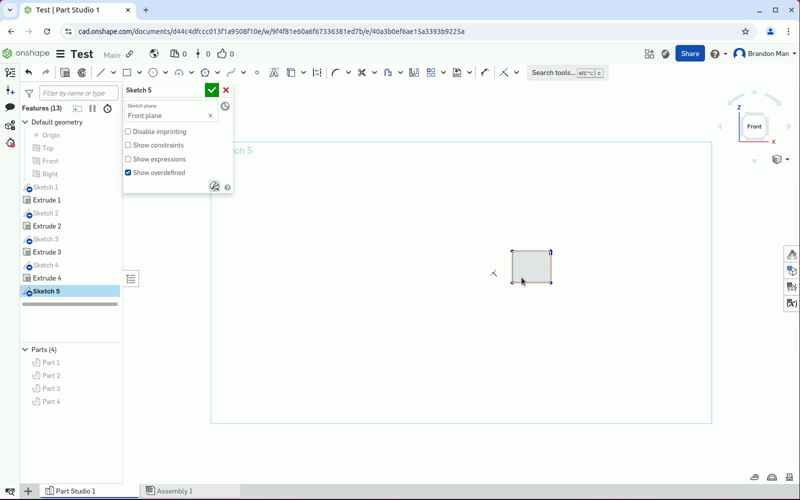
scroll(6)
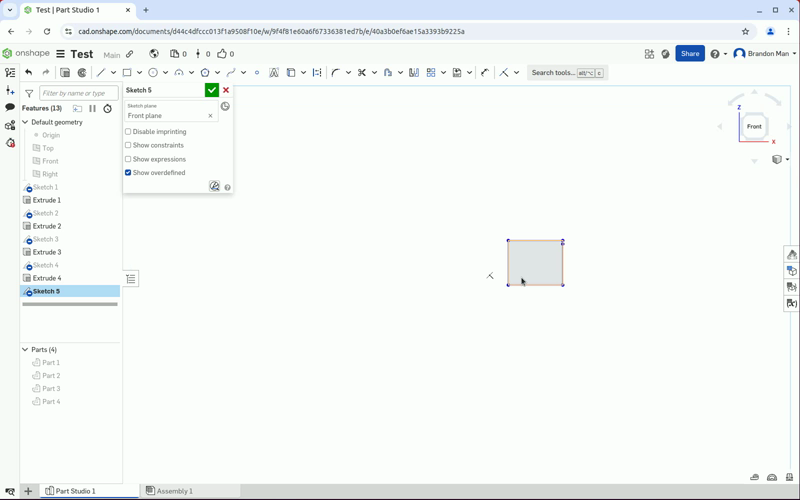
scroll(6)
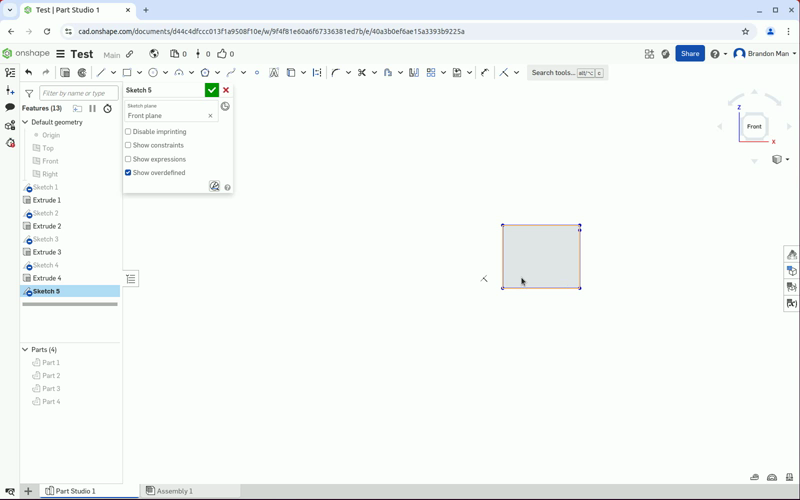
scroll(6)
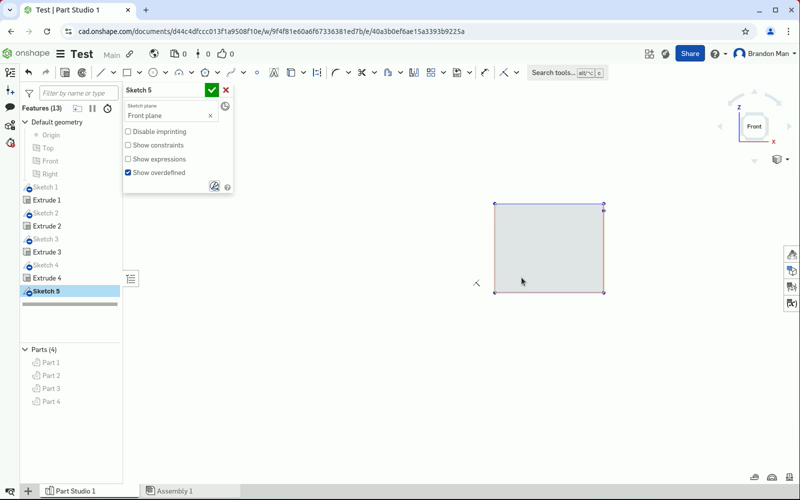
scroll(6)
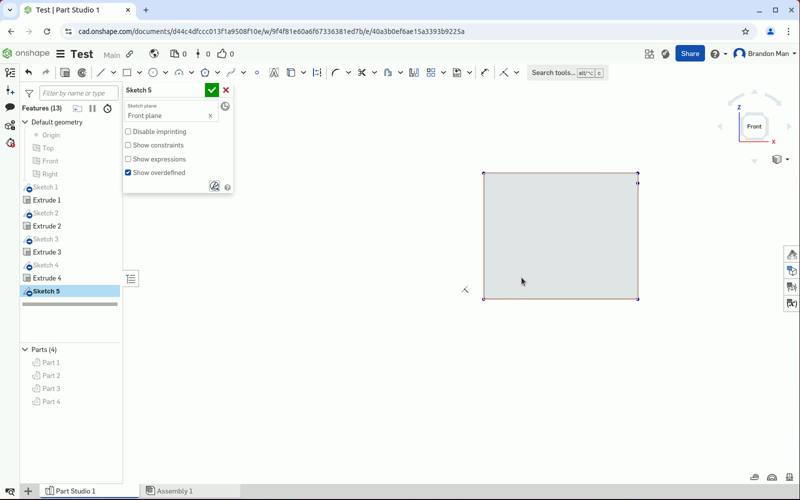
scroll(6)
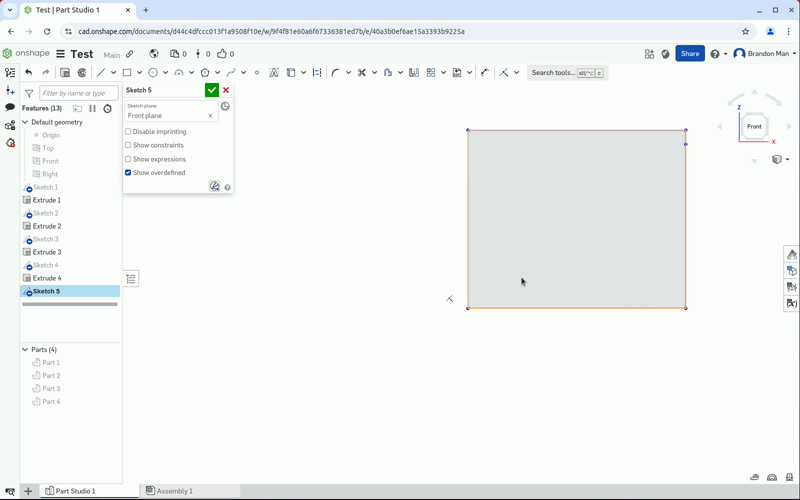
scroll(6)
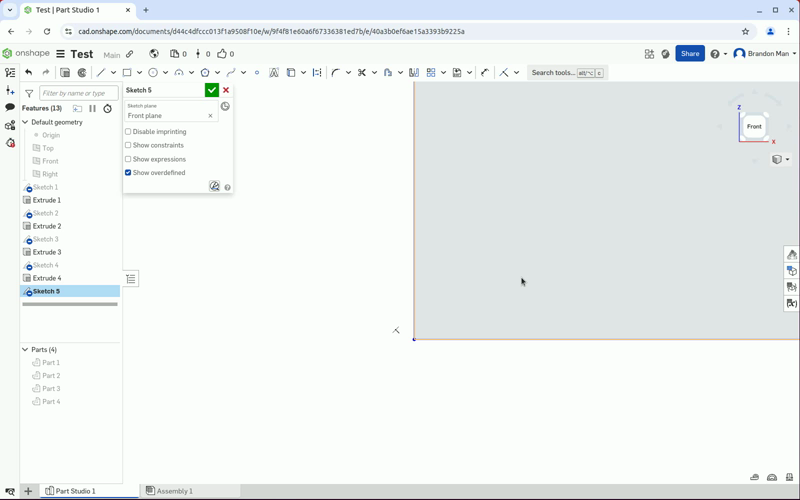
click(521, 277)
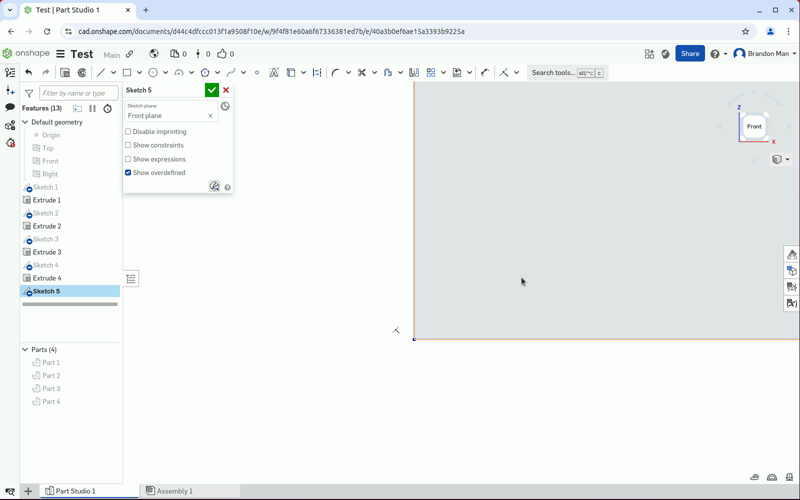
scroll(-6)
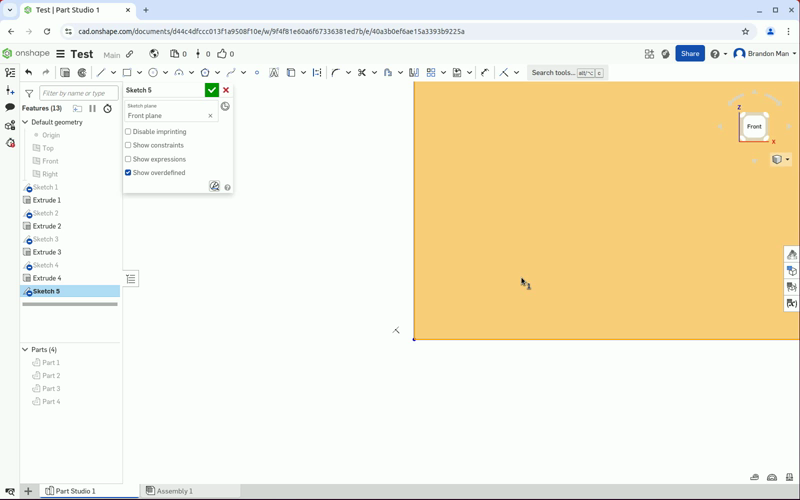
scroll(-6)
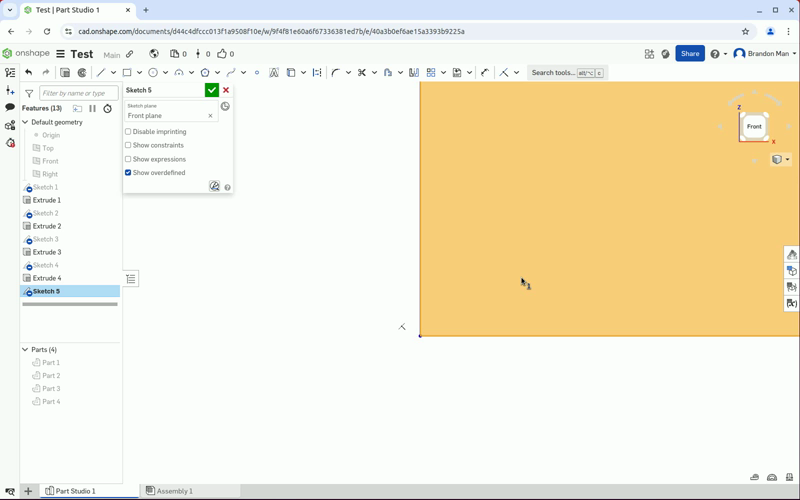
scroll(-6)
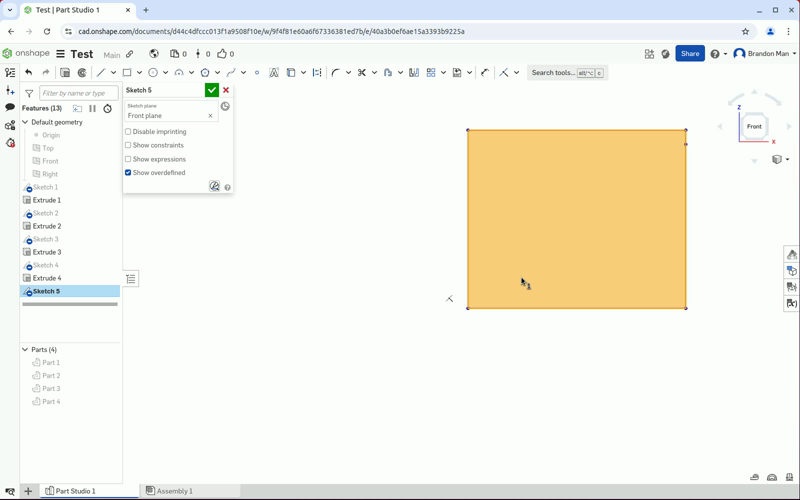
scroll(-6)
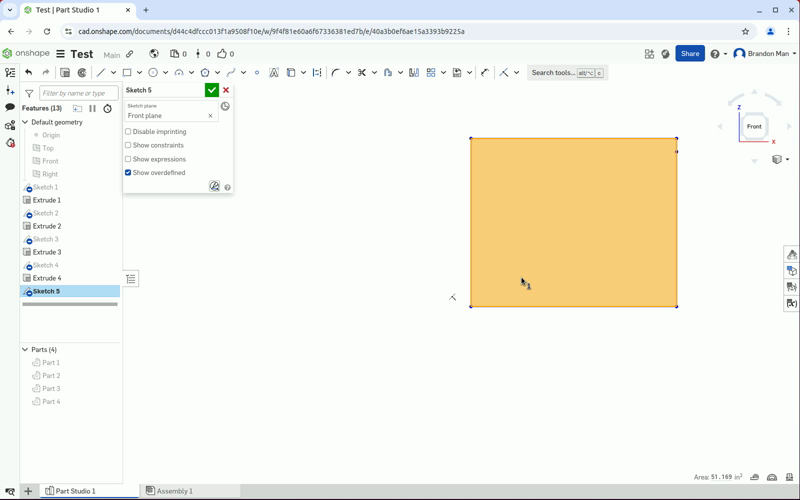
scroll(-6)
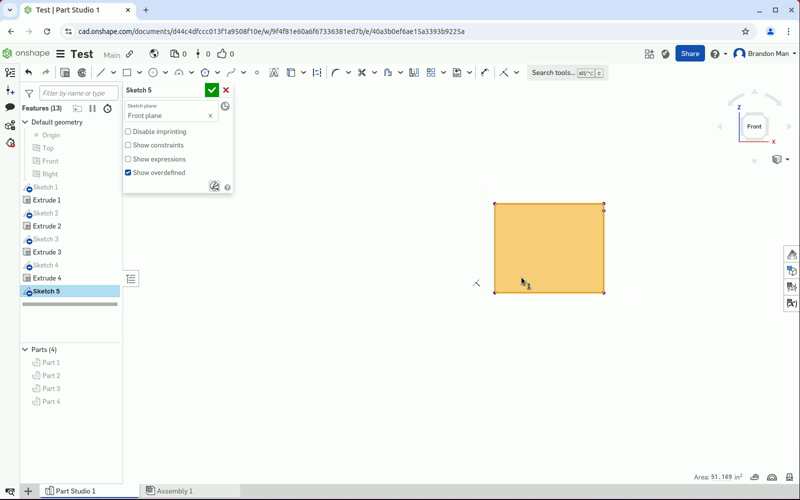
scroll(-6)
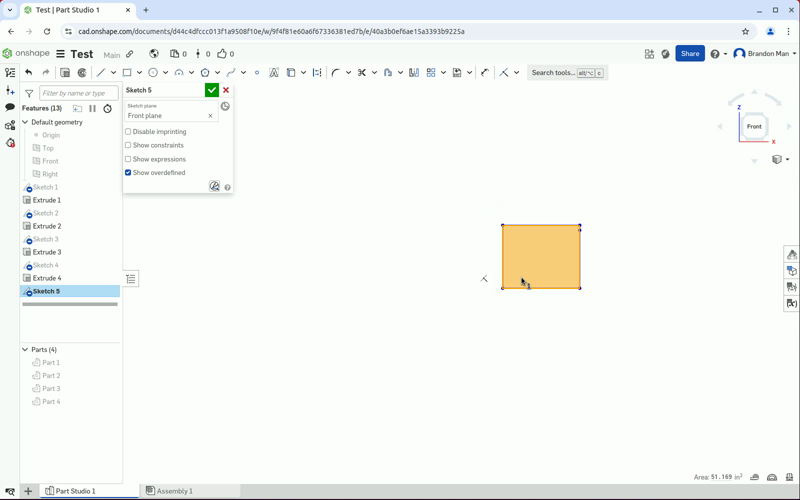
scroll(-6)
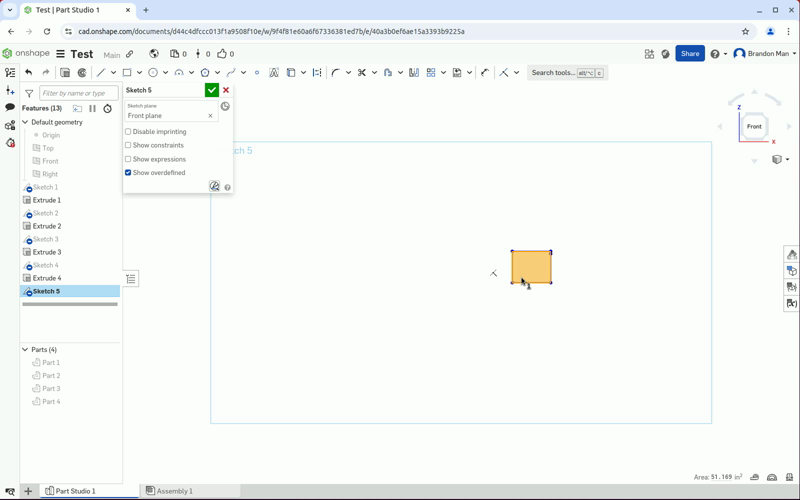
mouse_move(73, 352)
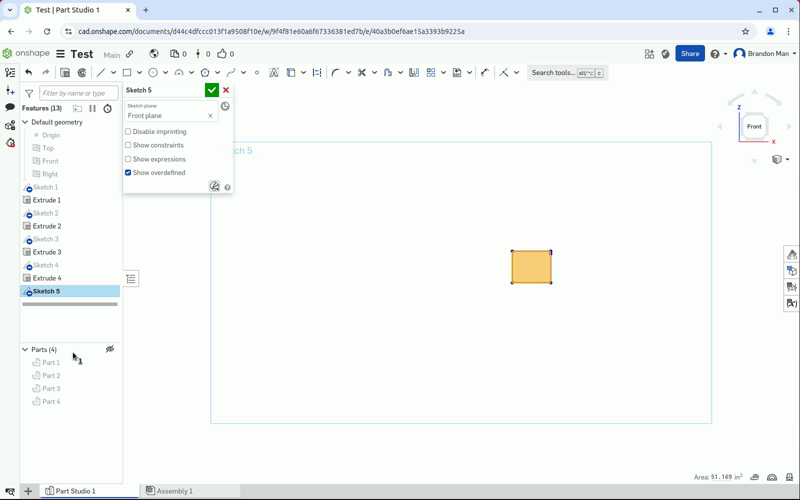
key(shift+y)
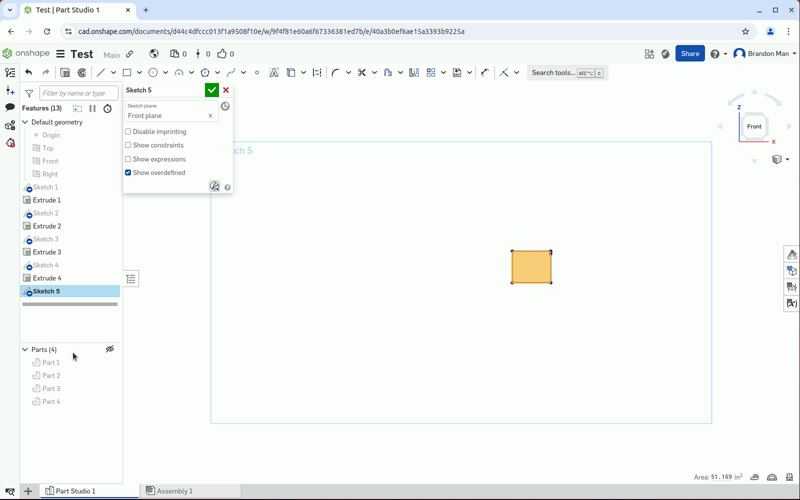
key(shift+e)
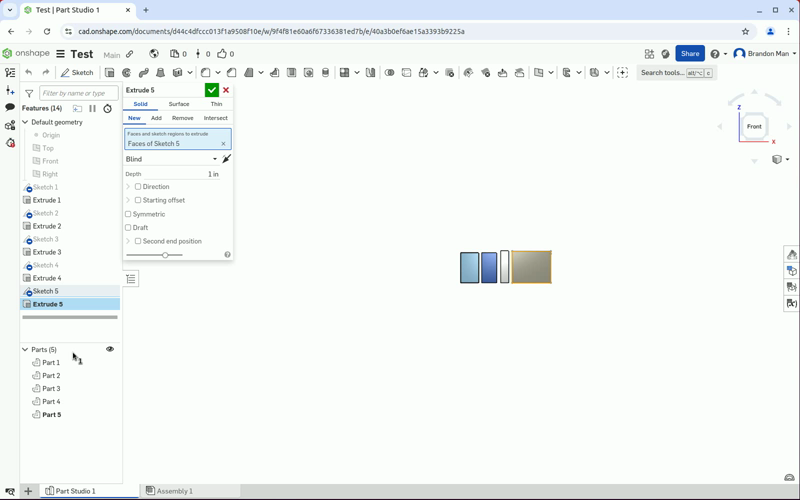
mouse_move(143, 106)
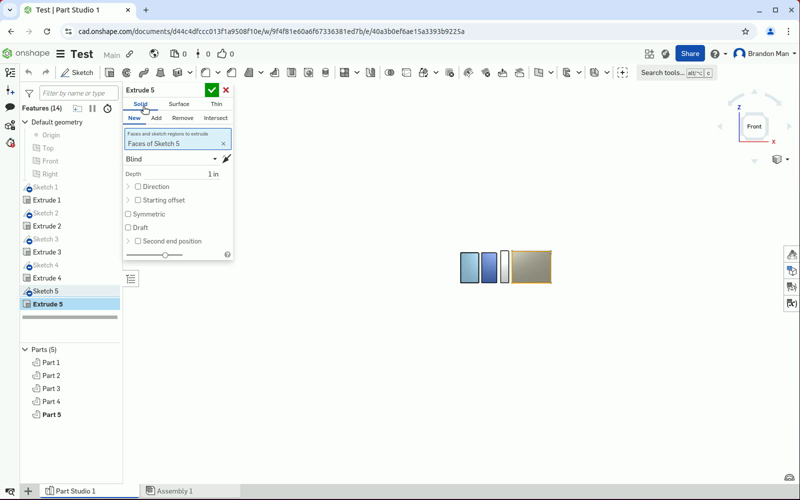
click(143, 106)
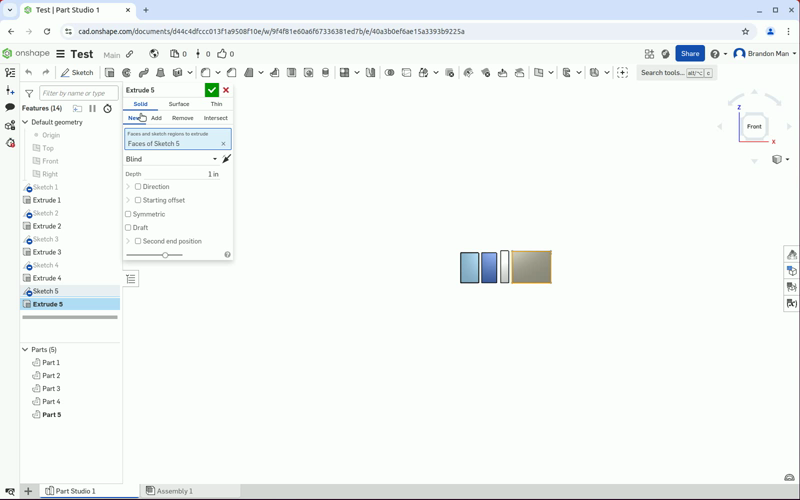
mouse_move(137, 120)
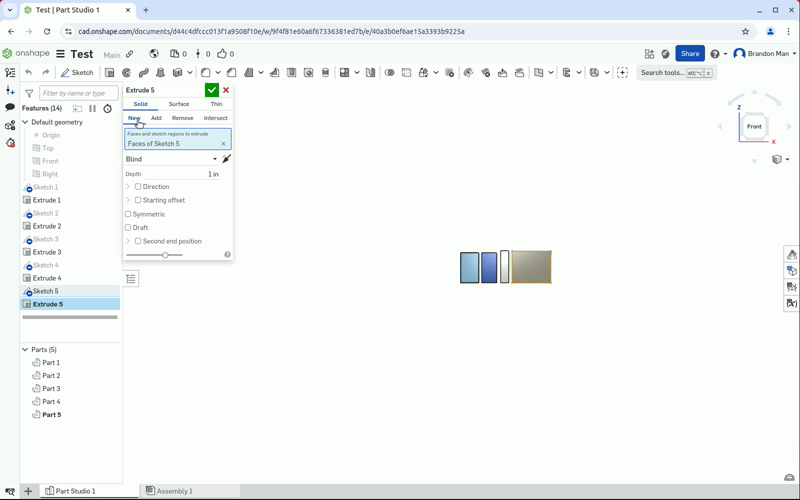
click(137, 120)
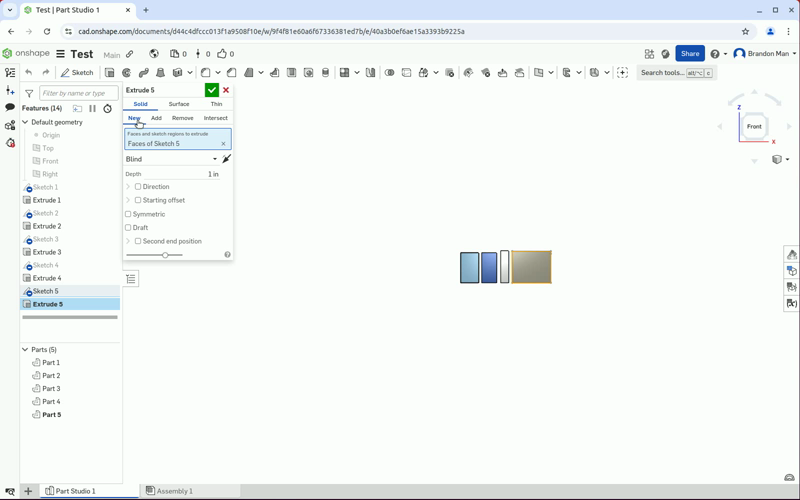
key(tab, 4)
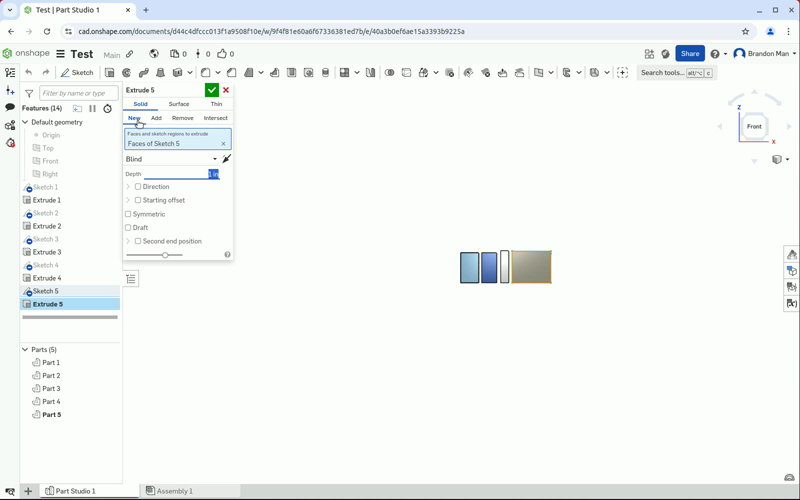
text(-0.241)
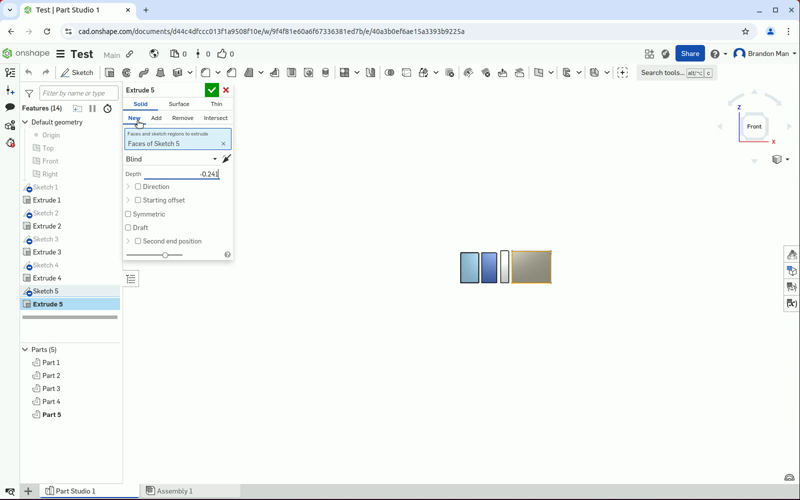
key(enter)
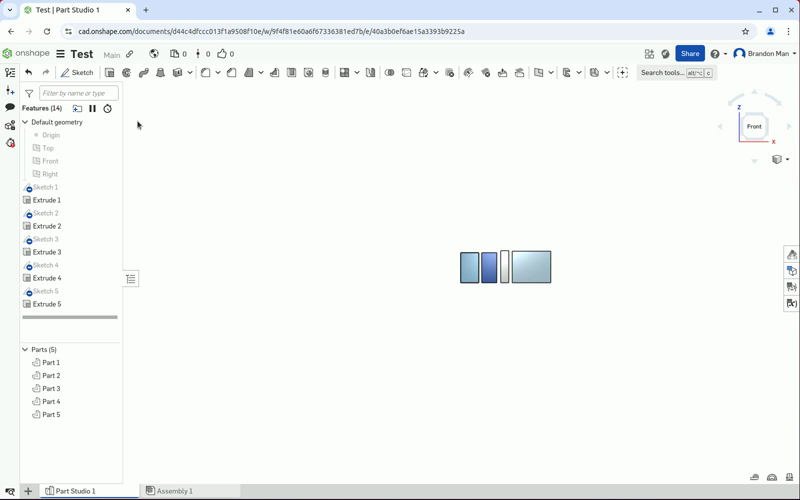
key(shift+h)
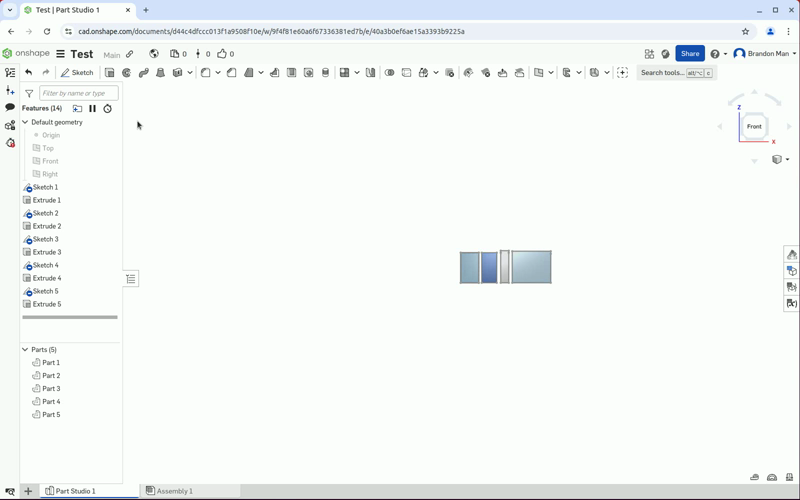
key(shift+h)
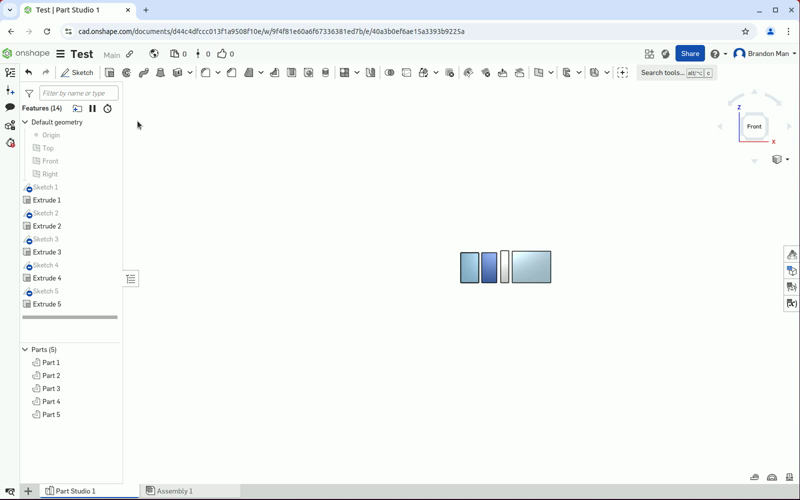
mouse_move(73, 189)
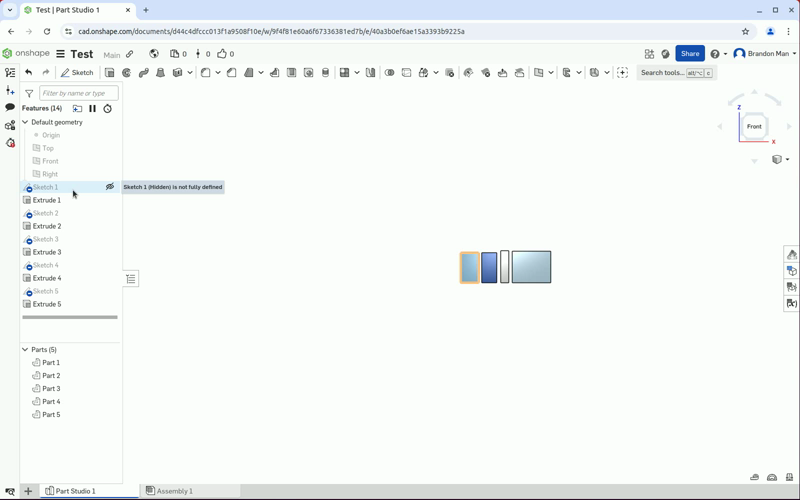
click(73, 189)
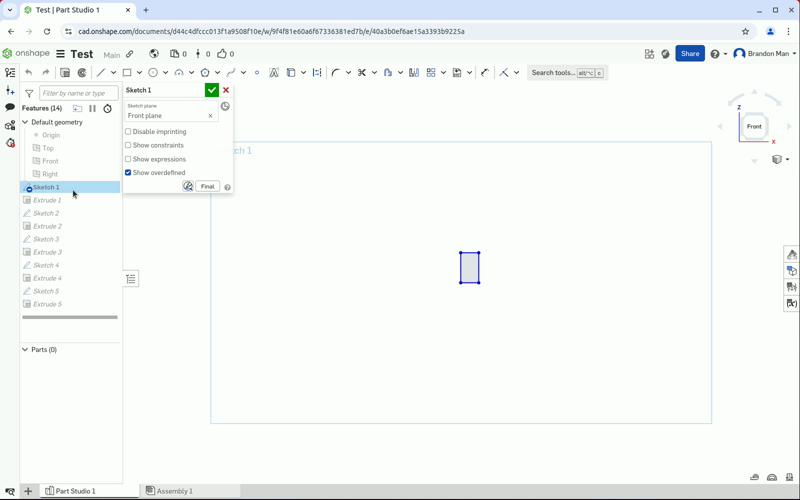
mouse_move(229, 92)
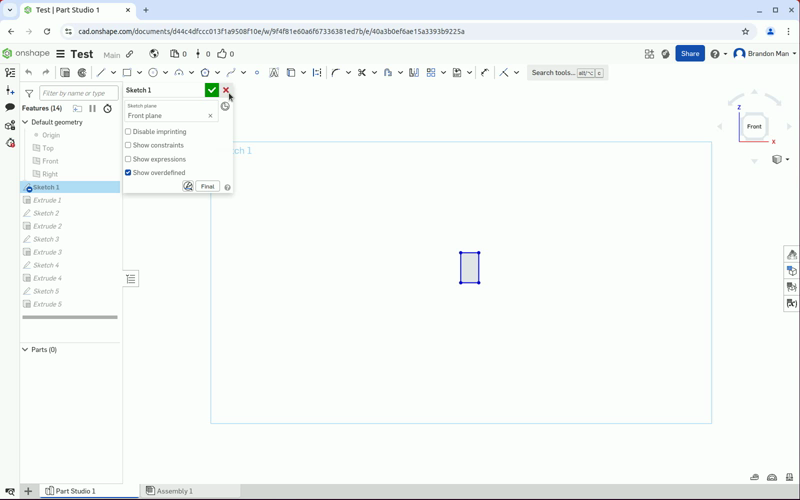
click(229, 92)
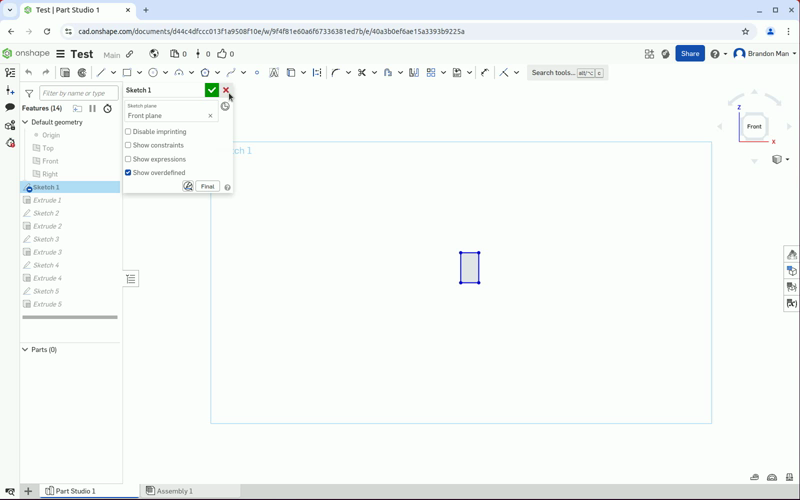
key(shift+s)
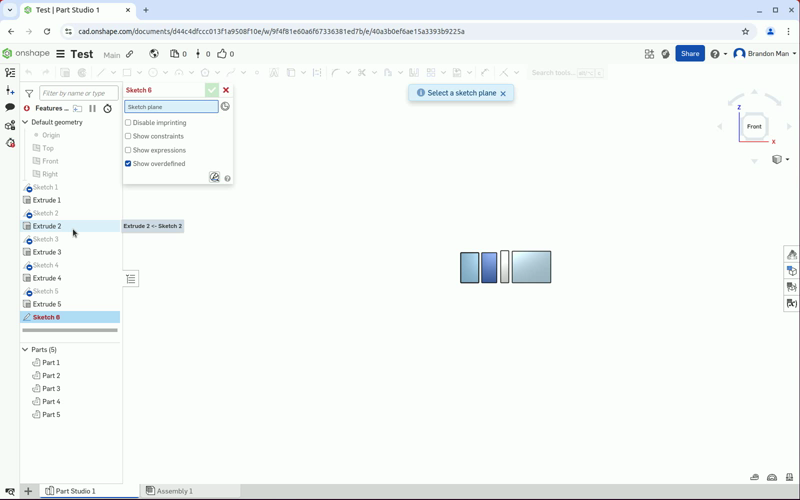
scroll(3)
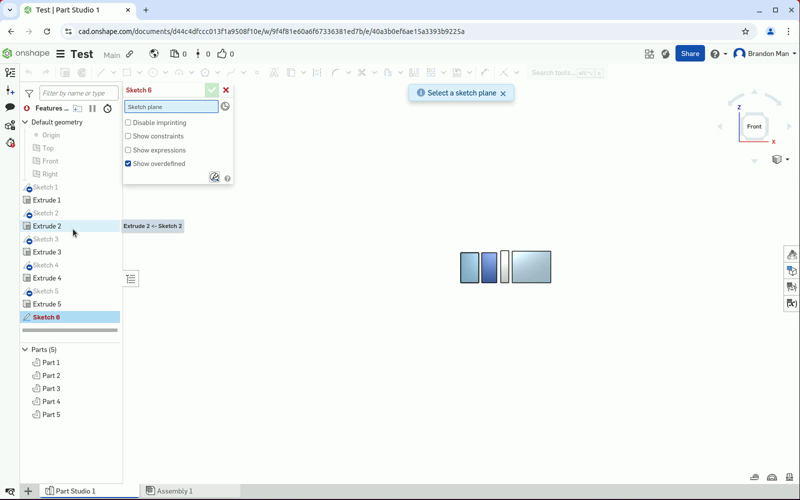
mouse_move(73, 163)
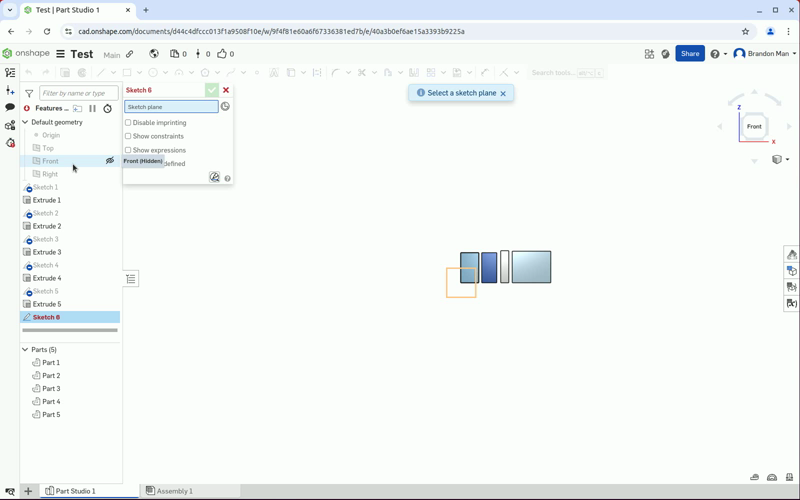
click(73, 163)
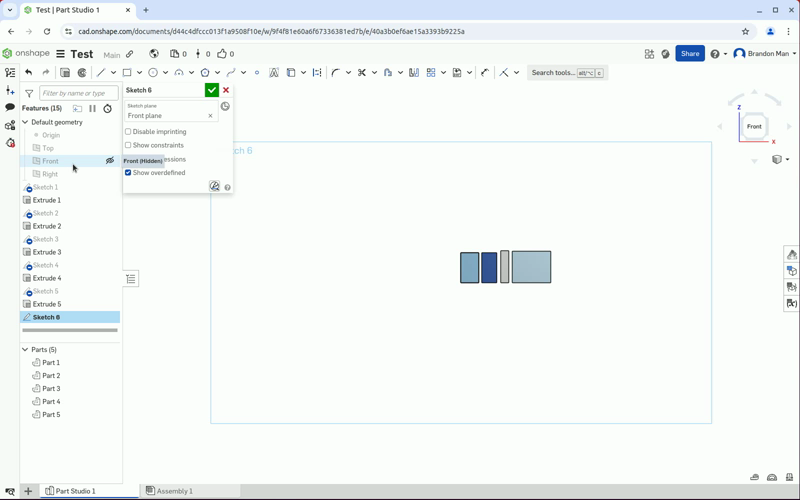
mouse_move(73, 352)
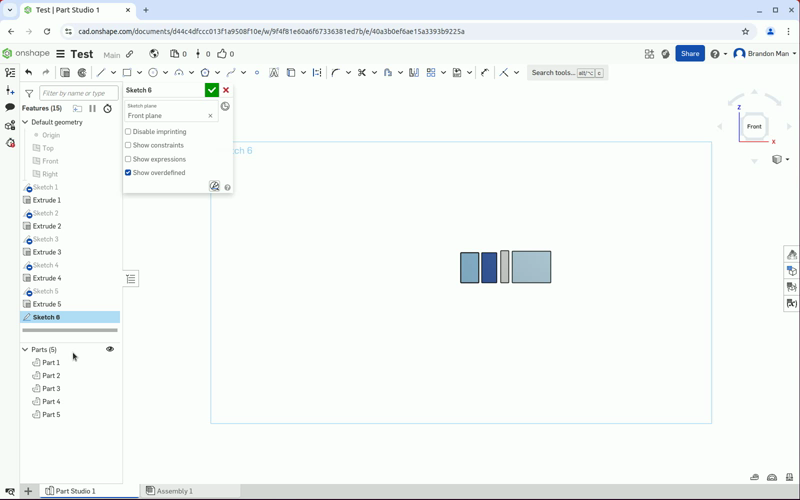
key(y)
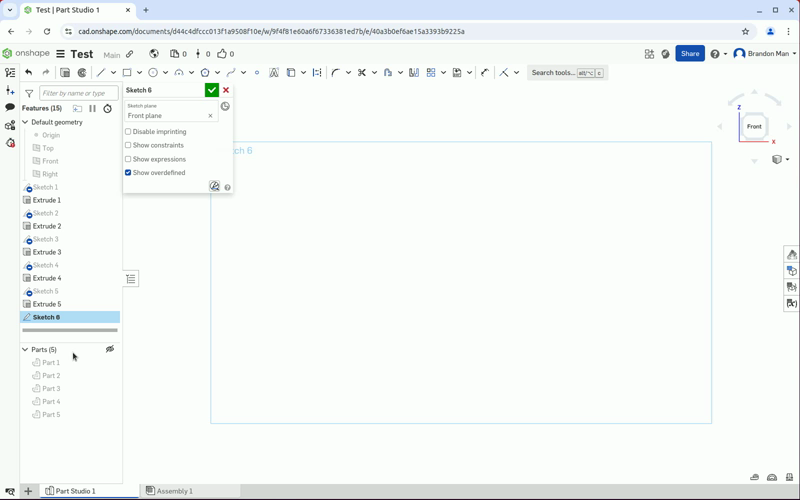
key(l)
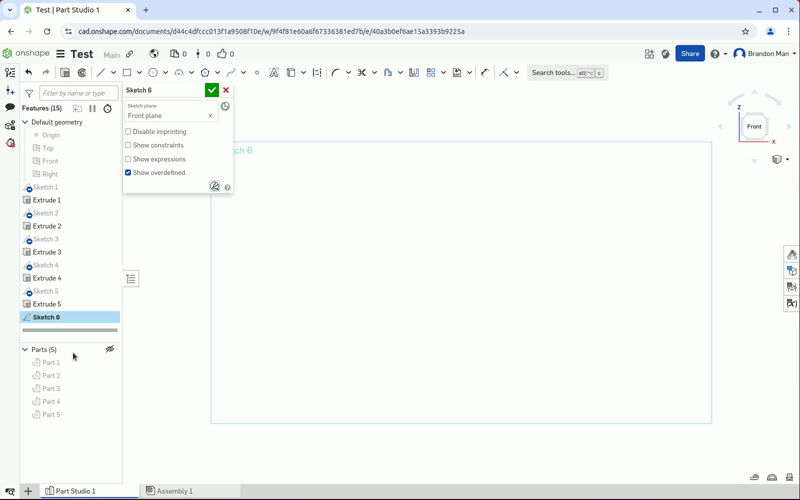
key_down(shift)
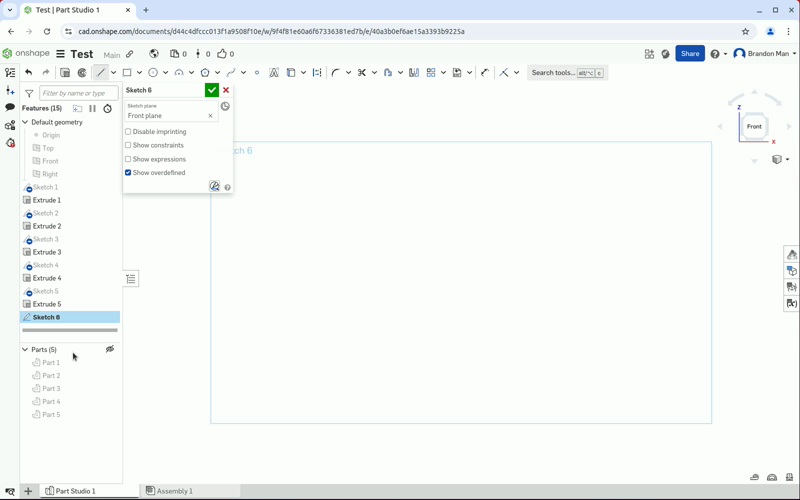
mouse_move(553, 282)
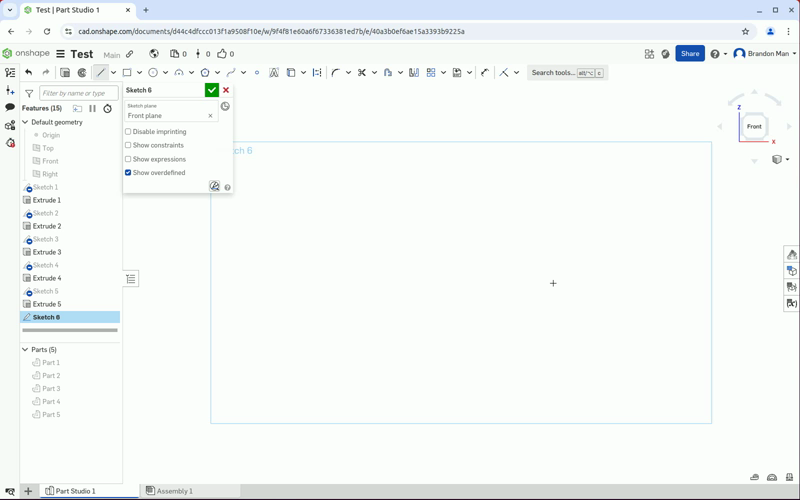
click(553, 282)
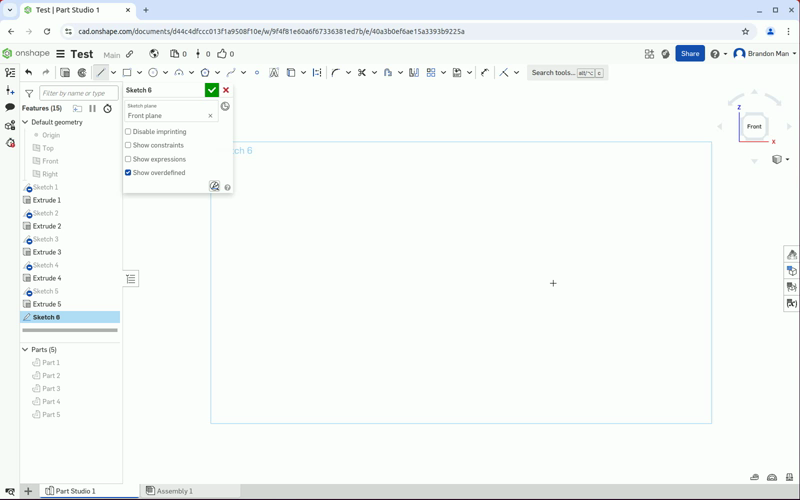
key_up(shift)
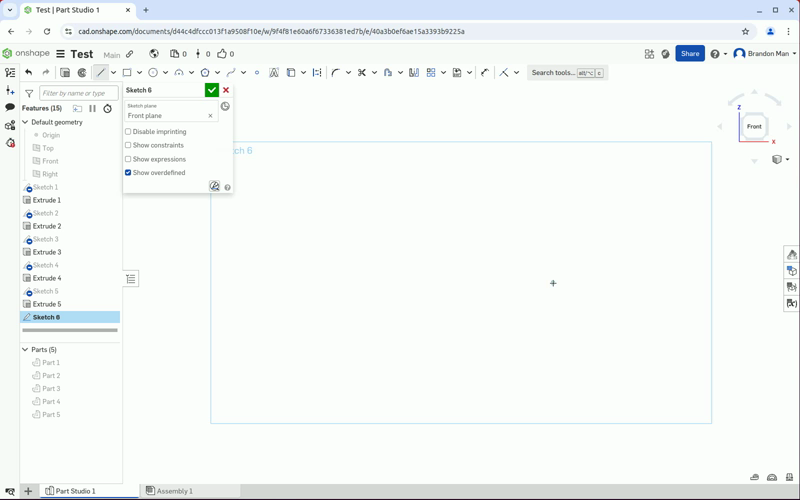
key_down(shift)
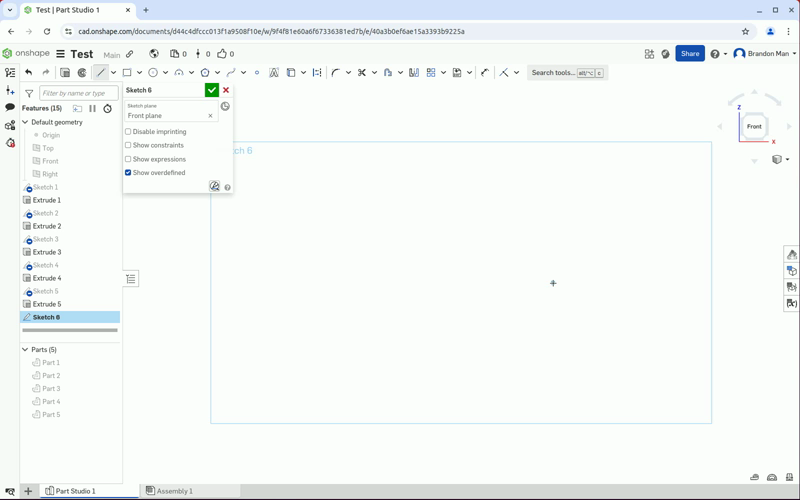
mouse_move(583, 282)
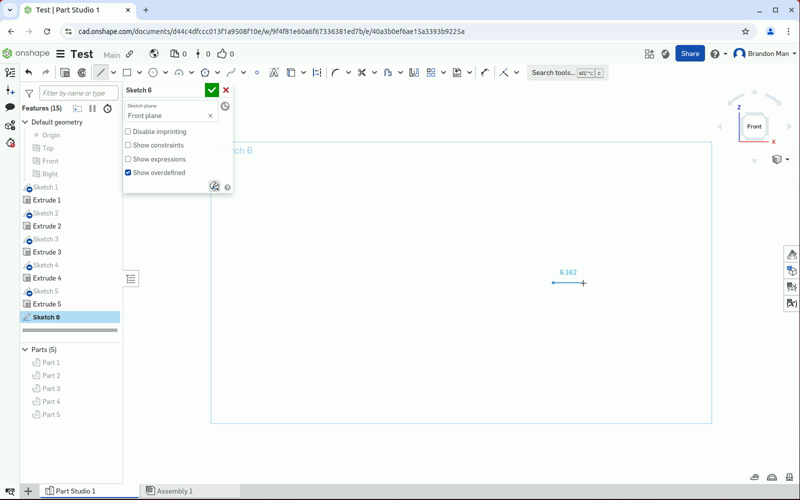
mouse_move(573, 282)
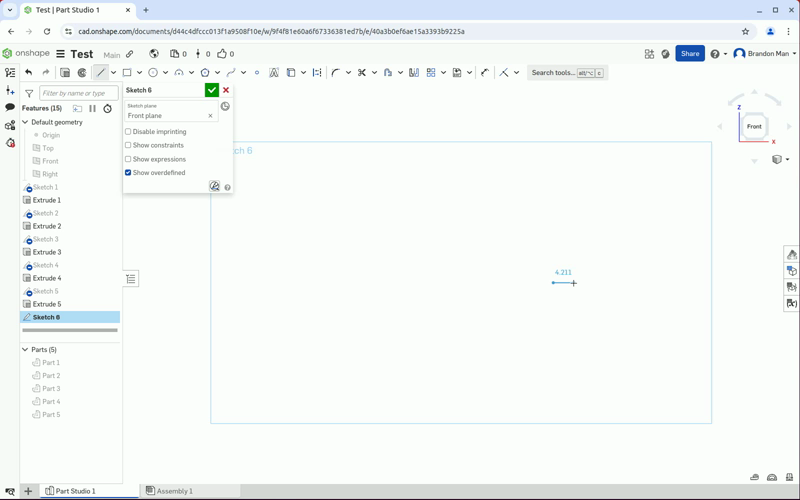
click(573, 282)
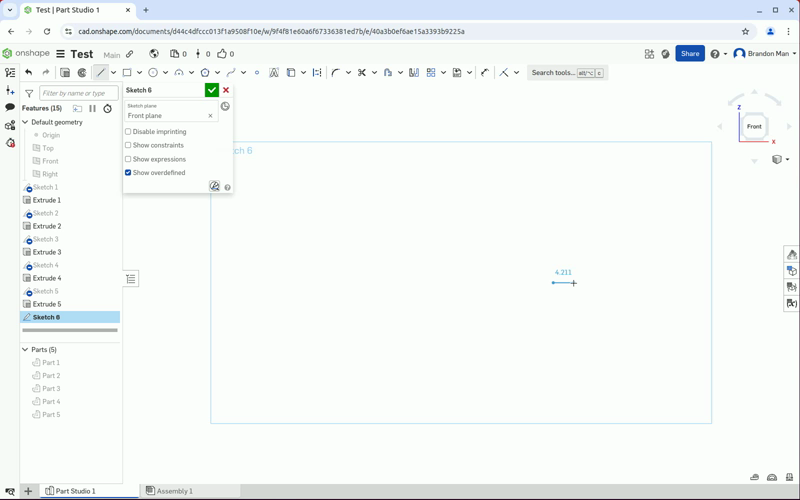
key_up(shift)
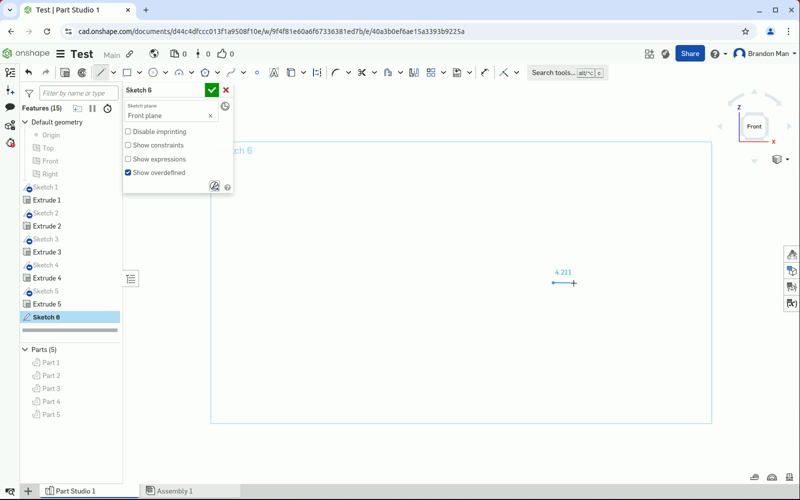
key_down(shift)
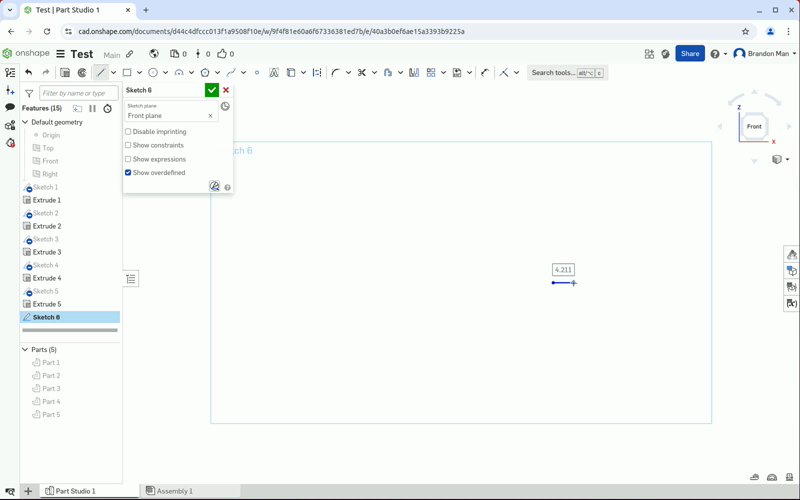
mouse_move(589, 282)
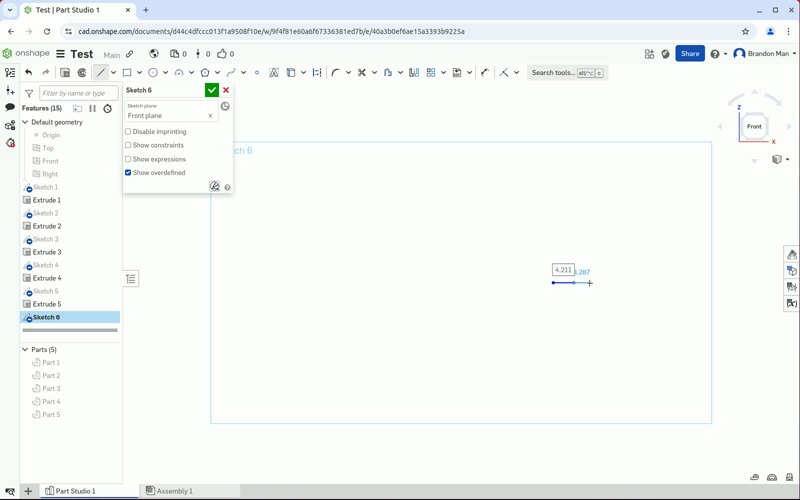
mouse_move(573, 252)
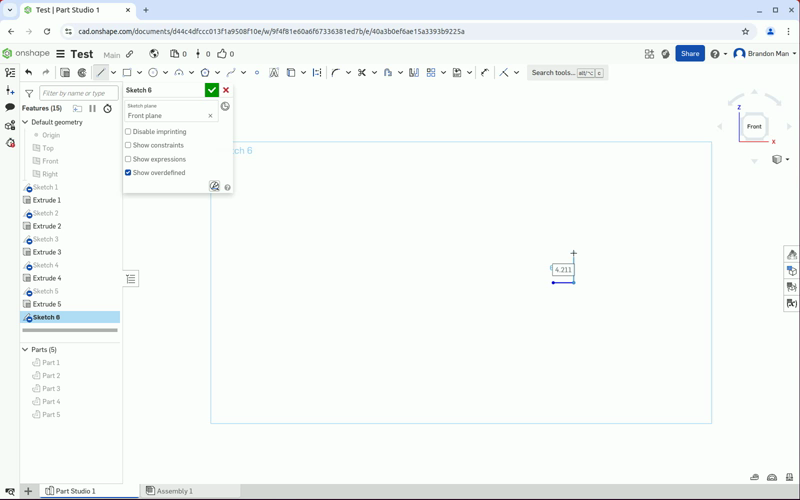
click(573, 252)
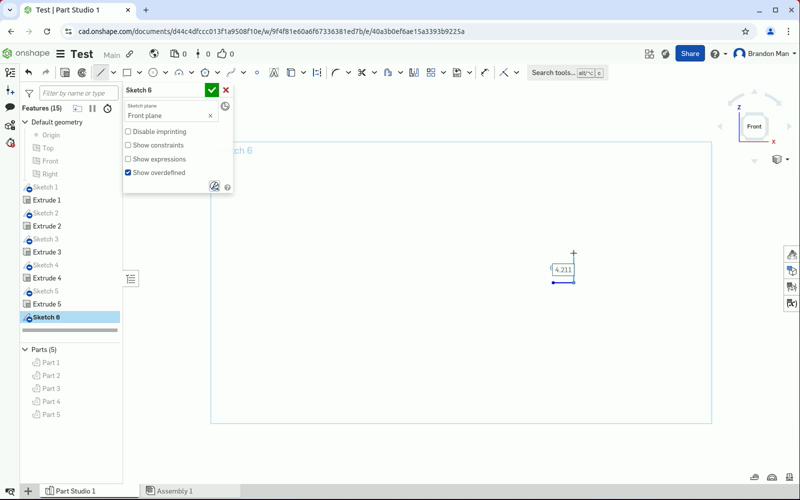
key_up(shift)
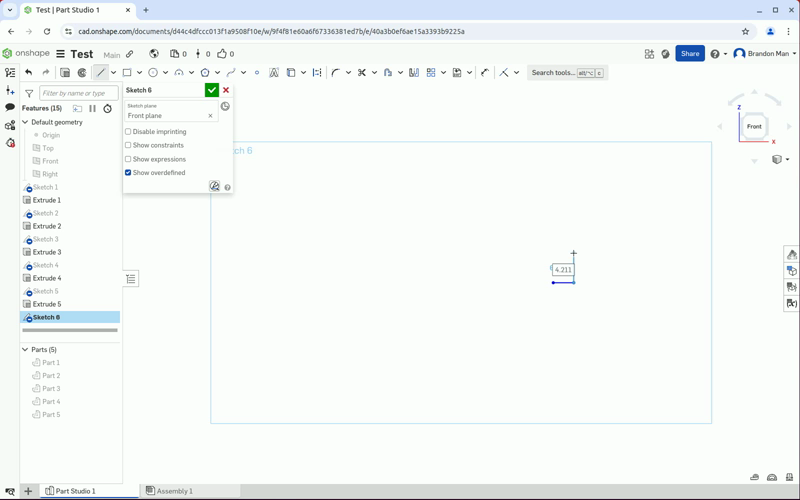
key_down(shift)
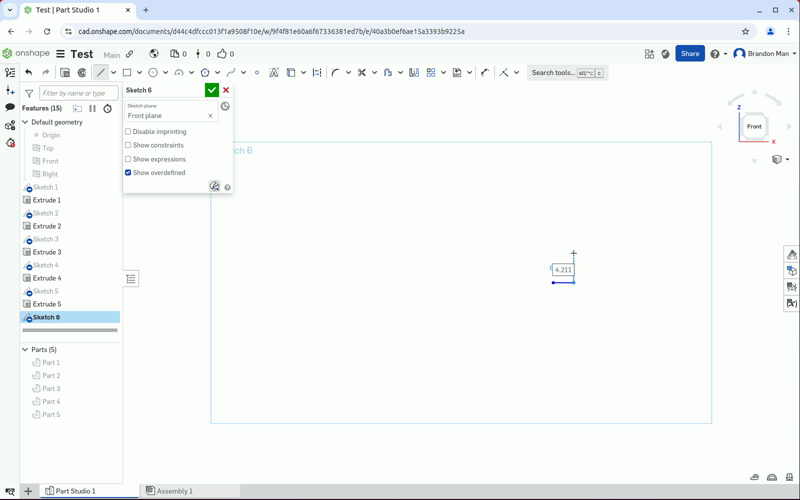
mouse_move(589, 252)
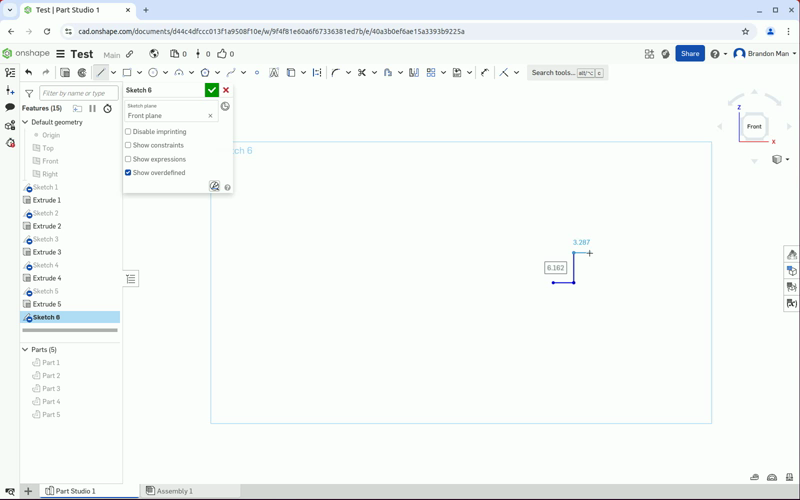
mouse_move(573, 250)
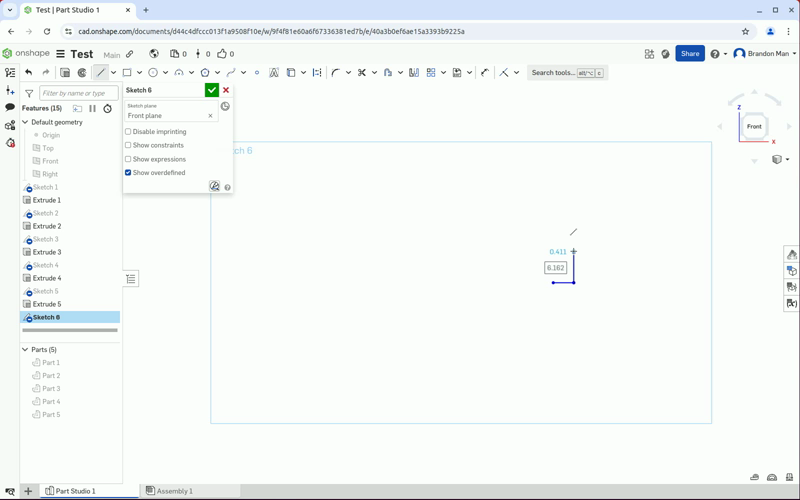
scroll(6)
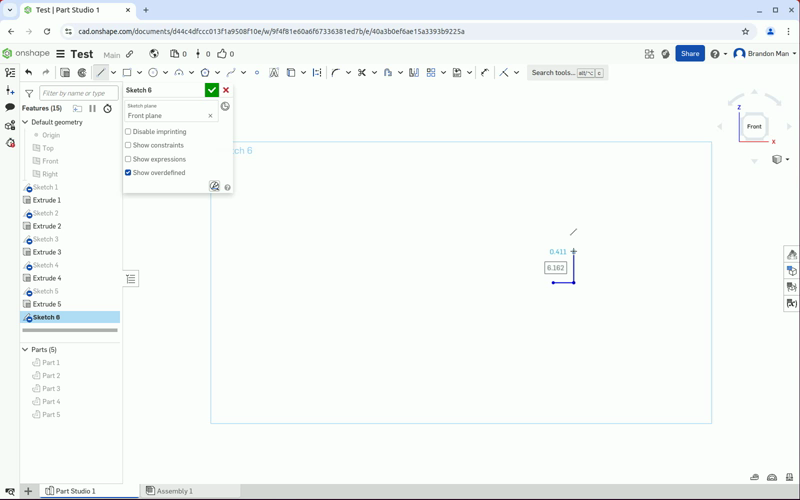
scroll(6)
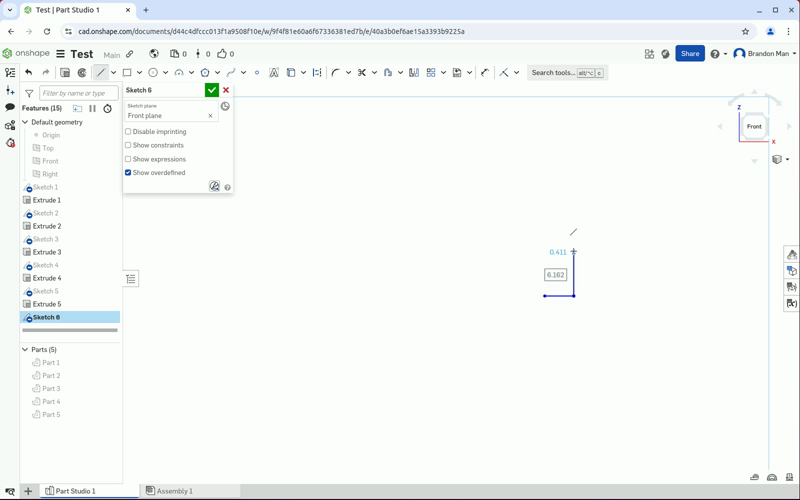
scroll(6)
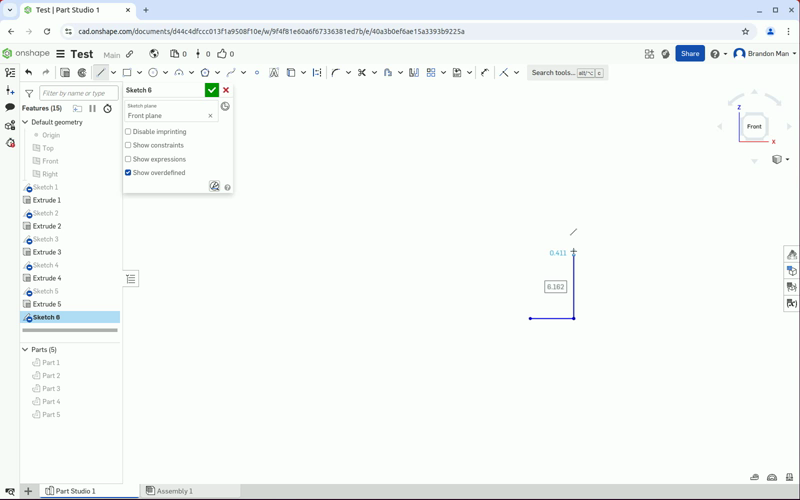
scroll(6)
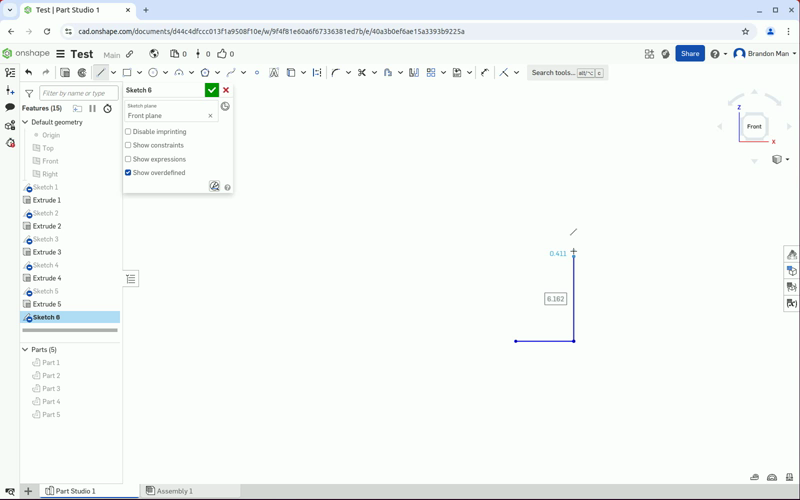
scroll(6)
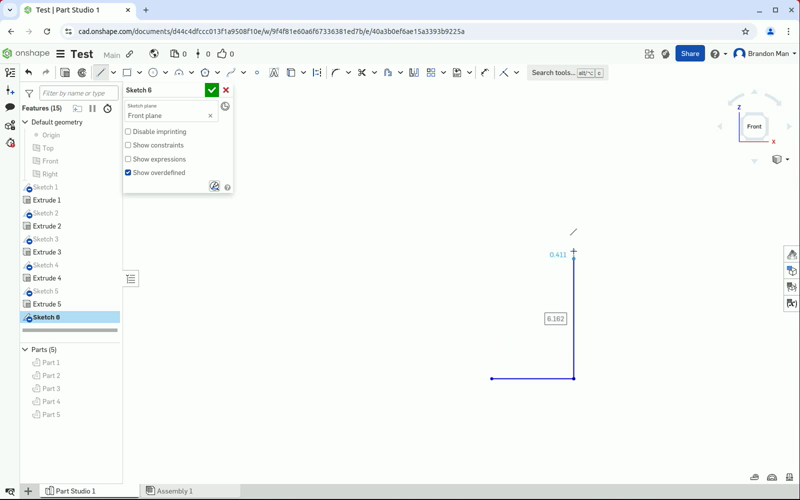
scroll(6)
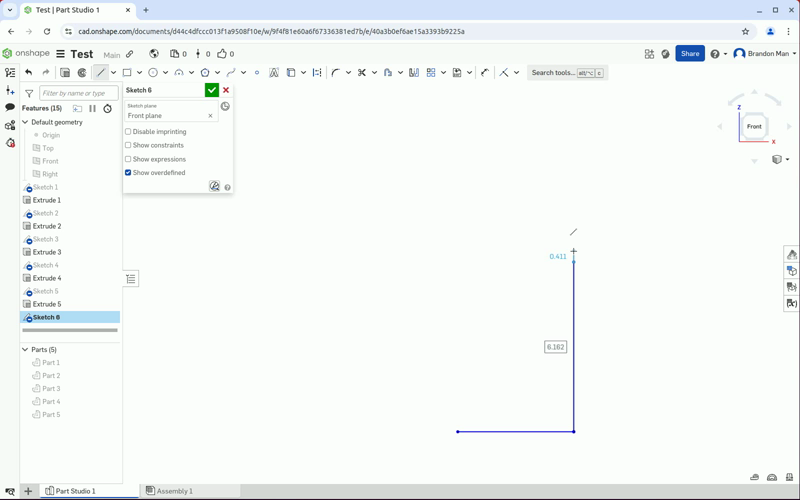
scroll(6)
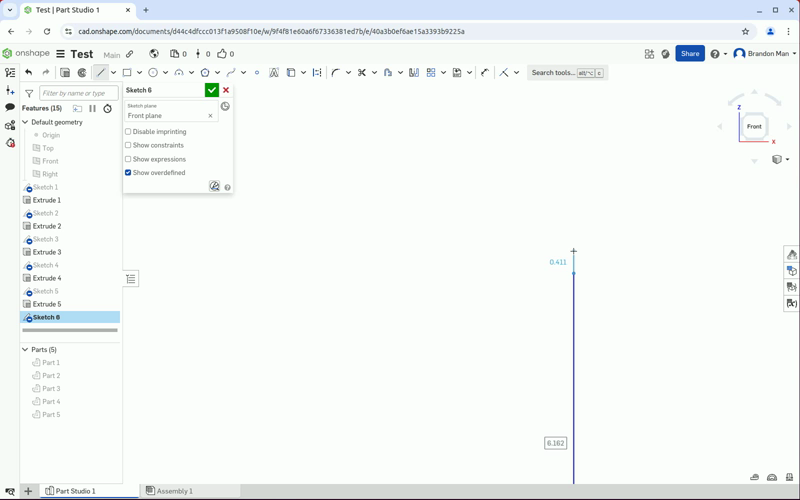
click(573, 250)
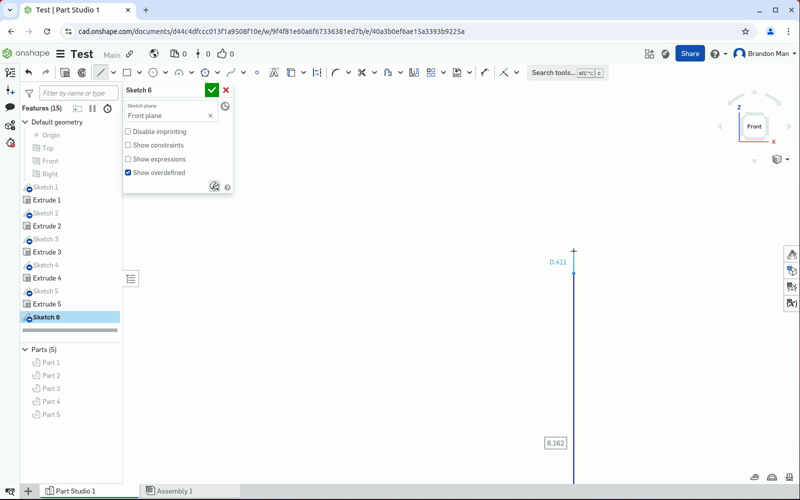
scroll(-6)
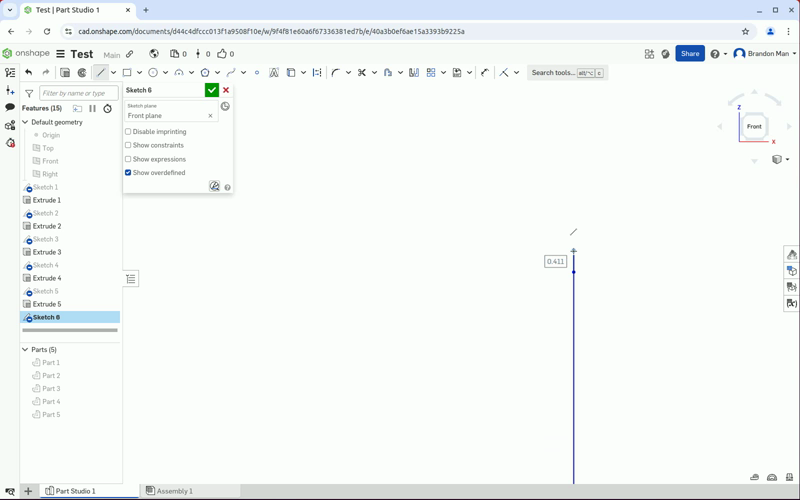
scroll(-6)
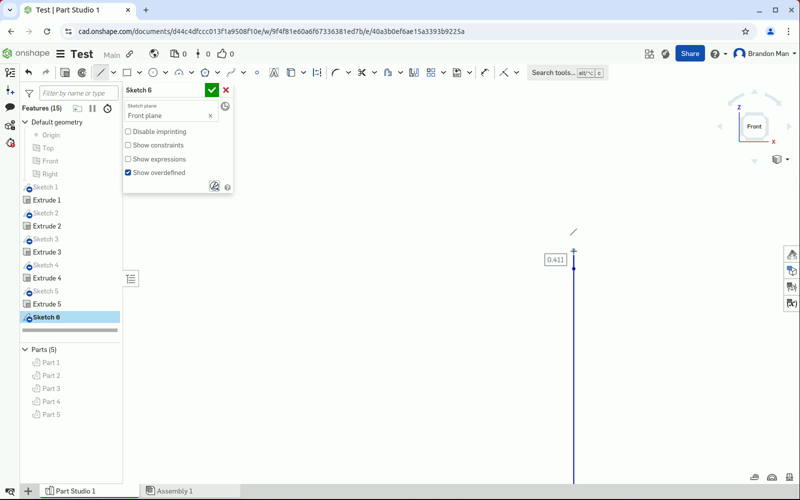
scroll(-6)
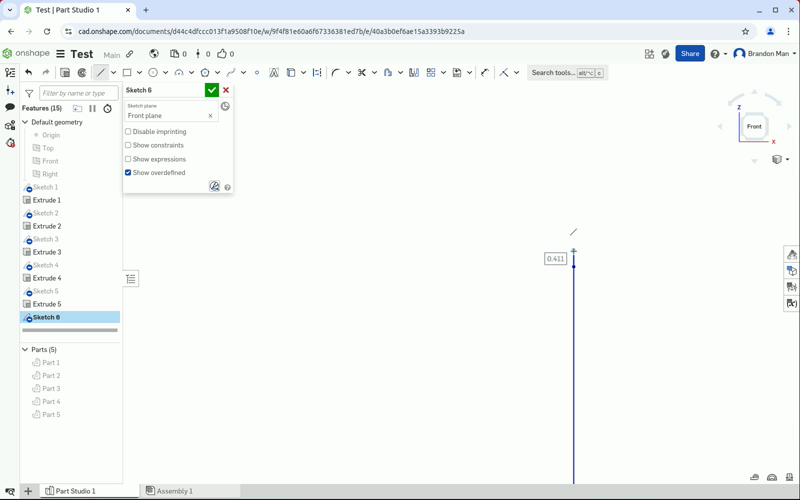
scroll(-6)
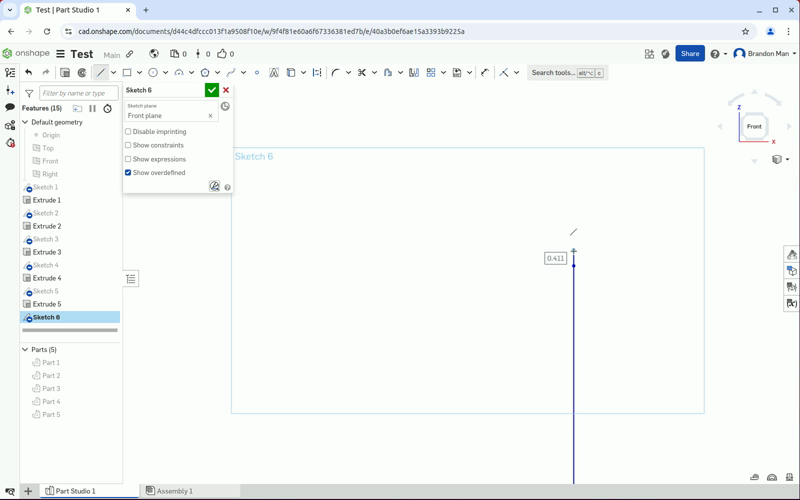
scroll(-6)
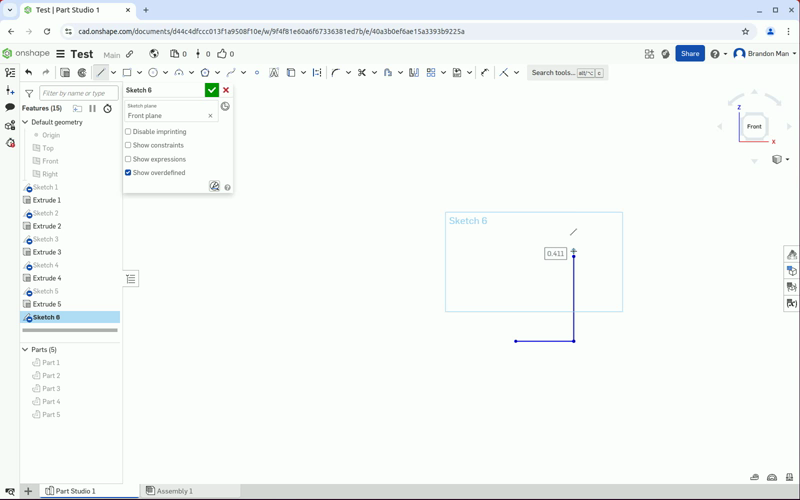
scroll(-6)
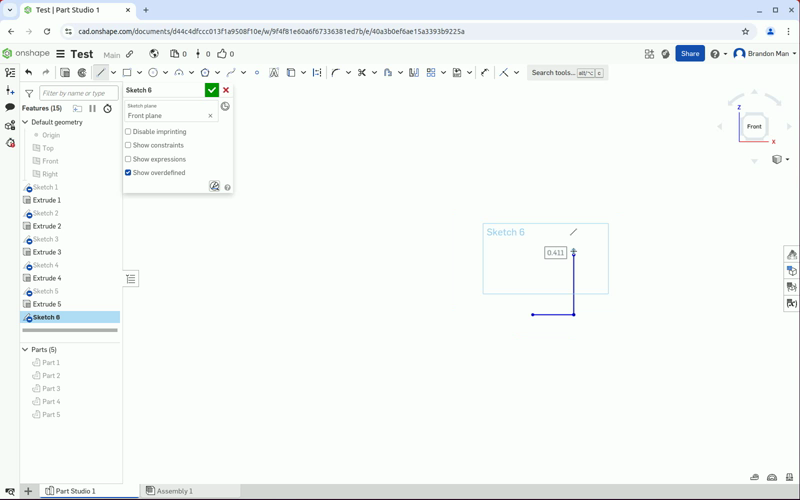
scroll(-6)
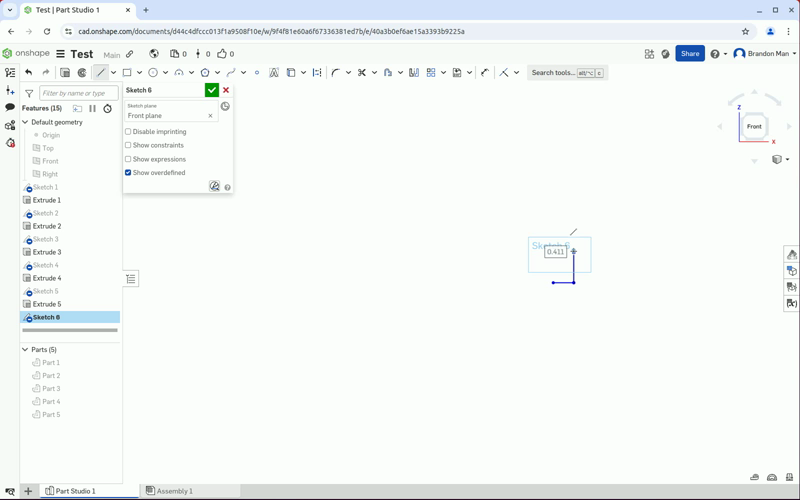
key_up(shift)
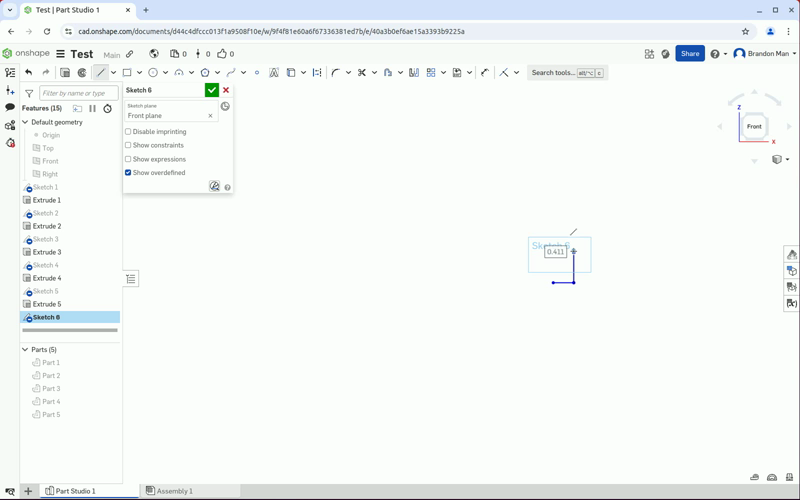
key_down(shift)
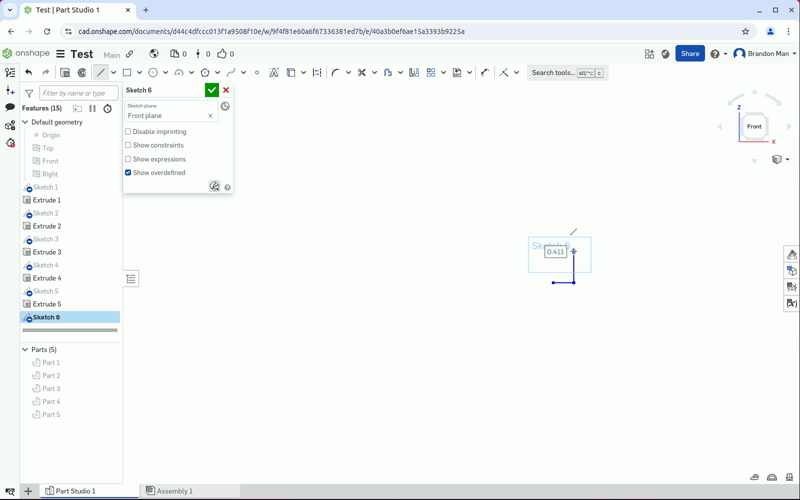
mouse_move(589, 250)
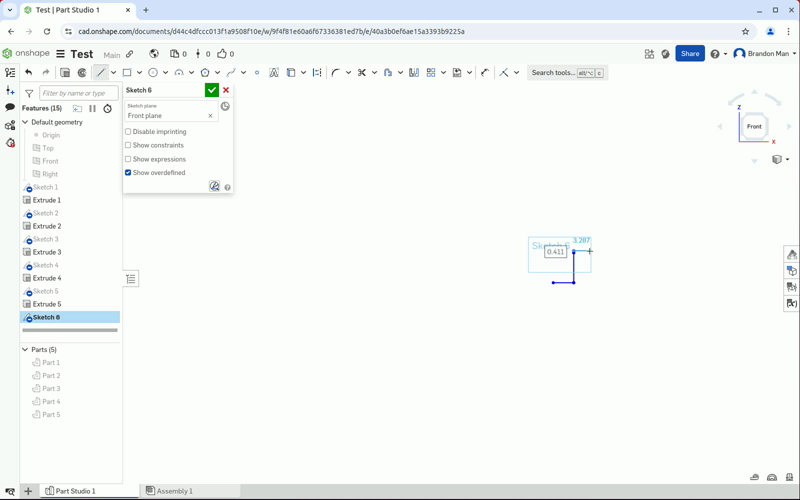
mouse_move(553, 250)
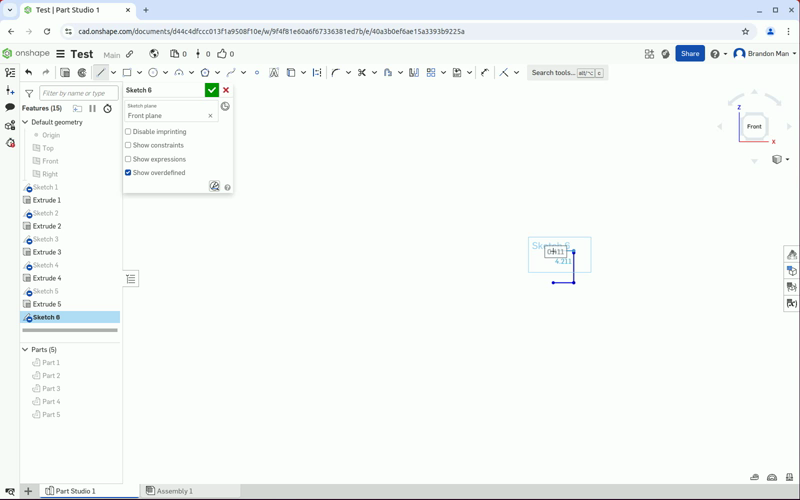
click(553, 250)
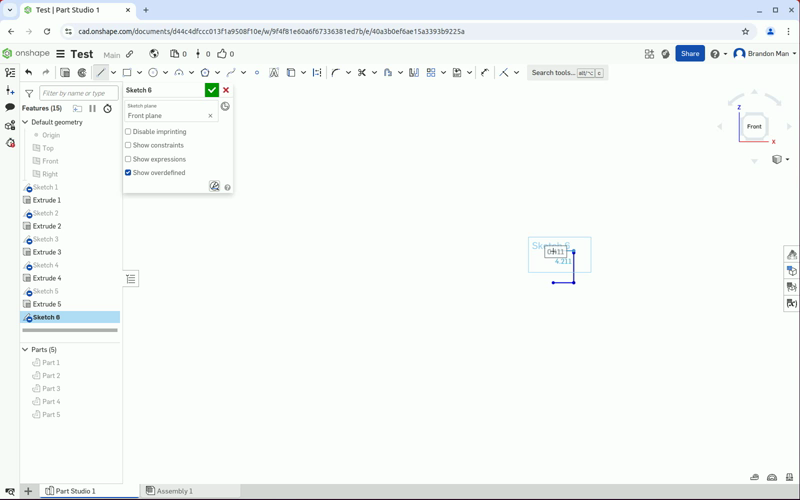
key_up(shift)
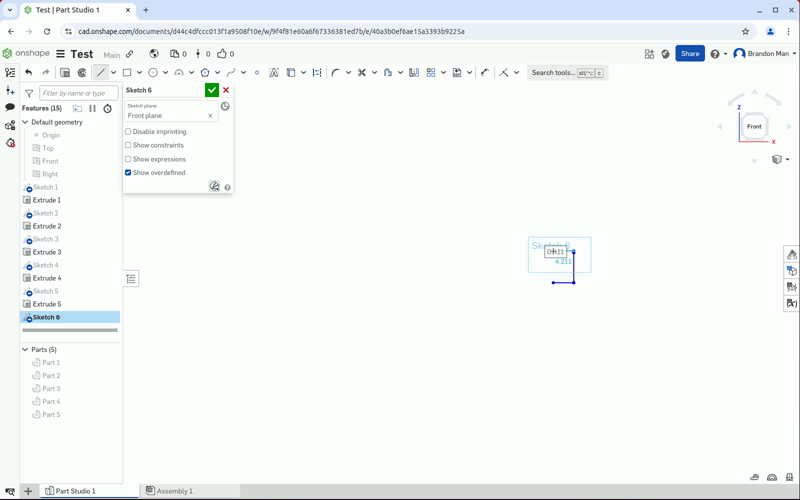
key_down(shift)
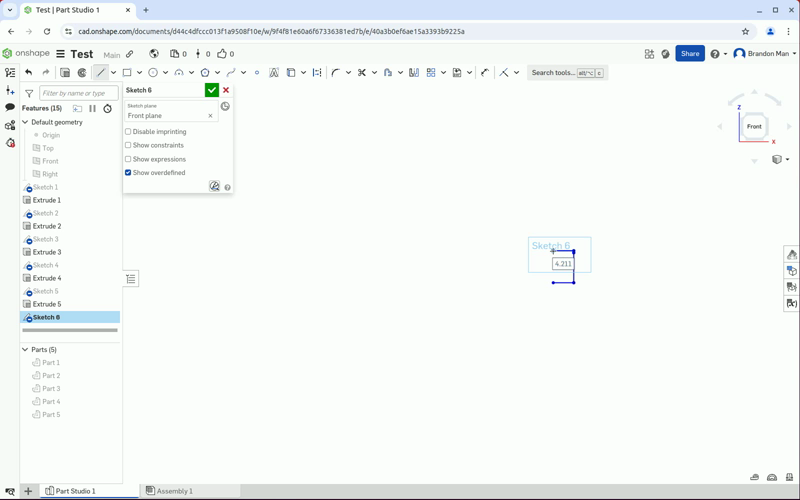
mouse_move(583, 250)
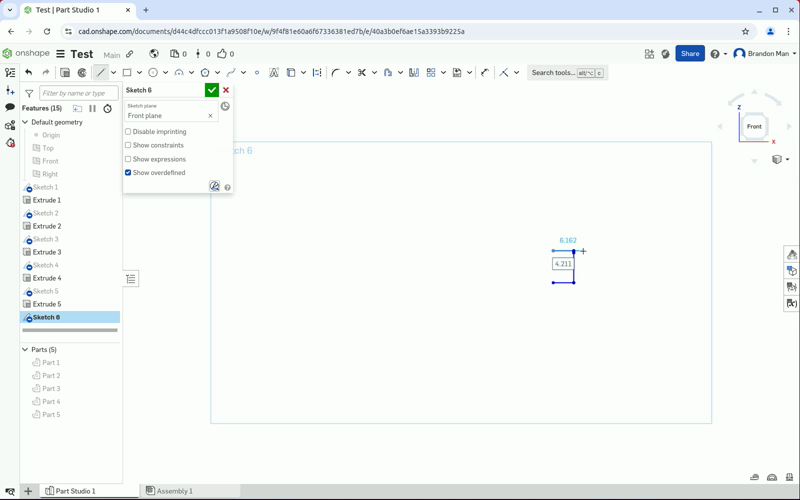
mouse_move(553, 252)
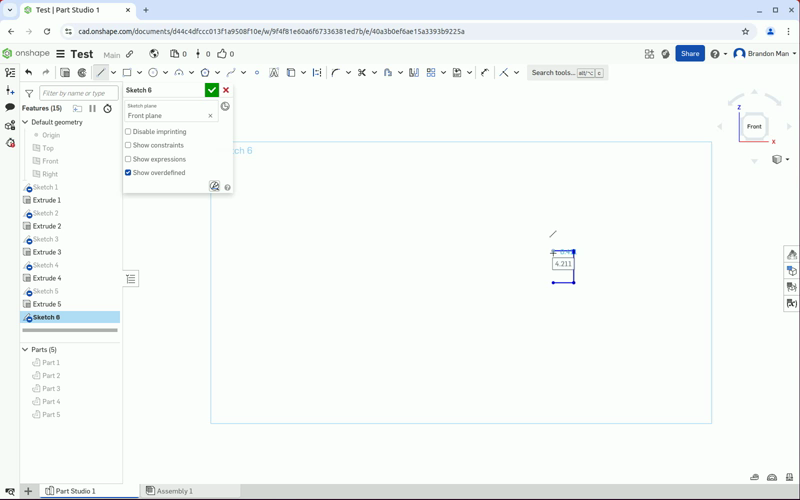
scroll(6)
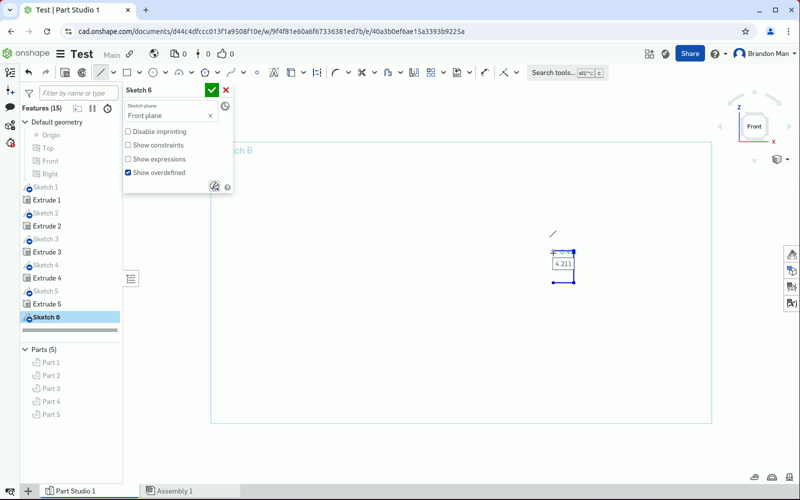
scroll(6)
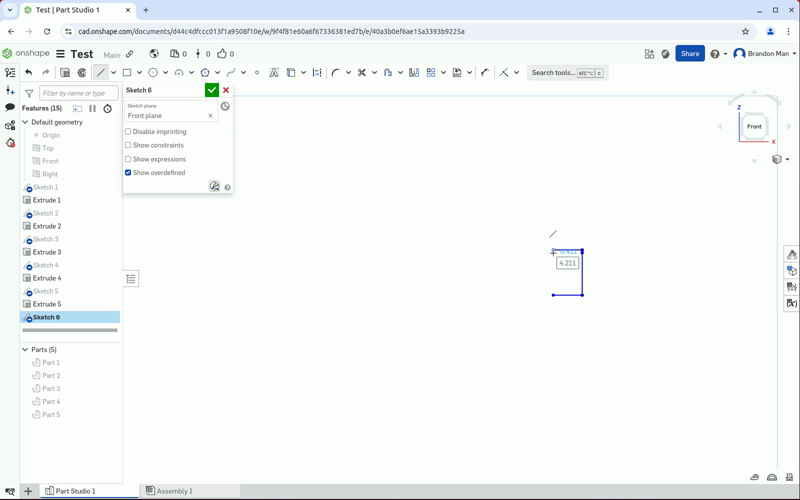
scroll(6)
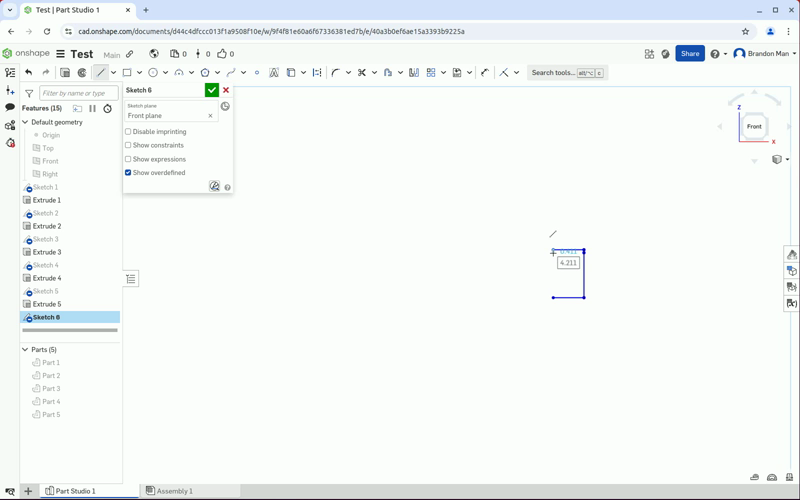
scroll(6)
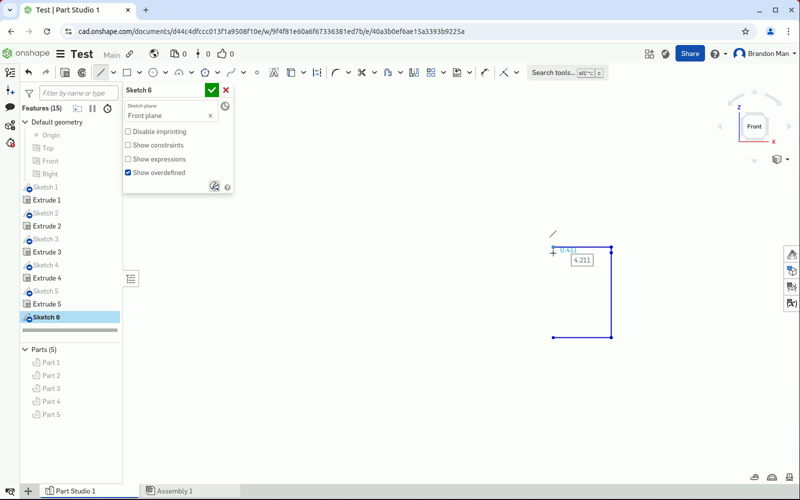
scroll(6)
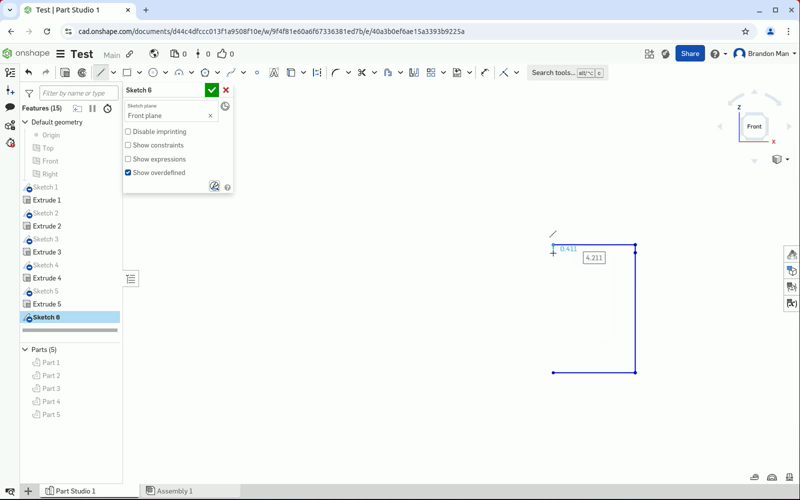
scroll(6)
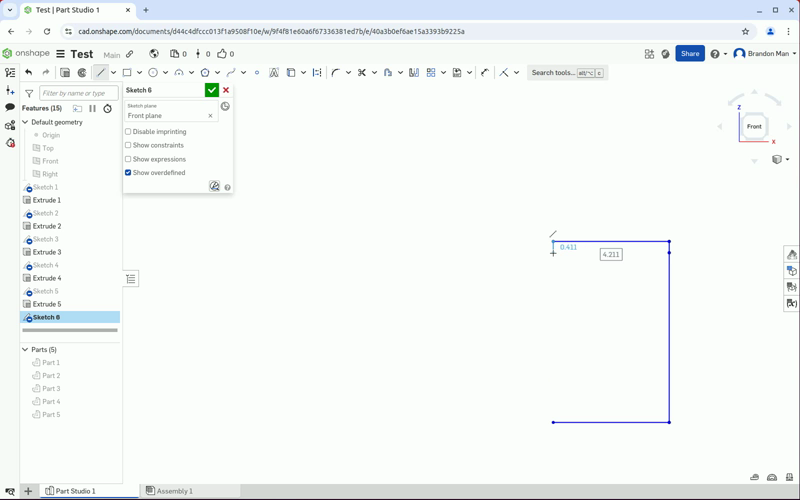
scroll(6)
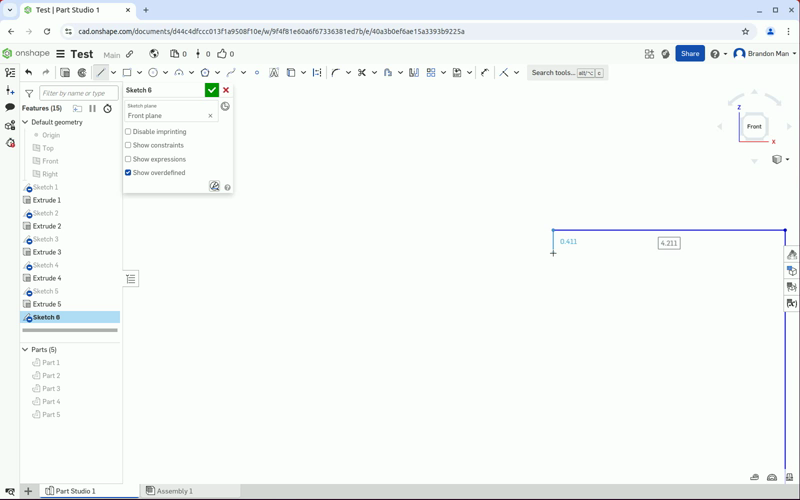
click(553, 252)
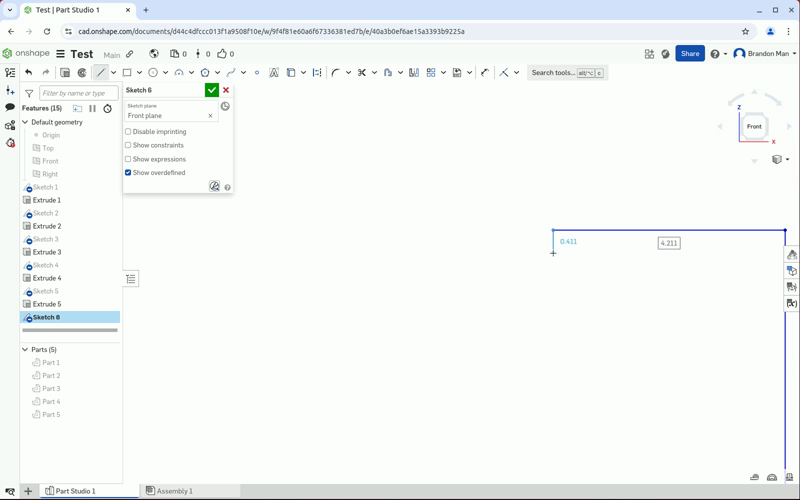
scroll(-6)
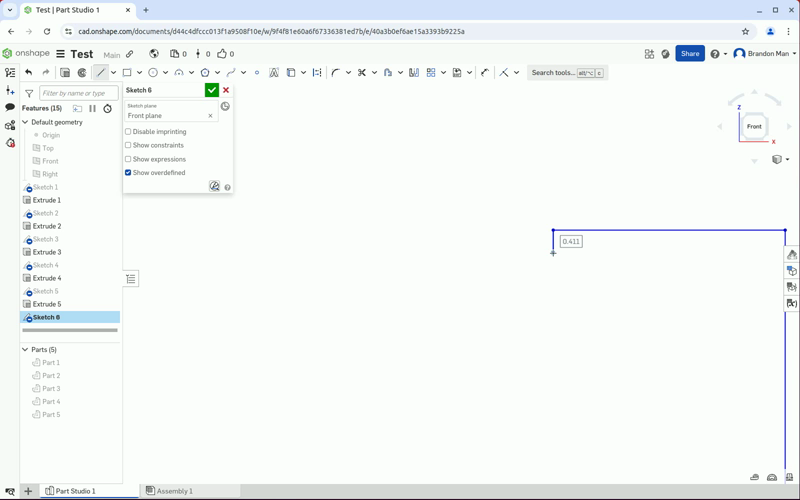
scroll(-6)
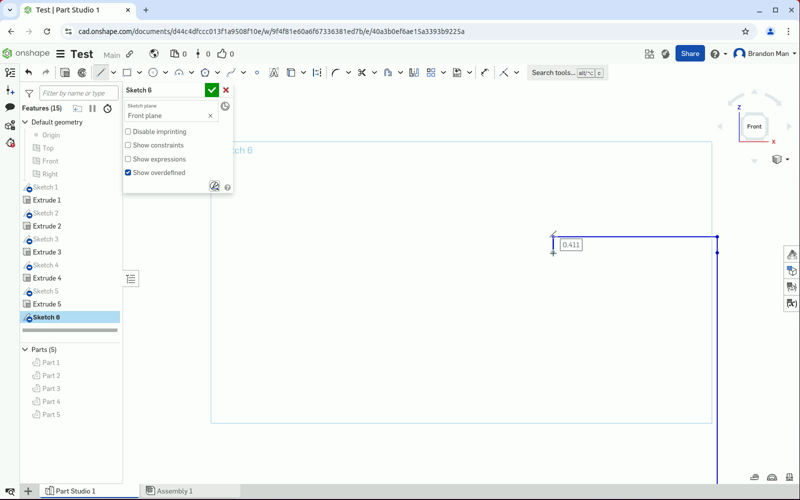
scroll(-6)
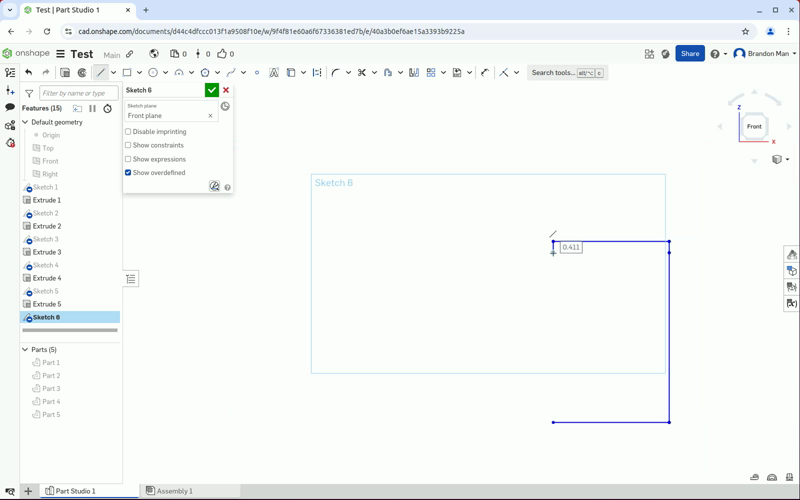
scroll(-6)
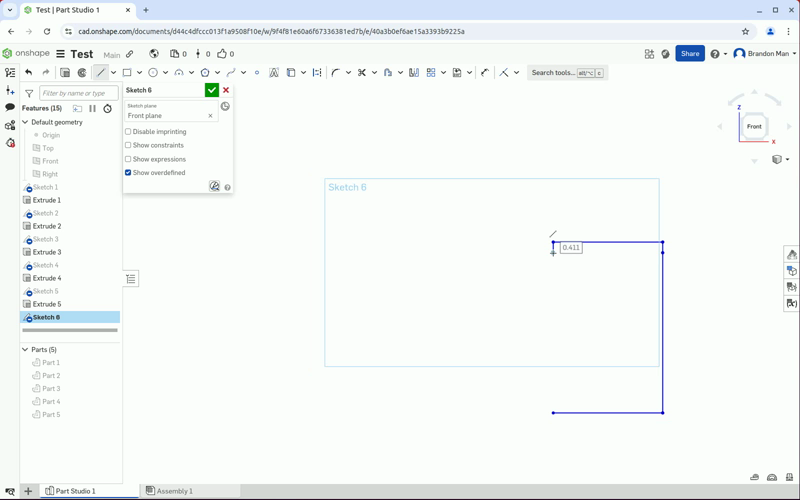
scroll(-6)
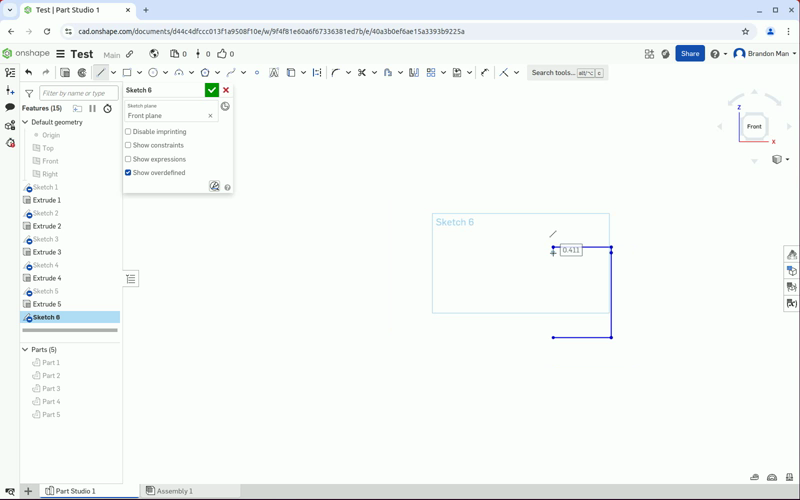
scroll(-6)
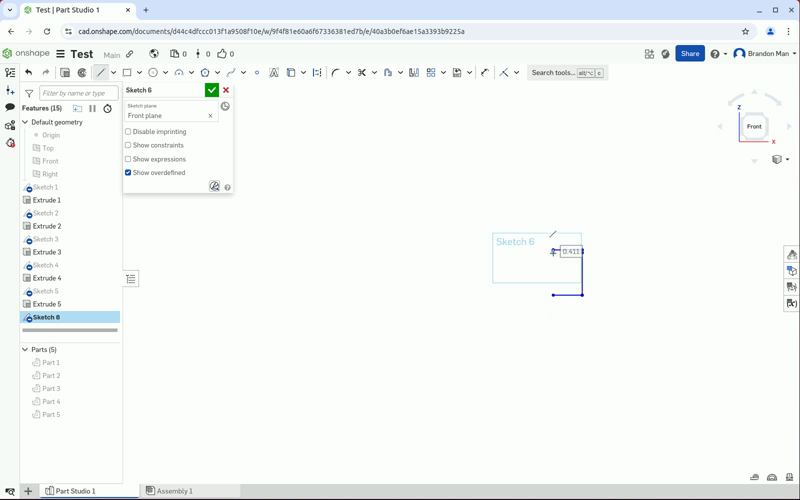
scroll(-6)
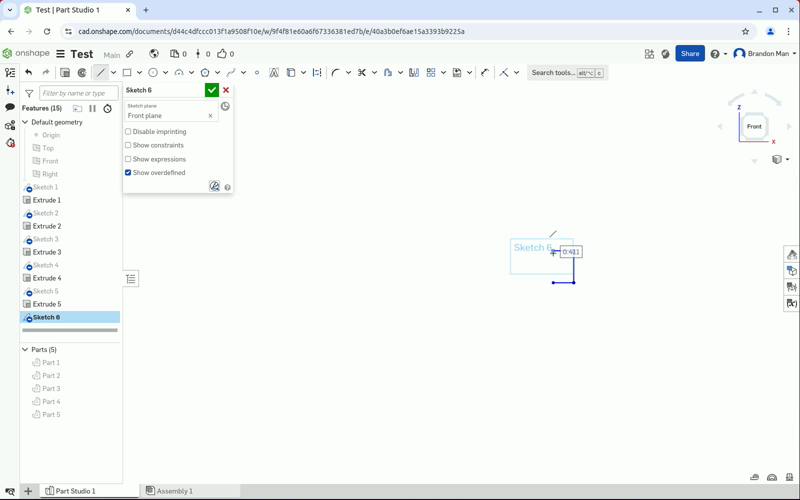
key_up(shift)
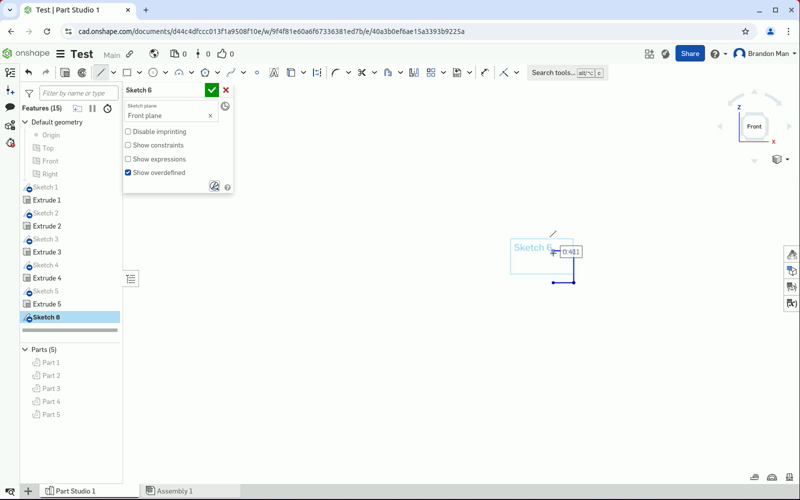
mouse_move(583, 252)
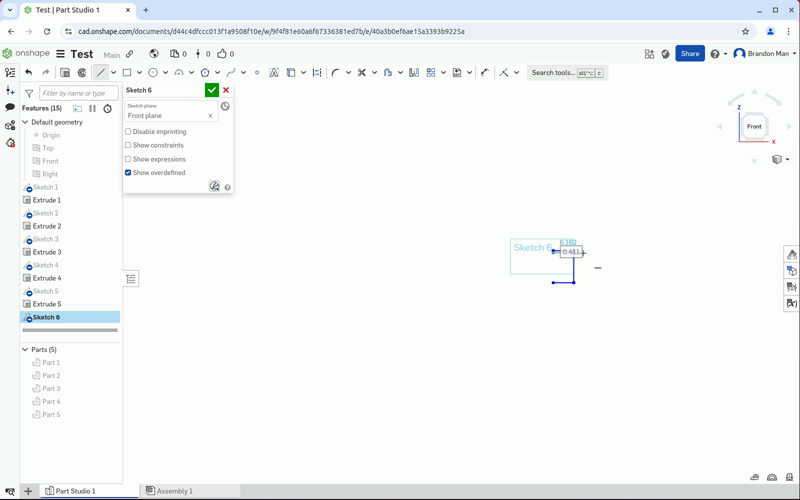
key_down(shift)
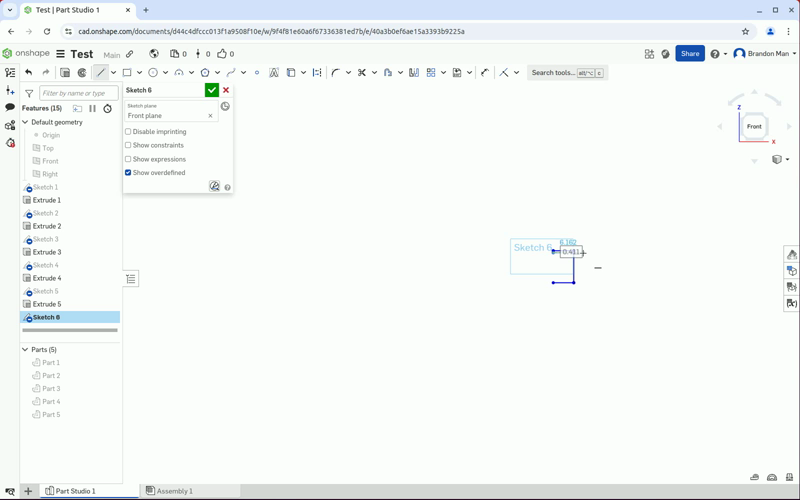
mouse_move(553, 282)
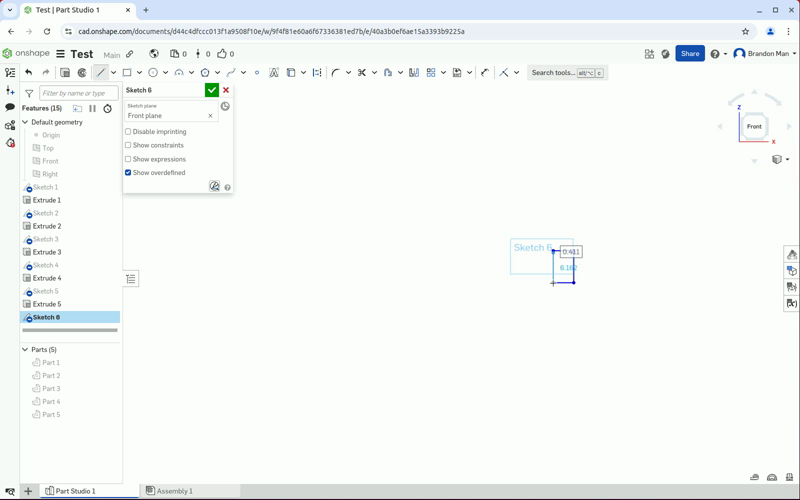
key_up(shift)
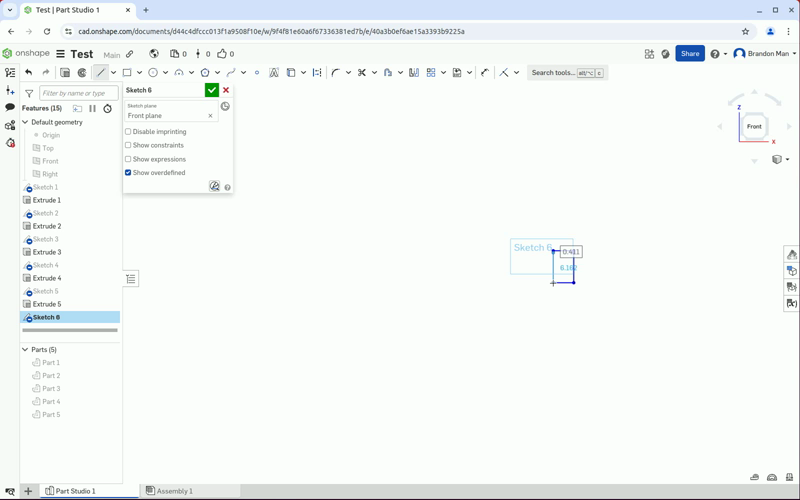
click(553, 282)
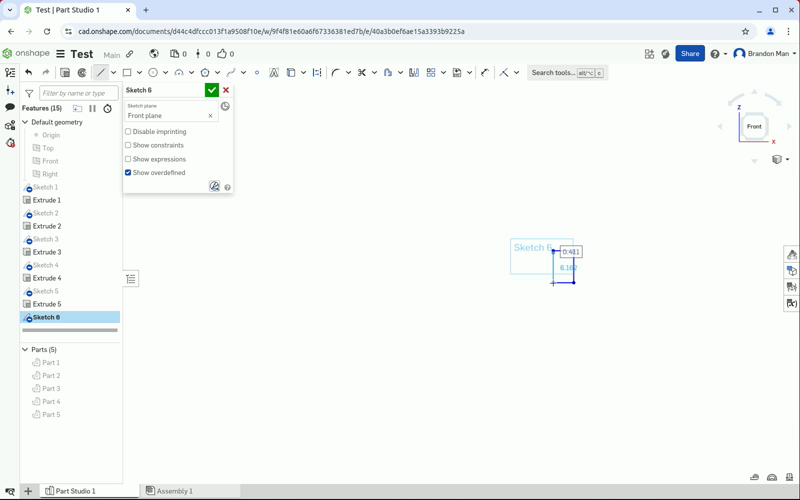
key(esc)
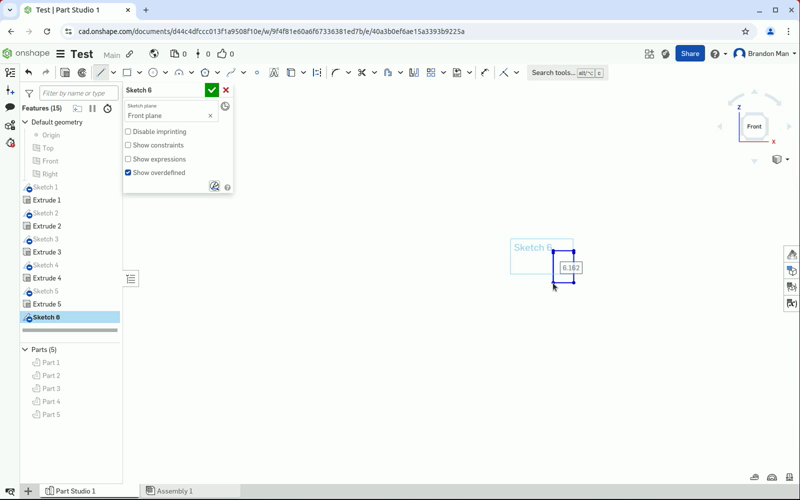
mouse_move(558, 260)
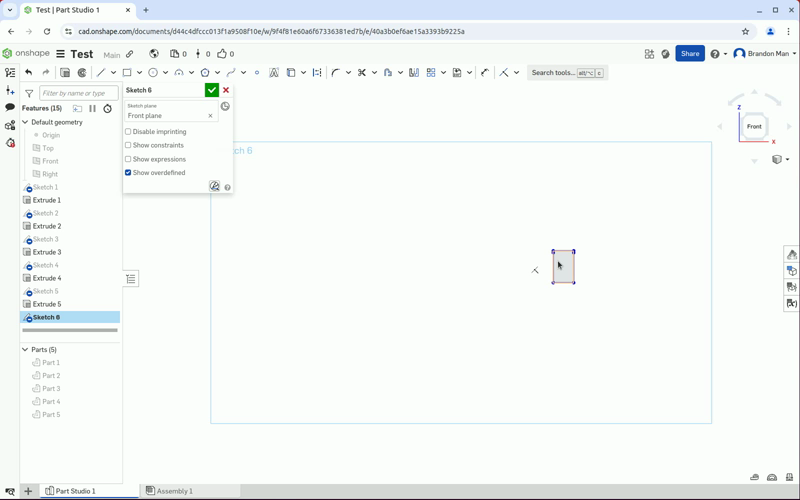
scroll(6)
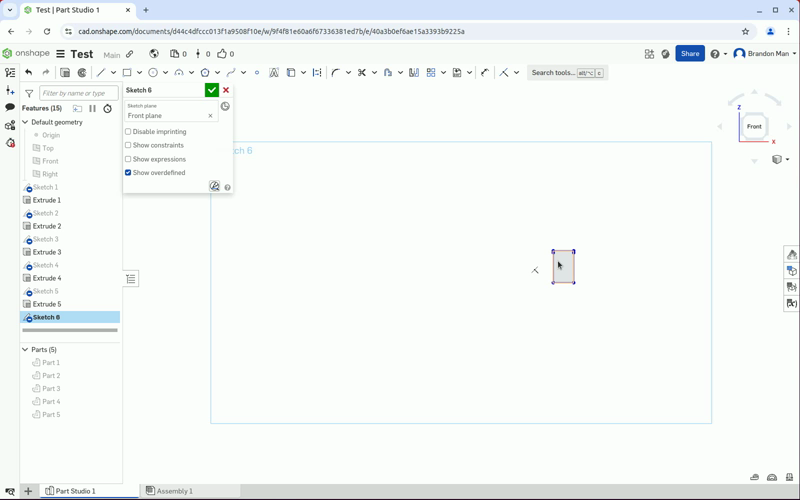
scroll(6)
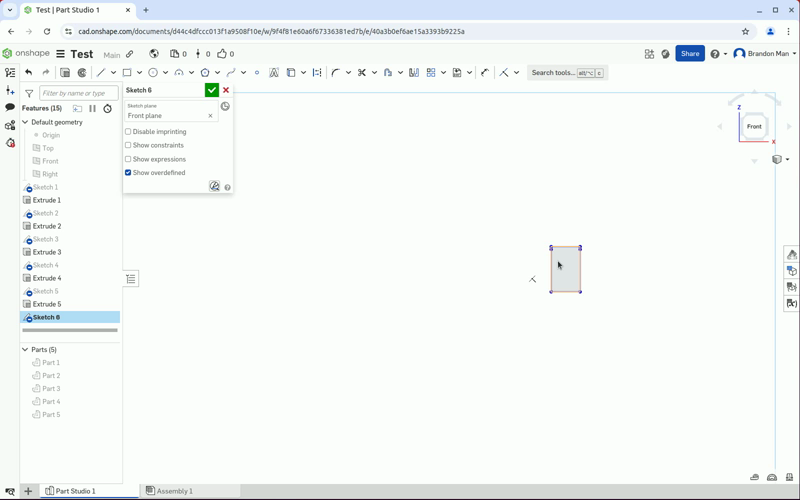
scroll(6)
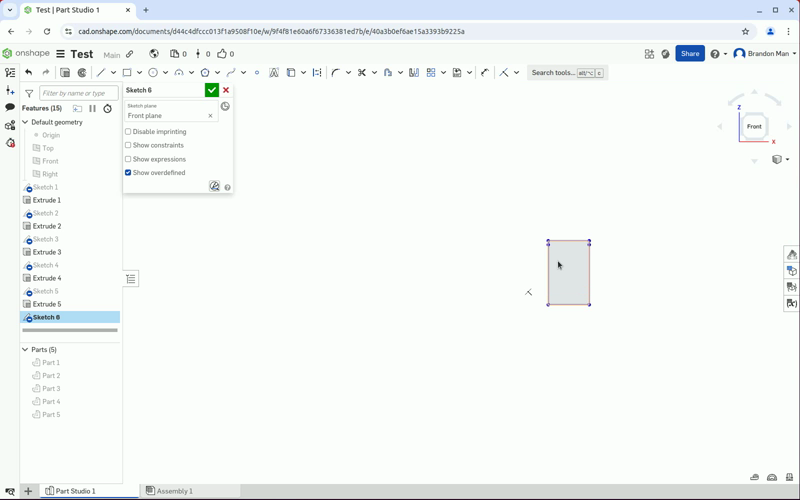
scroll(6)
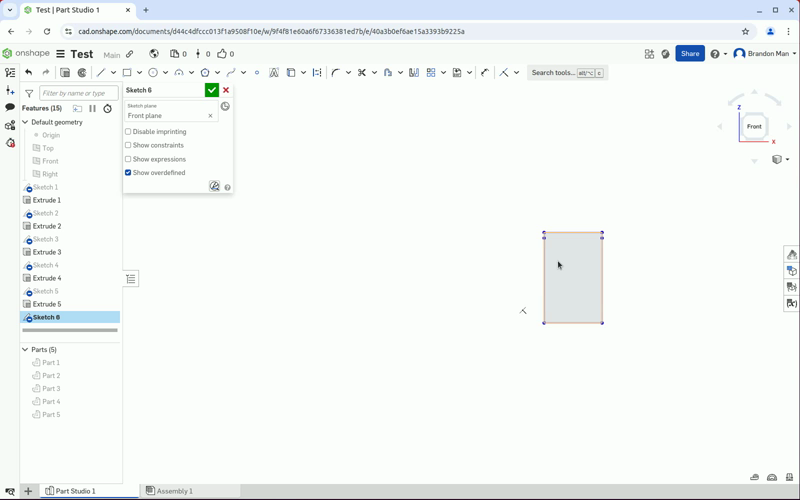
scroll(6)
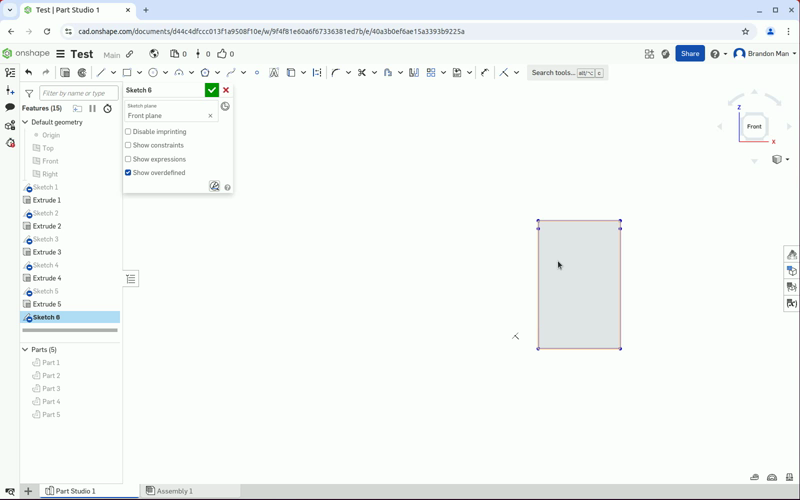
scroll(6)
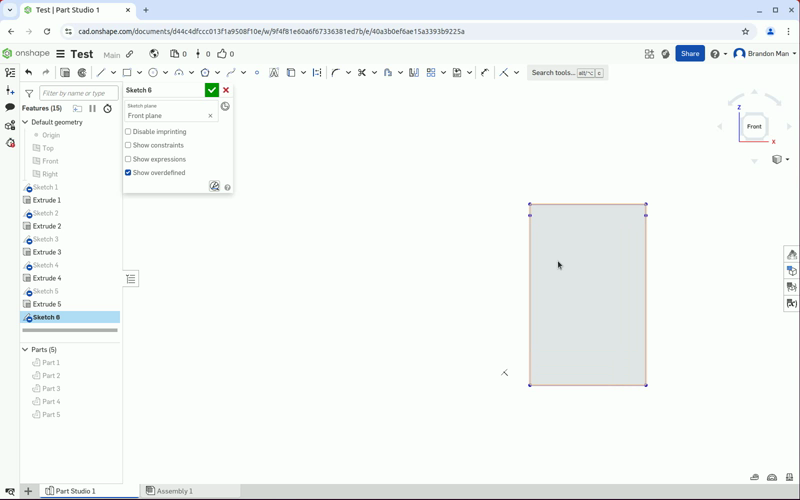
scroll(6)
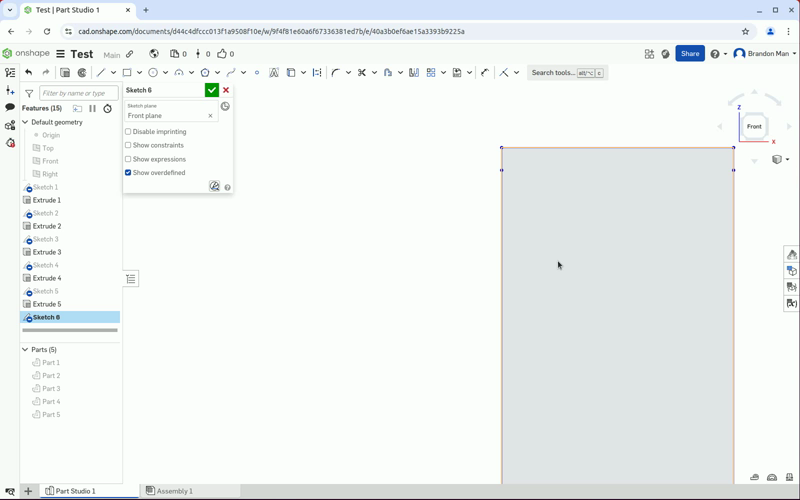
click(558, 260)
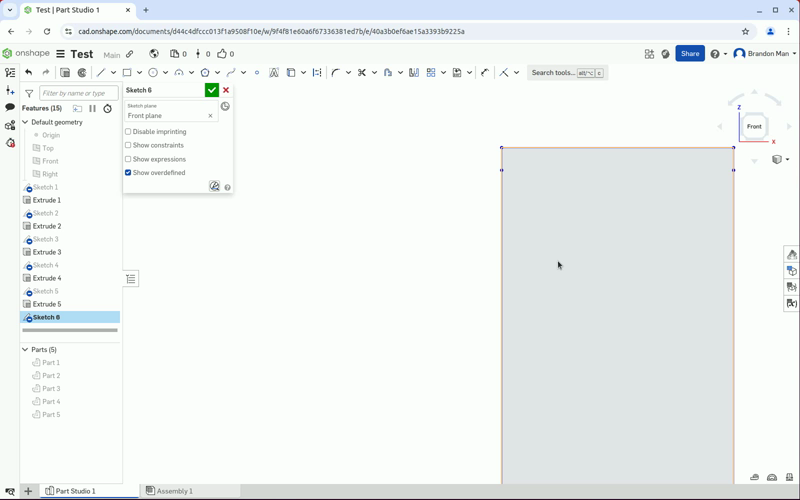
scroll(-6)
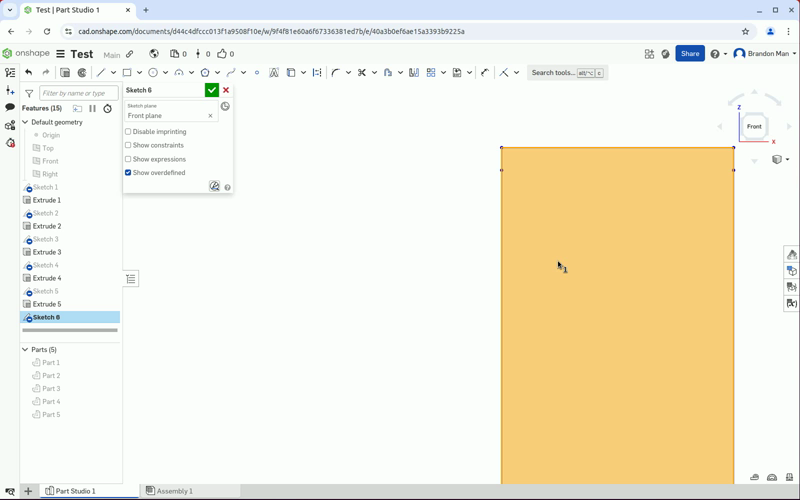
scroll(-6)
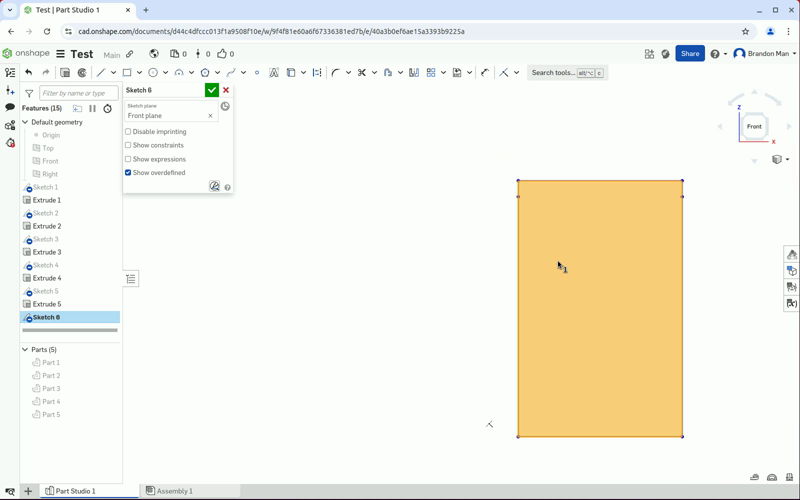
scroll(-6)
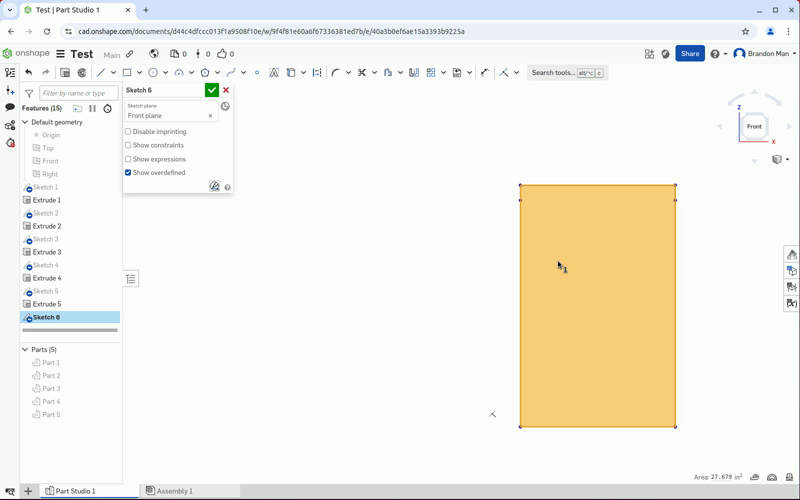
scroll(-6)
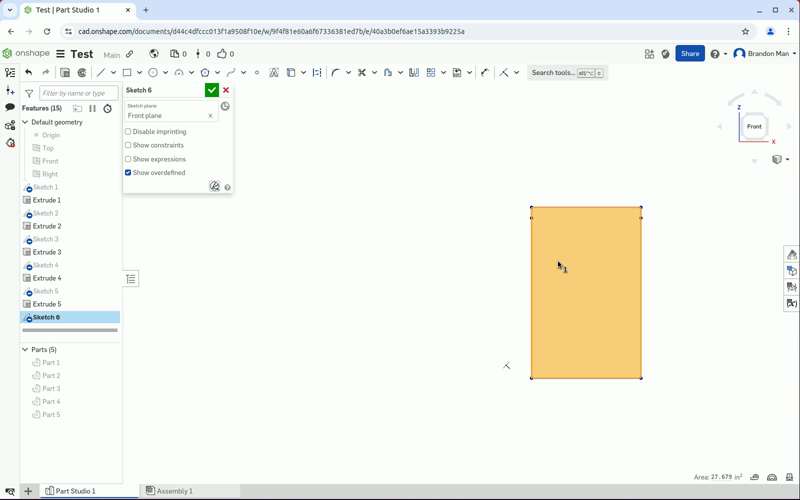
scroll(-6)
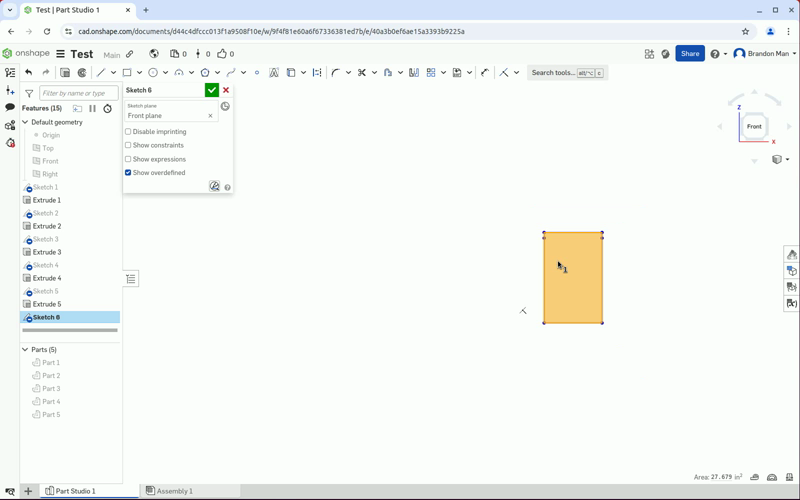
scroll(-6)
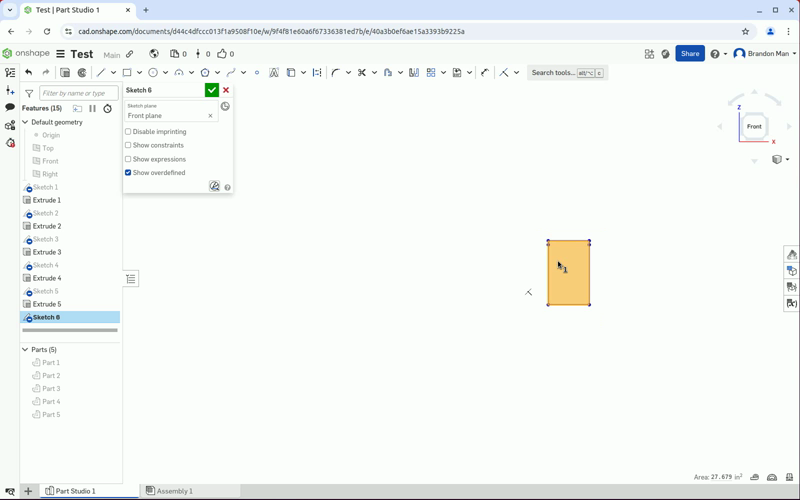
scroll(-6)
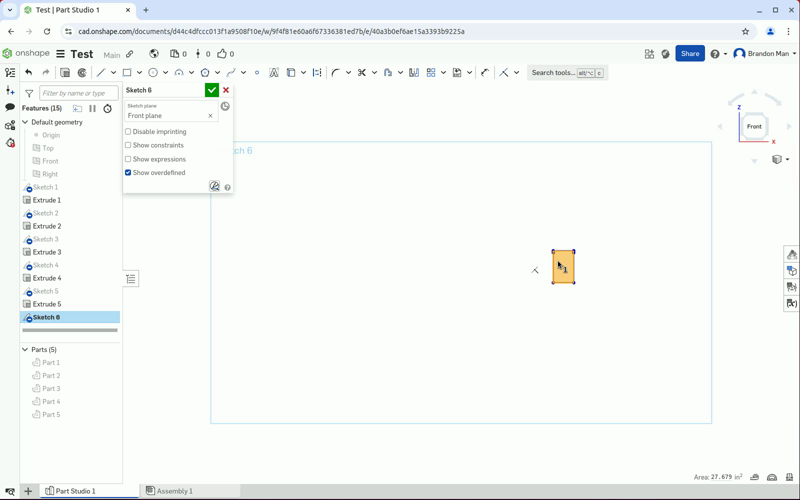
mouse_move(73, 352)
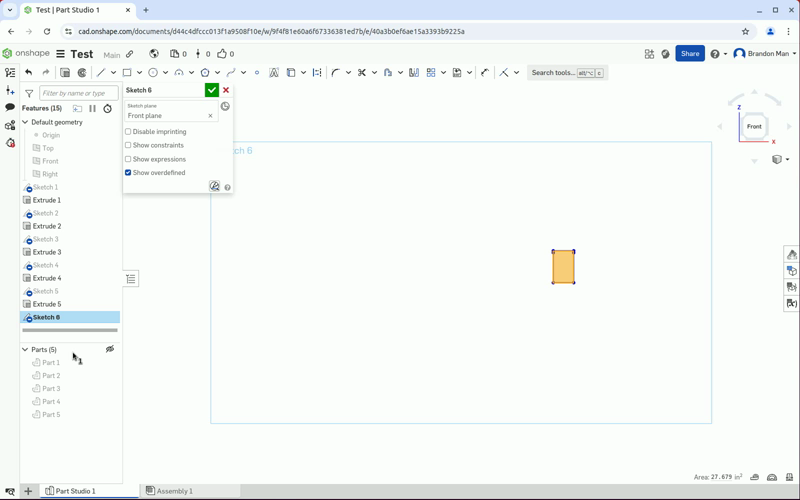
key(shift+y)
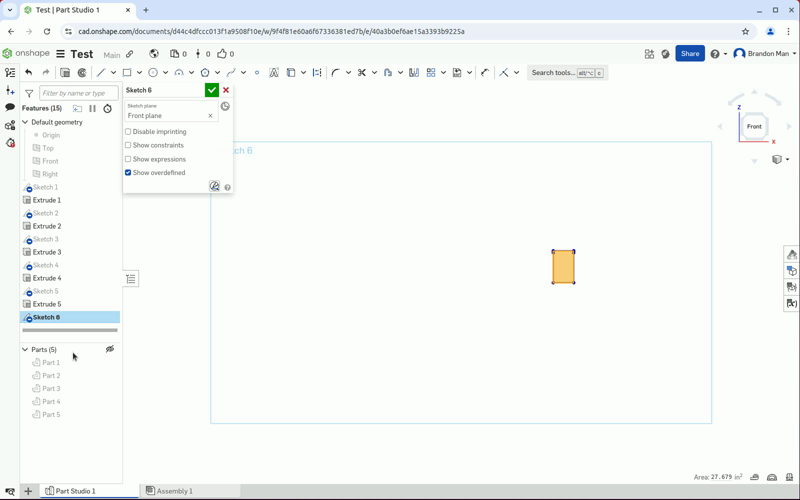
key(shift+e)
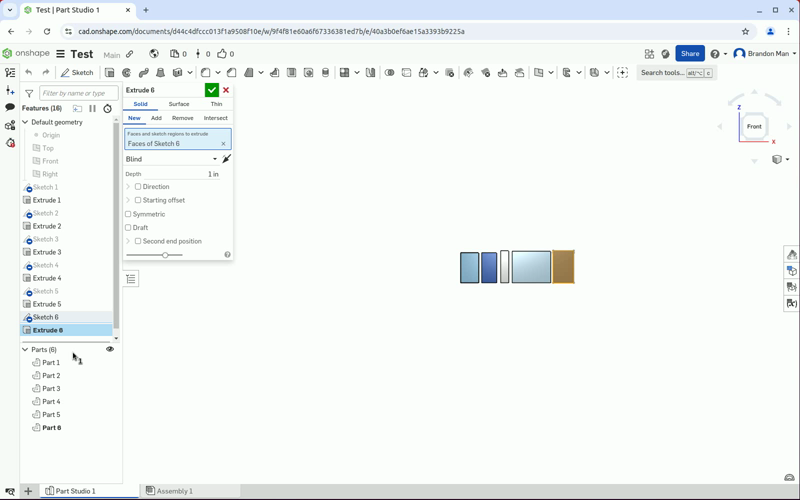
mouse_move(143, 106)
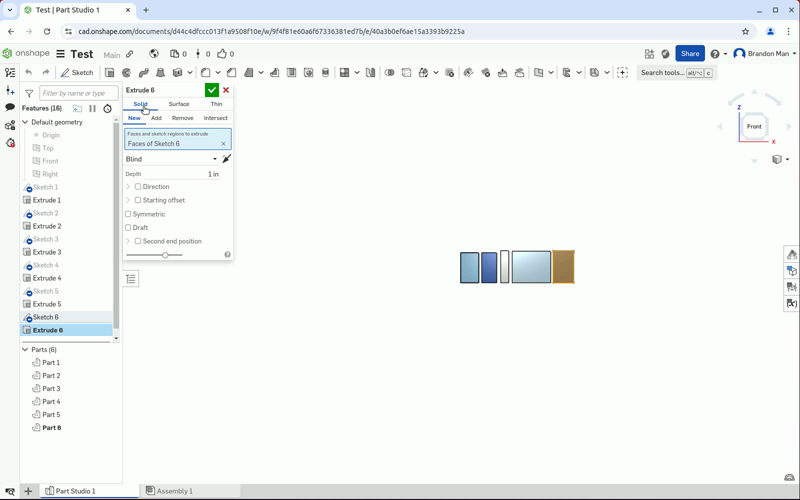
click(143, 106)
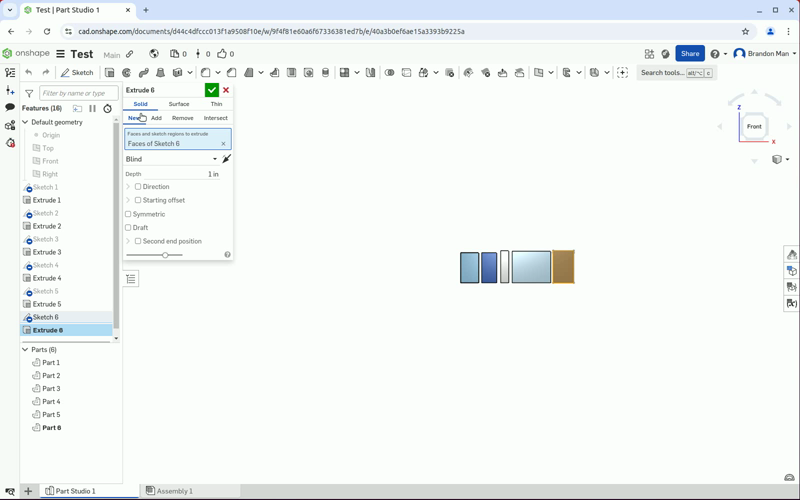
mouse_move(137, 120)
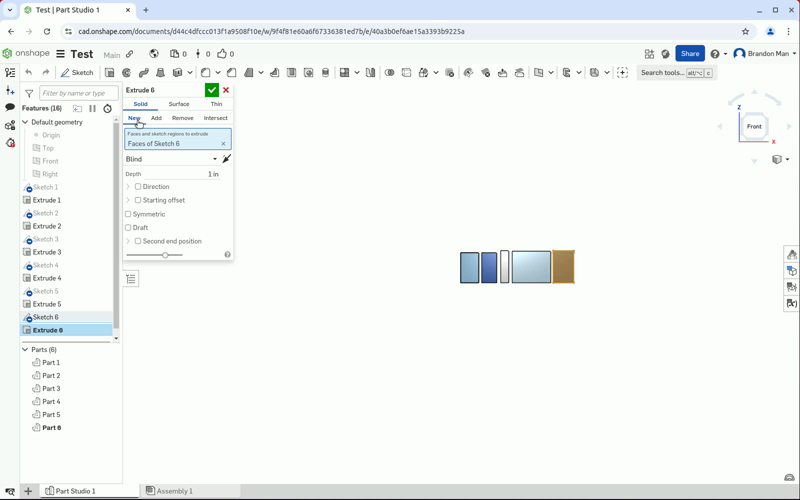
click(137, 120)
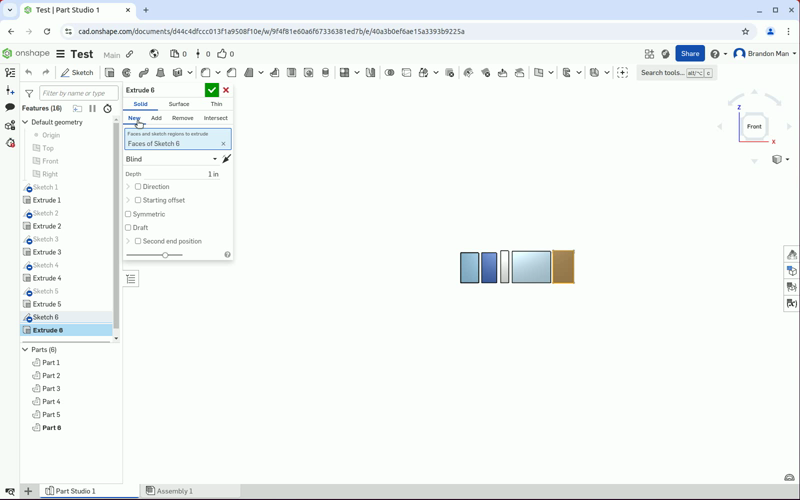
key(tab, 4)
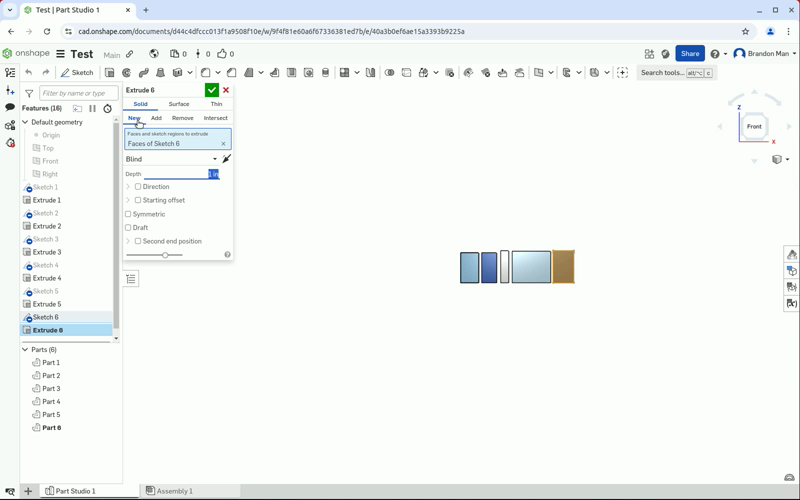
text(-0.241)
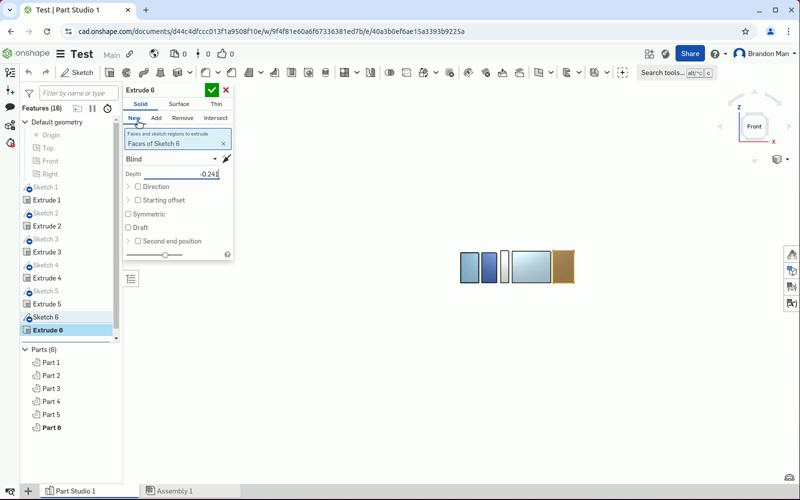
key(enter)
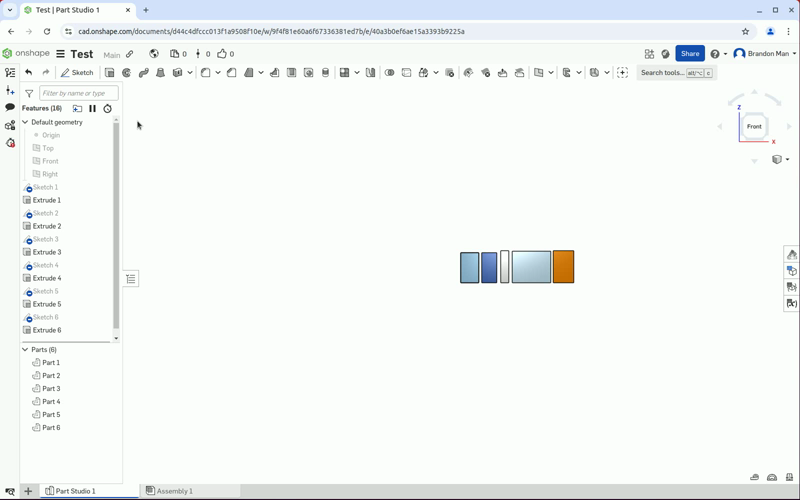
key(shift+h)
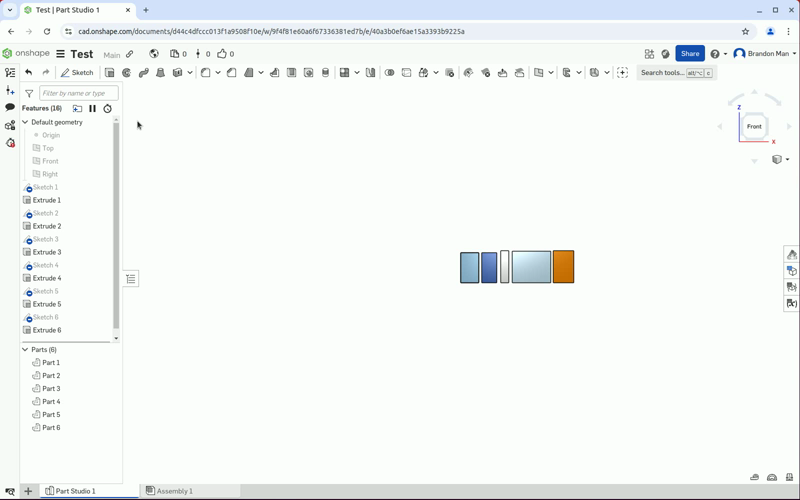
key(shift+h)
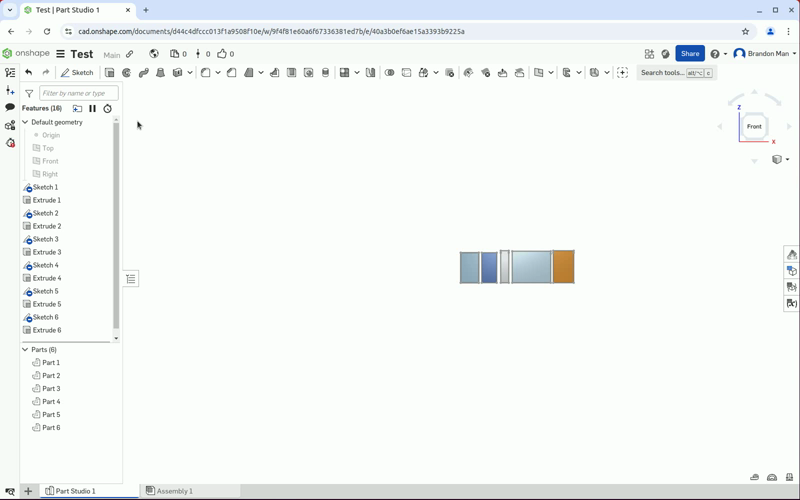
key(shift+7)
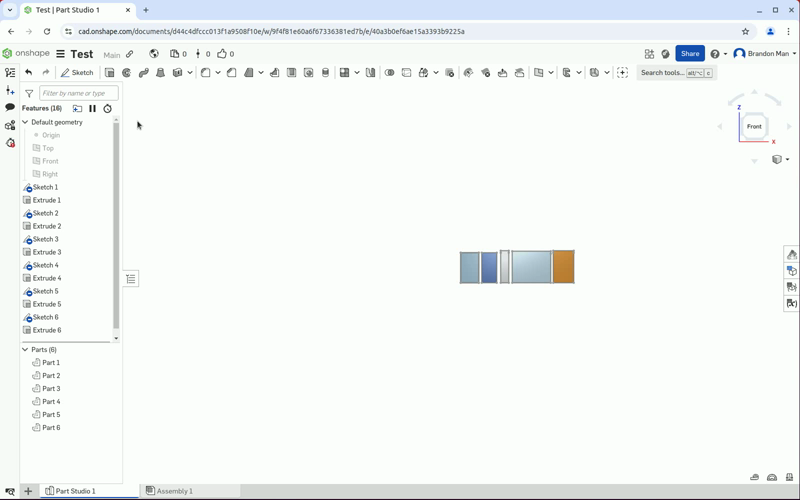
key(left, 2)
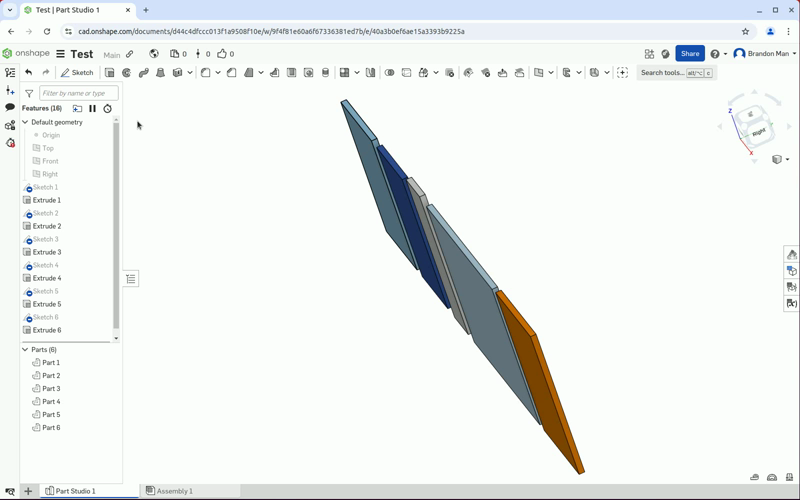
key(down, 2)
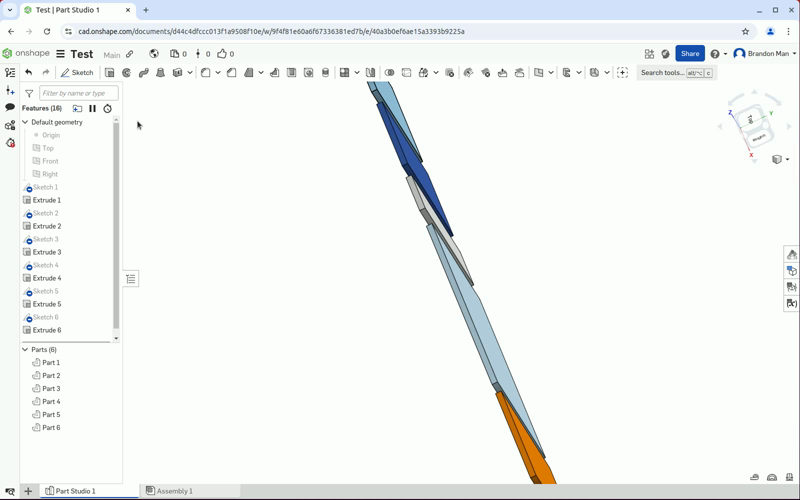
key(up, 2)
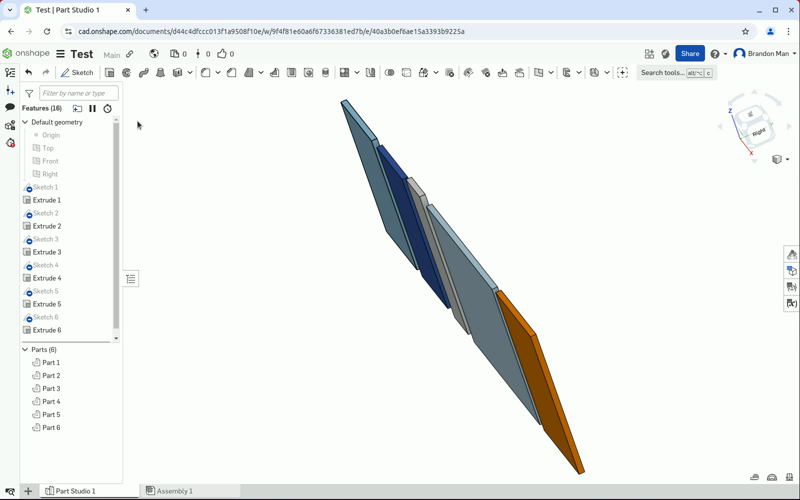
key(right, 2)
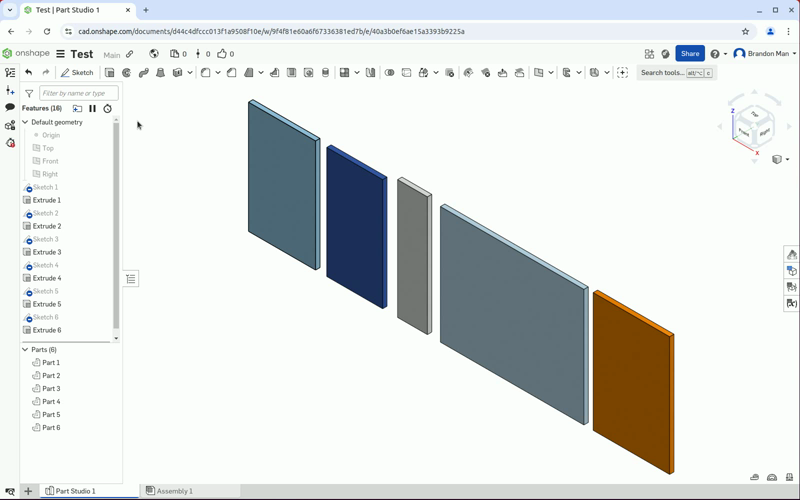
mouse_move(69, 189)
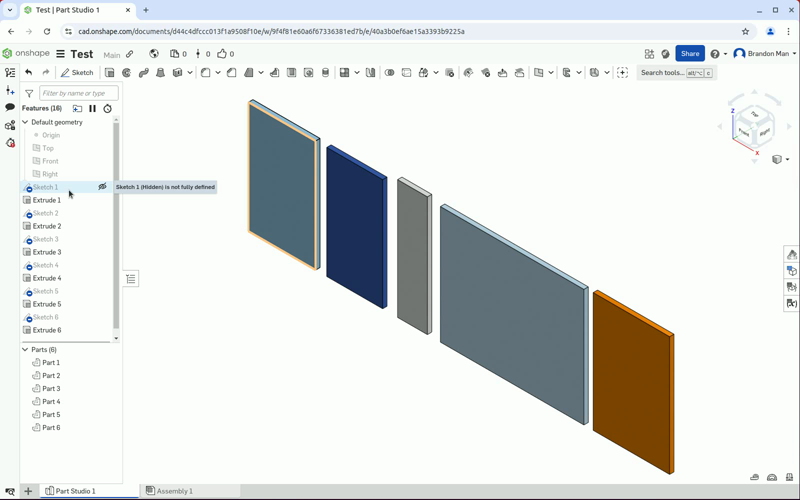
click(69, 189)